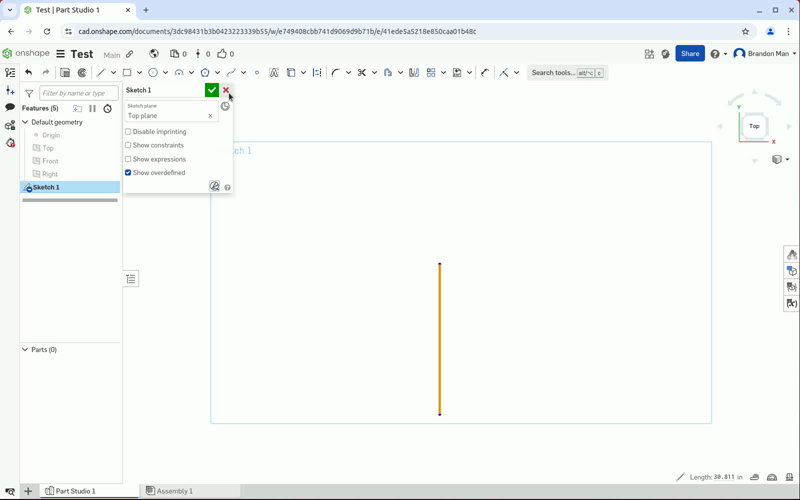
key(shift+h)
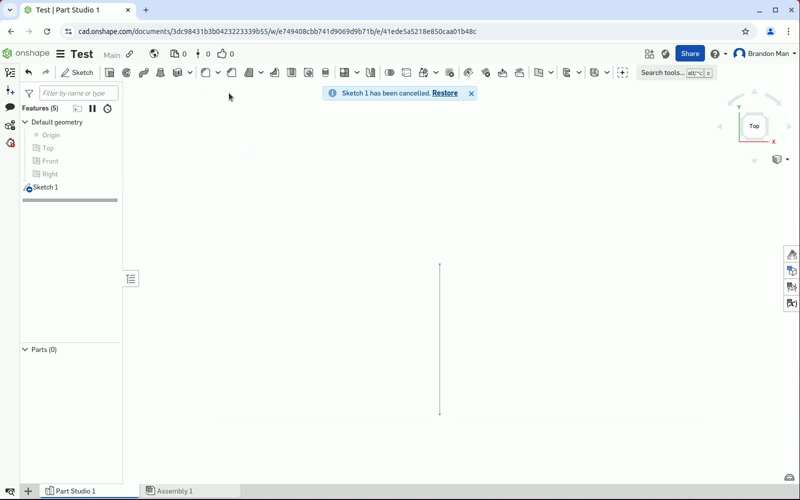
key(shift+s)
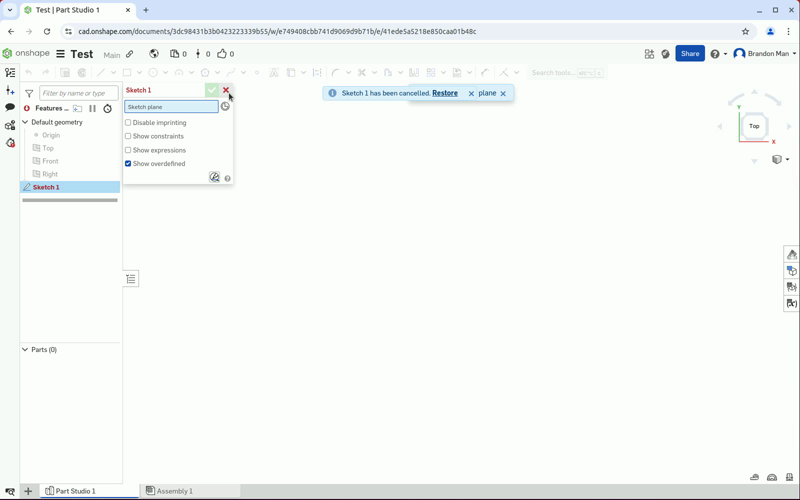
mouse_move(73, 150)
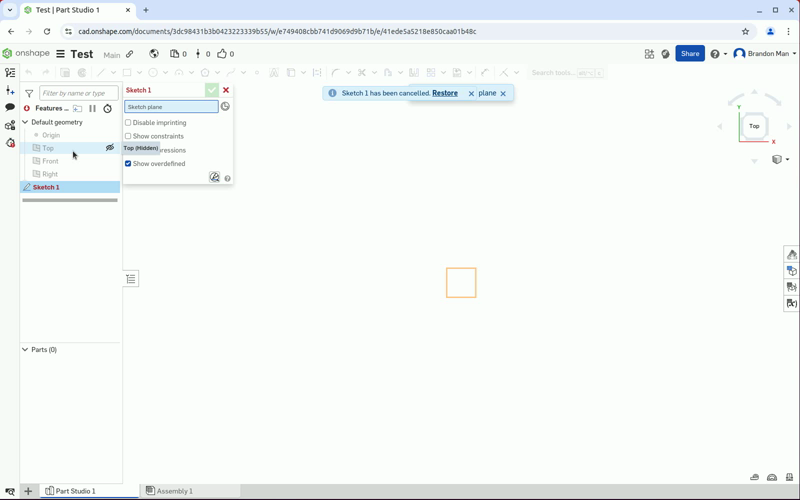
click(73, 150)
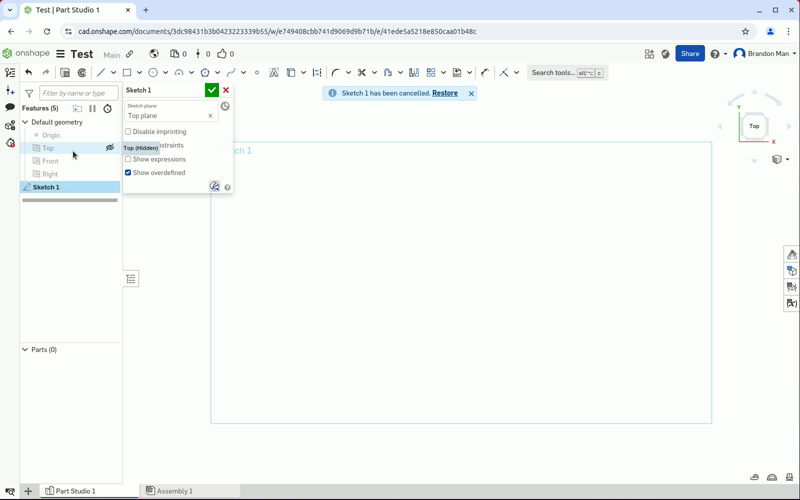
mouse_move(73, 352)
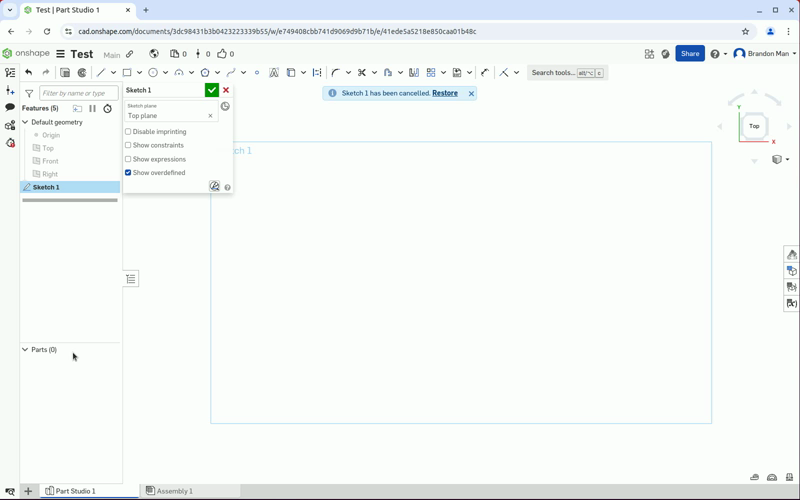
key(y)
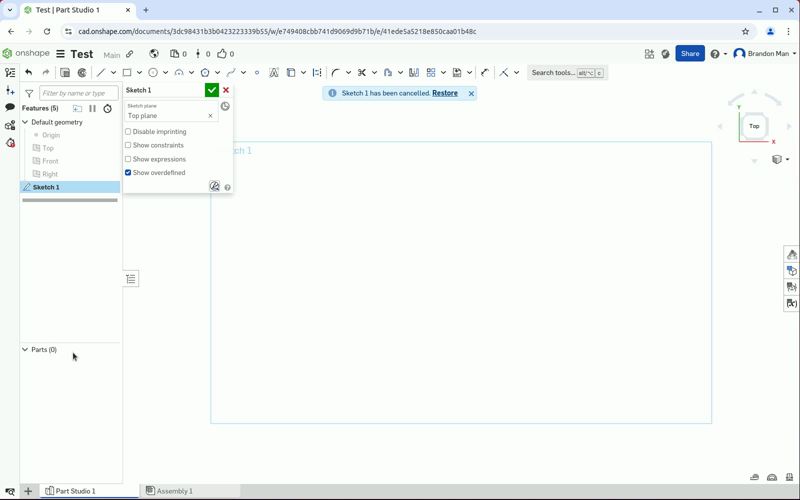
key(a)
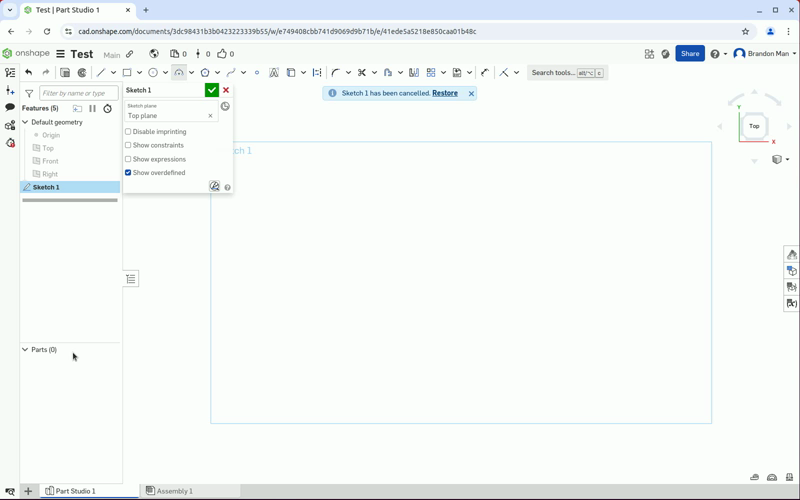
key_down(shift)
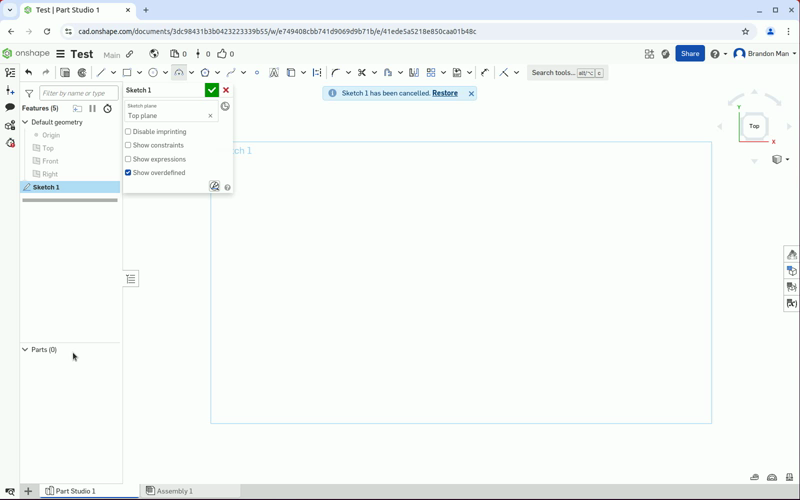
mouse_move(452, 227)
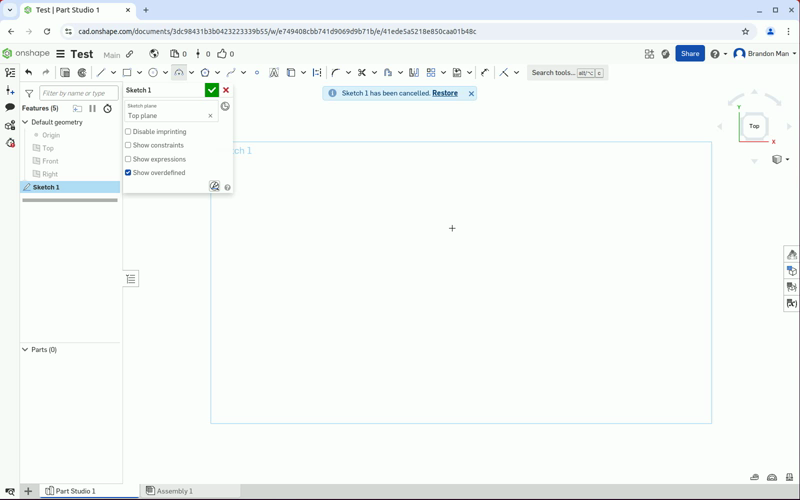
click(452, 227)
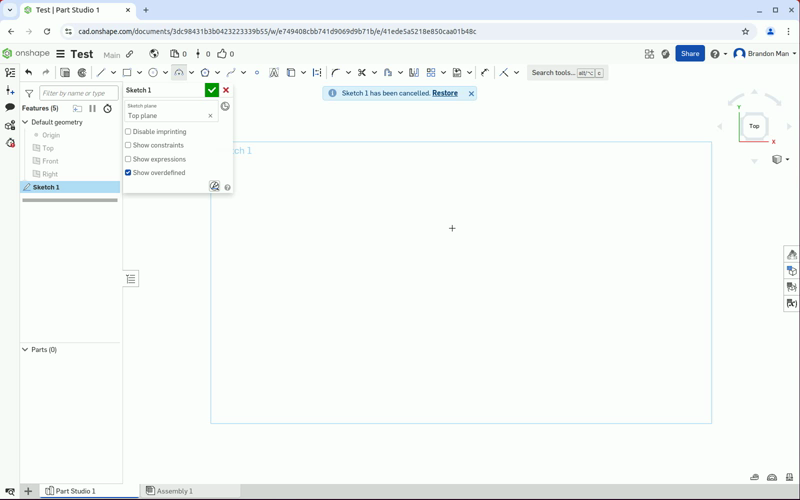
key_up(shift)
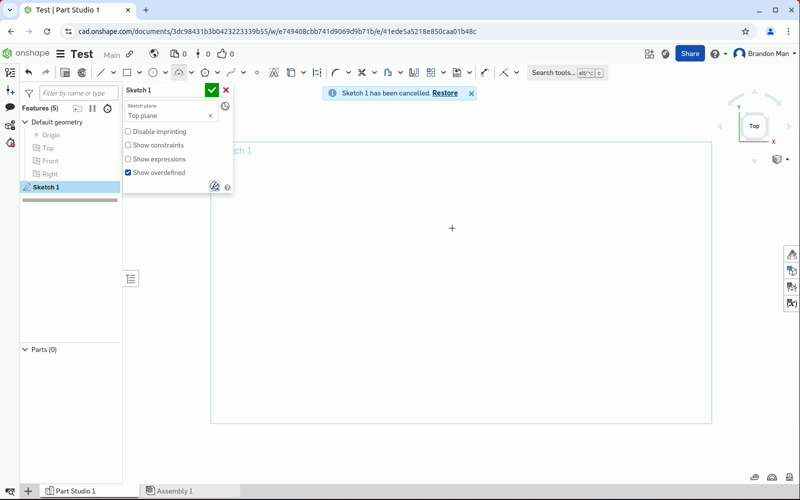
key_down(shift)
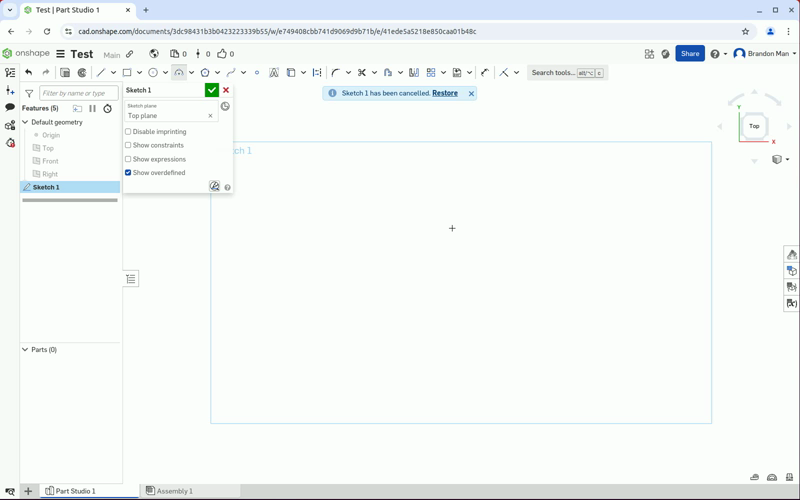
mouse_move(461, 237)
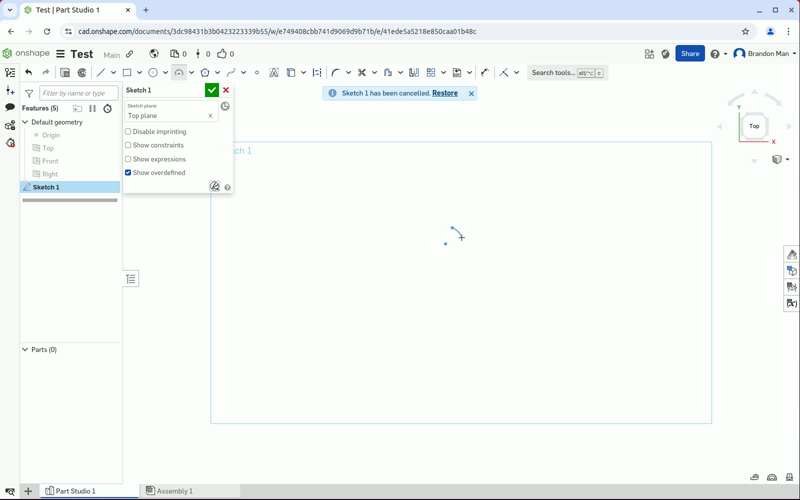
click(461, 237)
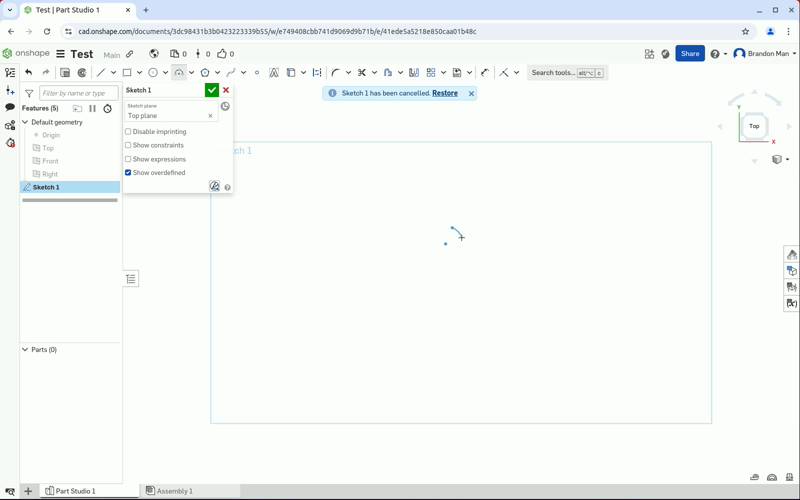
mouse_move(455, 234)
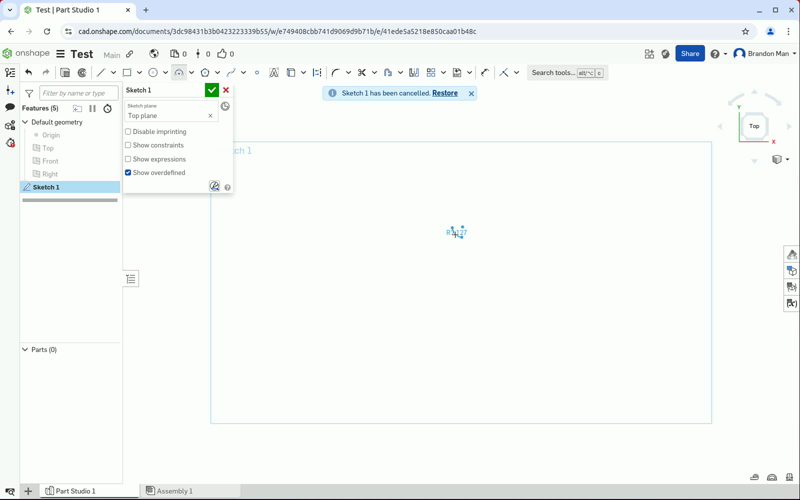
click(455, 234)
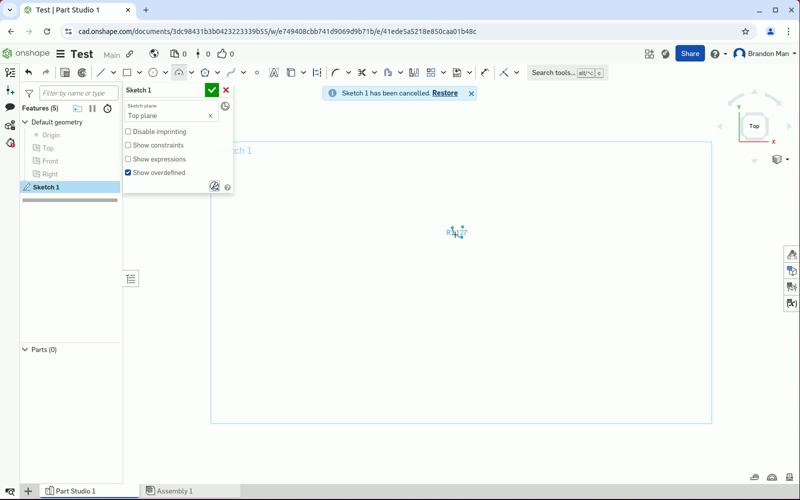
key_up(shift)
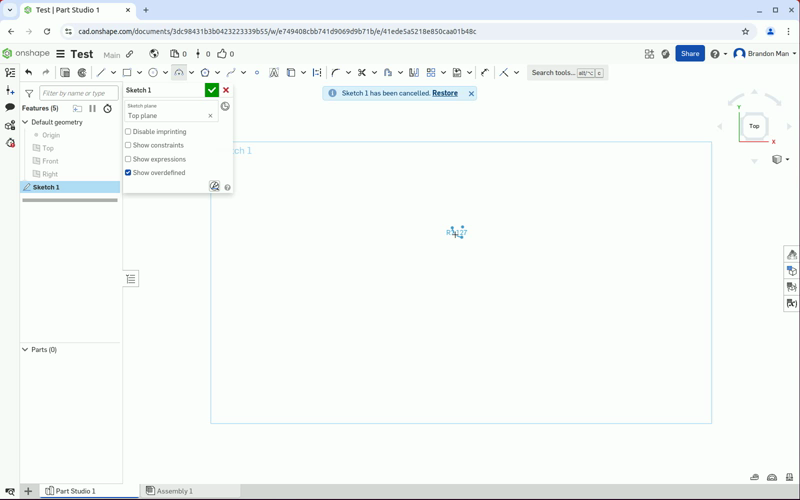
key(esc)
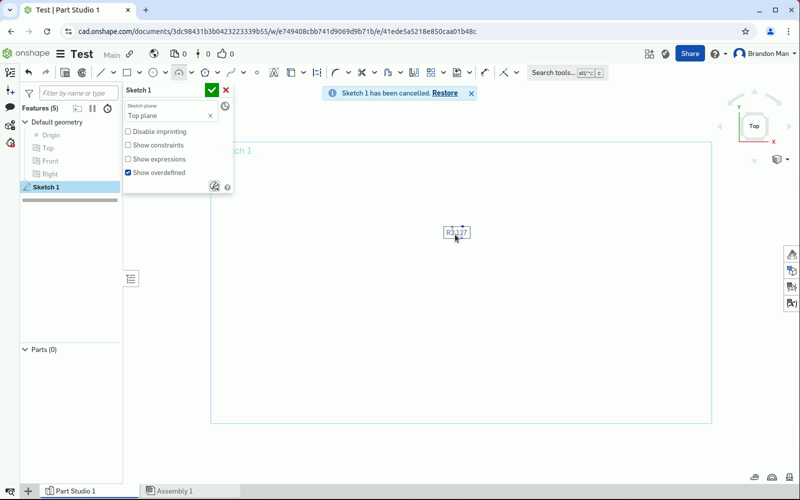
key(l)
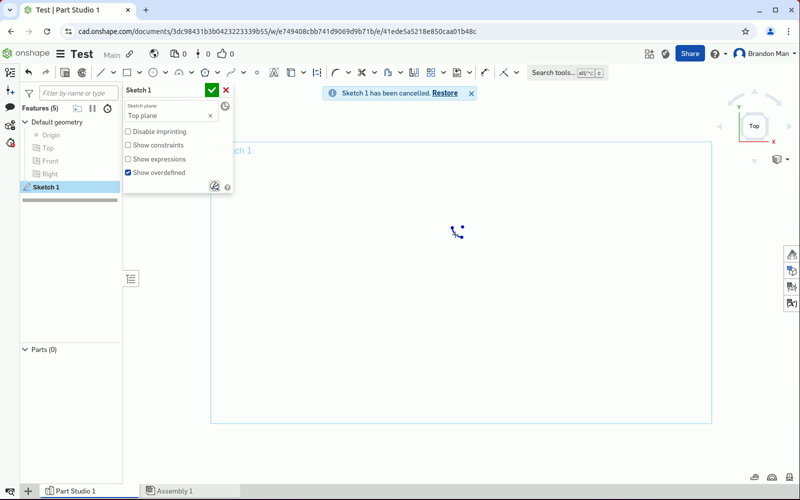
mouse_move(461, 237)
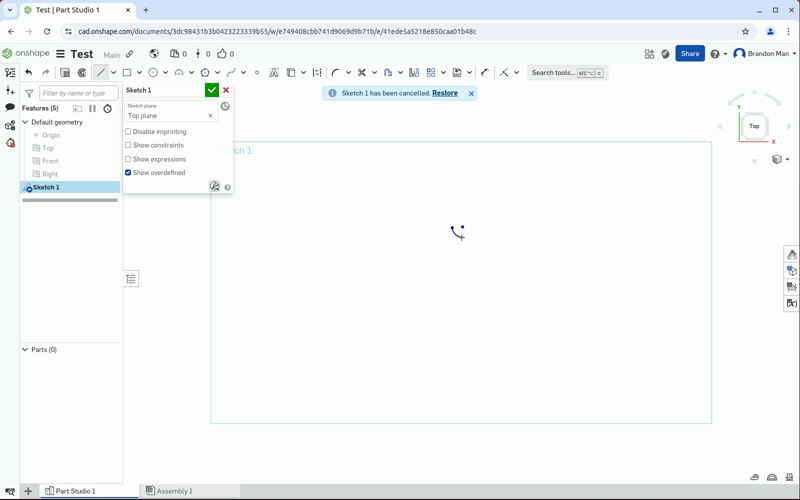
click(461, 237)
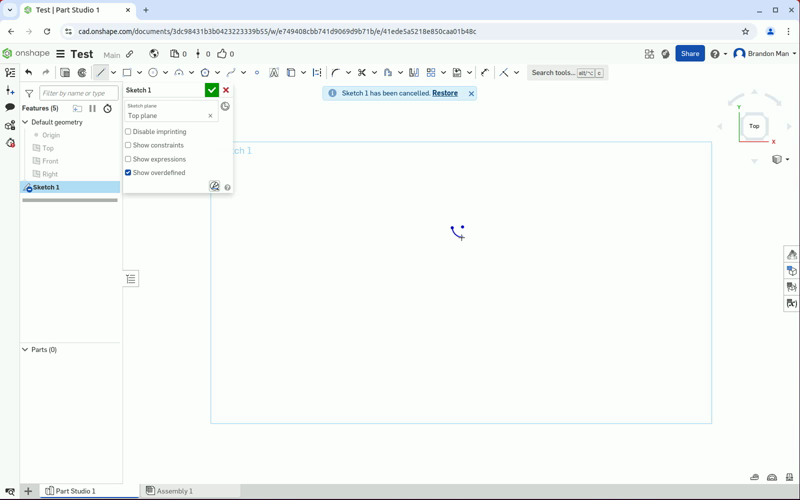
key_down(shift)
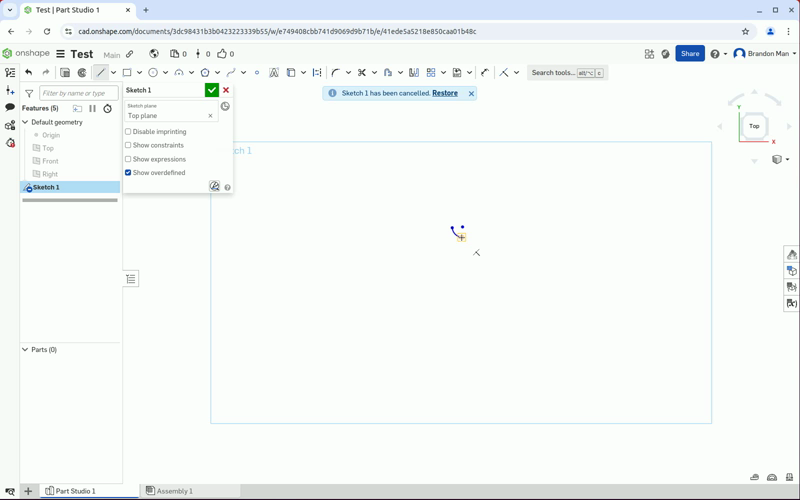
mouse_move(491, 237)
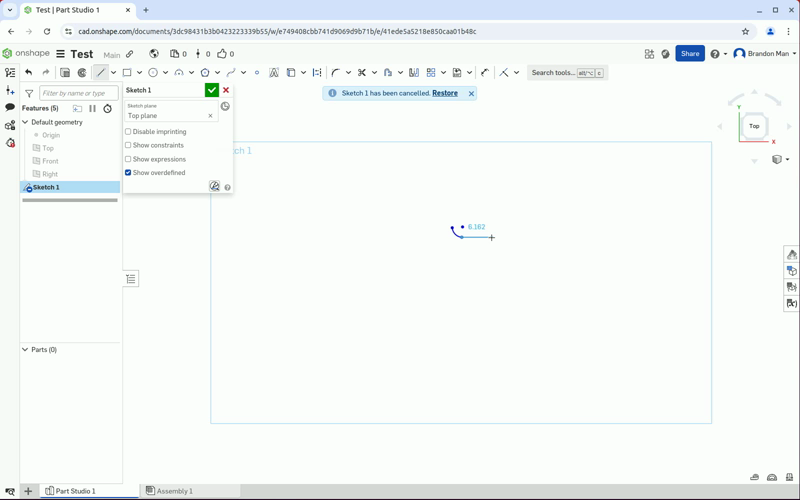
mouse_move(461, 233)
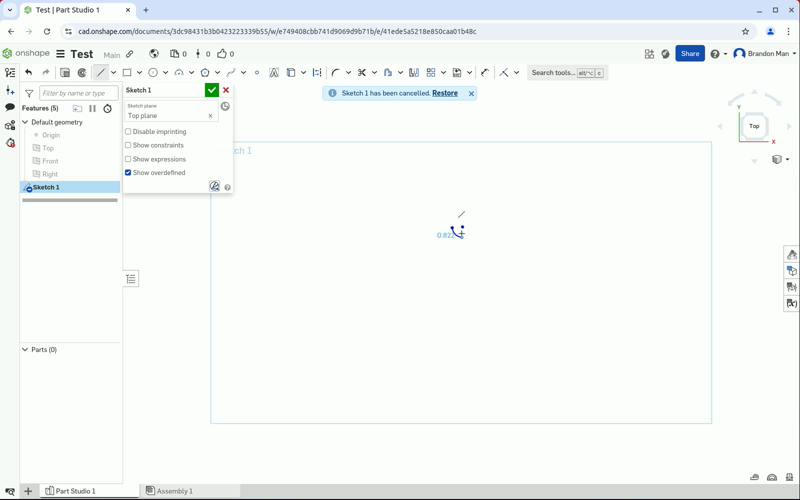
scroll(6)
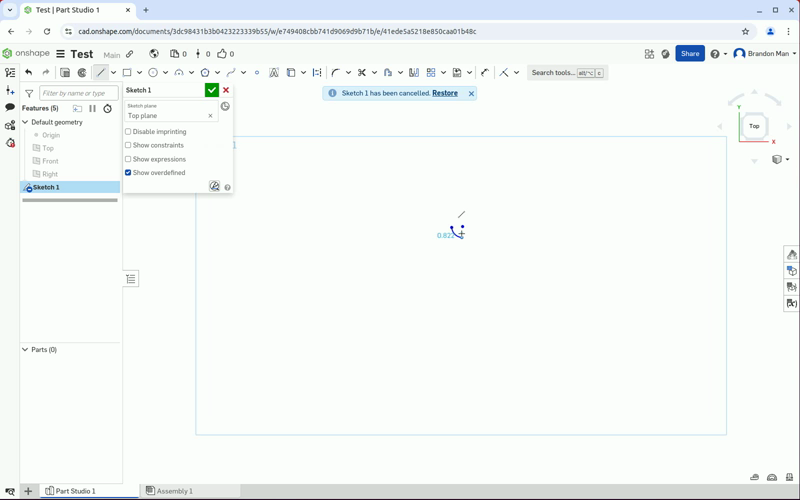
scroll(6)
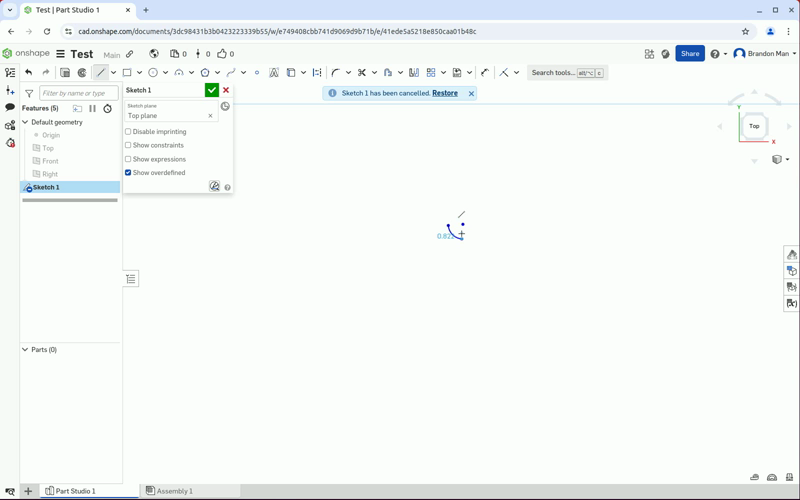
scroll(6)
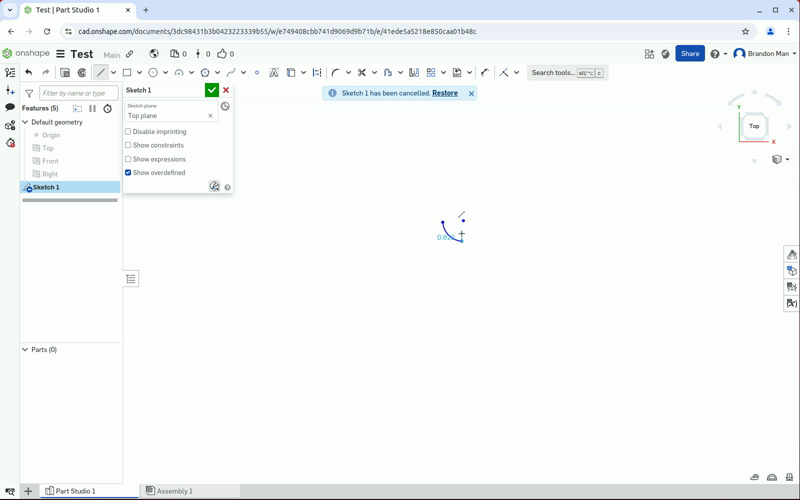
scroll(6)
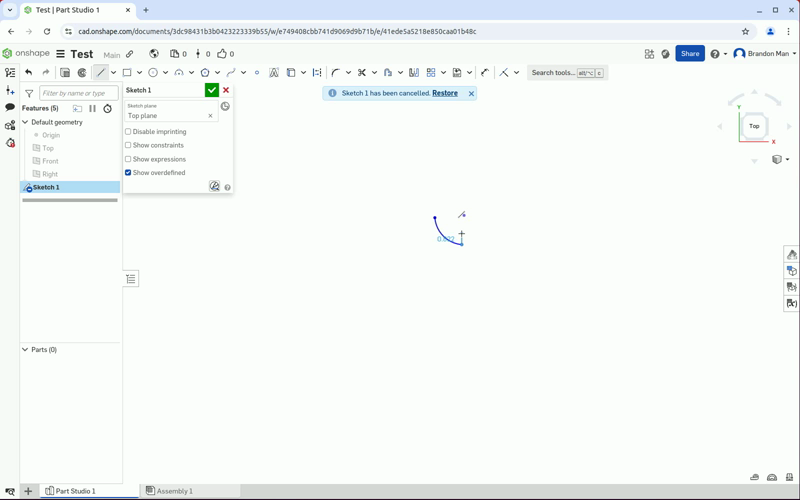
scroll(6)
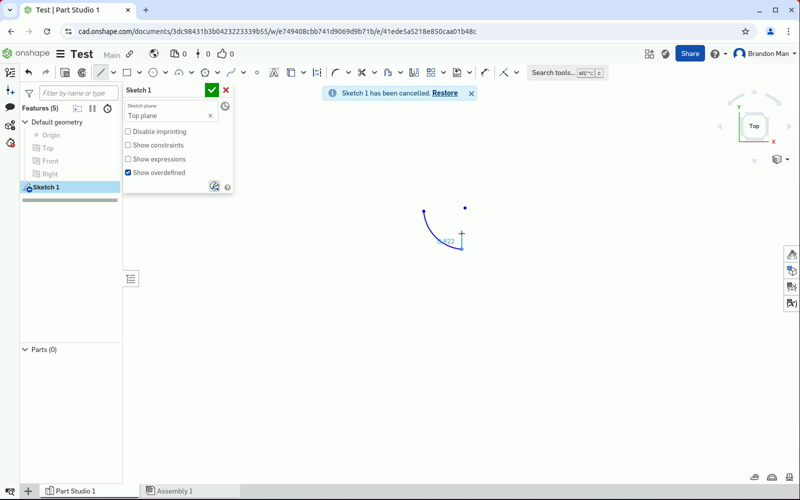
scroll(6)
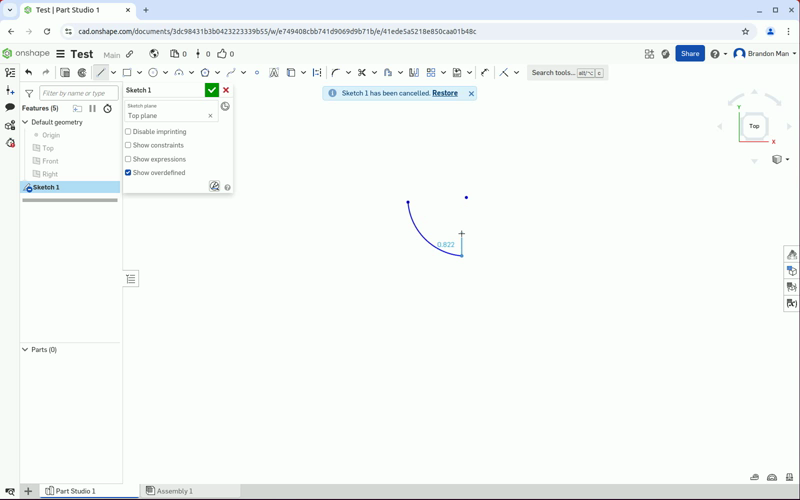
scroll(6)
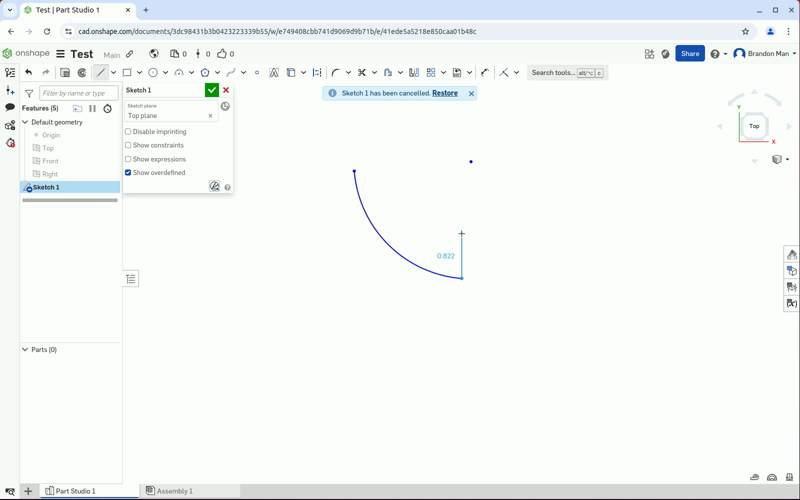
click(461, 233)
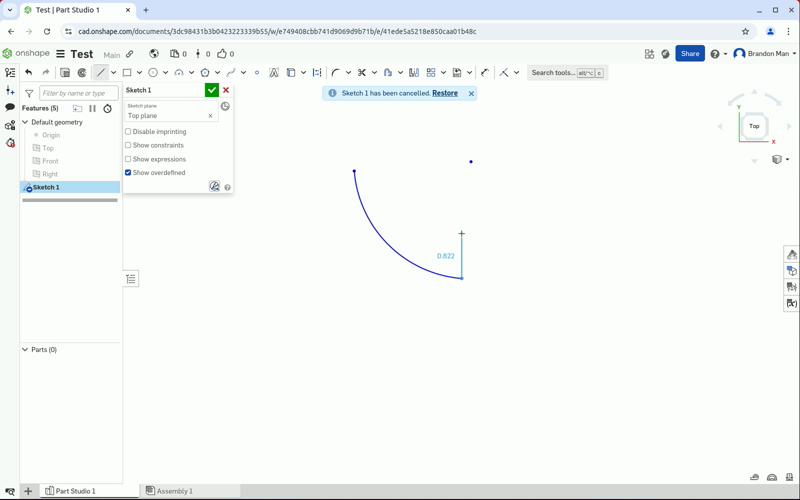
scroll(-6)
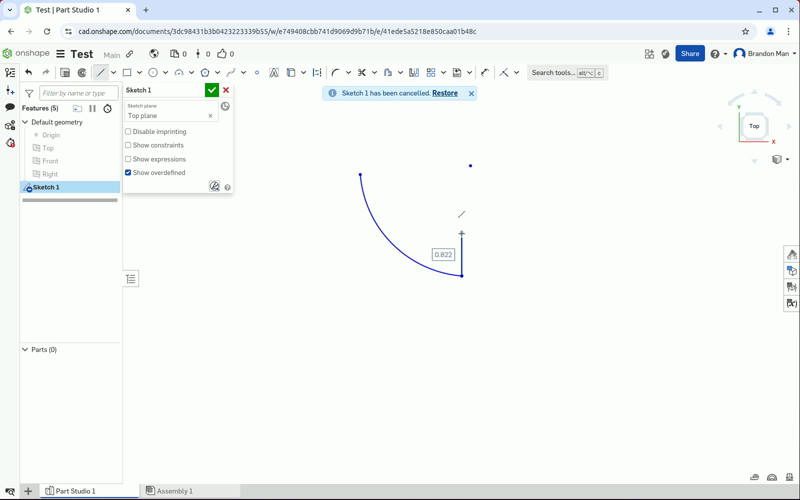
scroll(-6)
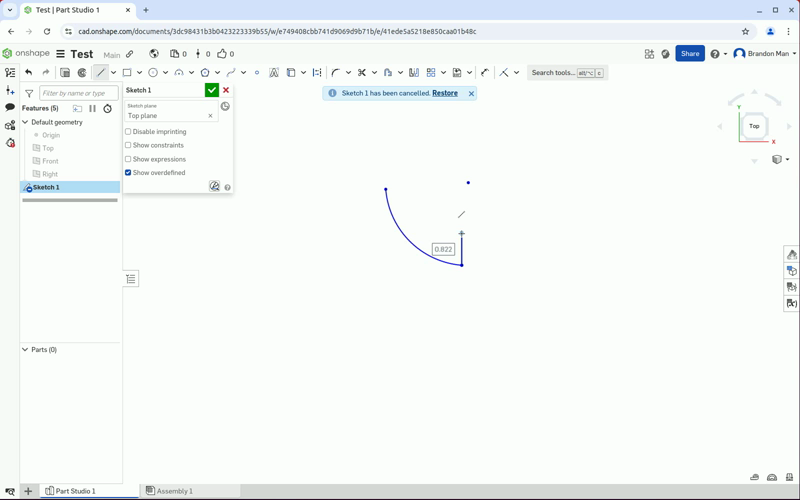
scroll(-6)
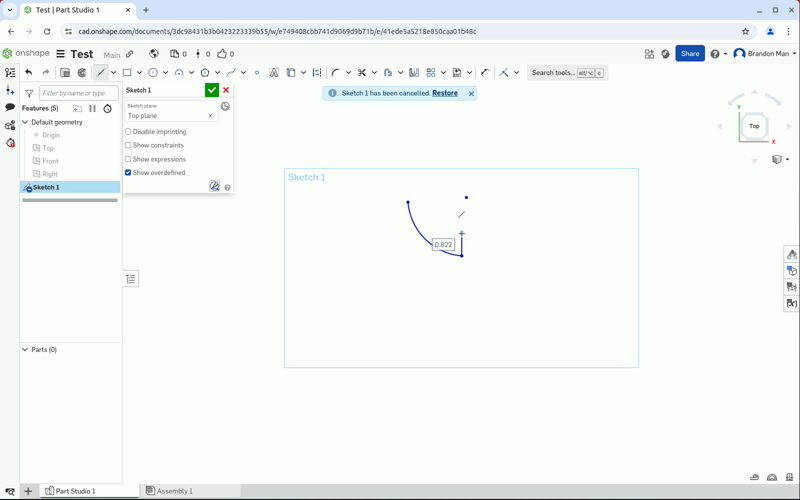
scroll(-6)
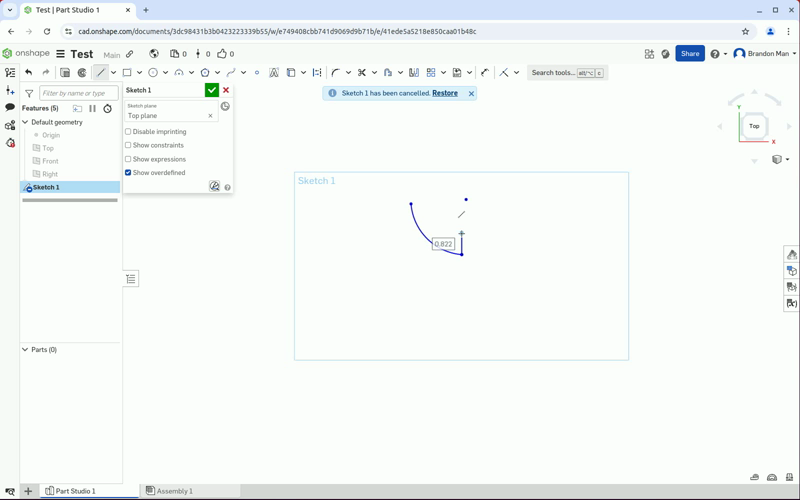
scroll(-6)
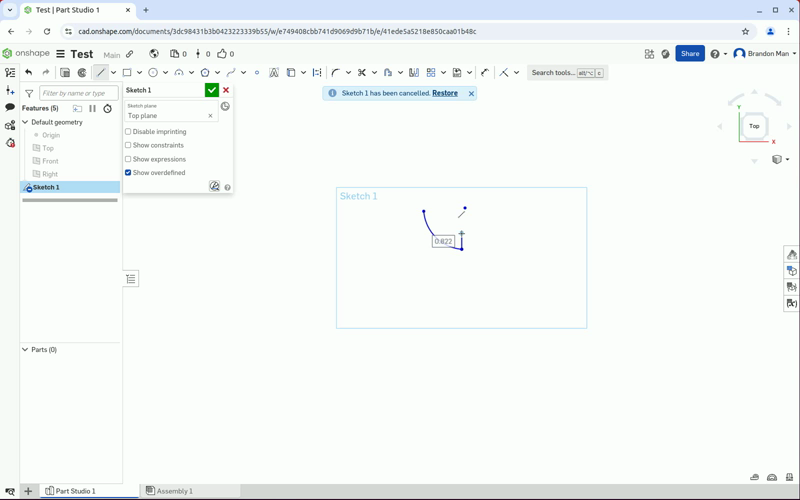
scroll(-6)
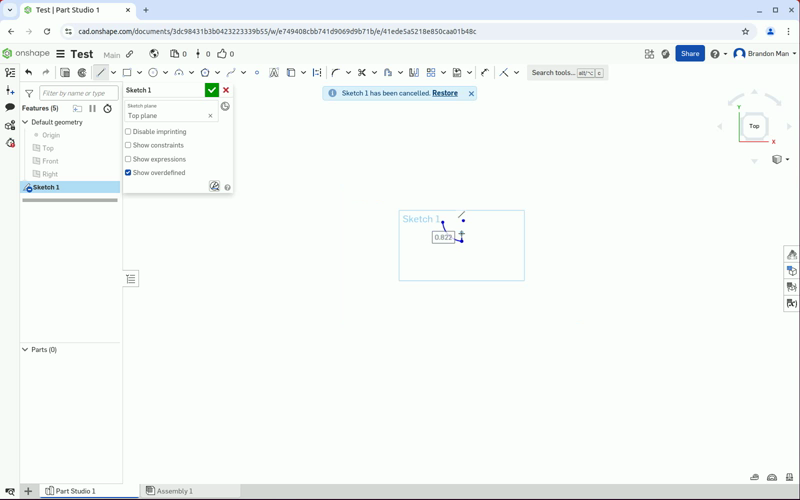
scroll(-6)
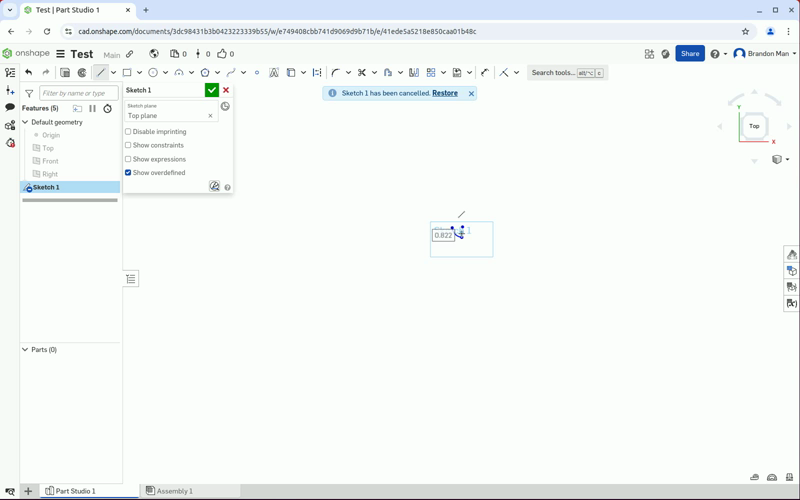
key_up(shift)
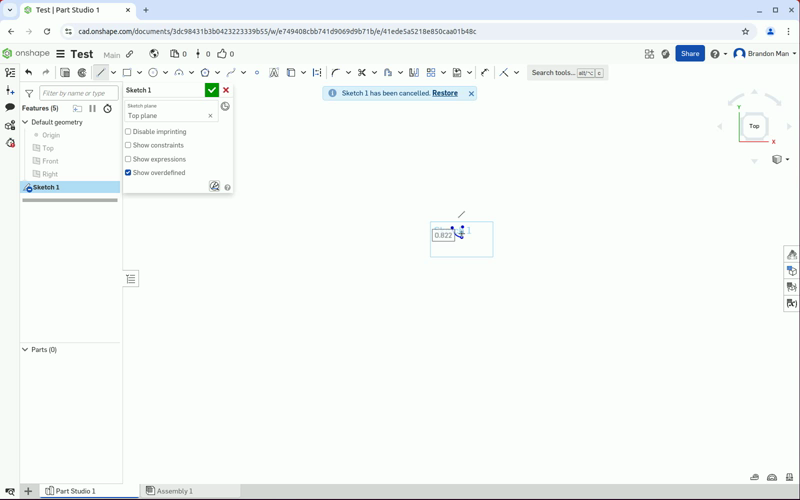
key(esc)
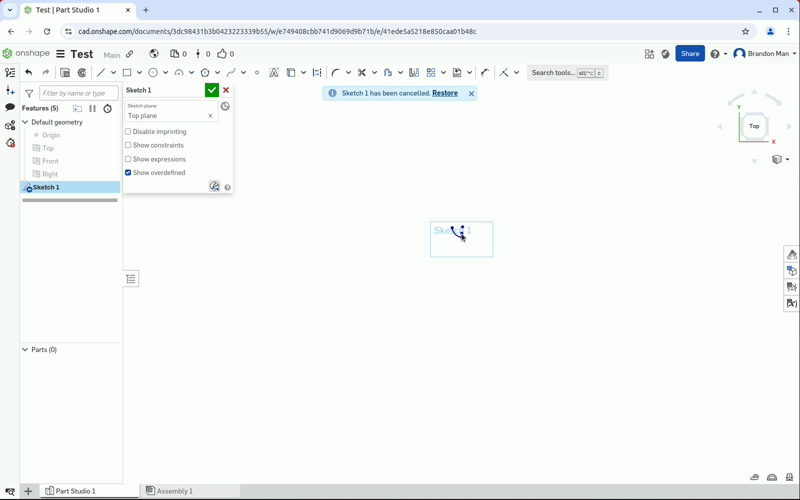
key(a)
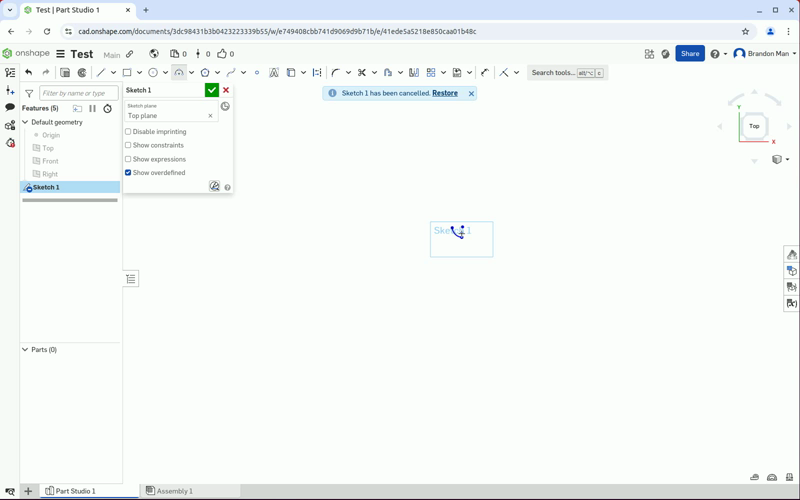
mouse_move(461, 233)
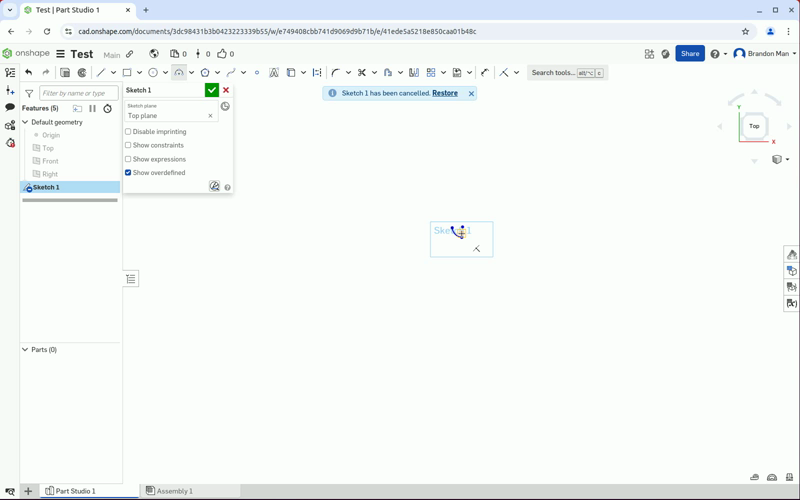
scroll(6)
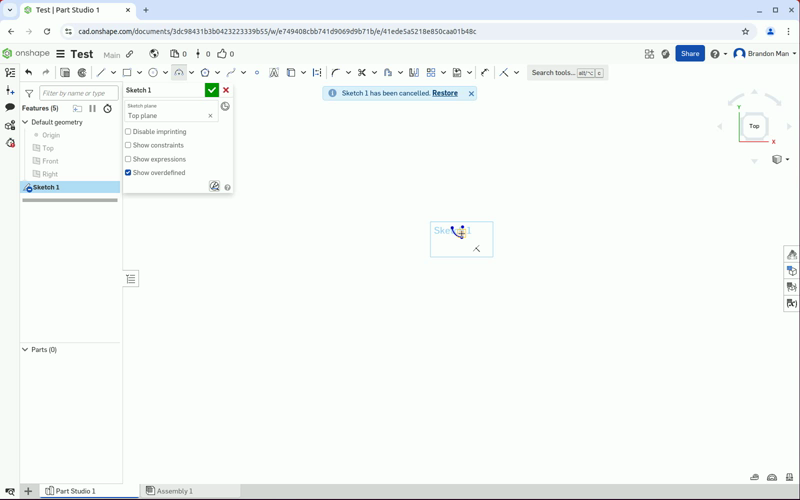
scroll(6)
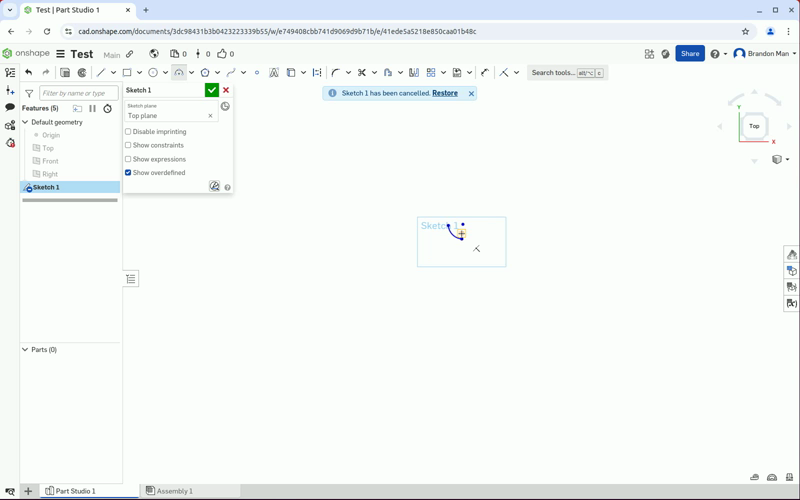
scroll(6)
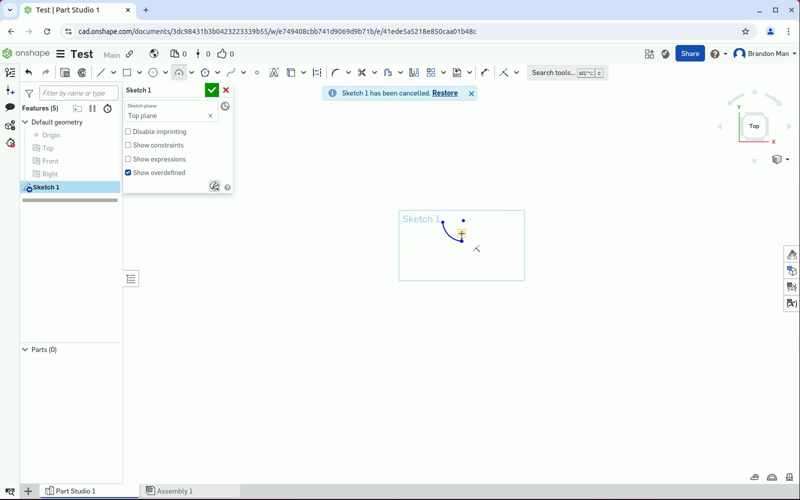
scroll(6)
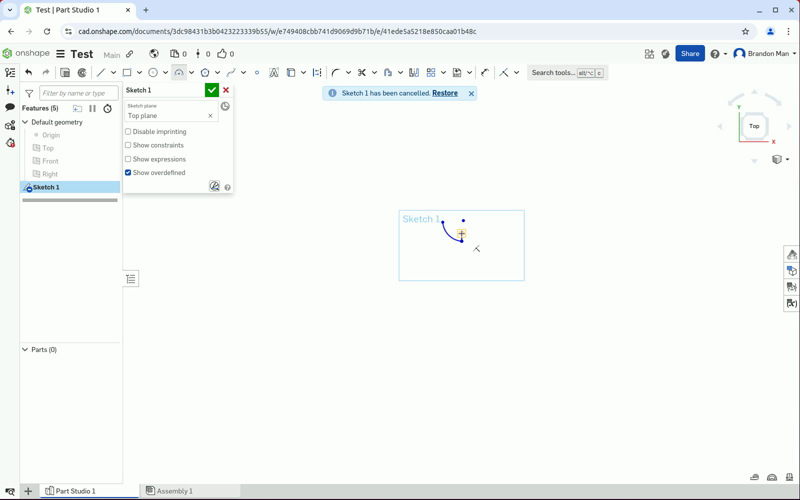
scroll(6)
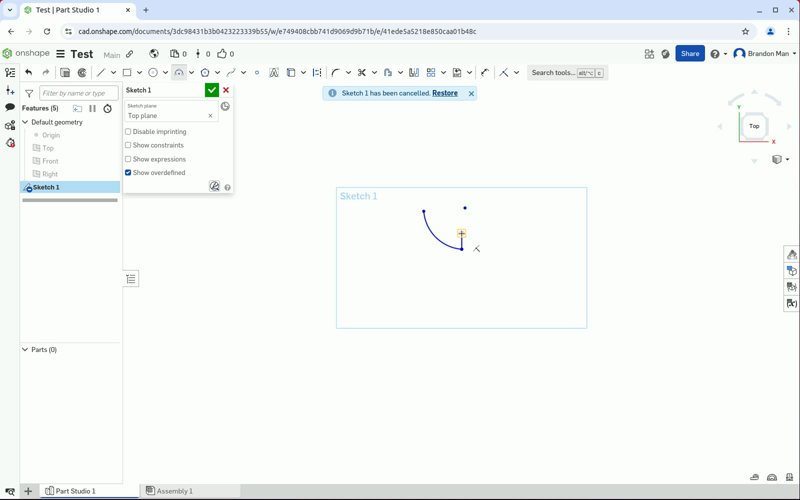
scroll(6)
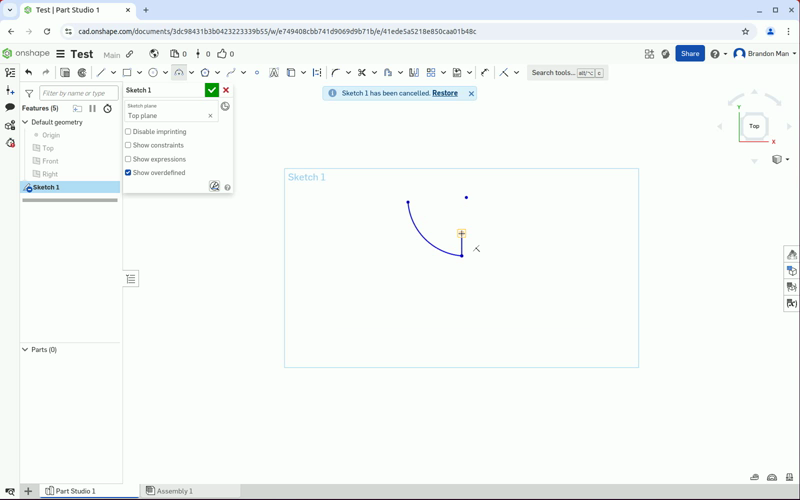
scroll(6)
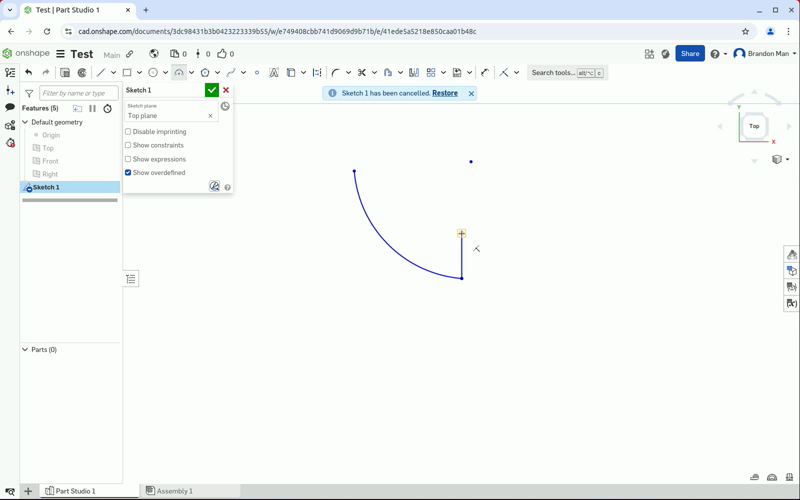
click(461, 233)
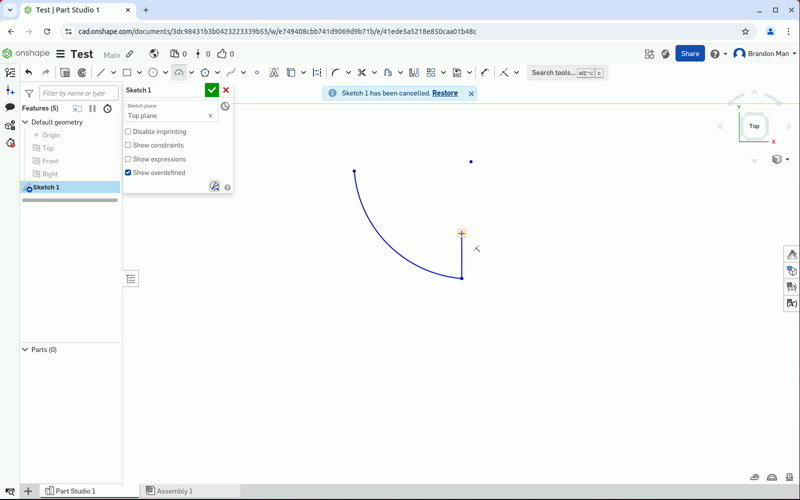
scroll(-6)
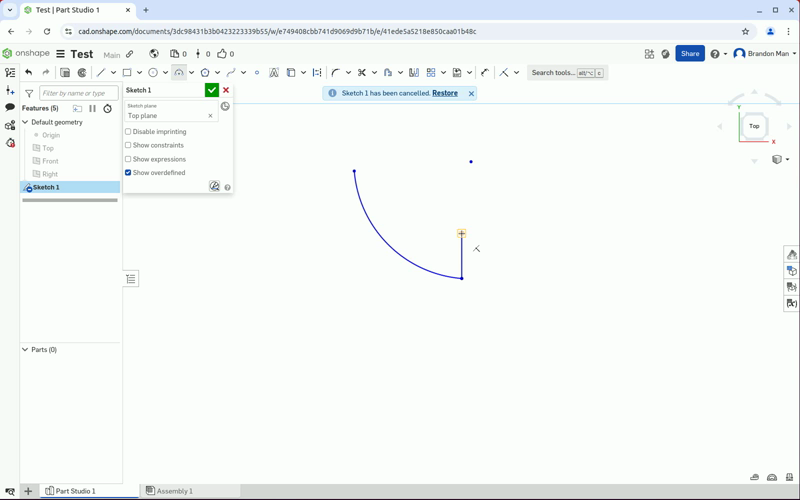
scroll(-6)
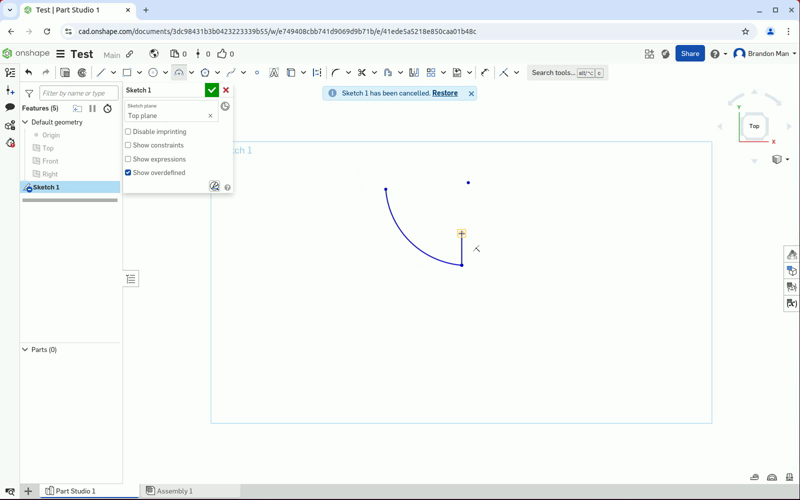
scroll(-6)
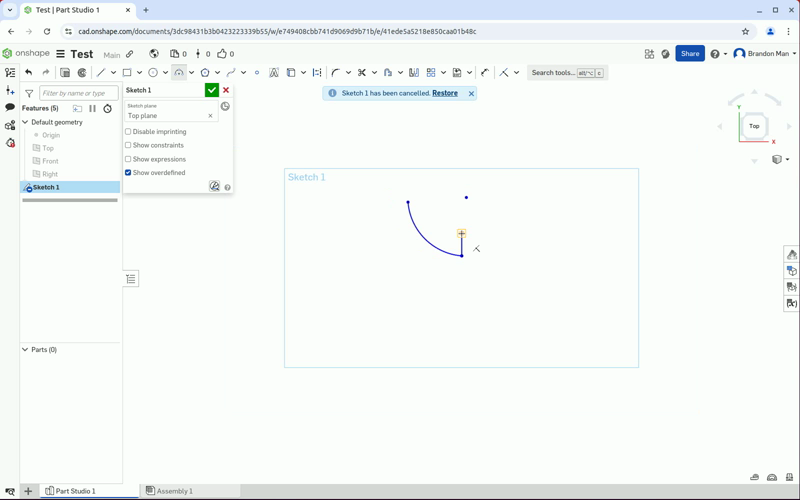
scroll(-6)
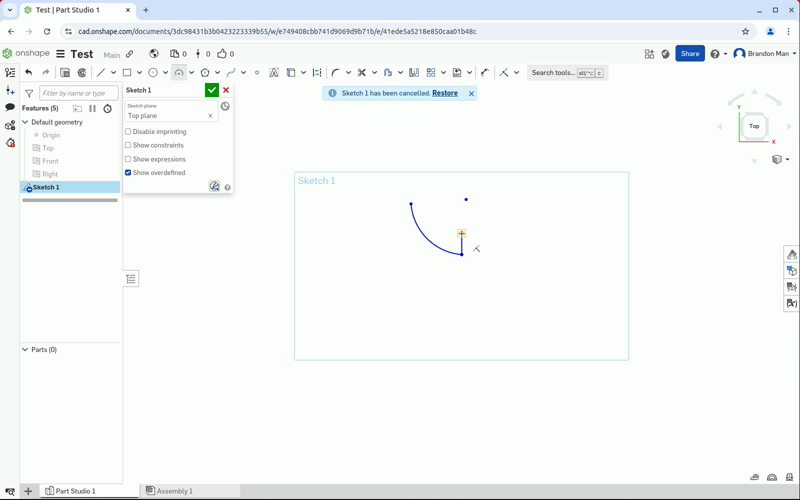
scroll(-6)
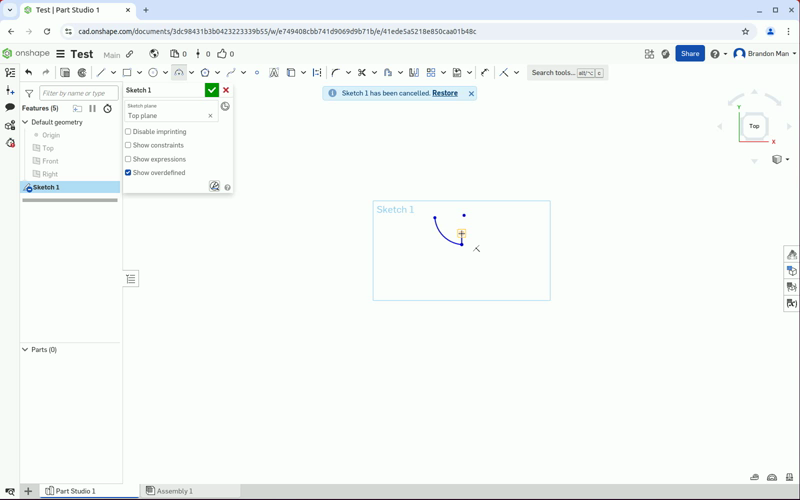
scroll(-6)
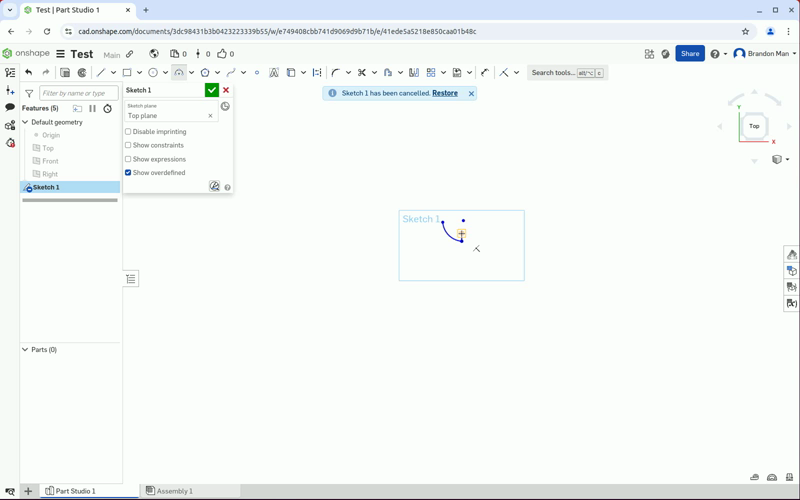
scroll(-6)
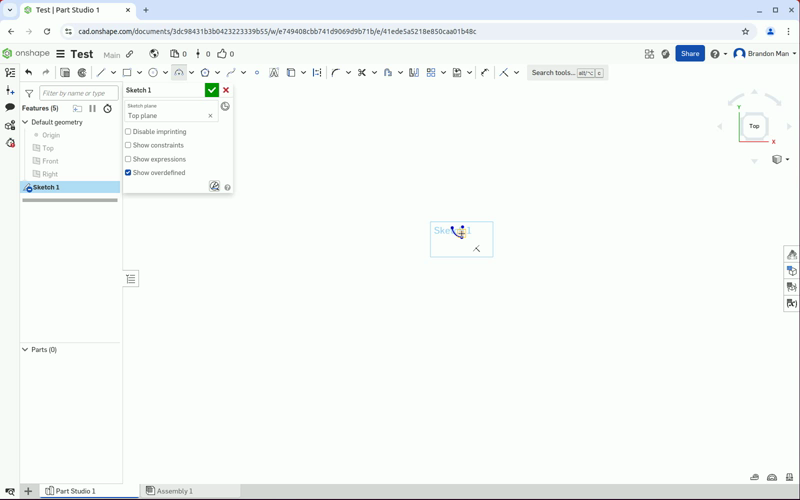
key_down(shift)
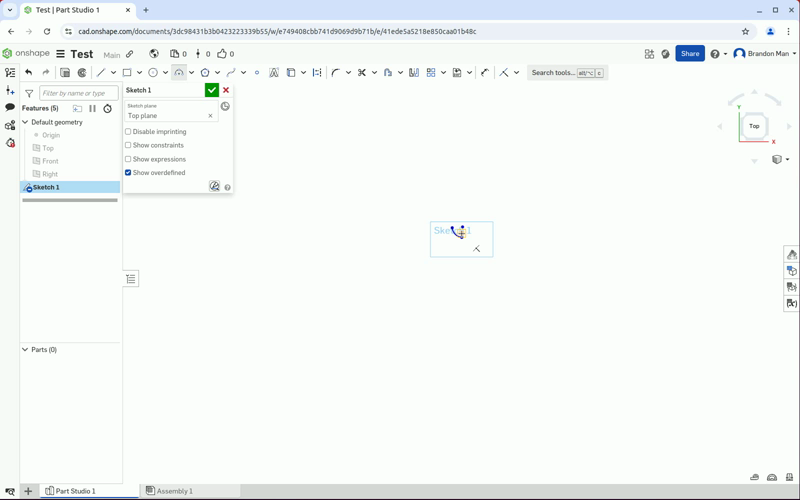
mouse_move(456, 227)
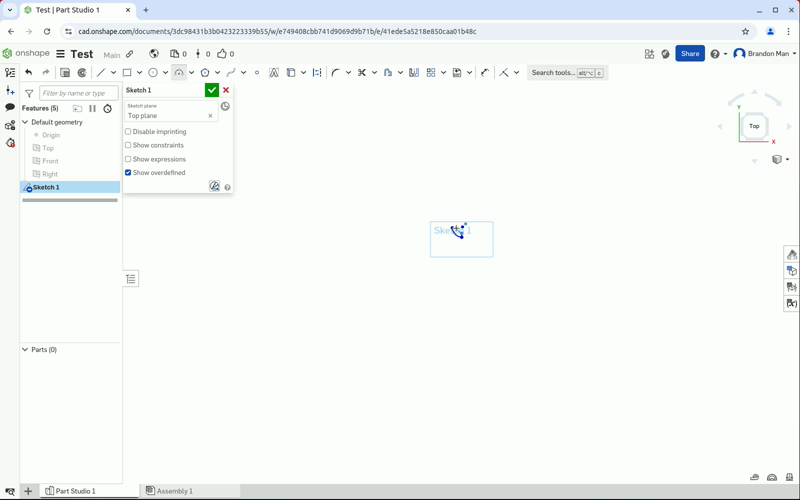
scroll(6)
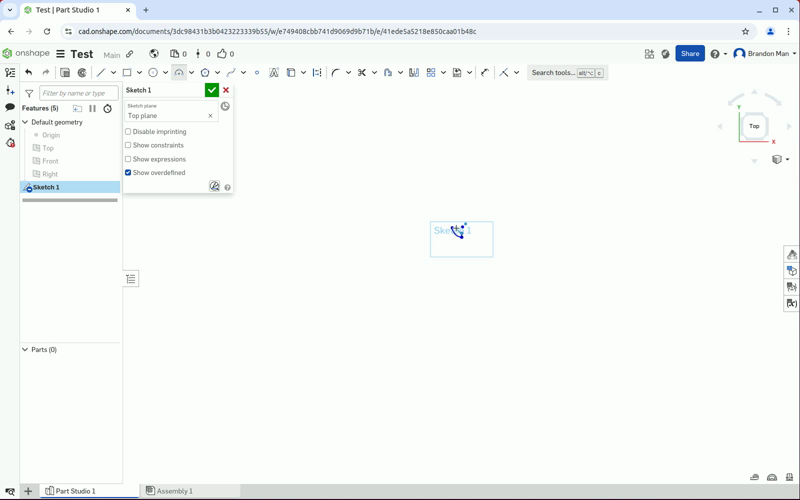
scroll(6)
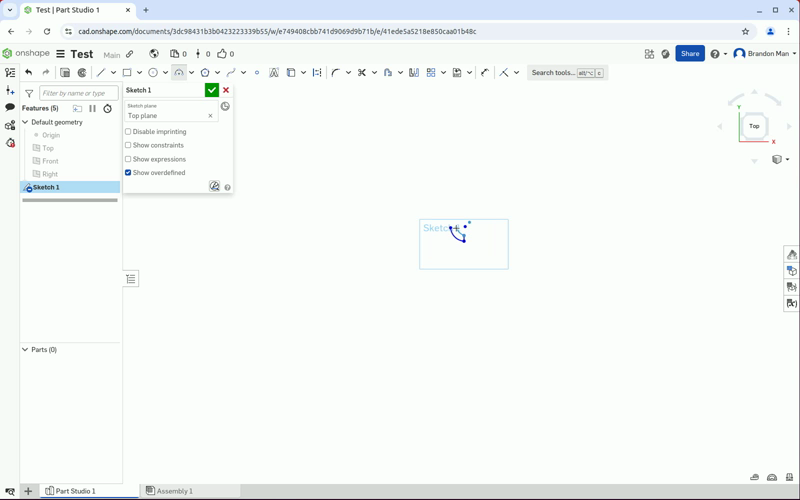
scroll(6)
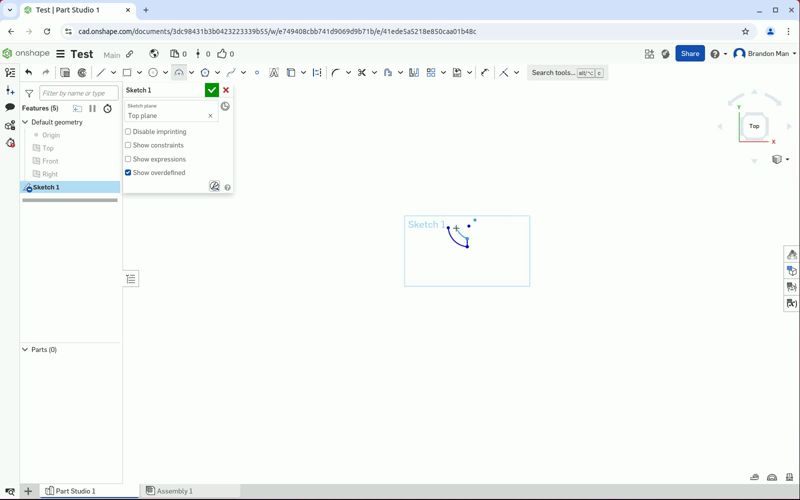
scroll(6)
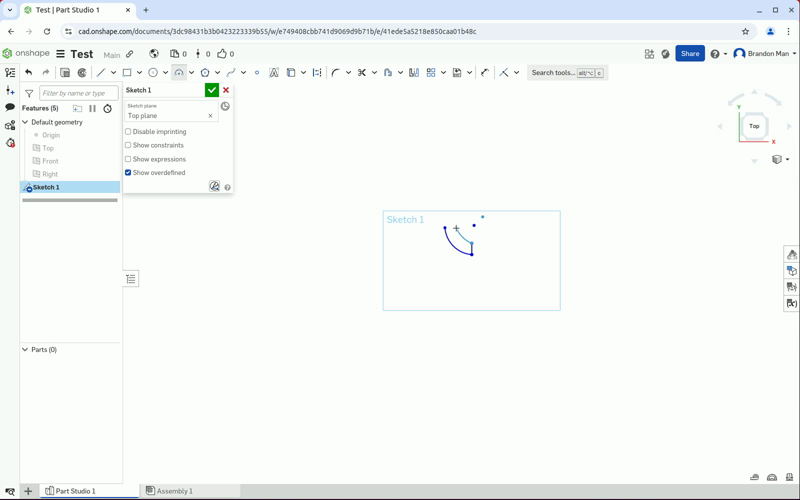
scroll(6)
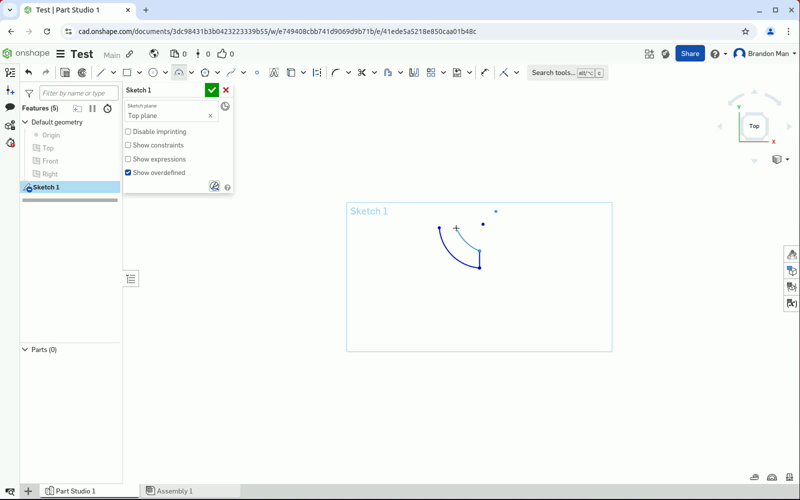
scroll(6)
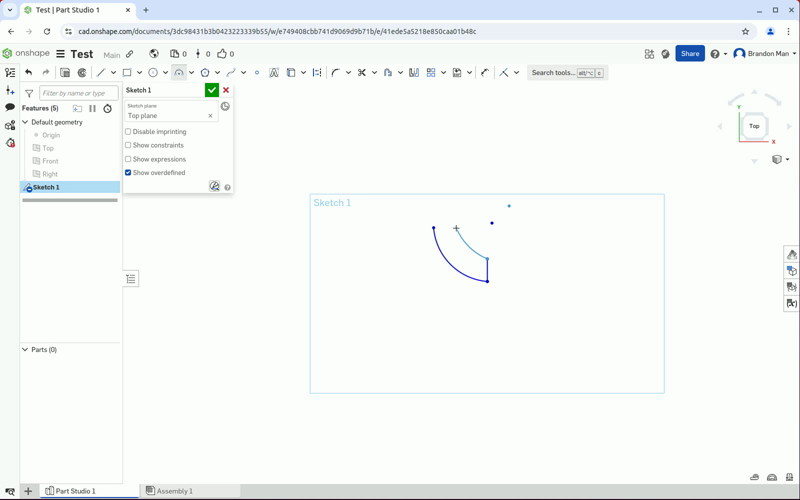
scroll(6)
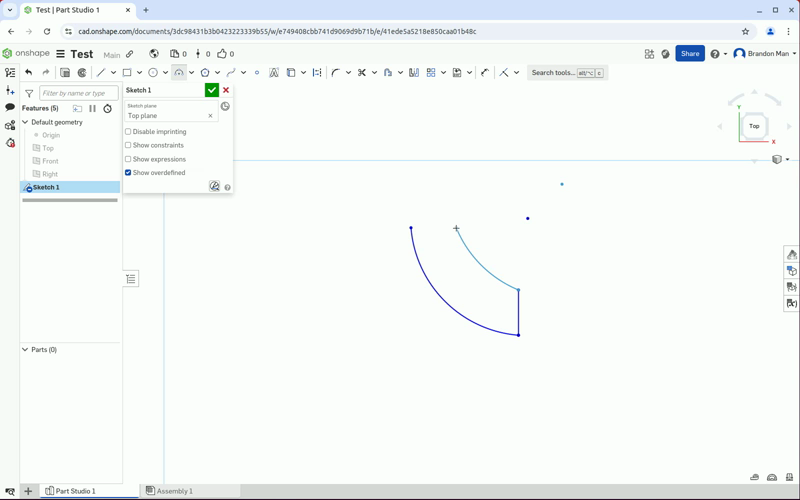
click(456, 227)
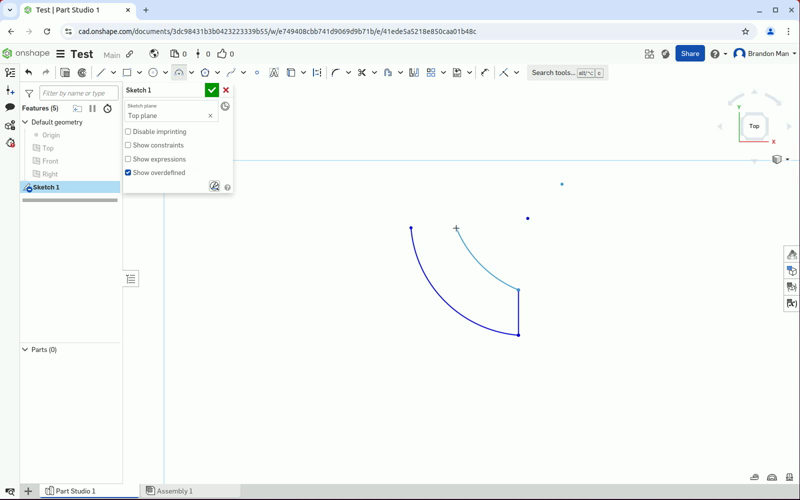
scroll(-6)
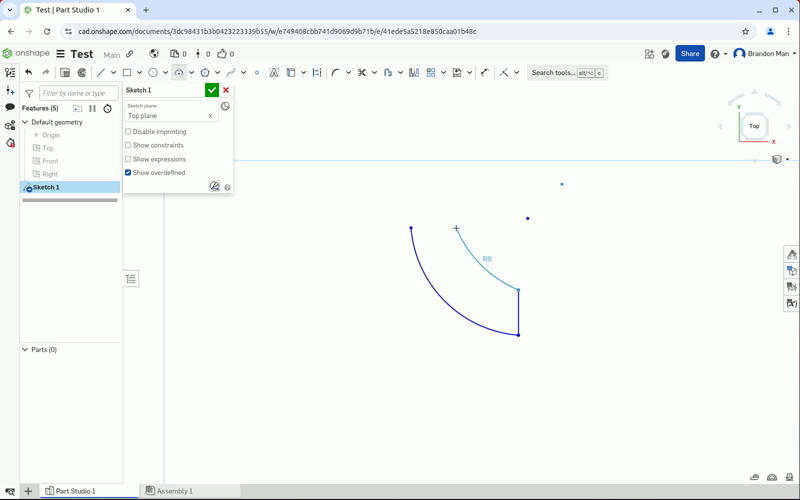
scroll(-6)
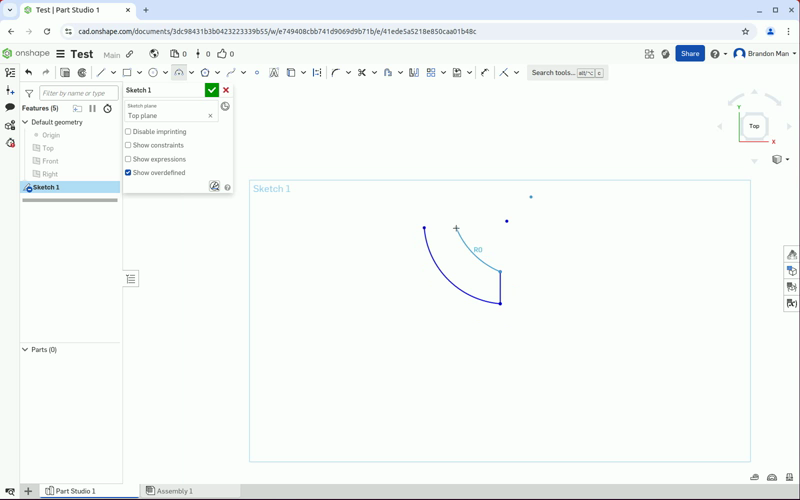
scroll(-6)
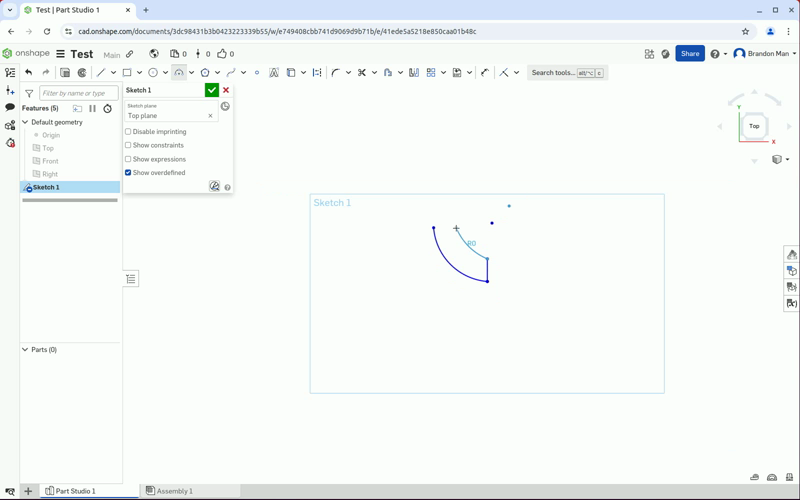
scroll(-6)
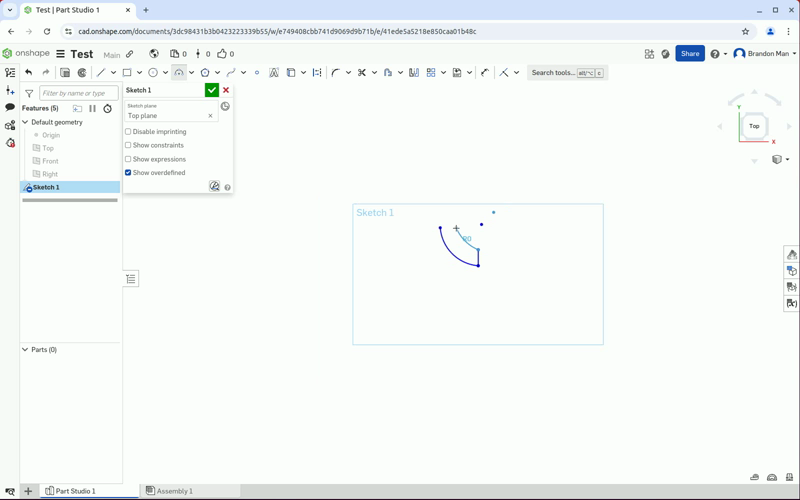
scroll(-6)
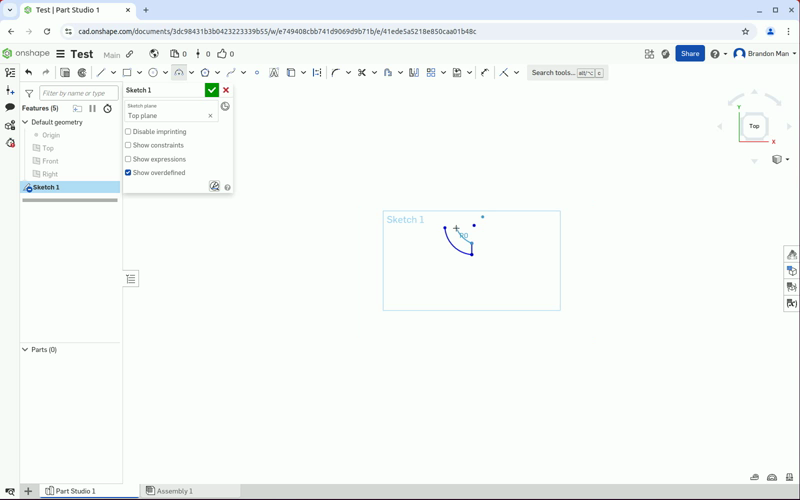
scroll(-6)
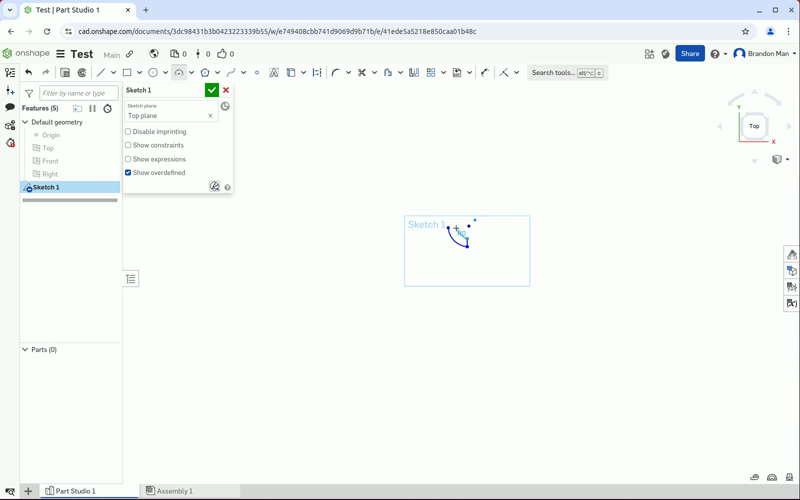
scroll(-6)
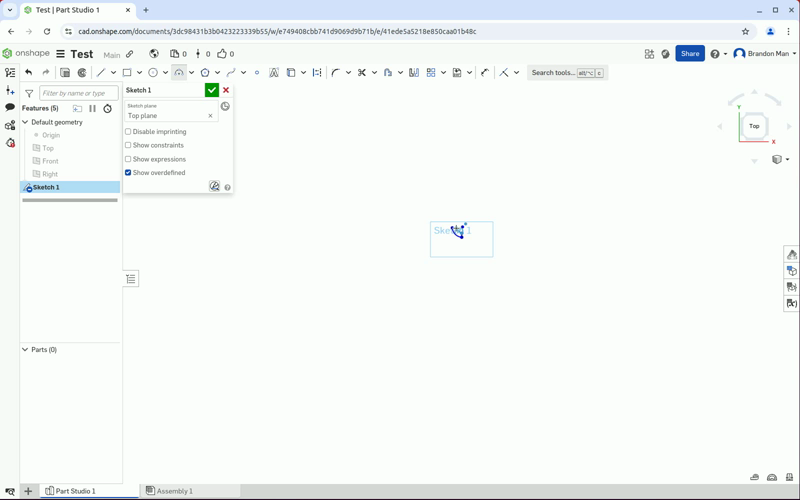
mouse_move(457, 231)
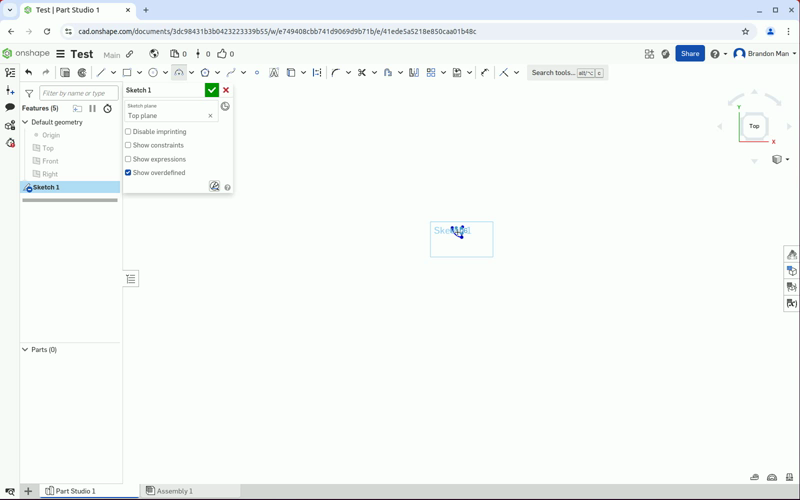
scroll(6)
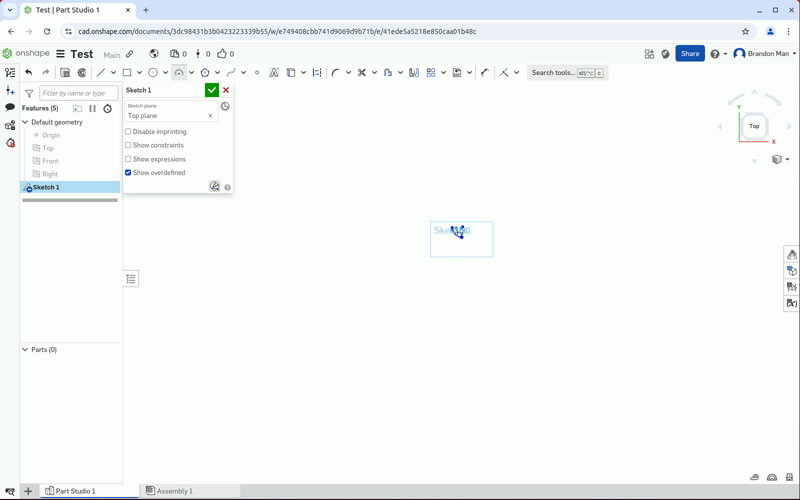
scroll(6)
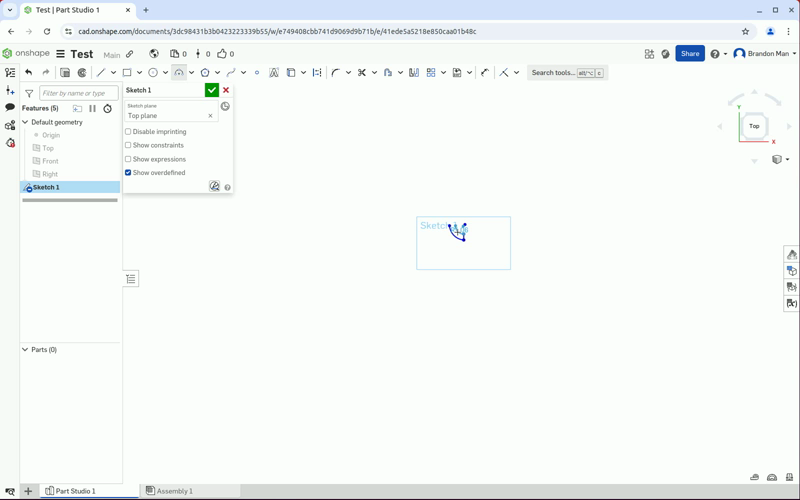
scroll(6)
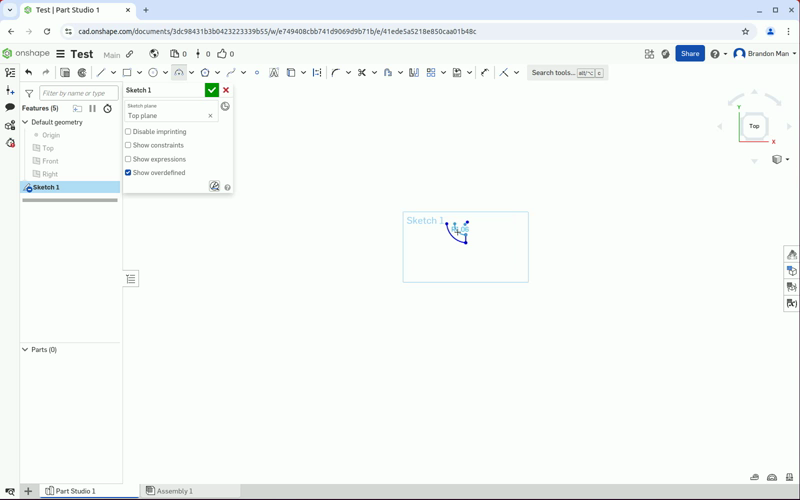
scroll(6)
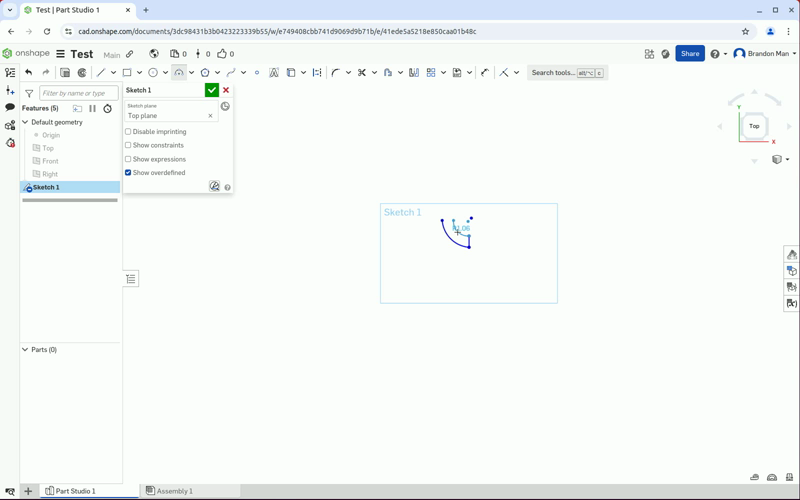
scroll(6)
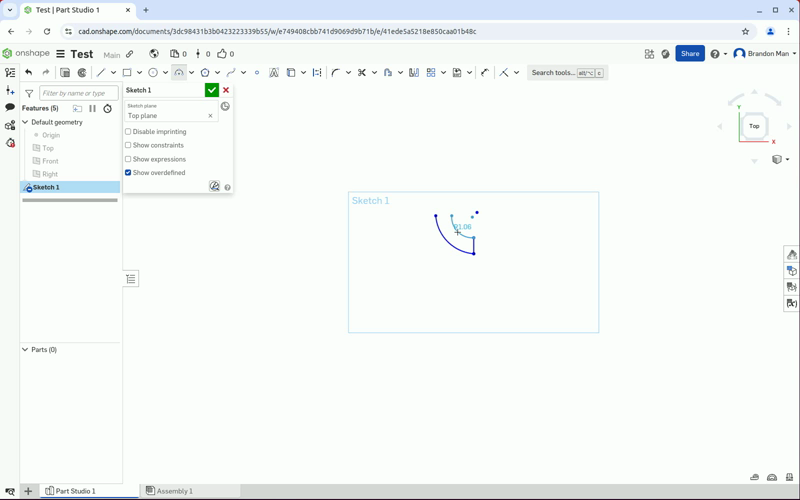
scroll(6)
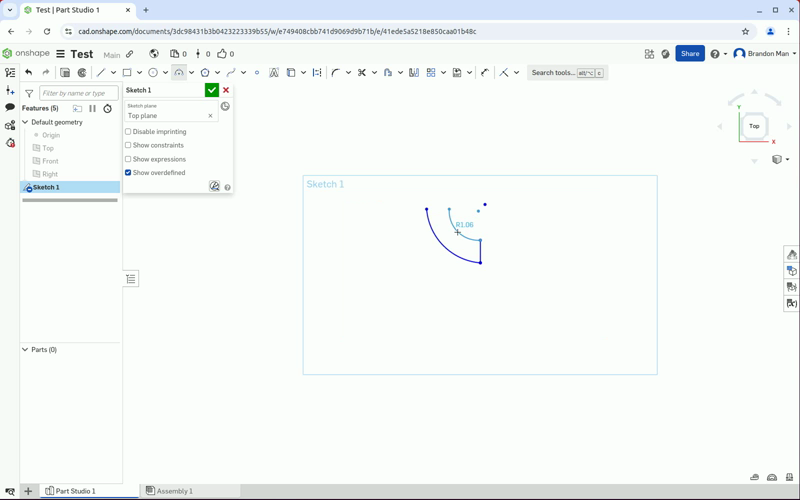
scroll(6)
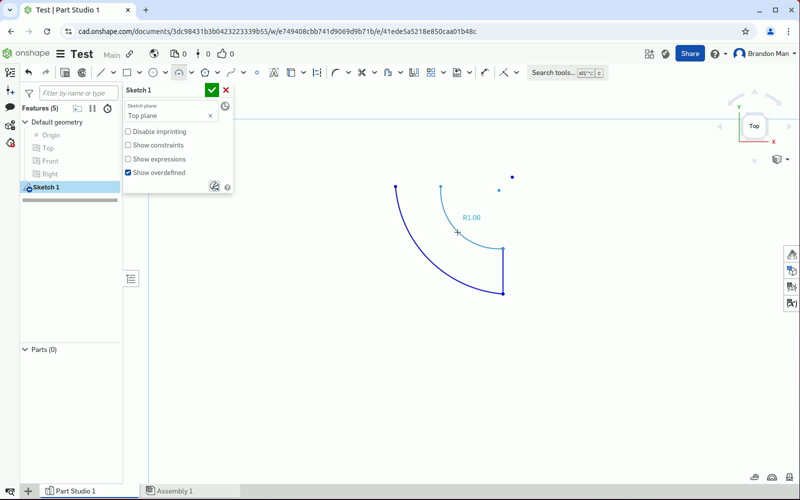
click(457, 231)
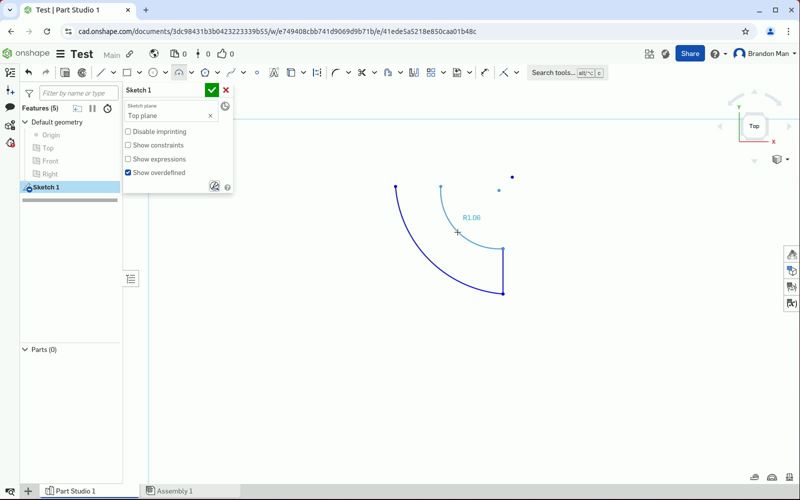
scroll(-6)
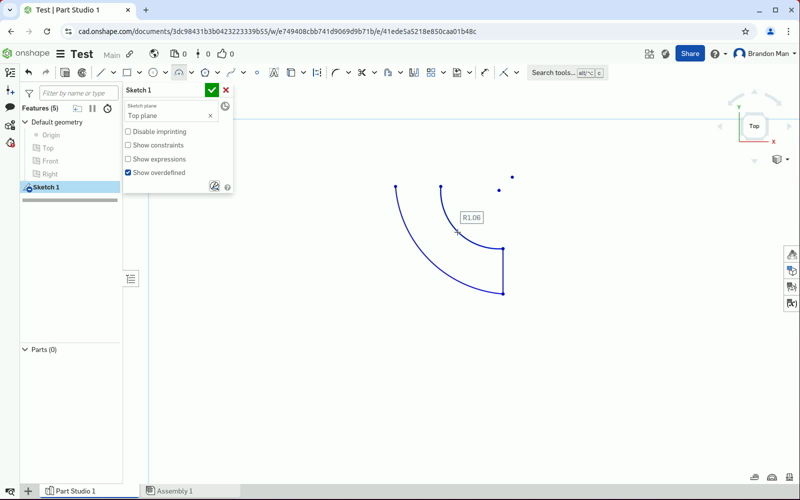
scroll(-6)
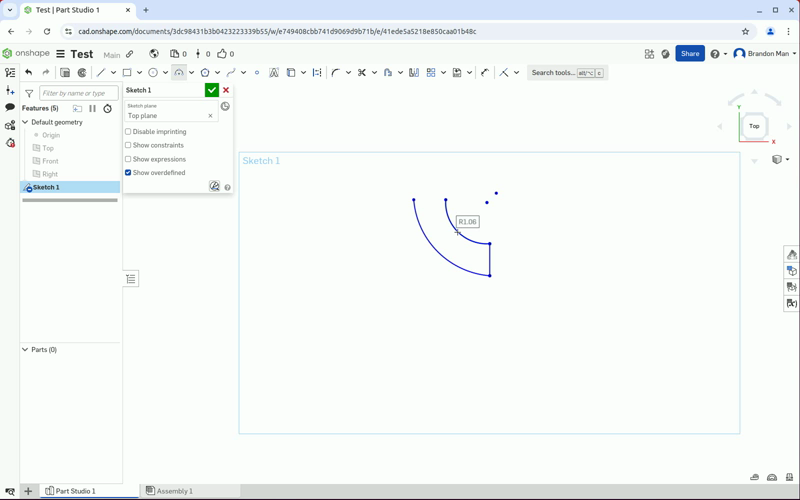
scroll(-6)
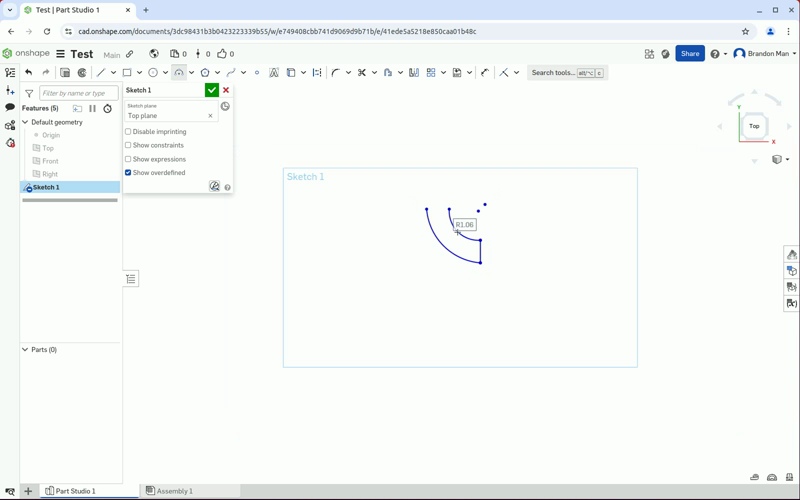
scroll(-6)
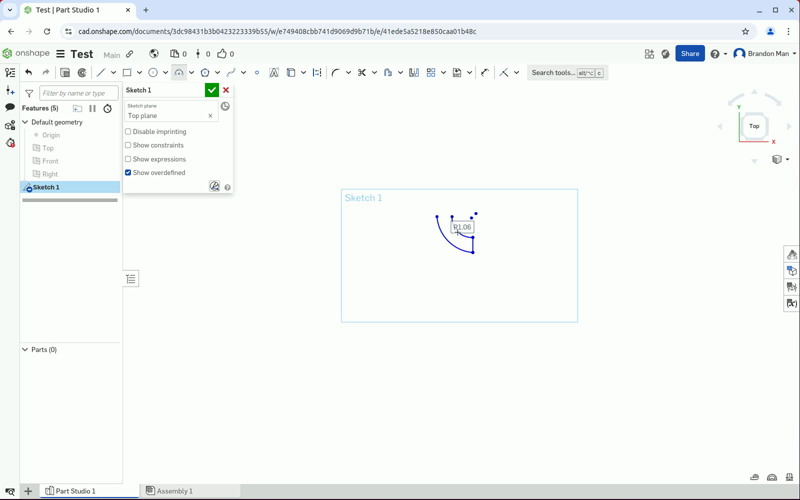
scroll(-6)
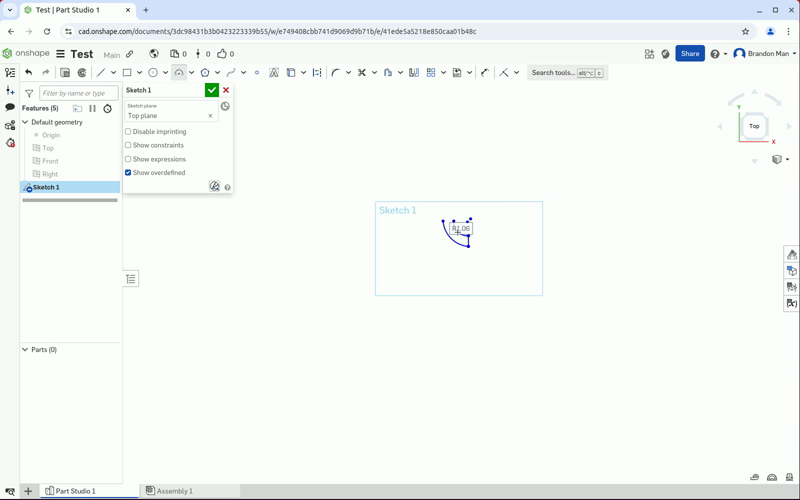
scroll(-6)
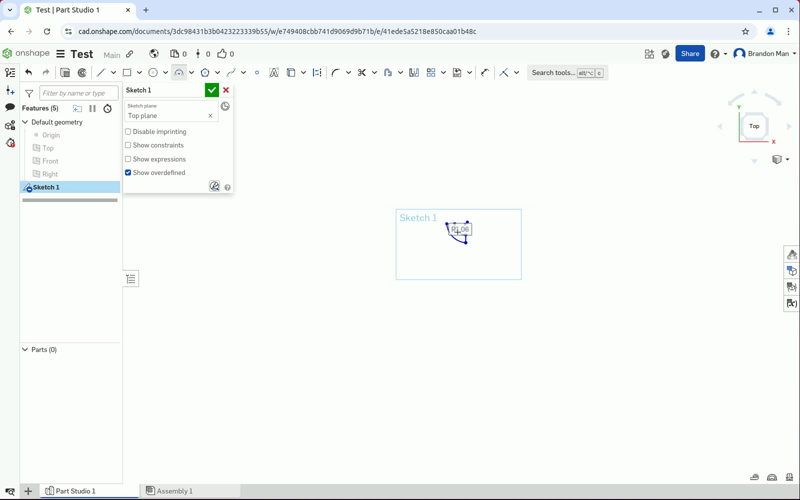
scroll(-6)
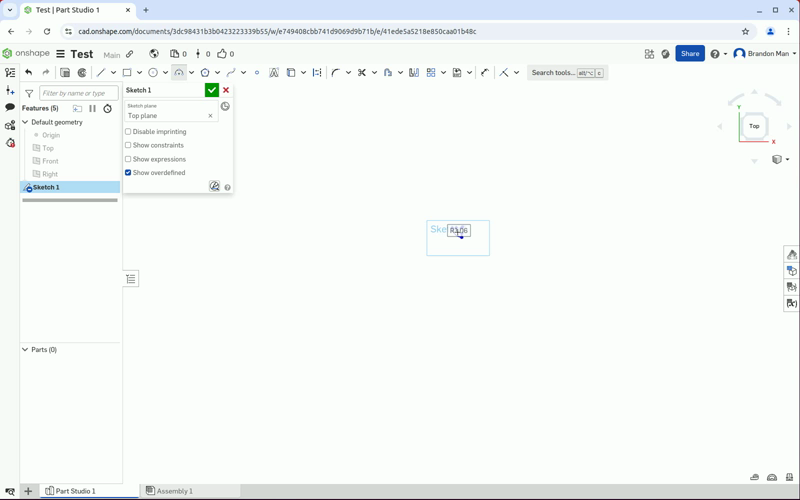
key_up(shift)
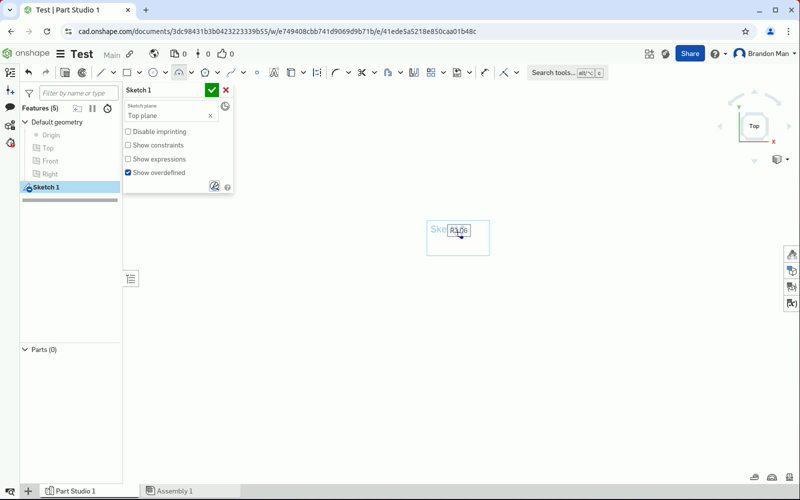
key(esc)
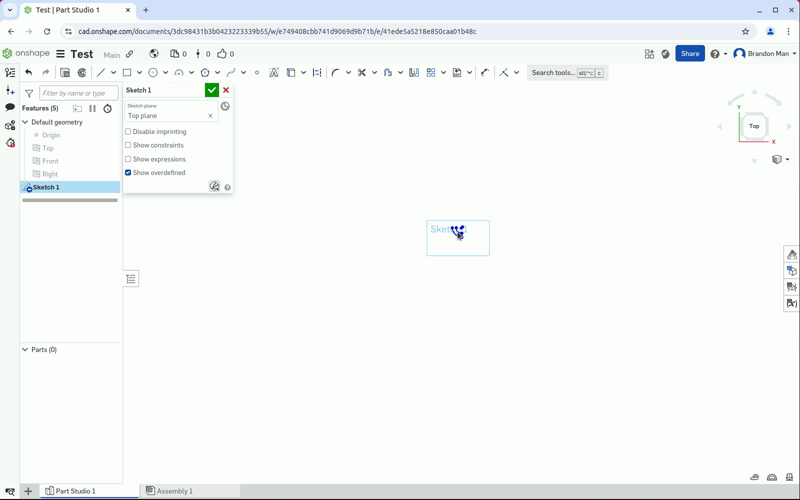
key(l)
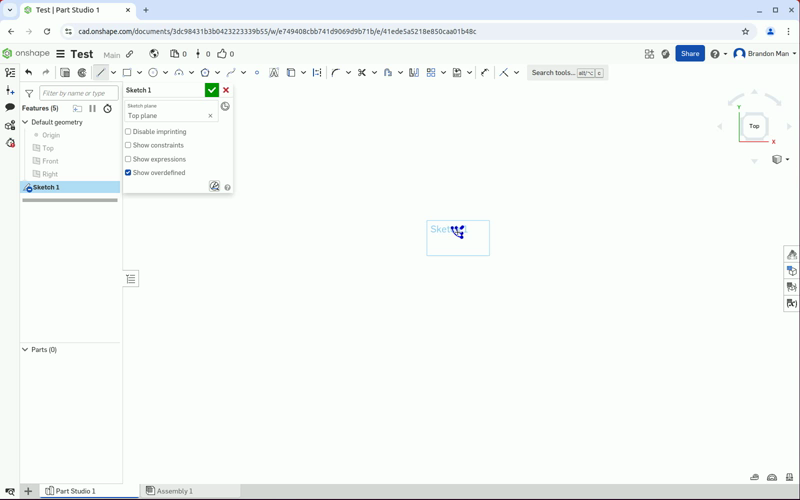
mouse_move(456, 227)
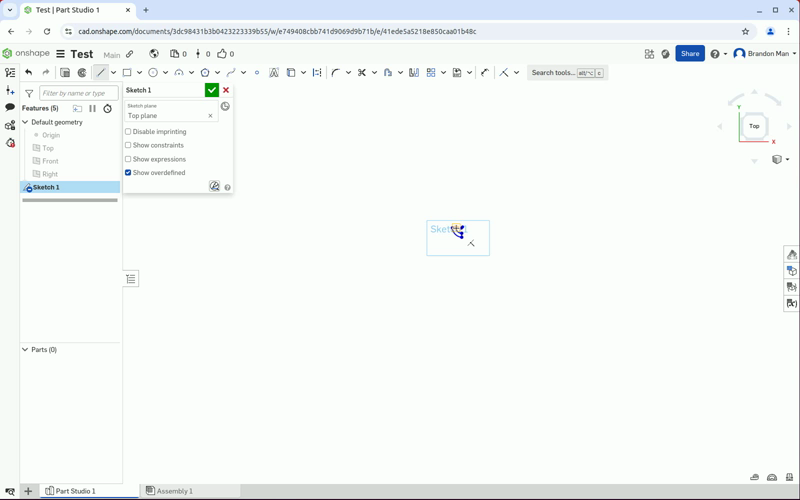
scroll(6)
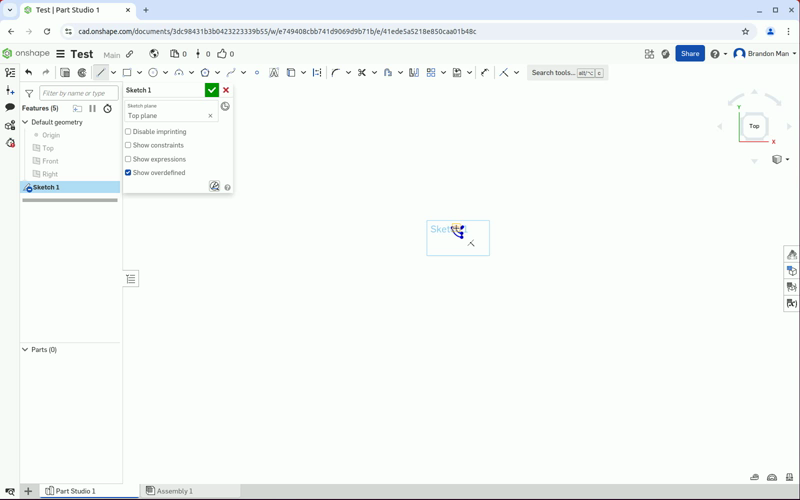
scroll(6)
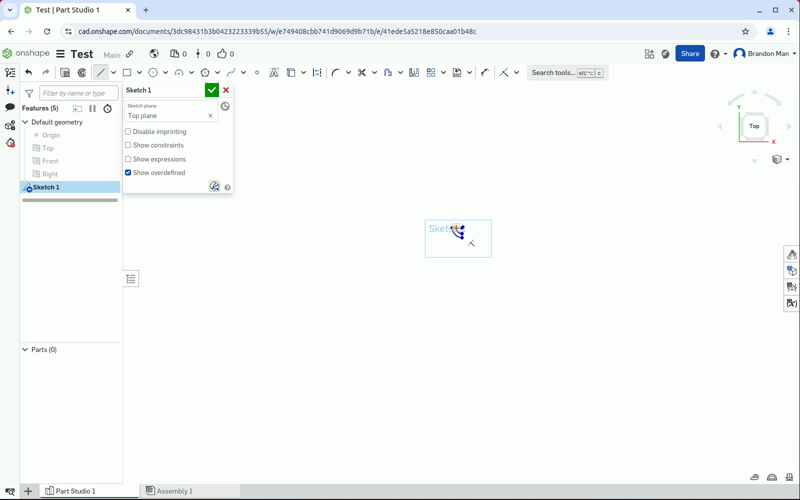
scroll(6)
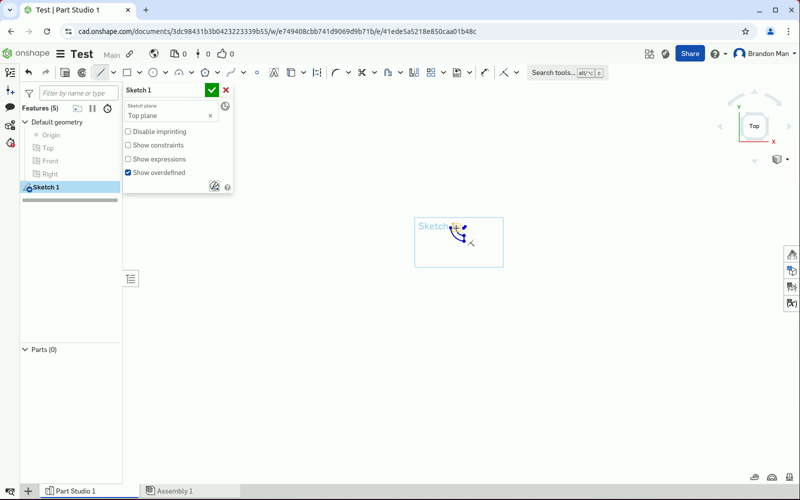
scroll(6)
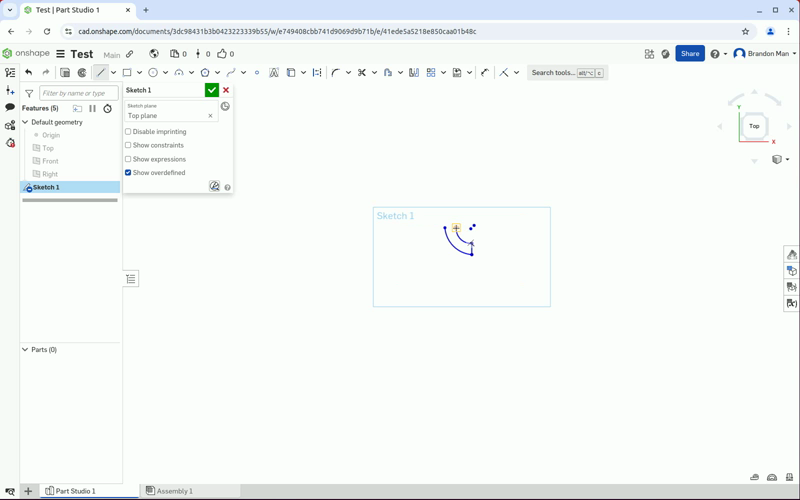
scroll(6)
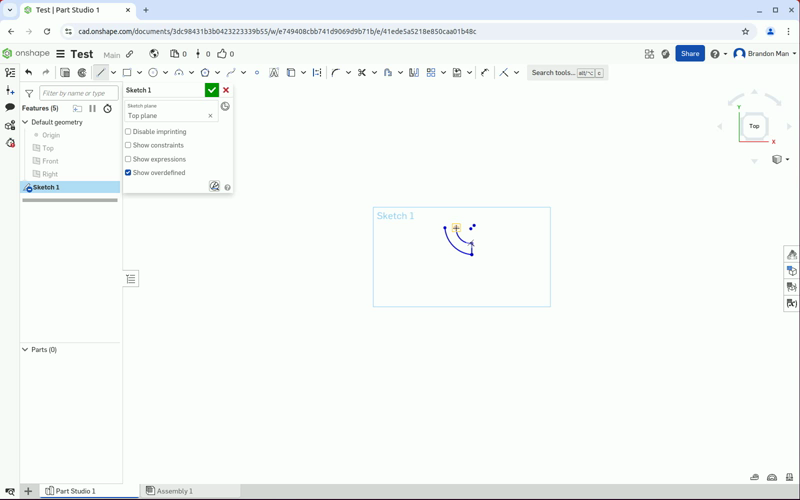
scroll(6)
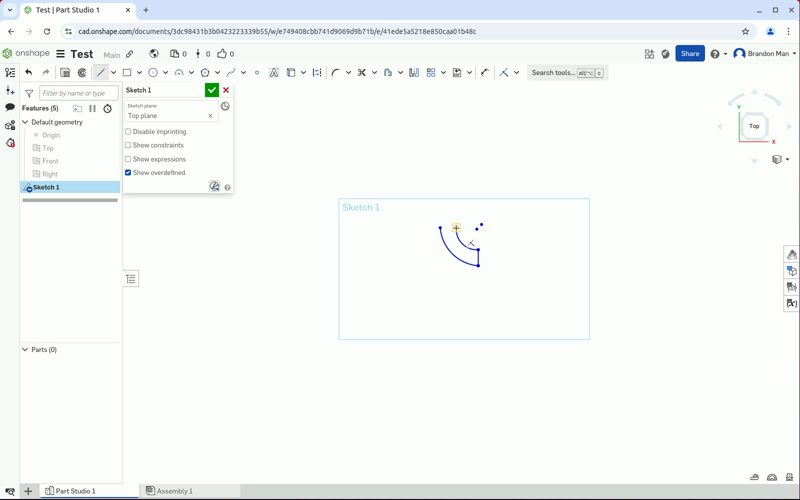
scroll(6)
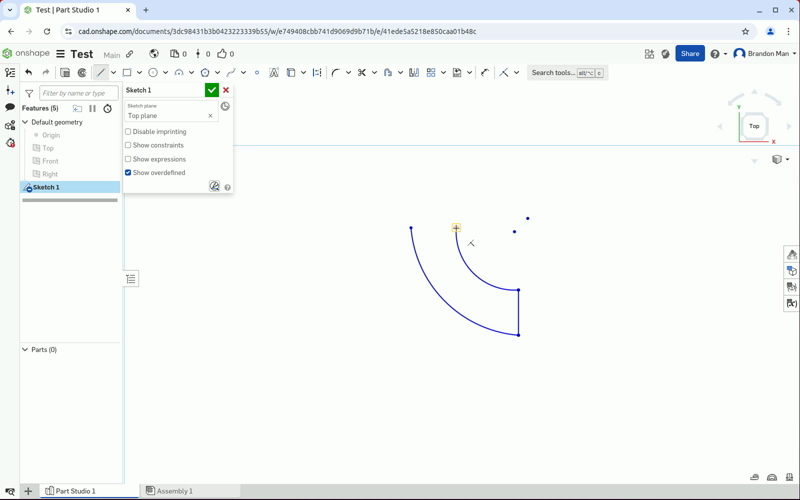
click(456, 227)
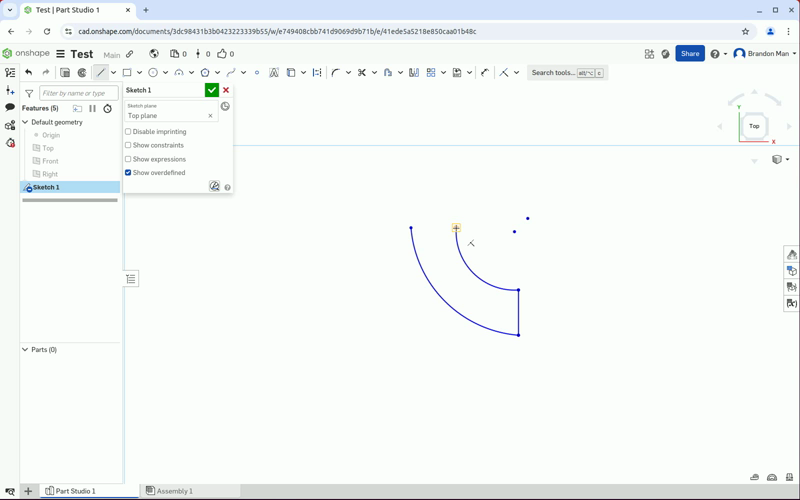
scroll(-6)
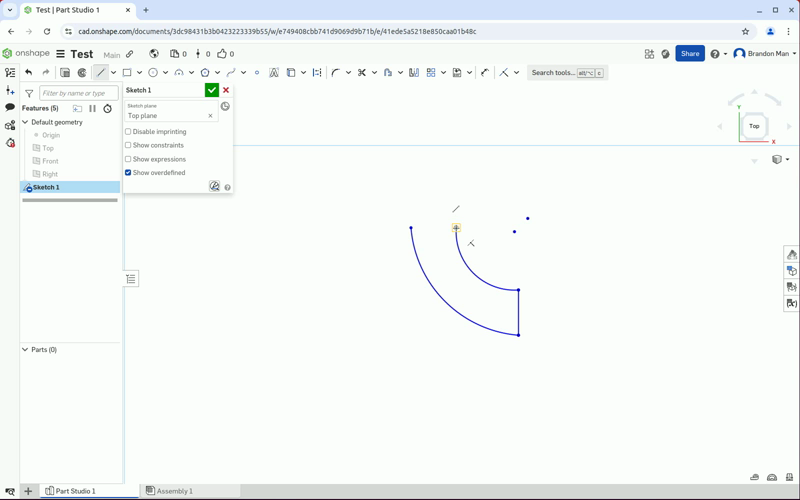
scroll(-6)
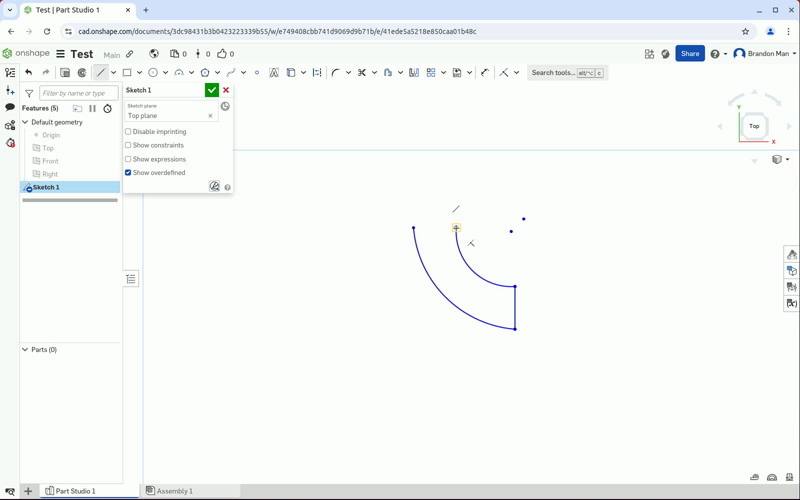
scroll(-6)
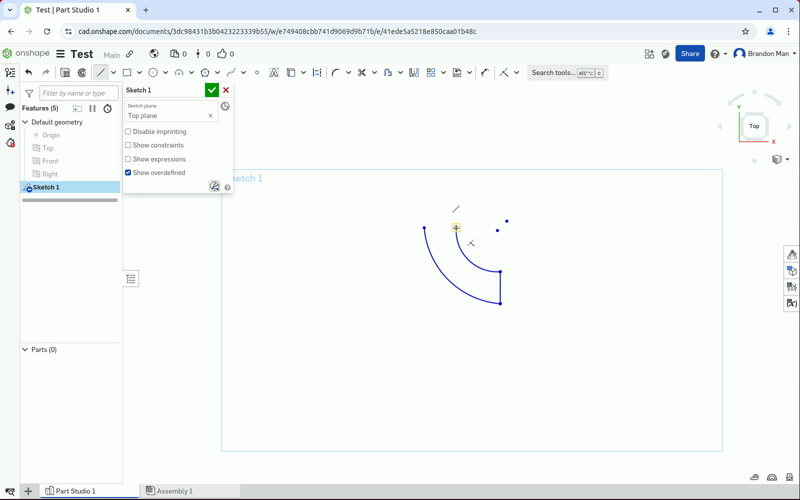
scroll(-6)
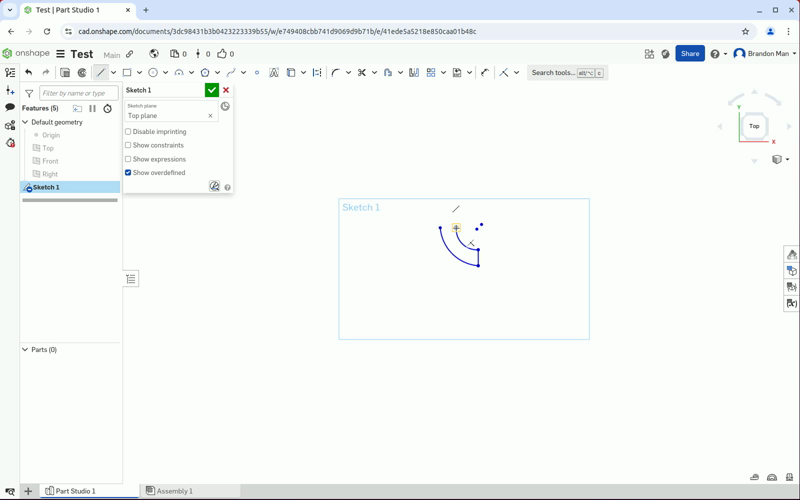
scroll(-6)
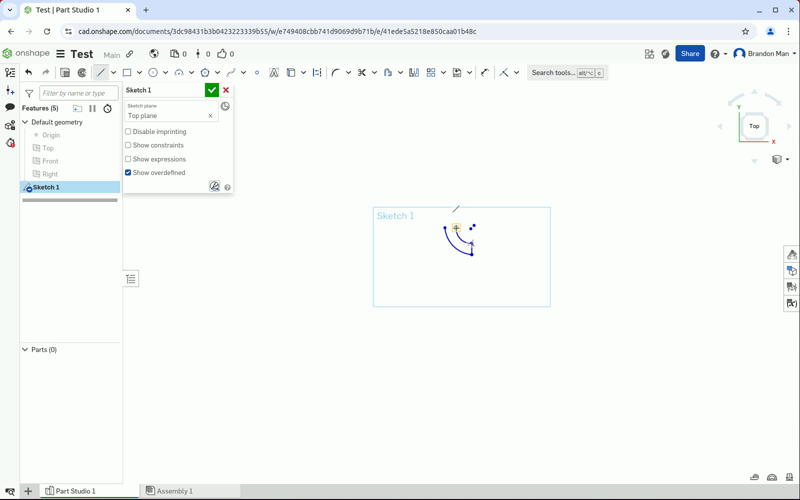
scroll(-6)
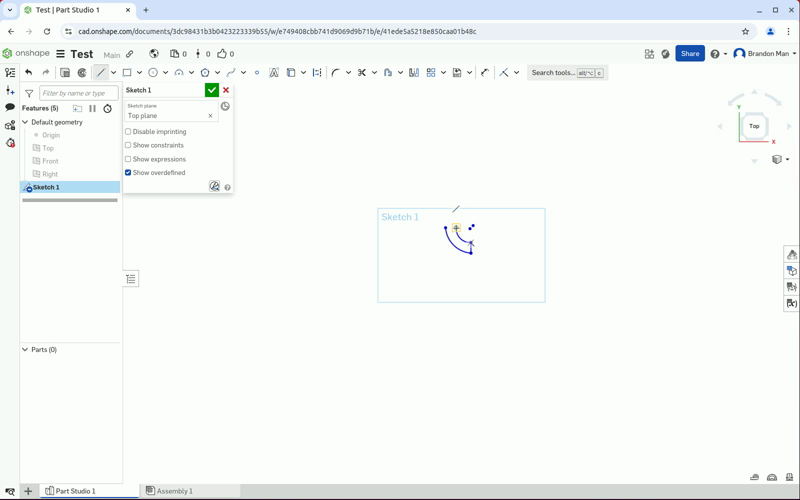
scroll(-6)
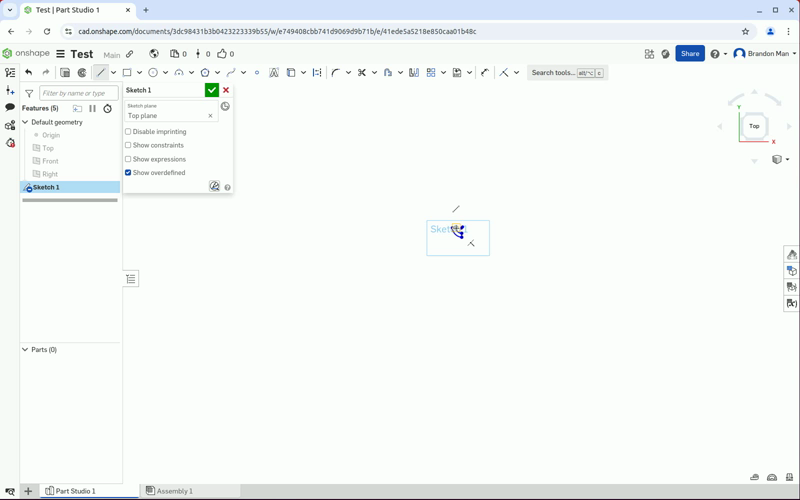
mouse_move(486, 227)
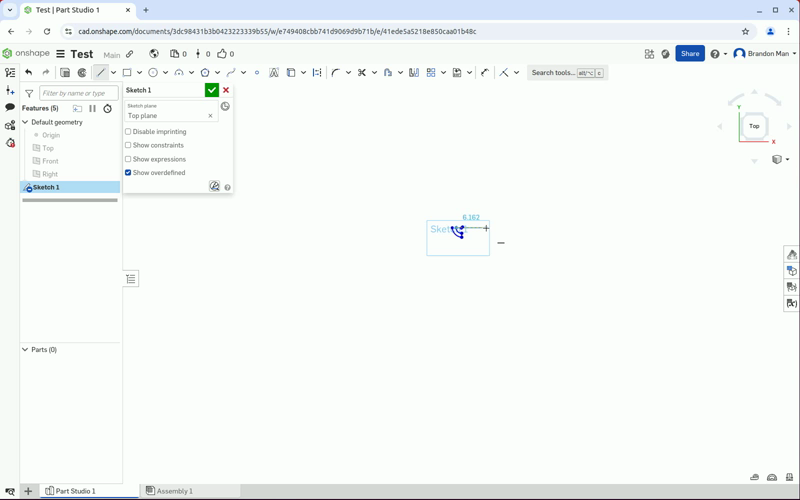
key_down(shift)
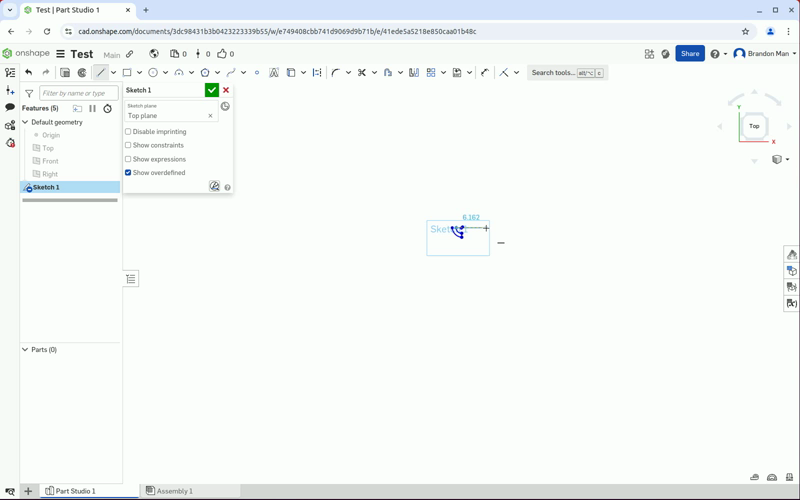
mouse_move(452, 227)
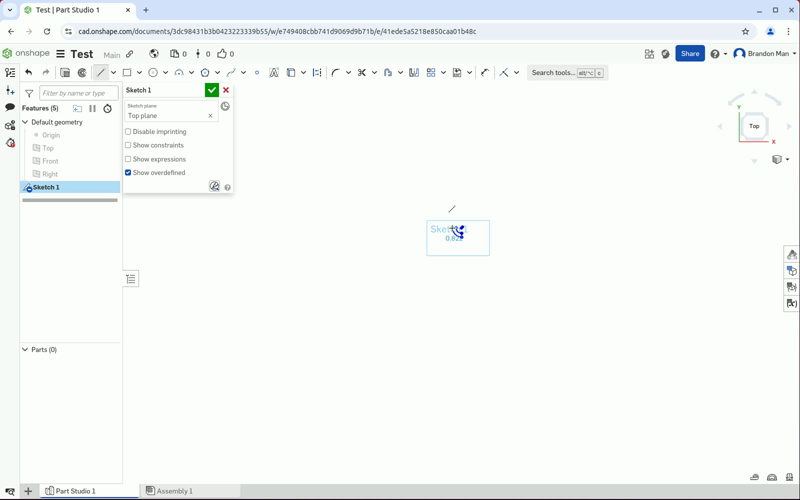
scroll(6)
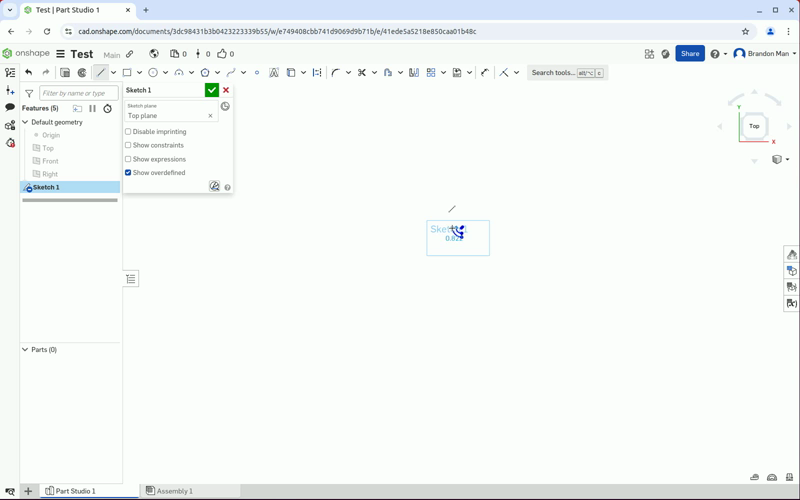
scroll(6)
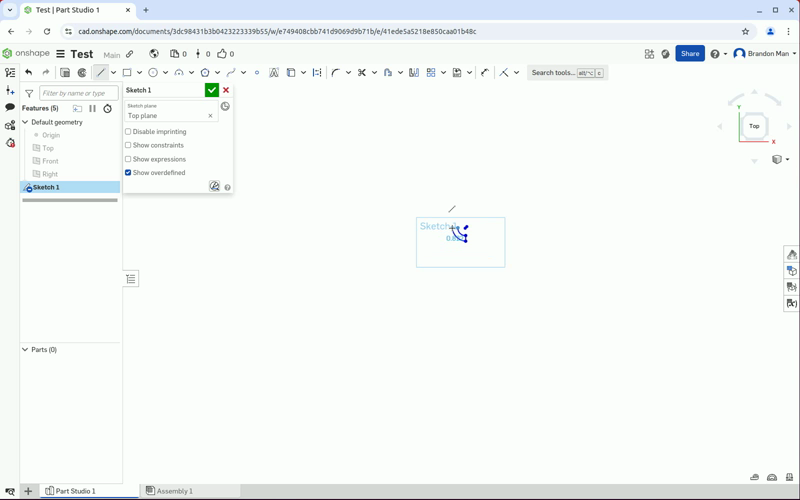
scroll(6)
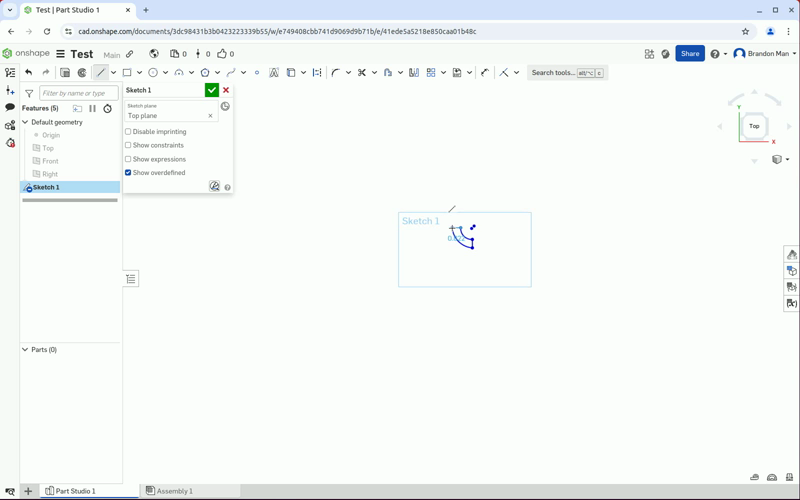
scroll(6)
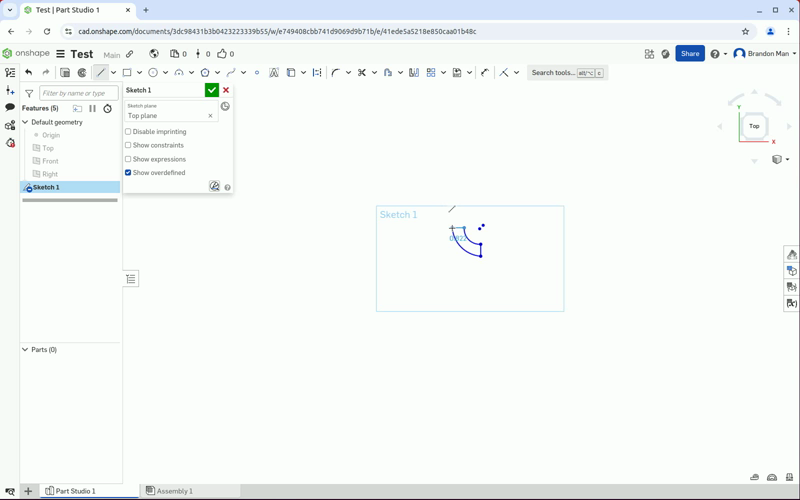
scroll(6)
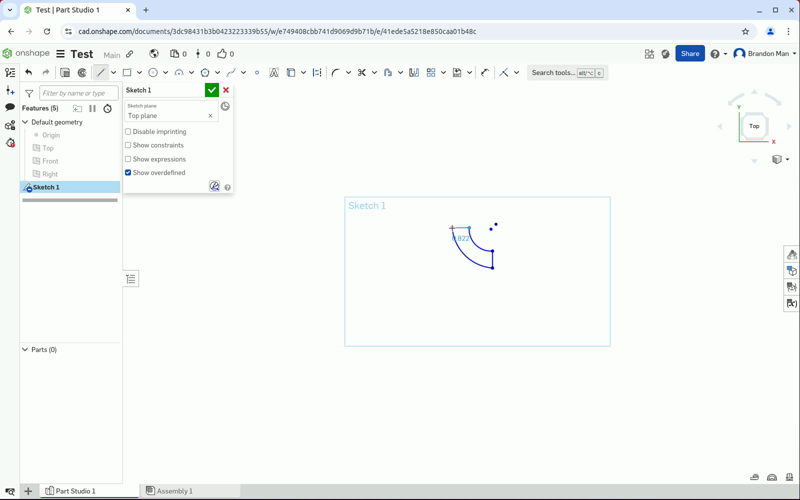
scroll(6)
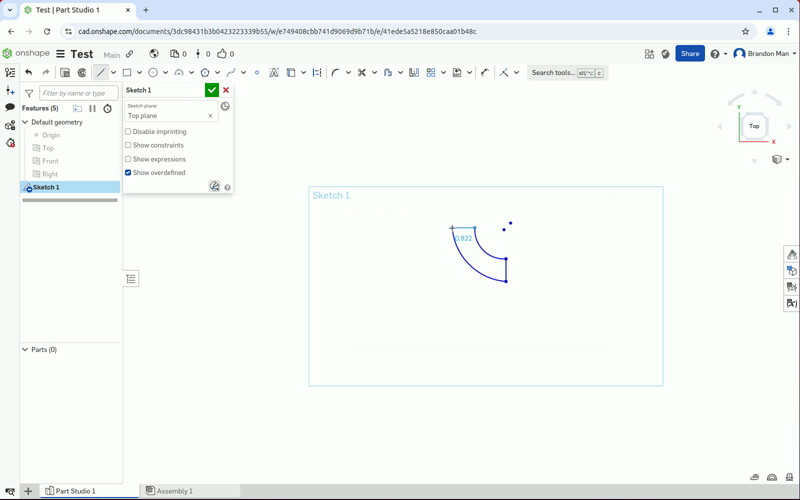
scroll(6)
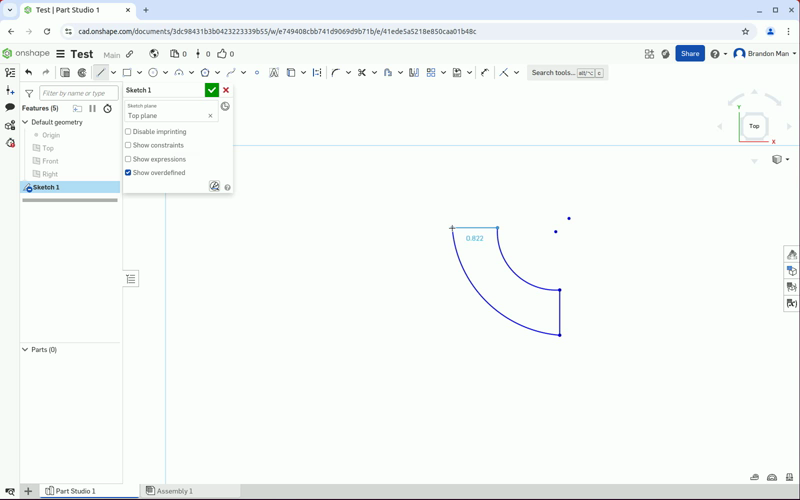
key_up(shift)
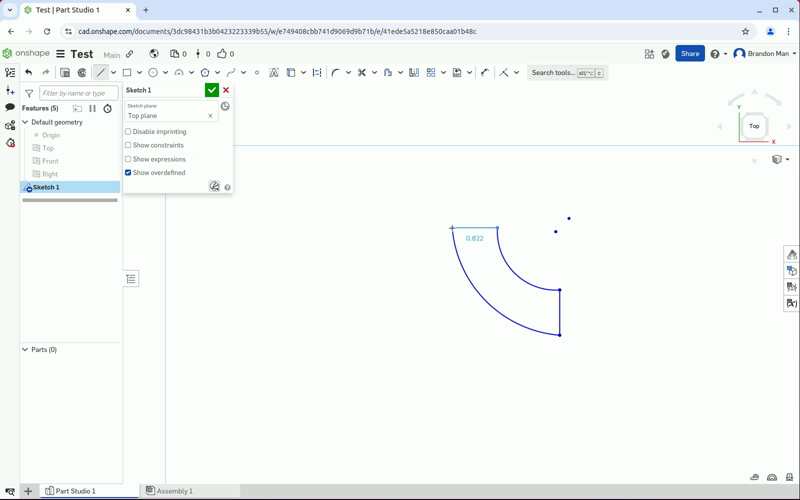
click(452, 227)
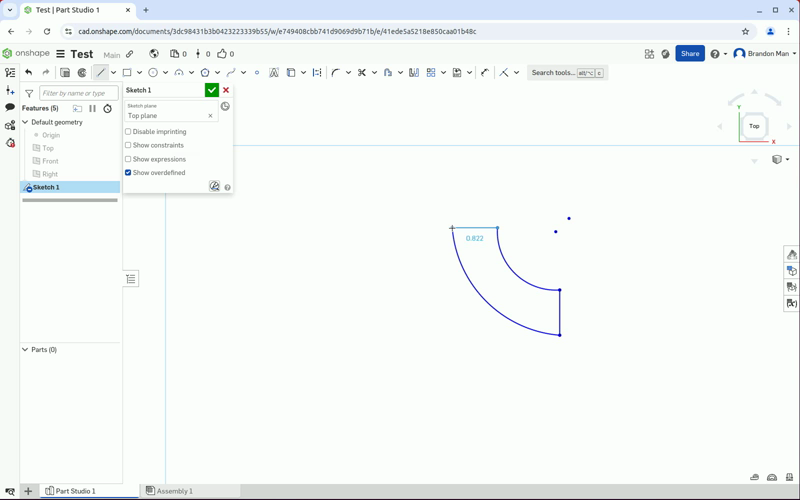
scroll(-6)
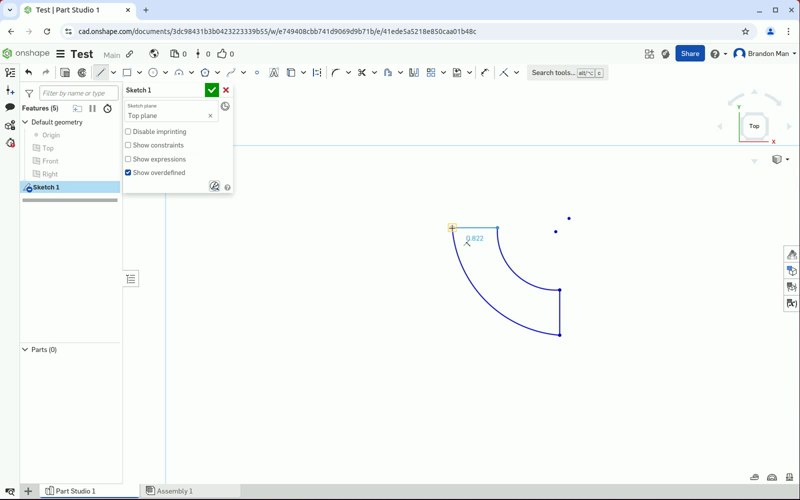
scroll(-6)
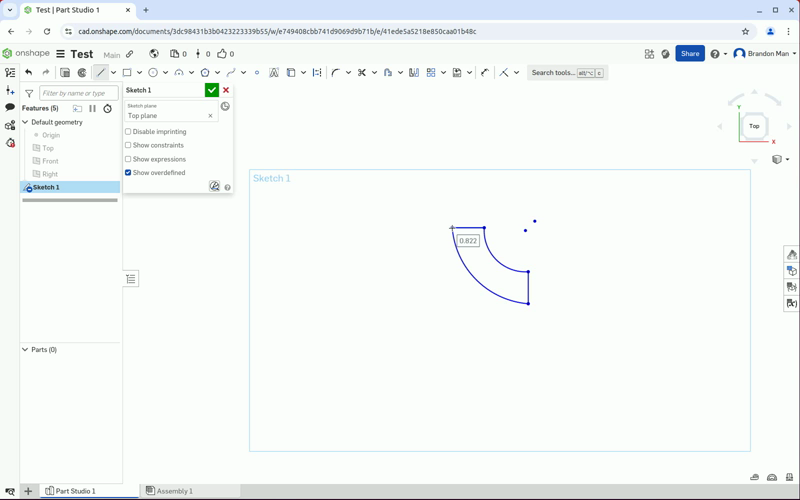
scroll(-6)
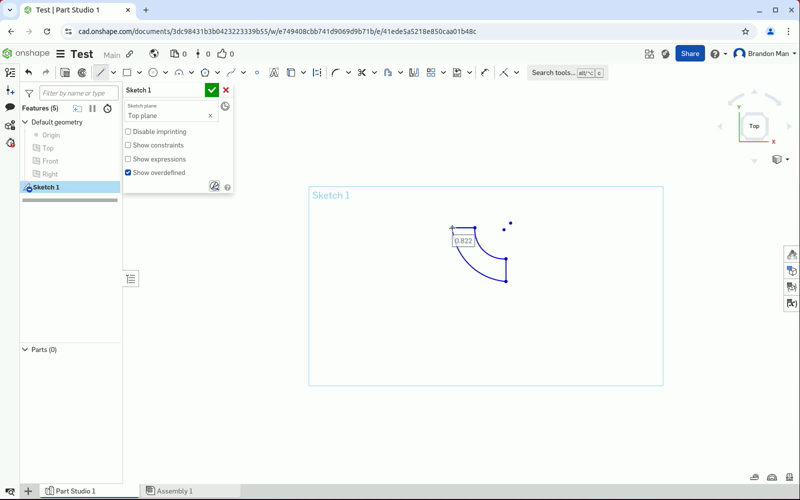
scroll(-6)
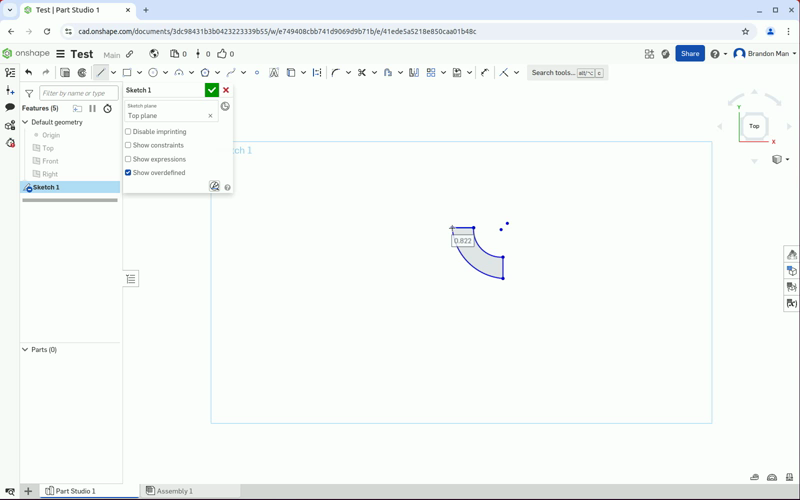
scroll(-6)
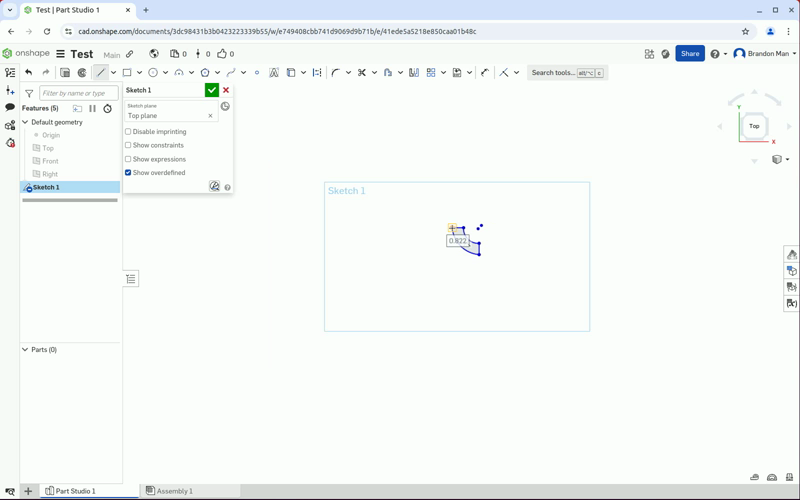
scroll(-6)
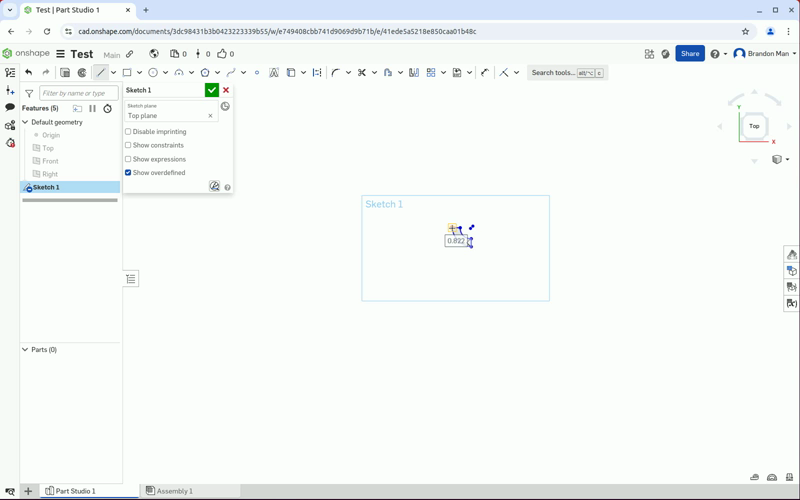
scroll(-6)
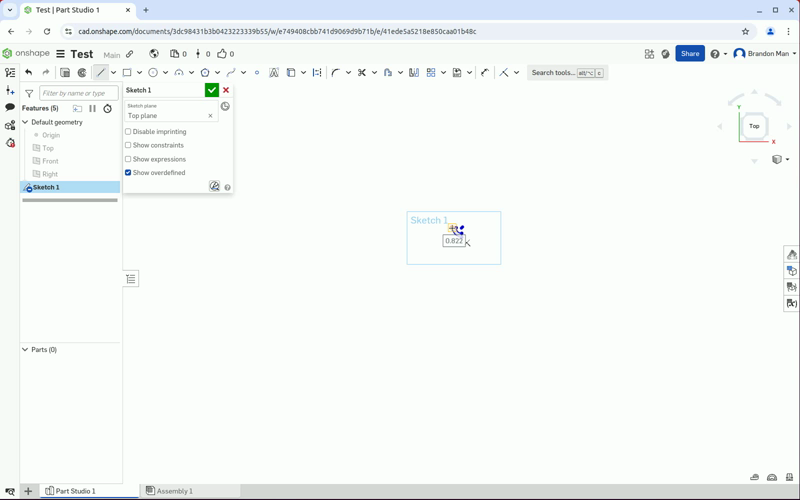
key(esc)
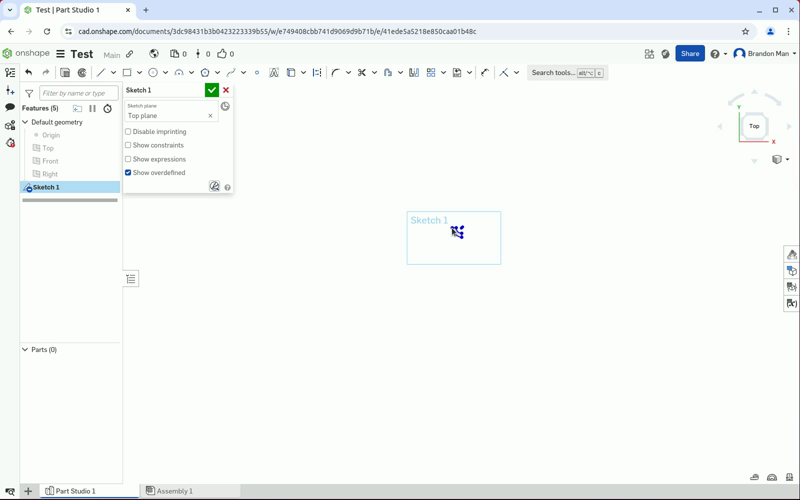
mouse_move(454, 230)
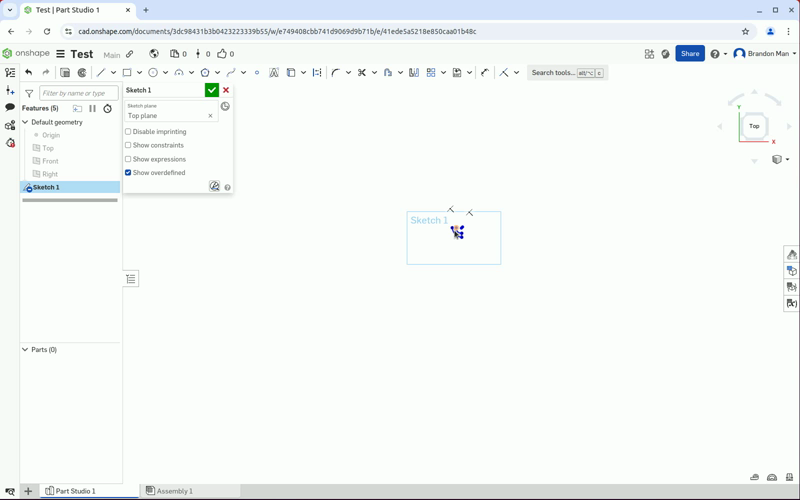
scroll(6)
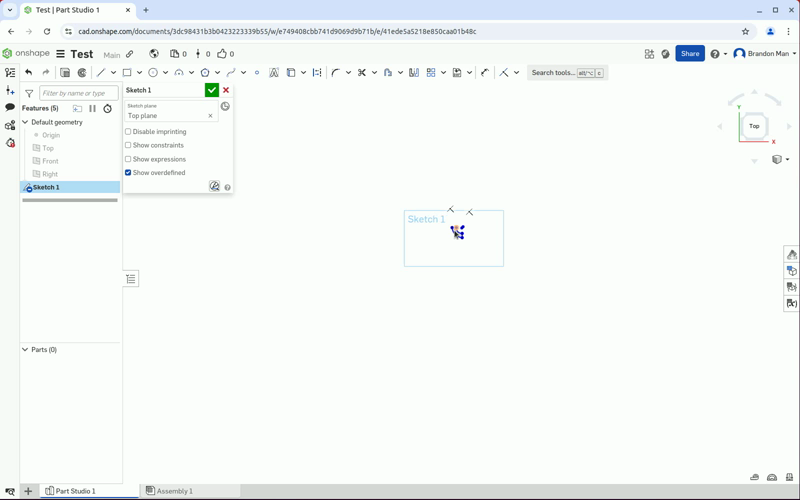
scroll(6)
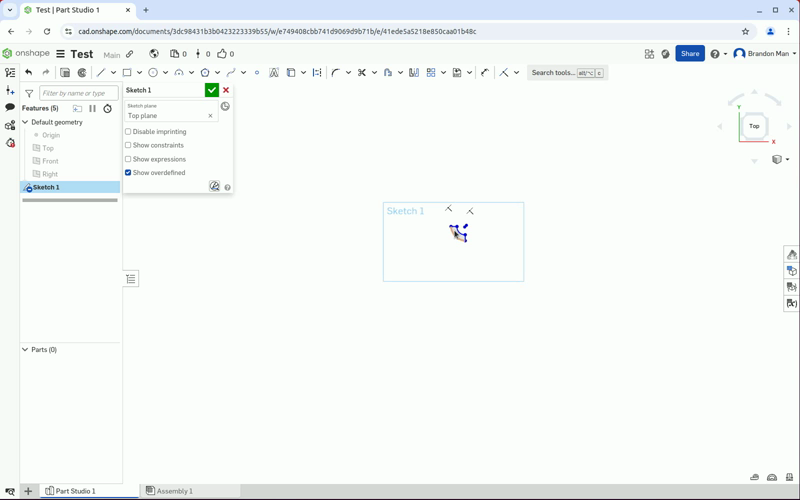
scroll(6)
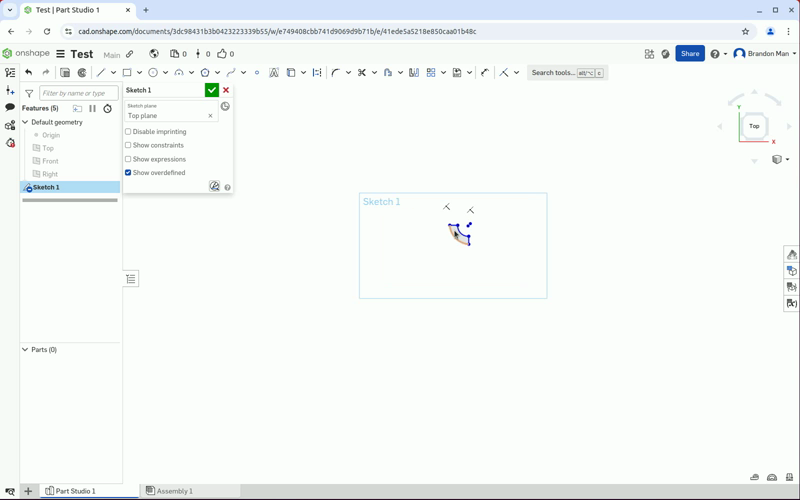
scroll(6)
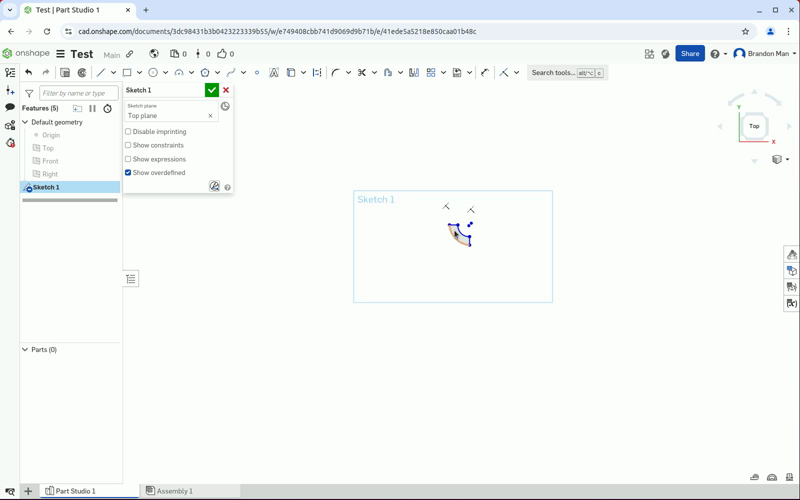
scroll(6)
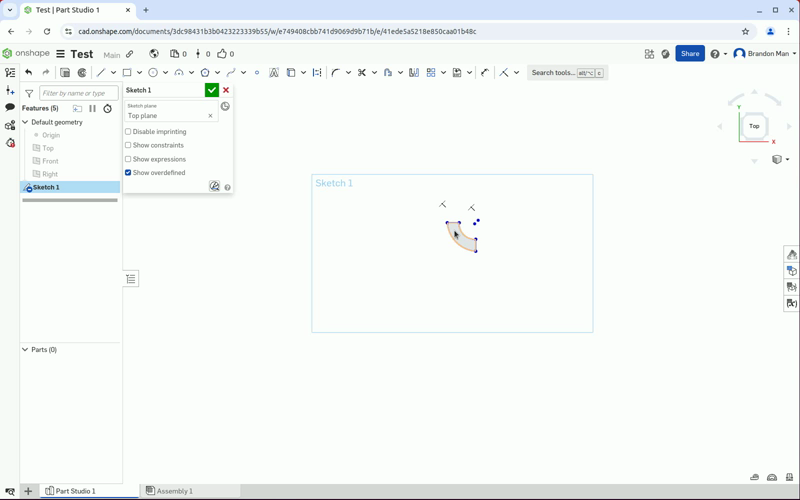
scroll(6)
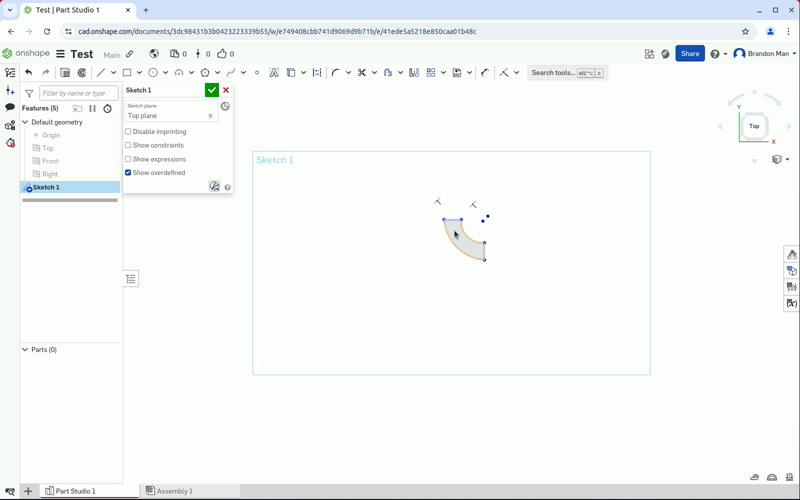
scroll(6)
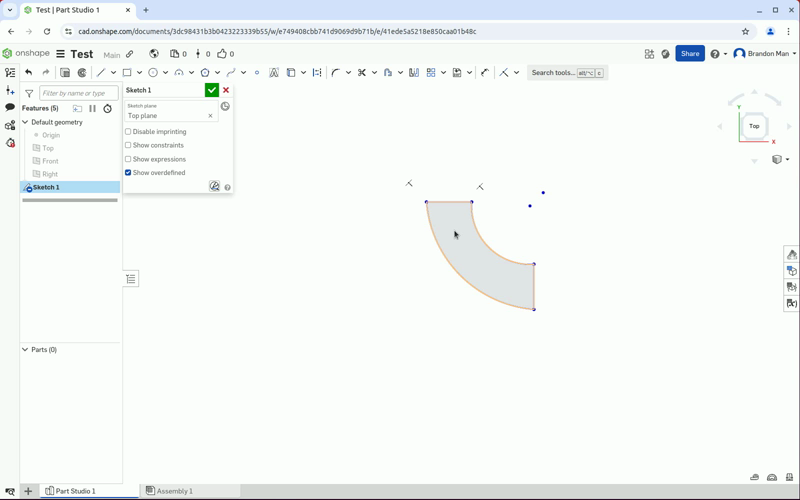
click(454, 230)
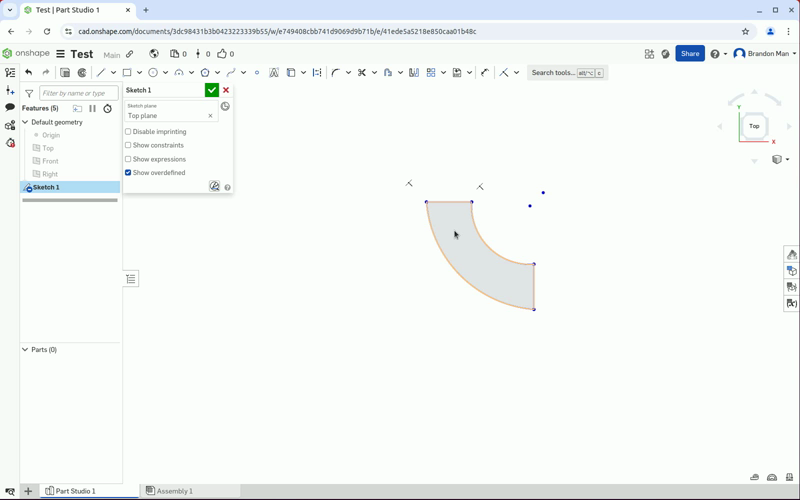
scroll(-6)
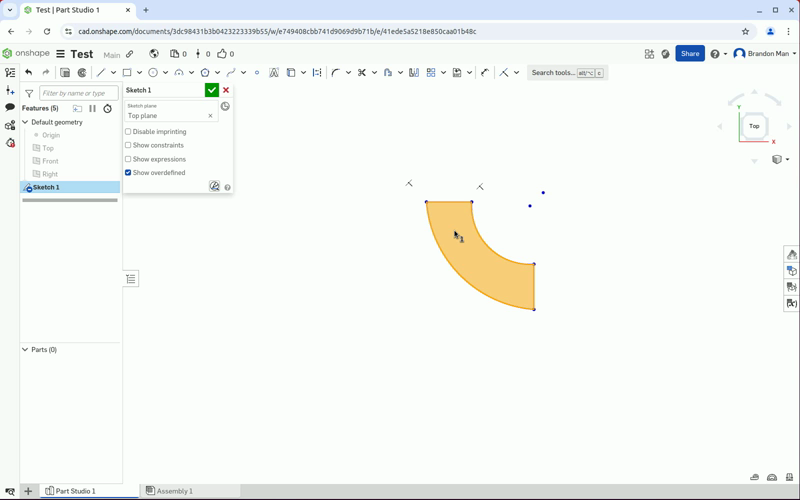
scroll(-6)
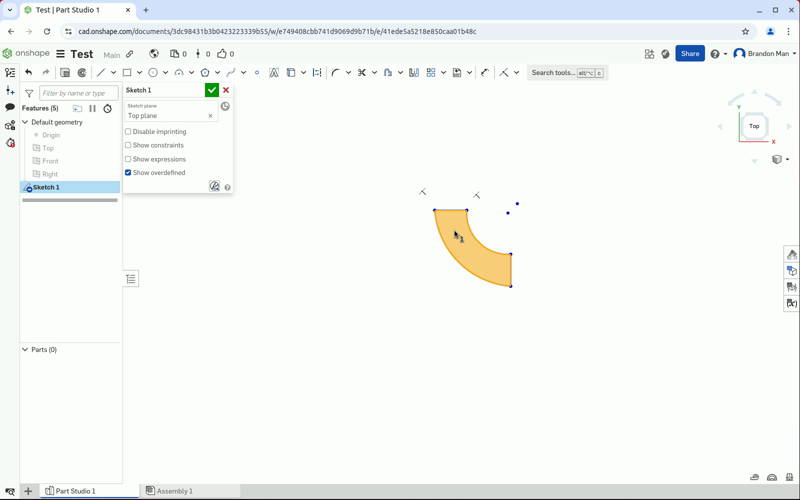
scroll(-6)
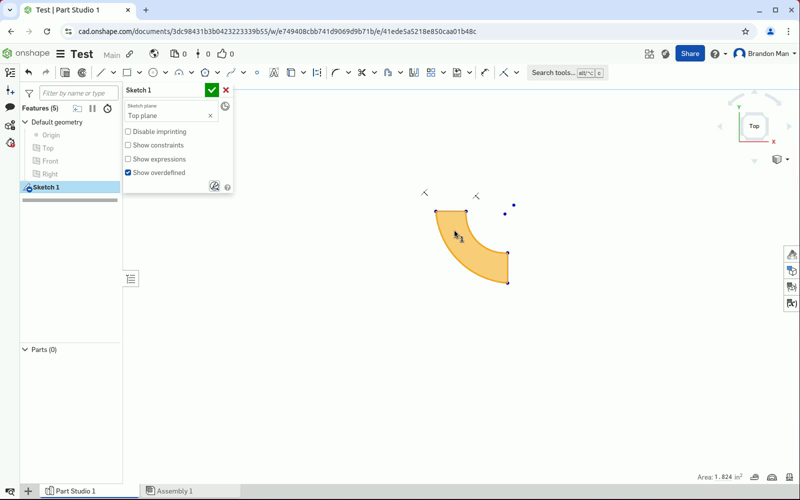
scroll(-6)
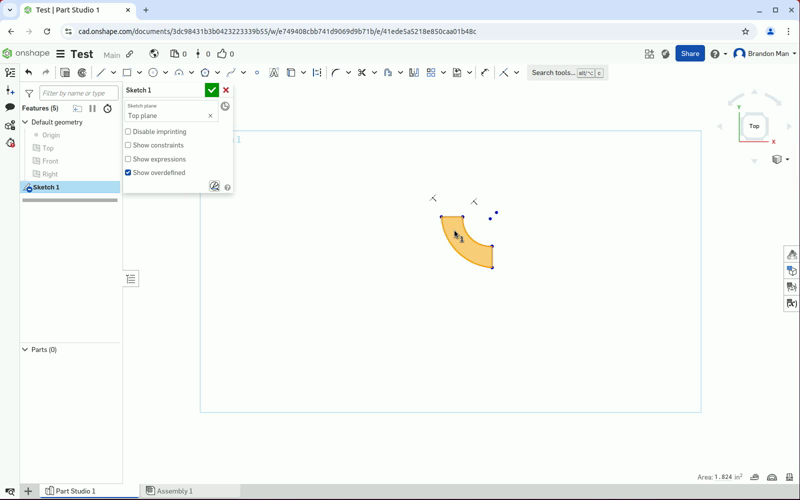
scroll(-6)
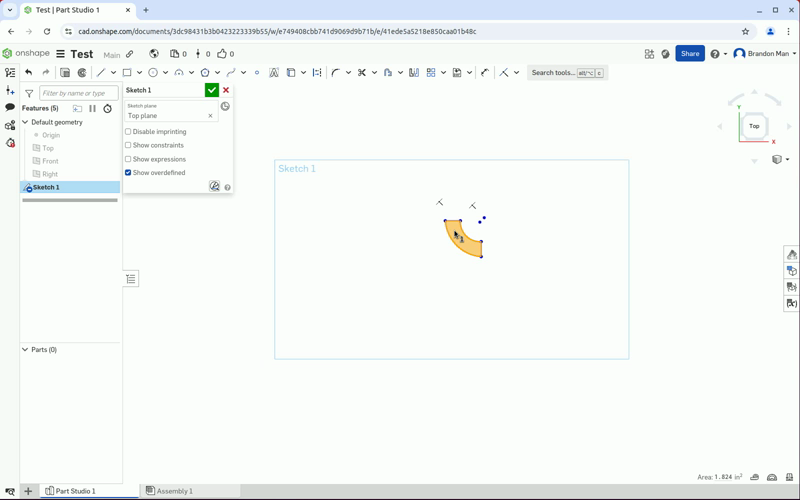
scroll(-6)
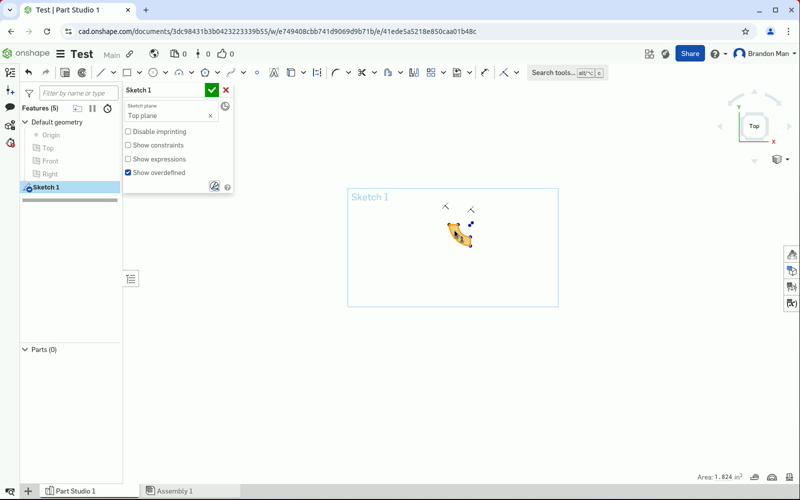
scroll(-6)
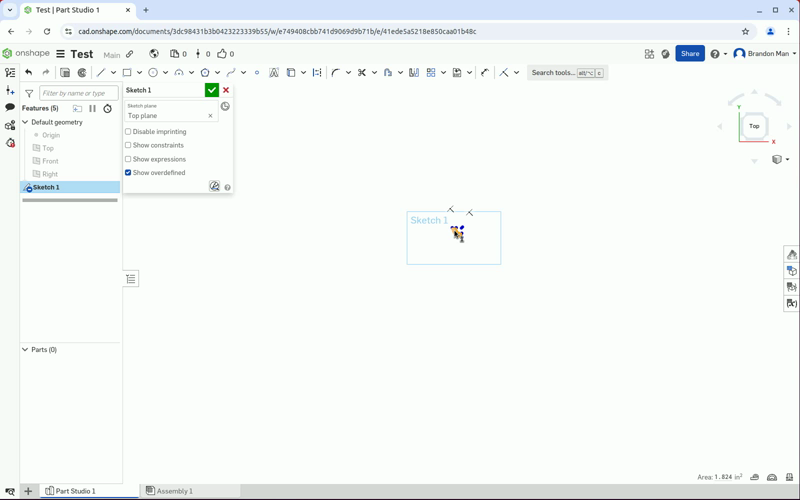
mouse_move(73, 352)
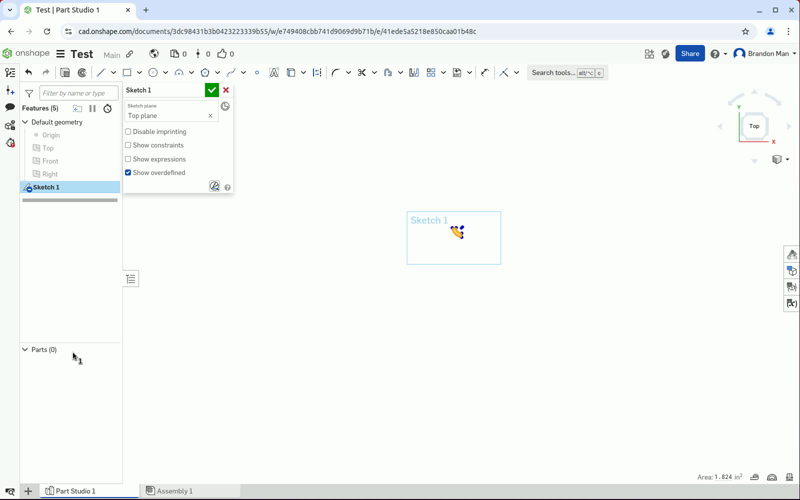
key(shift+y)
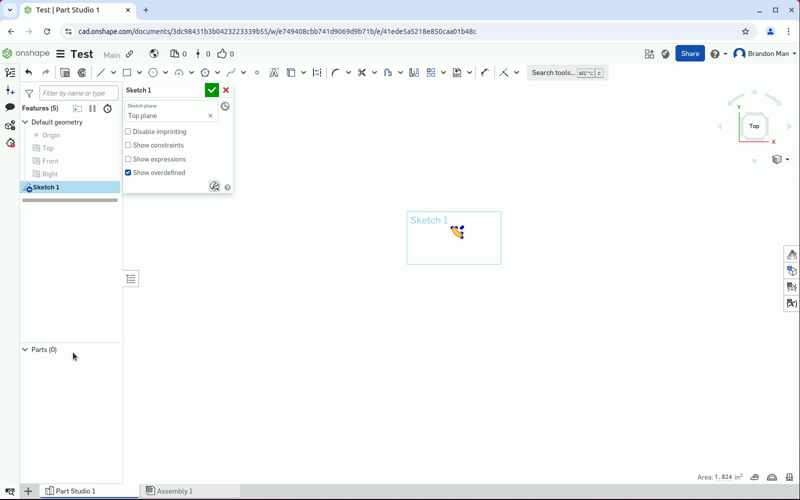
key(shift+e)
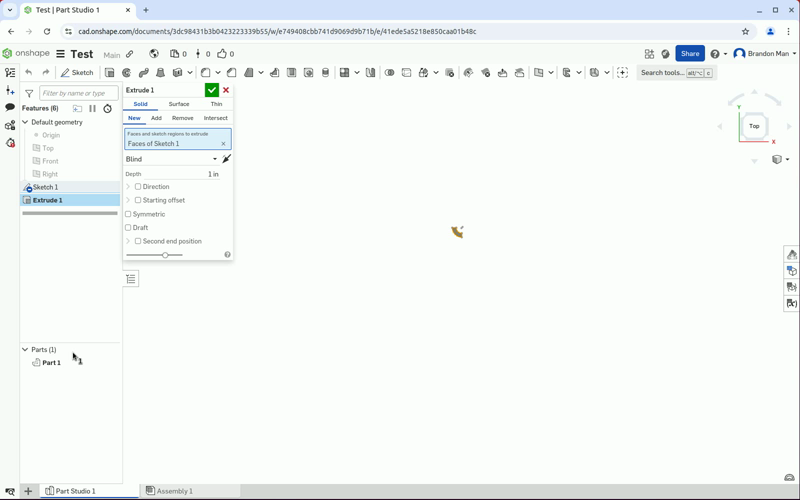
mouse_move(143, 106)
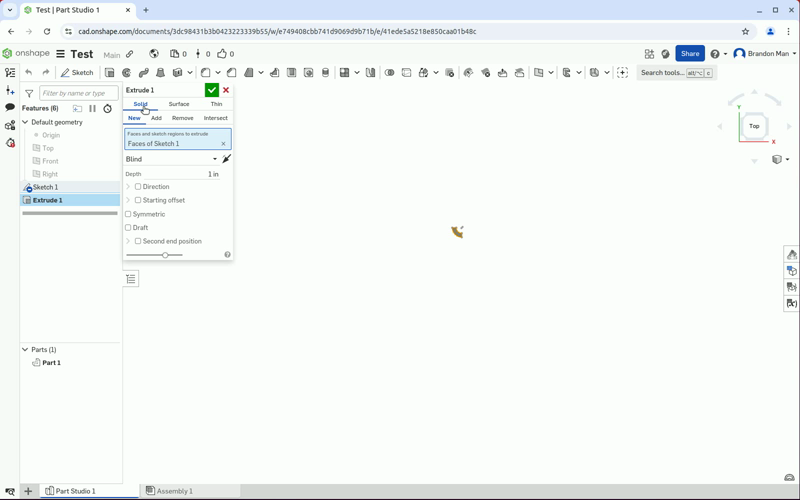
click(143, 106)
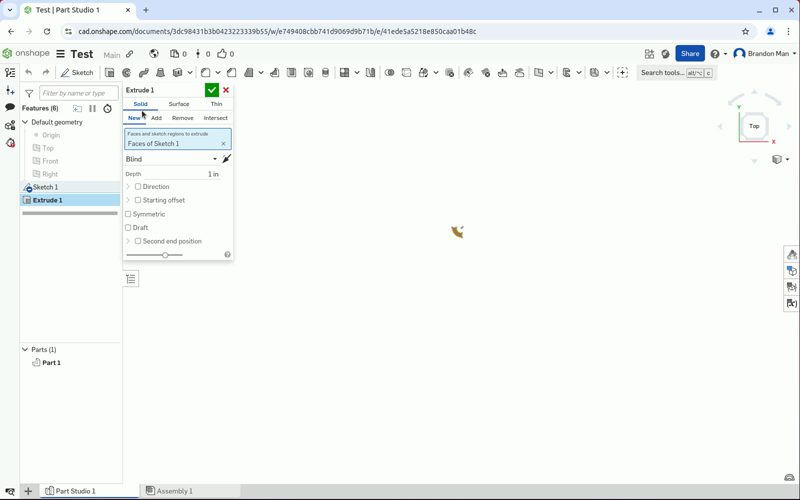
mouse_move(137, 120)
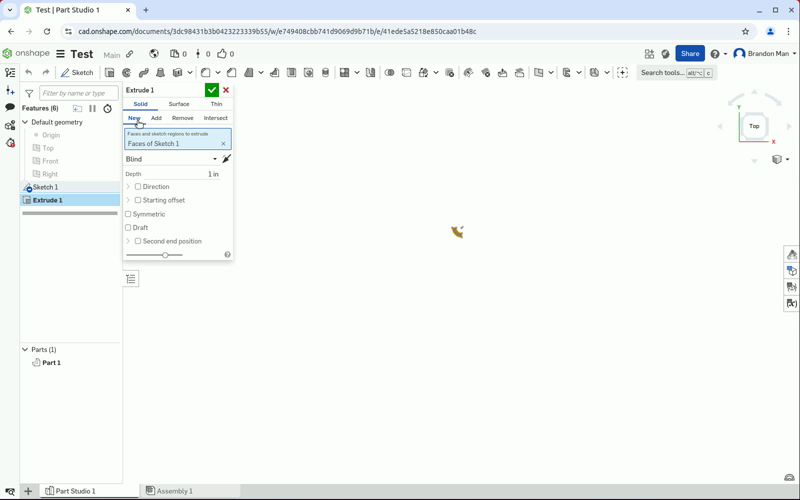
click(137, 120)
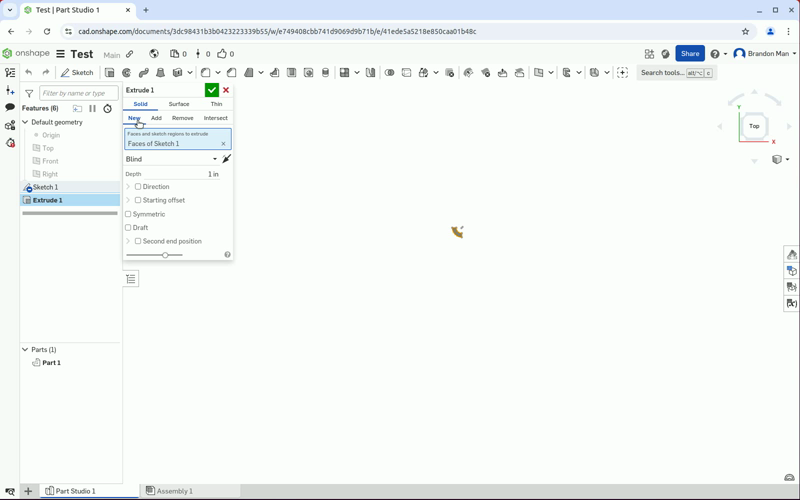
key(tab, 4)
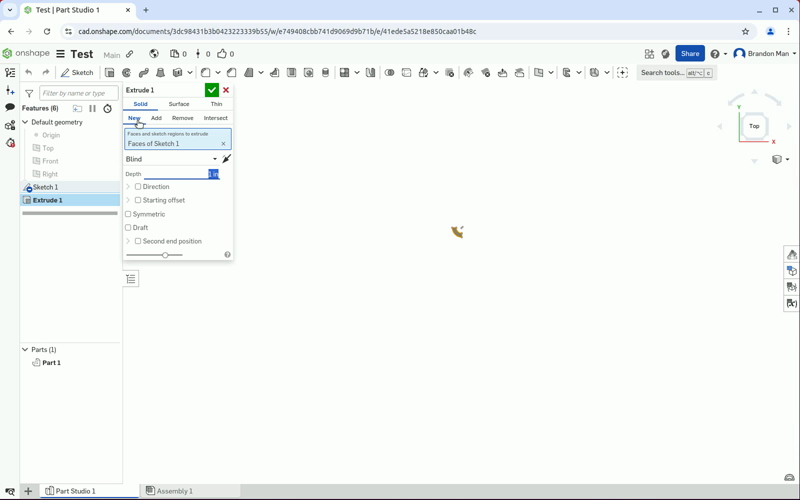
text(23.108)
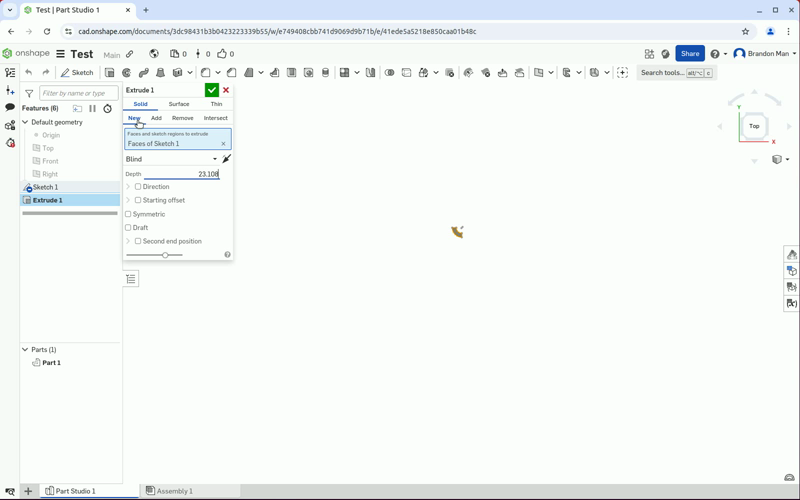
key(enter)
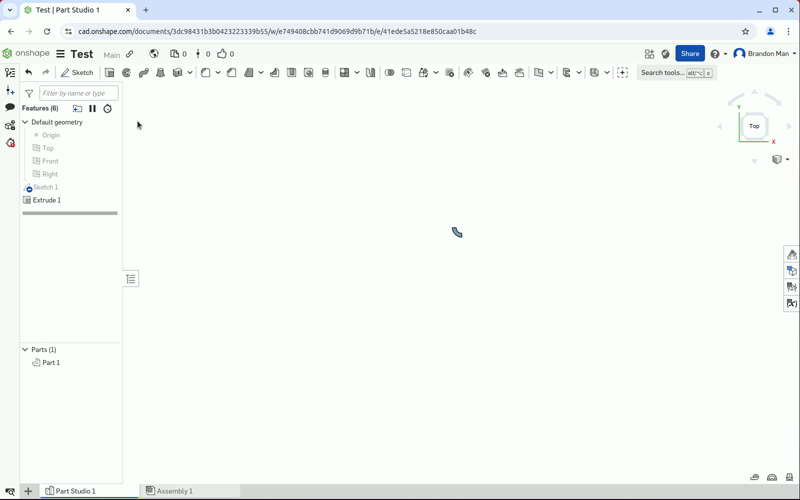
key(shift+h)
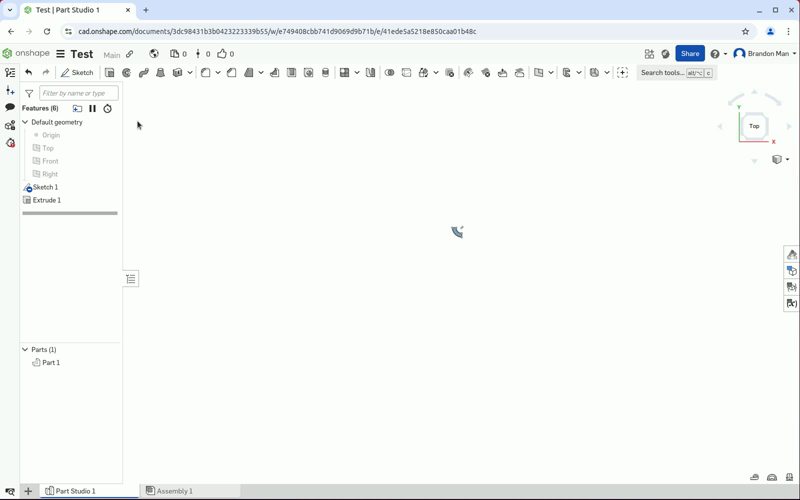
key(shift+h)
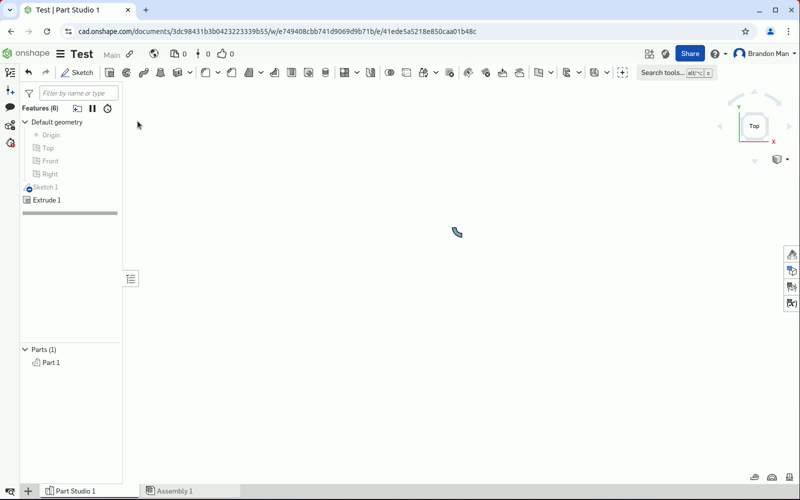
mouse_move(73, 189)
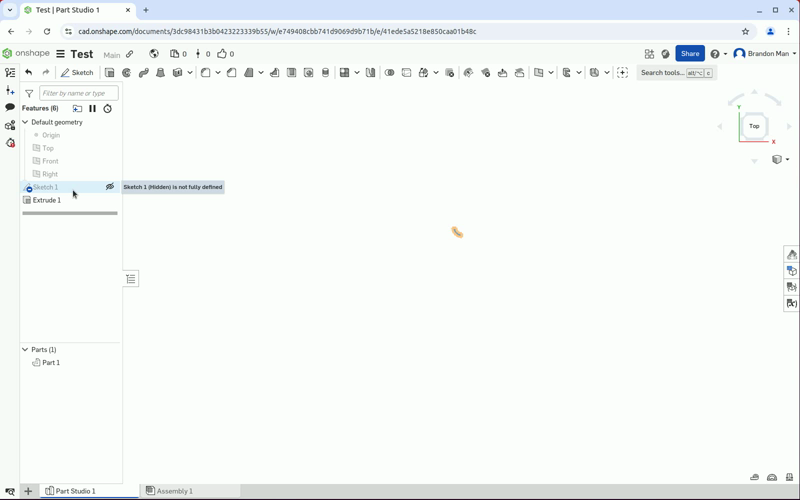
click(73, 189)
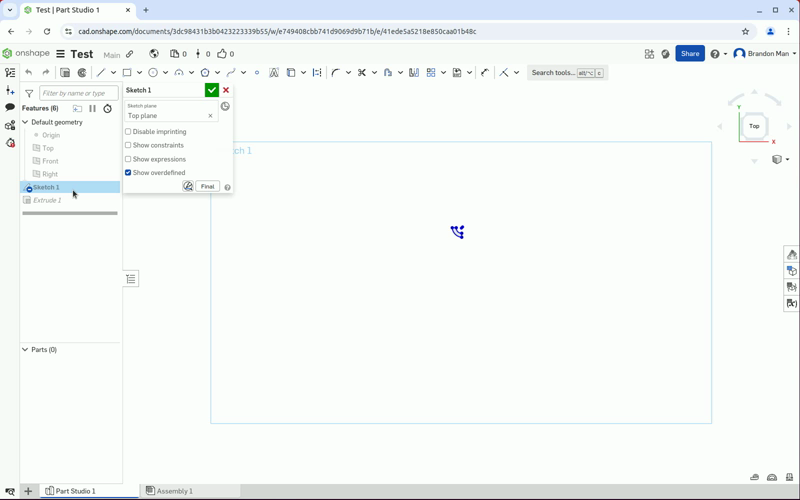
mouse_move(229, 92)
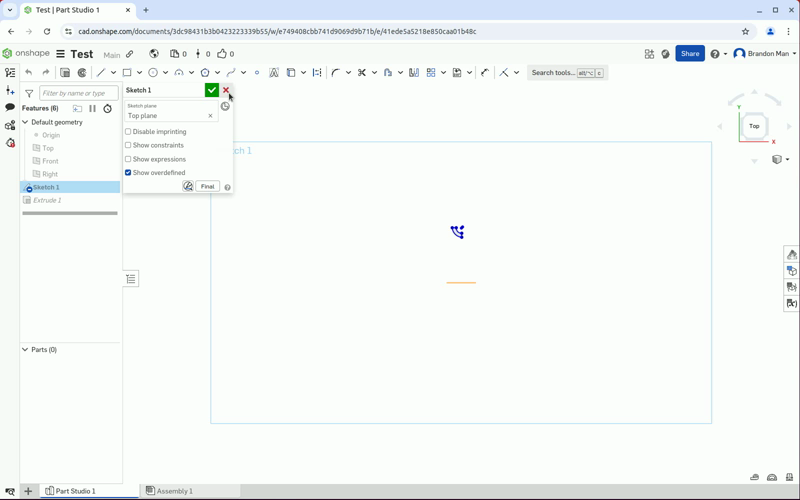
click(229, 92)
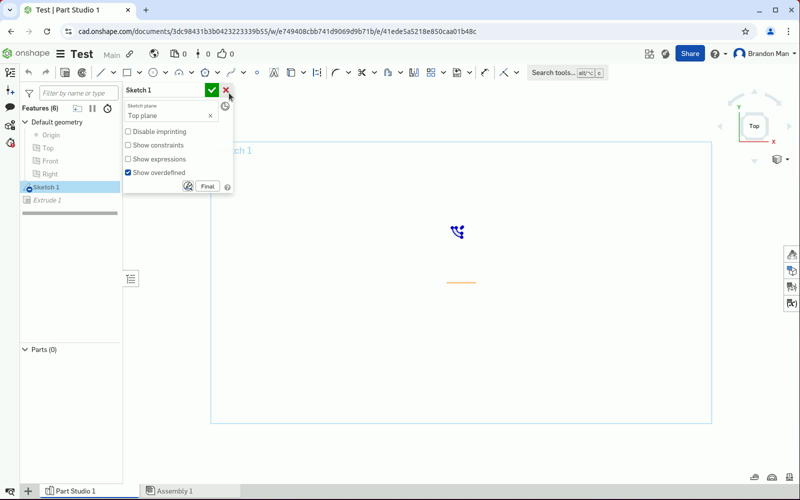
key(shift+s)
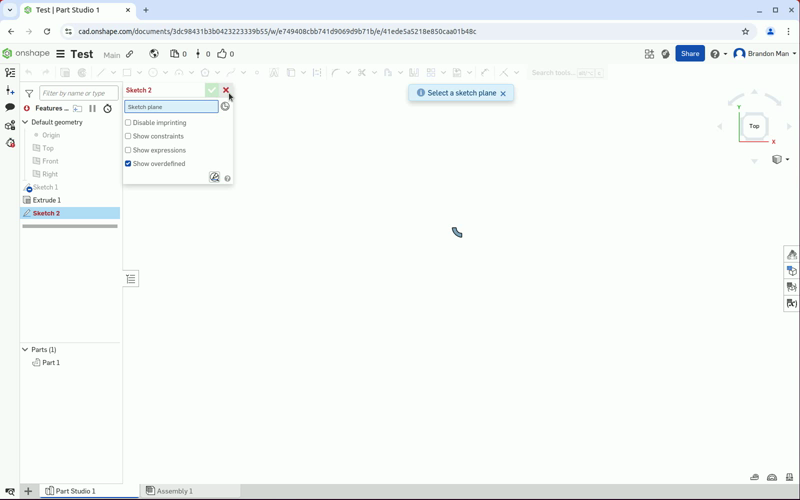
mouse_move(73, 150)
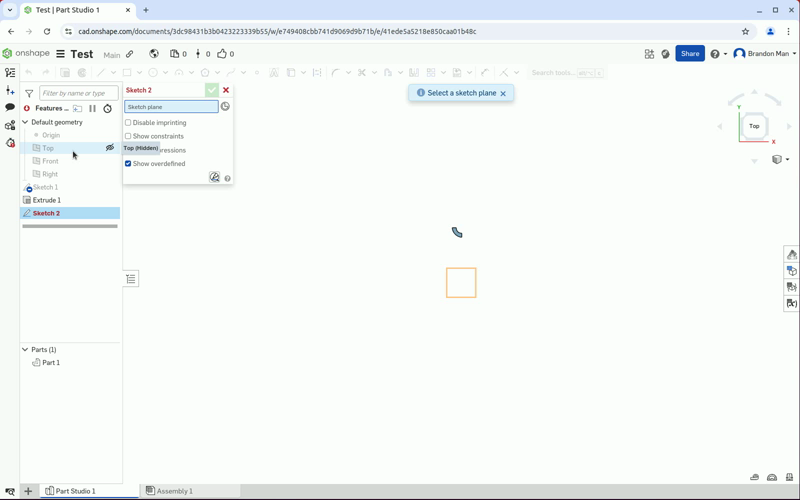
click(73, 150)
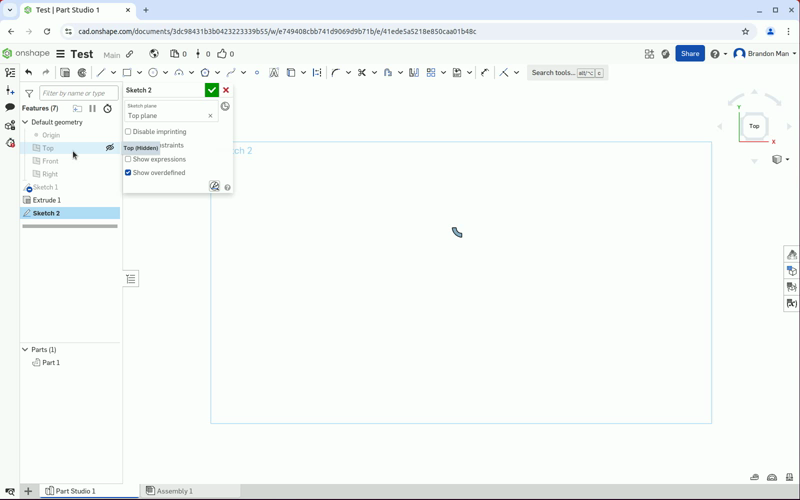
mouse_move(73, 352)
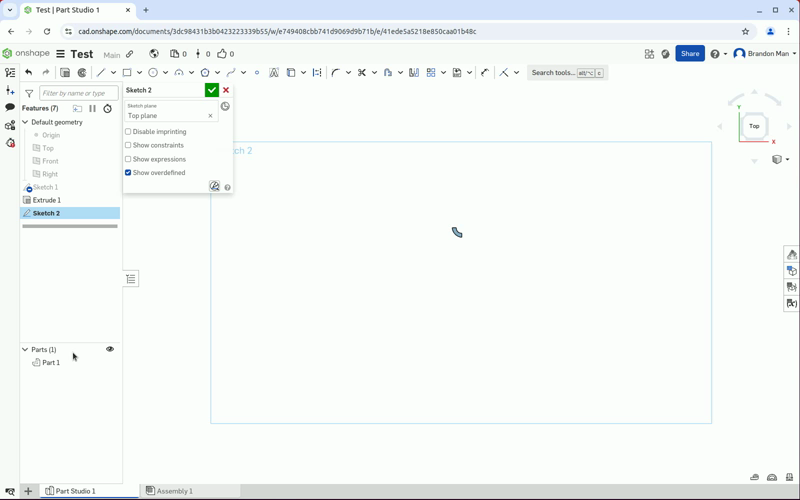
key(y)
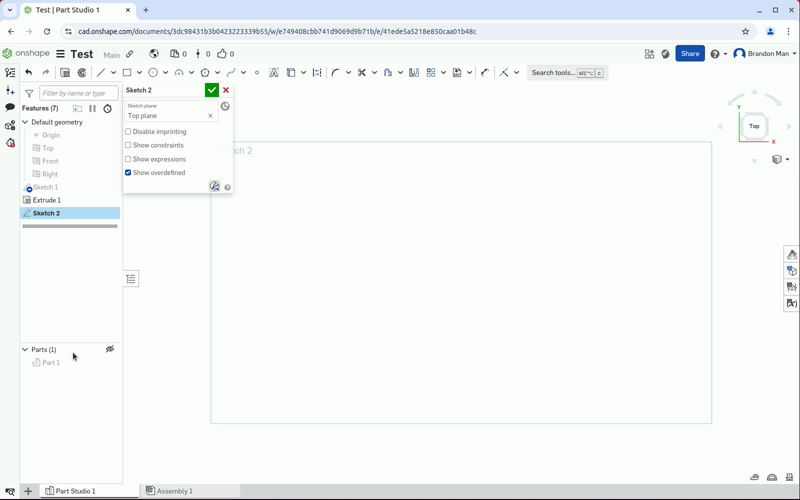
key(a)
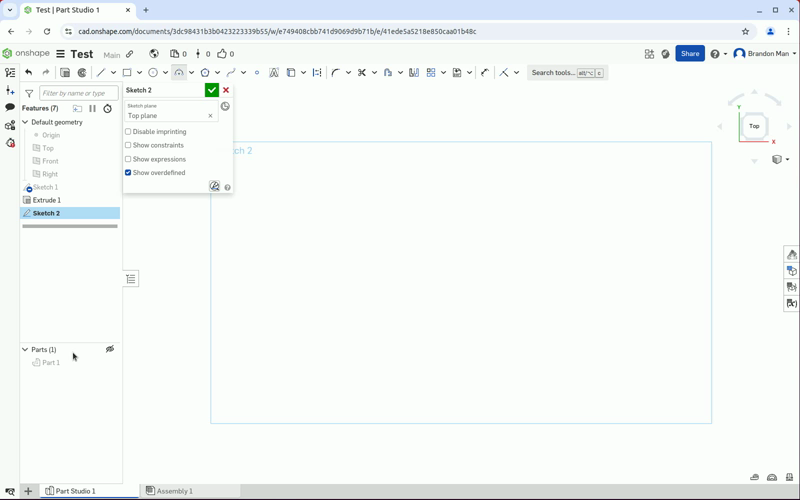
key_down(shift)
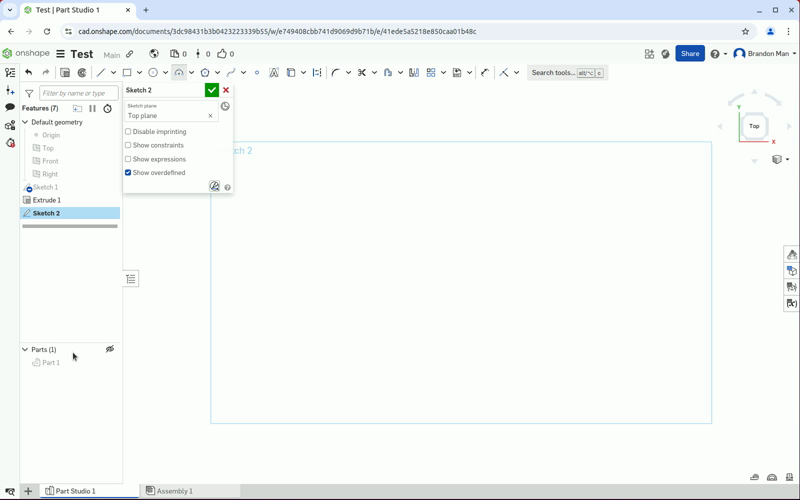
mouse_move(460, 236)
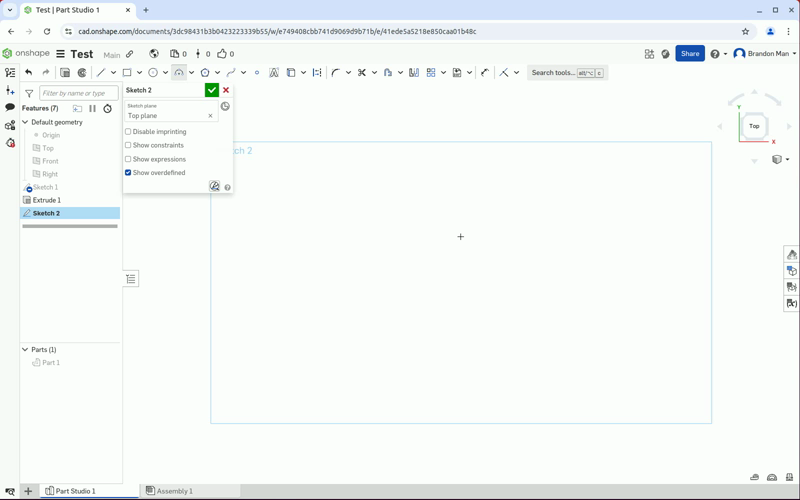
click(460, 236)
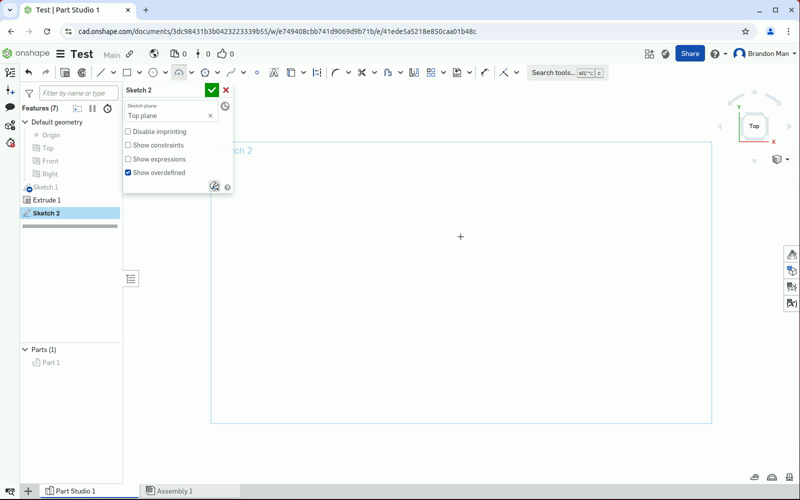
key_up(shift)
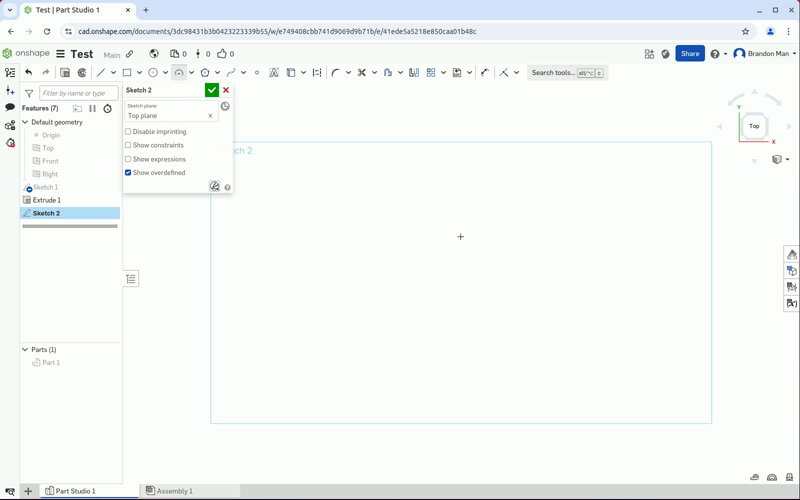
key_down(shift)
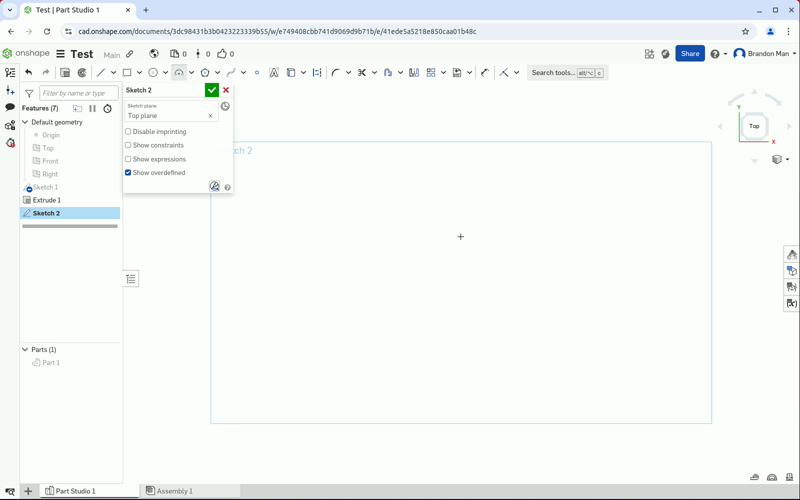
mouse_move(470, 226)
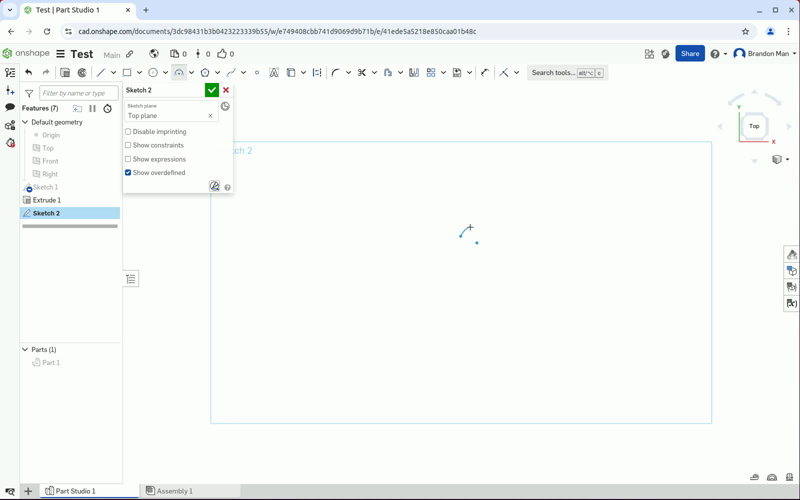
click(470, 226)
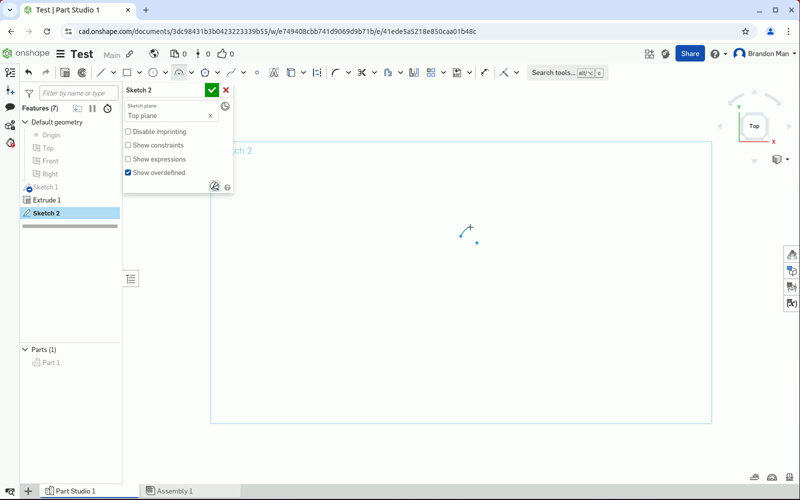
mouse_move(467, 233)
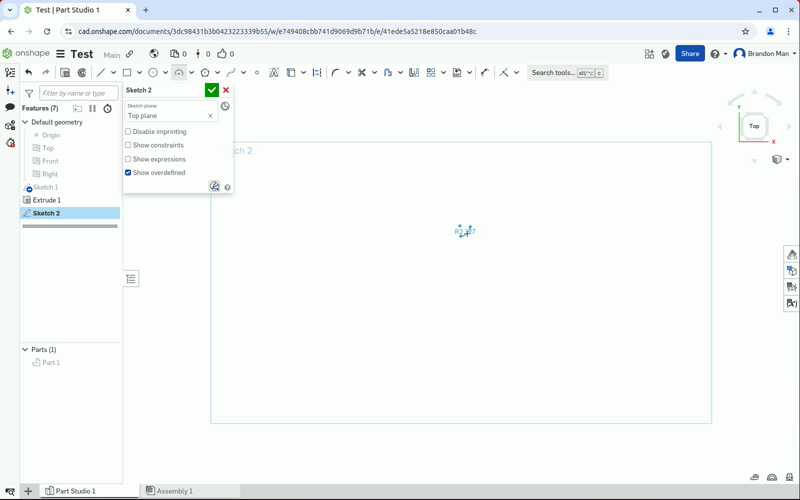
click(467, 233)
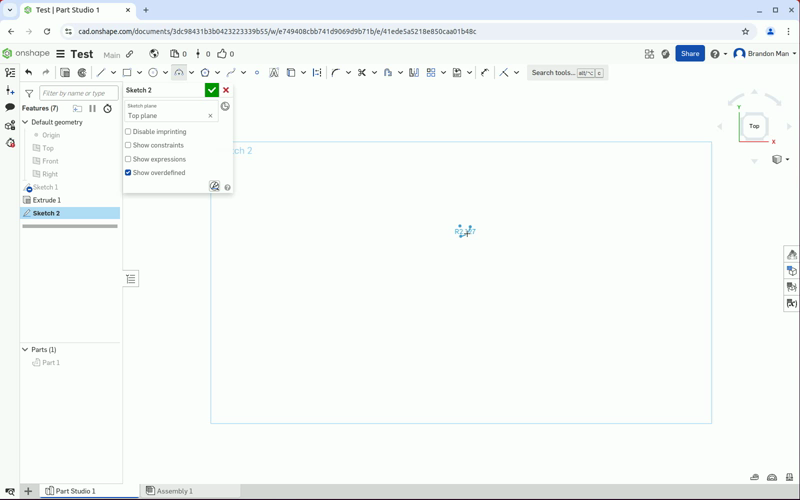
key_up(shift)
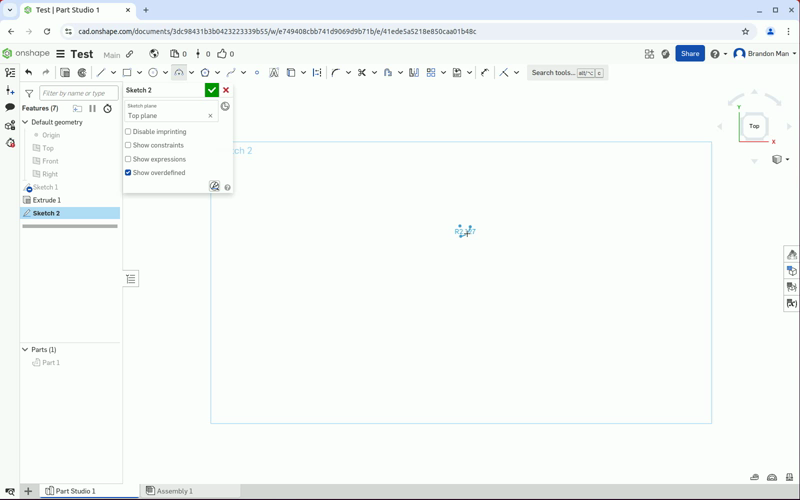
key(esc)
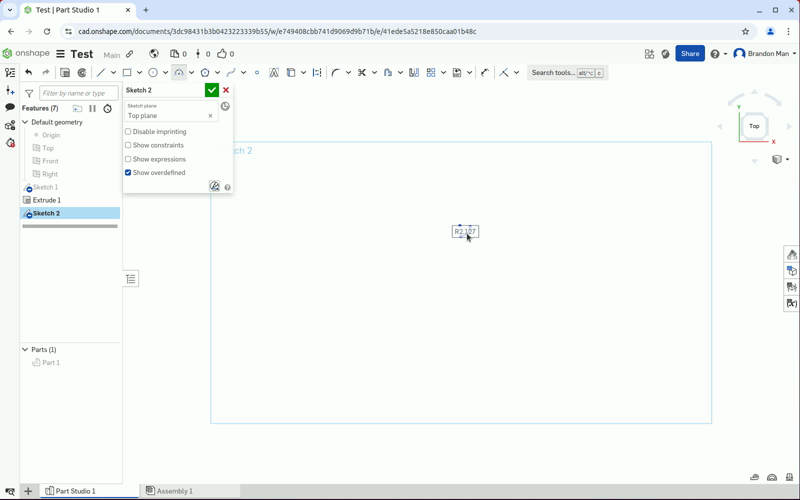
key(l)
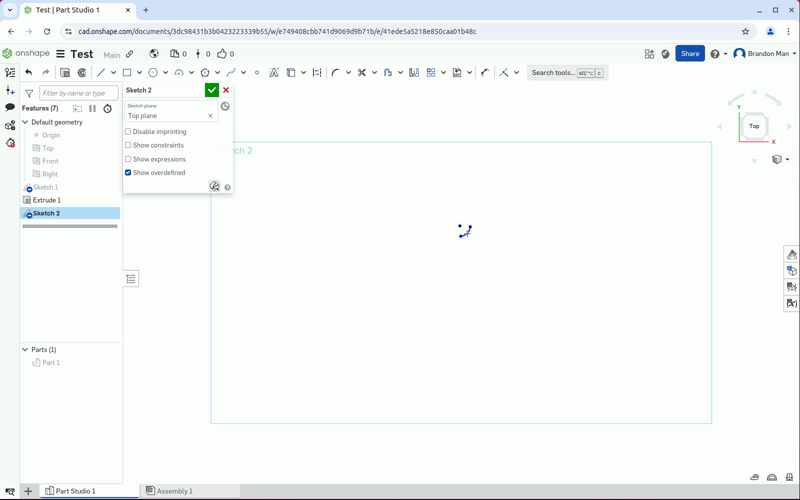
mouse_move(470, 226)
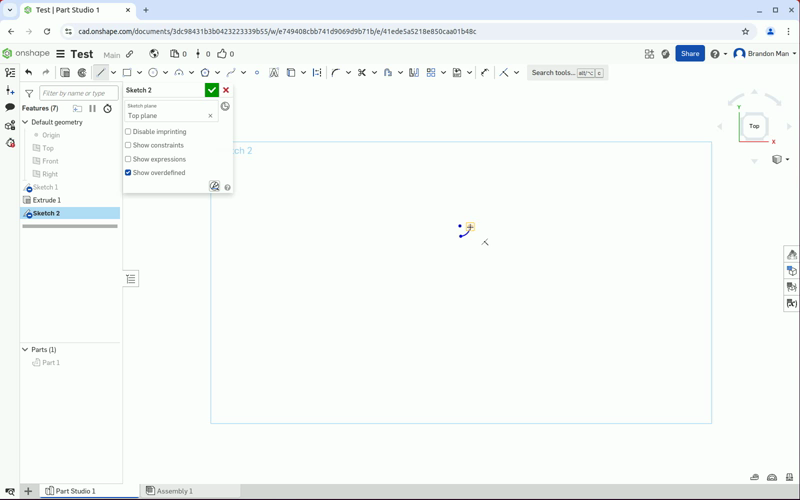
click(470, 226)
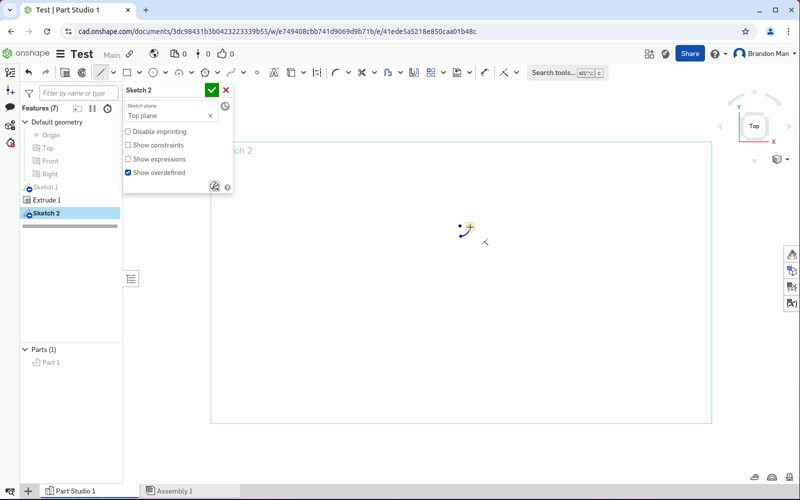
key_down(shift)
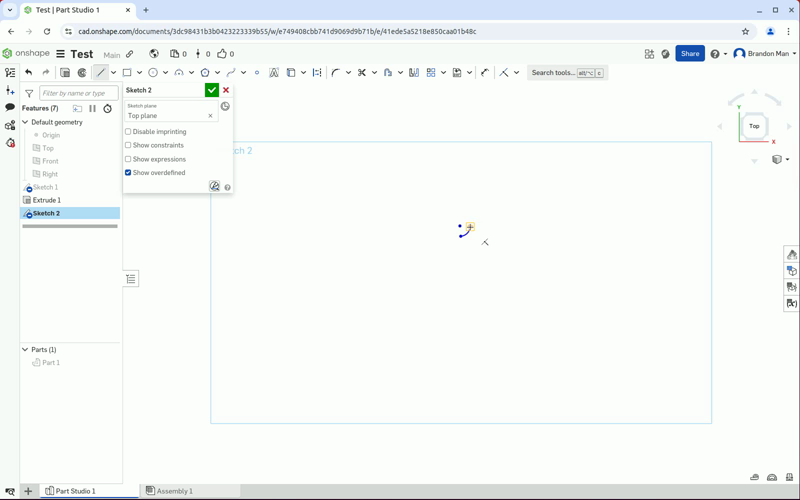
mouse_move(500, 226)
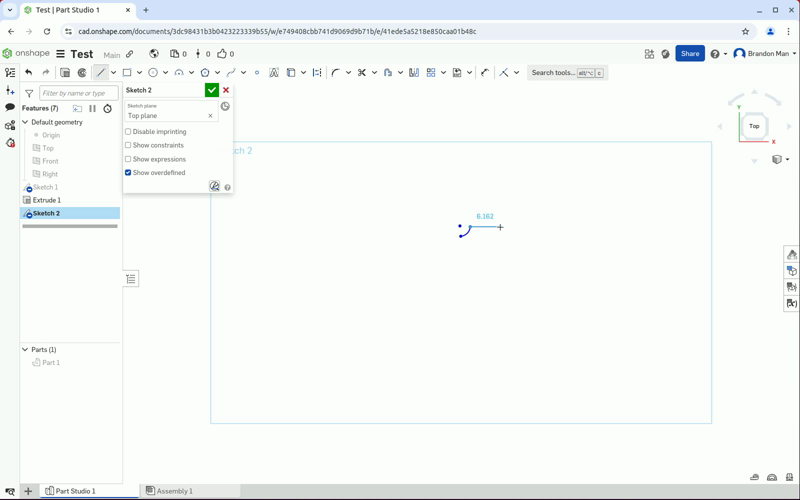
mouse_move(466, 226)
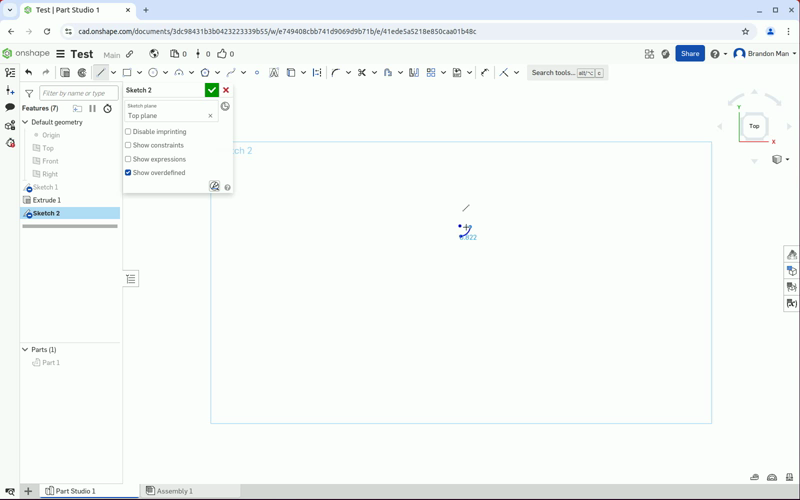
scroll(6)
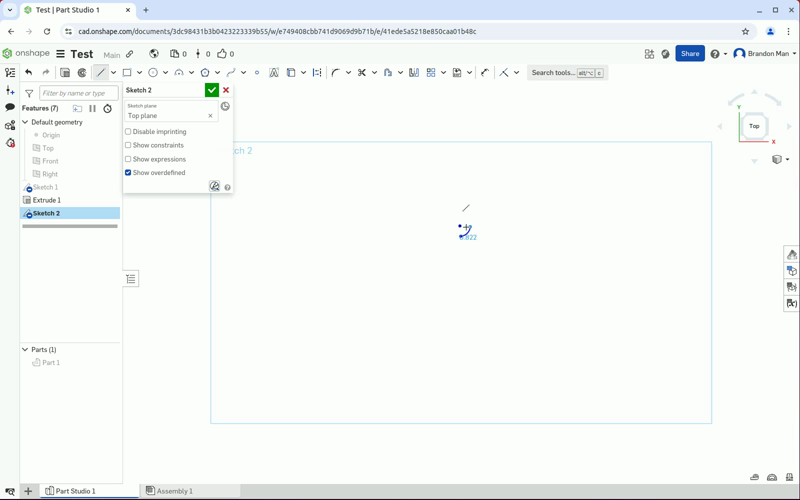
scroll(6)
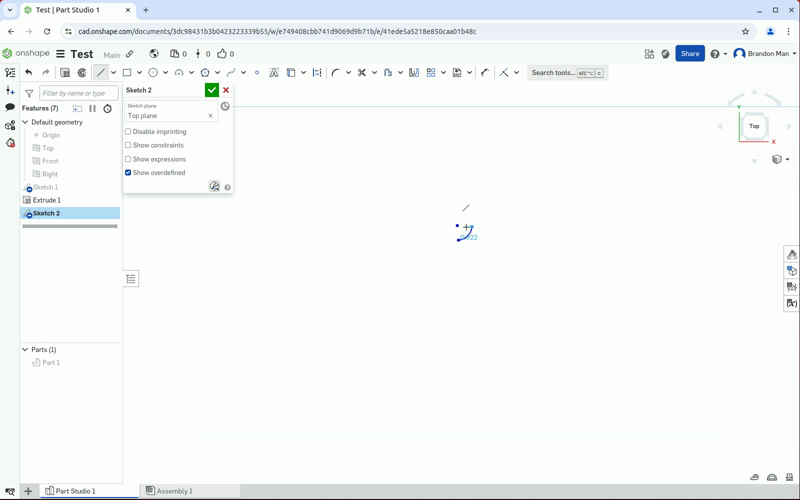
scroll(6)
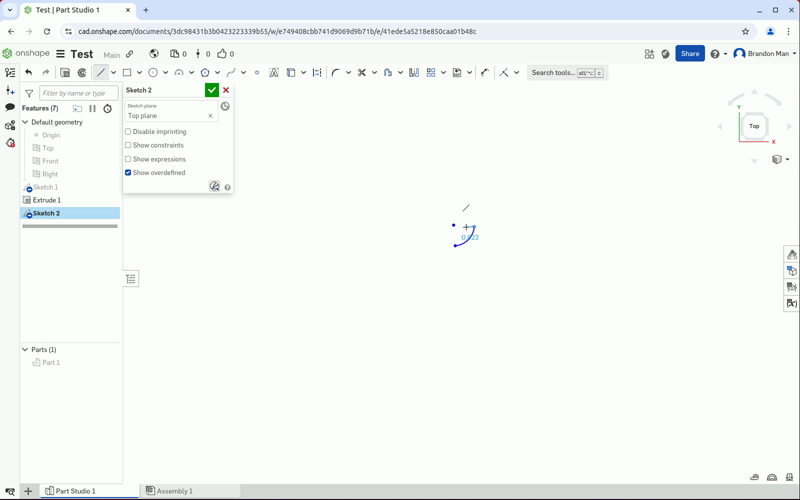
scroll(6)
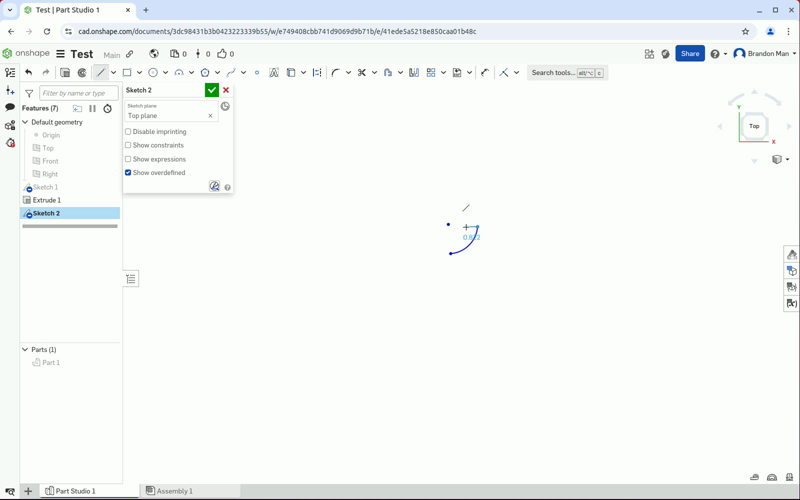
scroll(6)
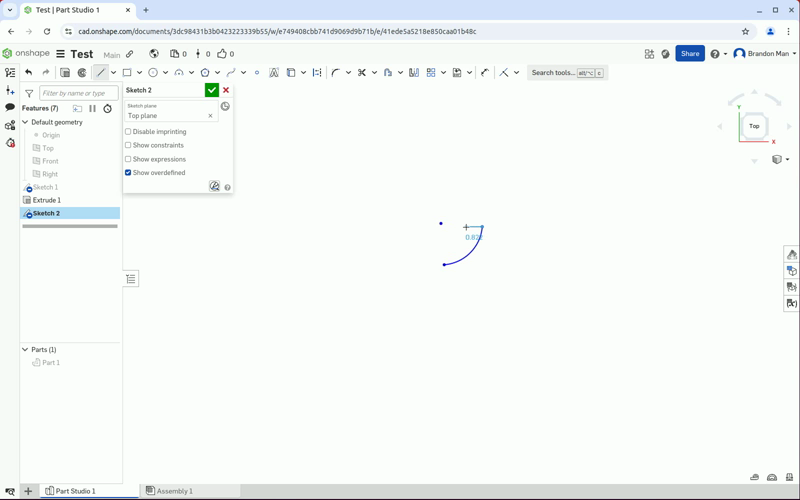
scroll(6)
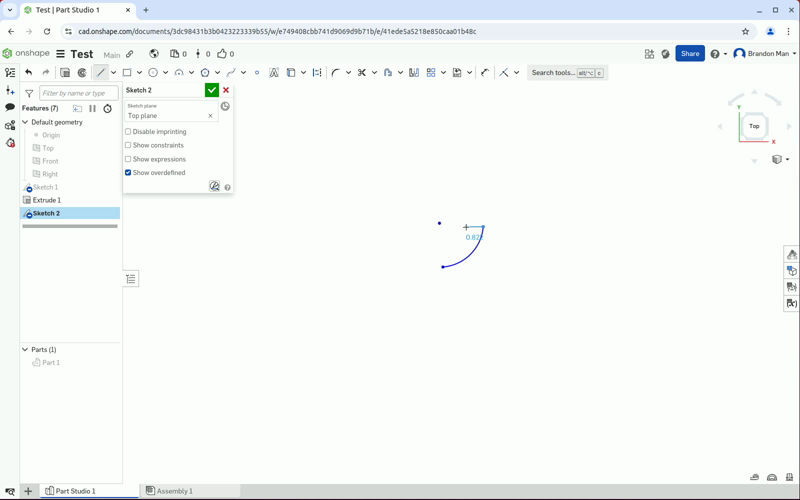
scroll(6)
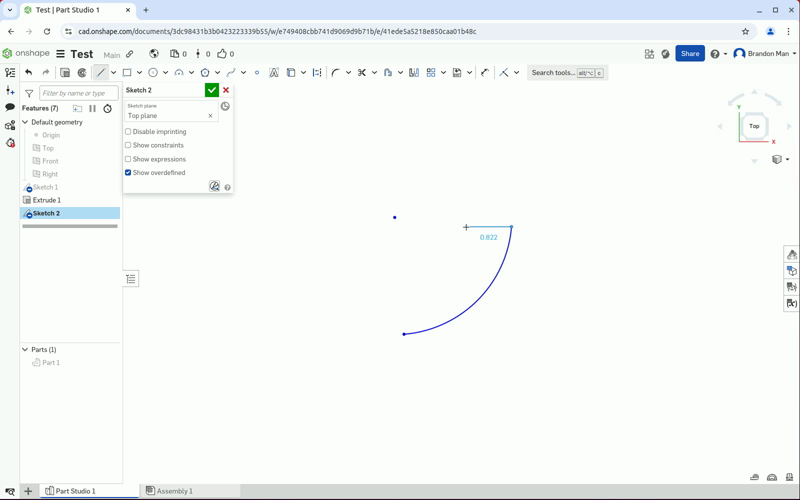
click(466, 226)
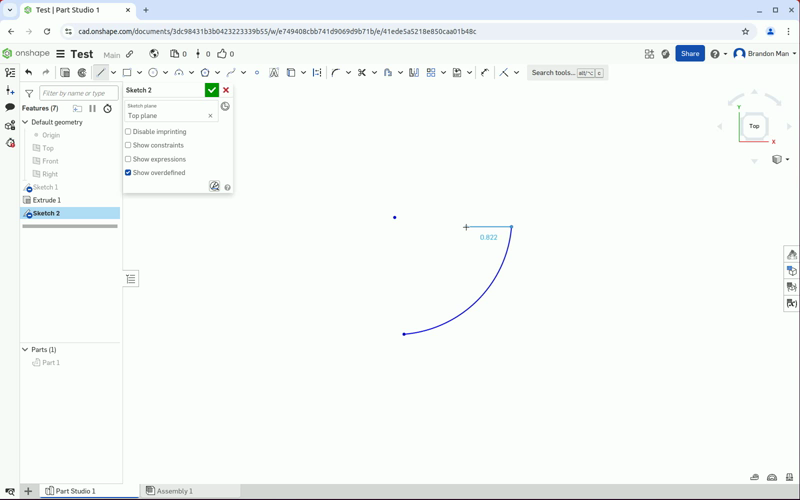
scroll(-6)
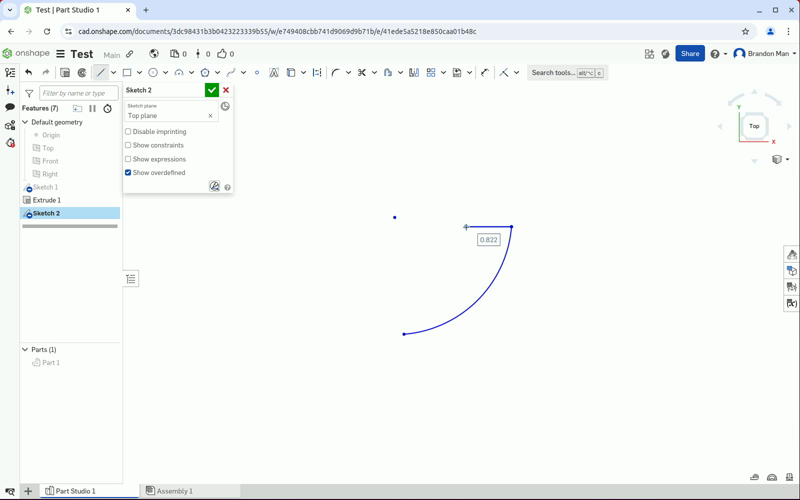
scroll(-6)
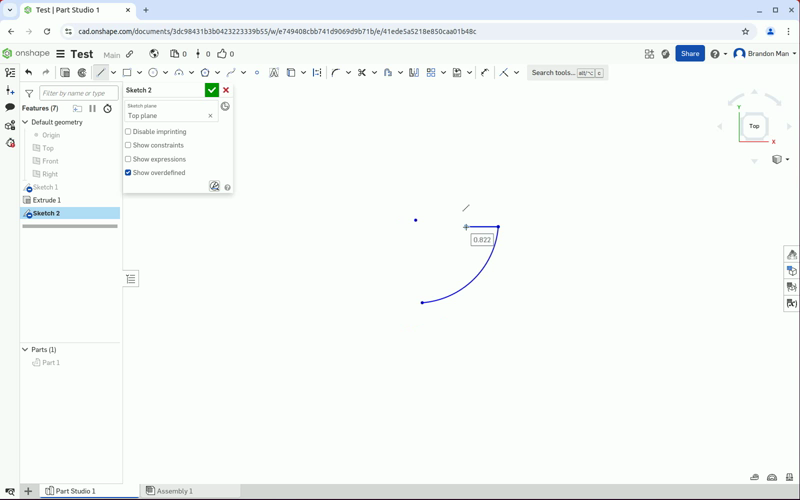
scroll(-6)
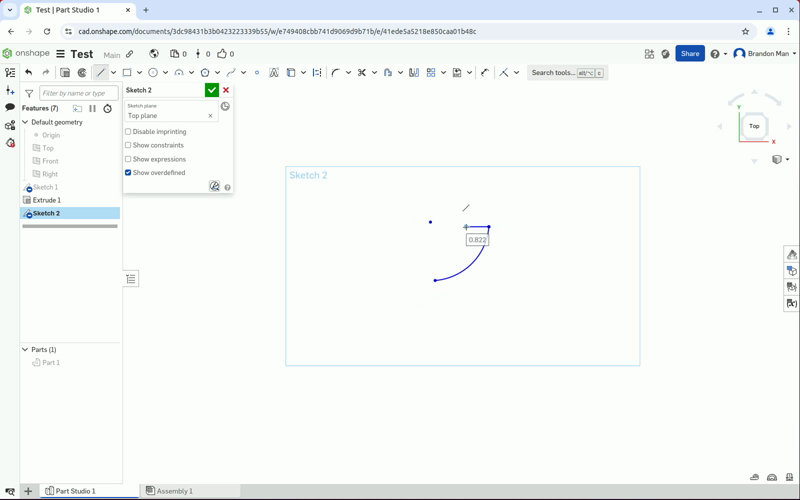
scroll(-6)
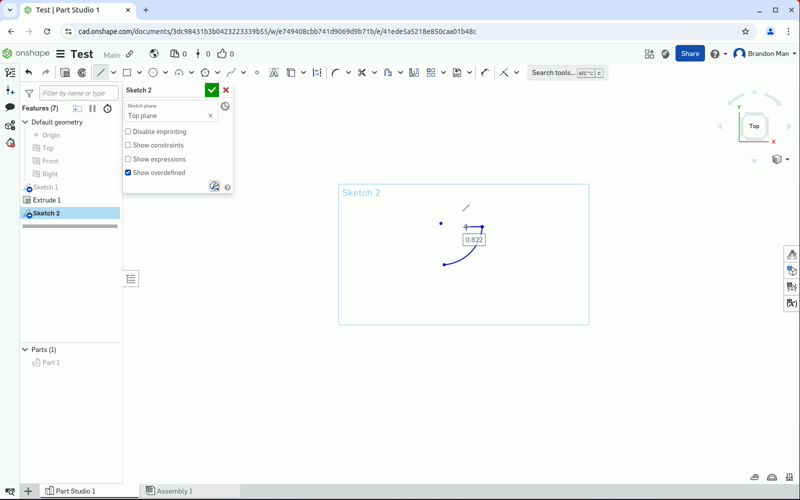
scroll(-6)
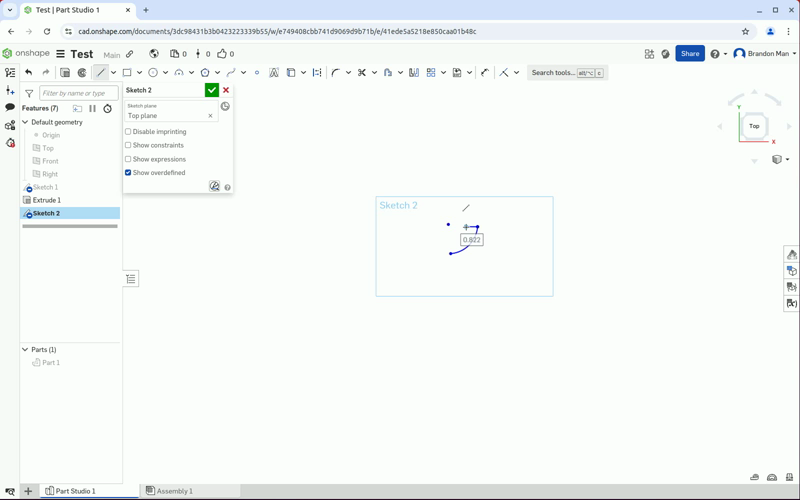
scroll(-6)
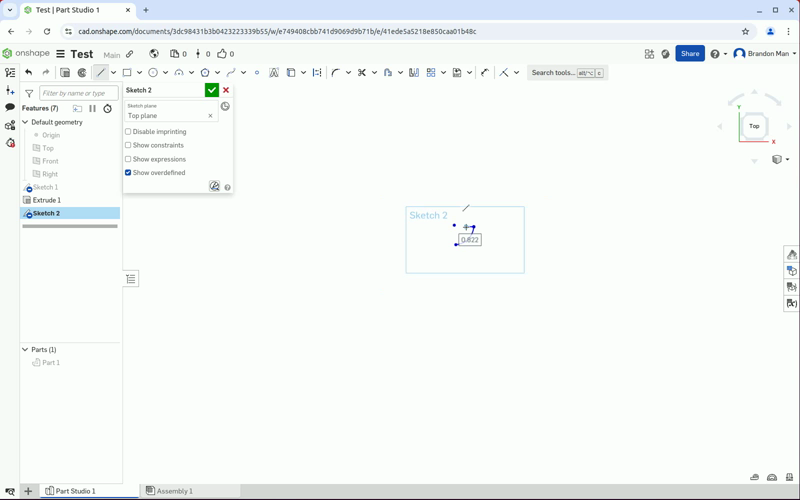
scroll(-6)
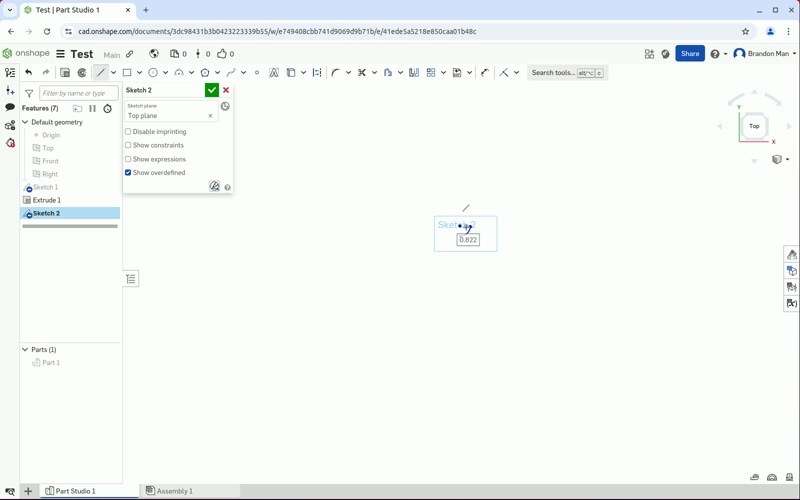
key_up(shift)
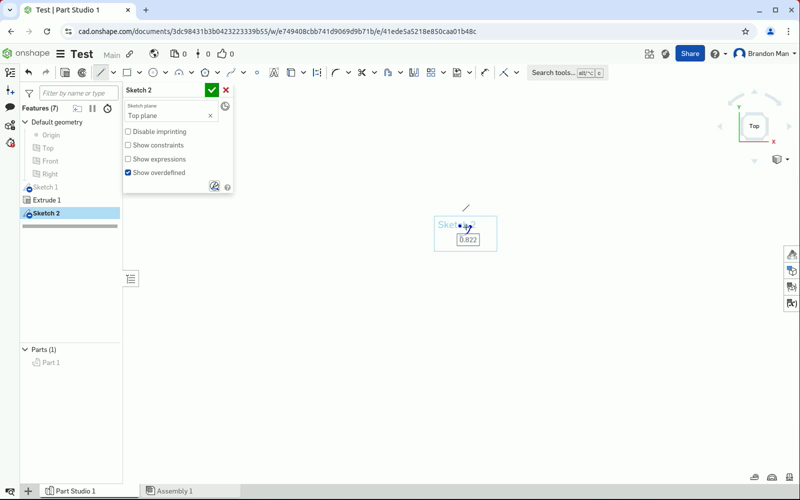
key(esc)
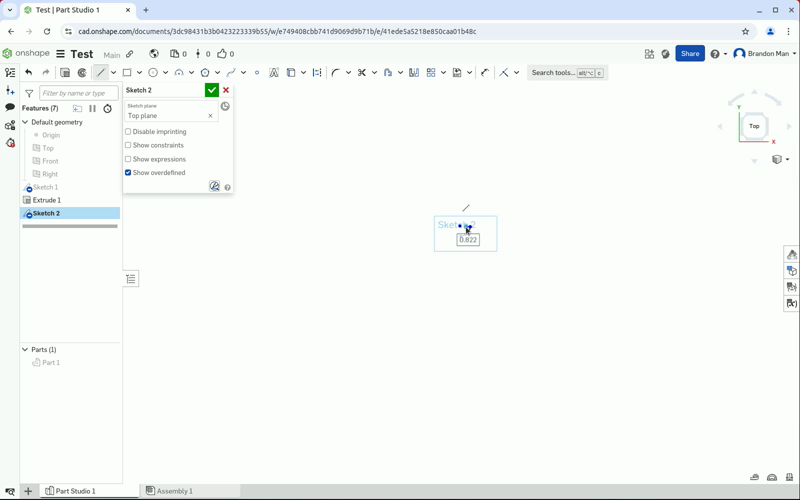
key(a)
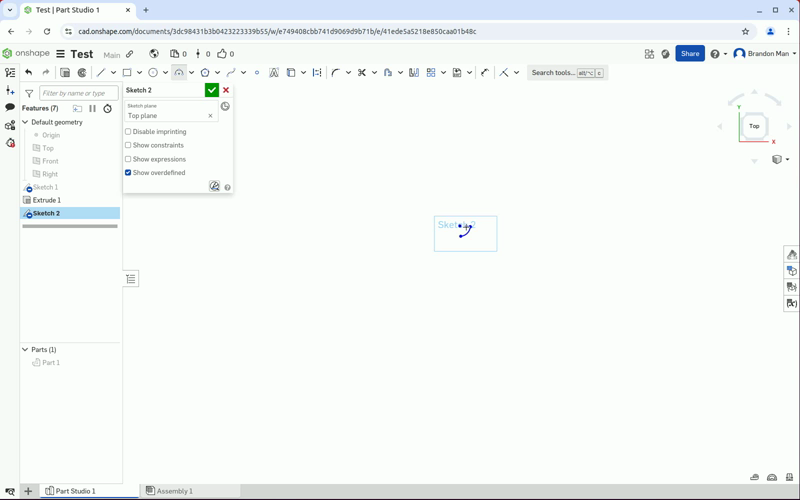
mouse_move(466, 226)
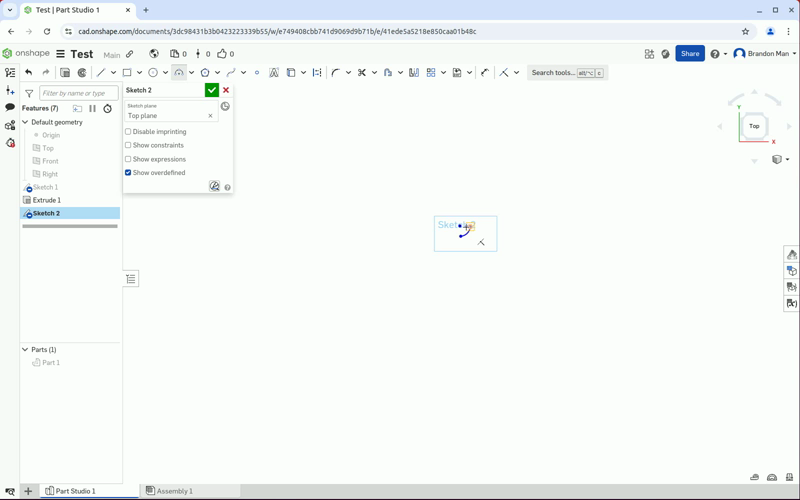
scroll(6)
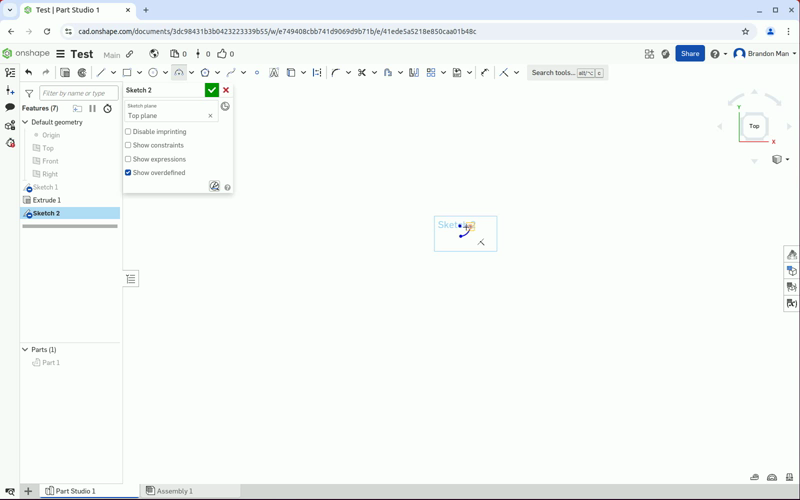
scroll(6)
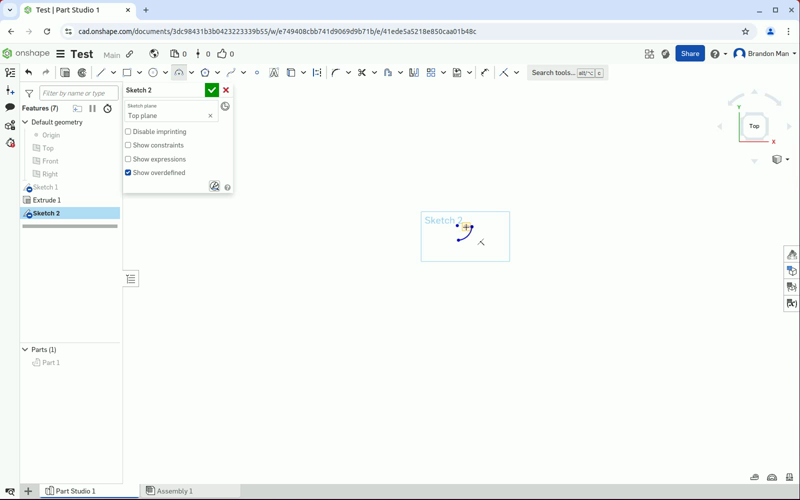
scroll(6)
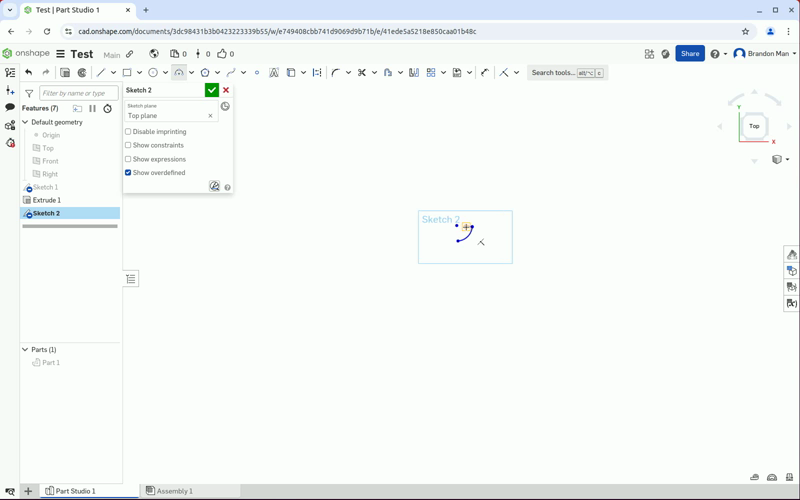
scroll(6)
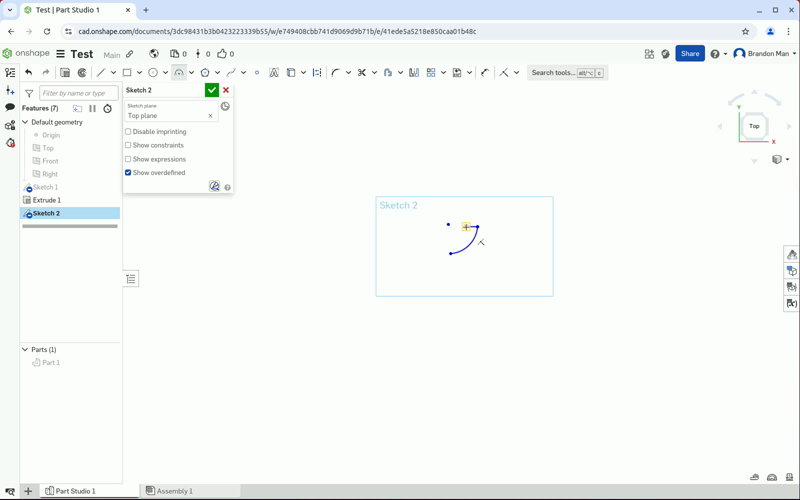
scroll(6)
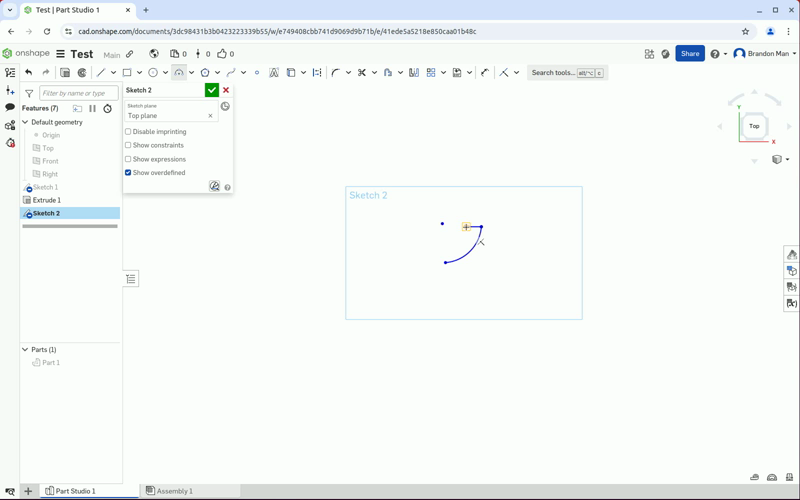
scroll(6)
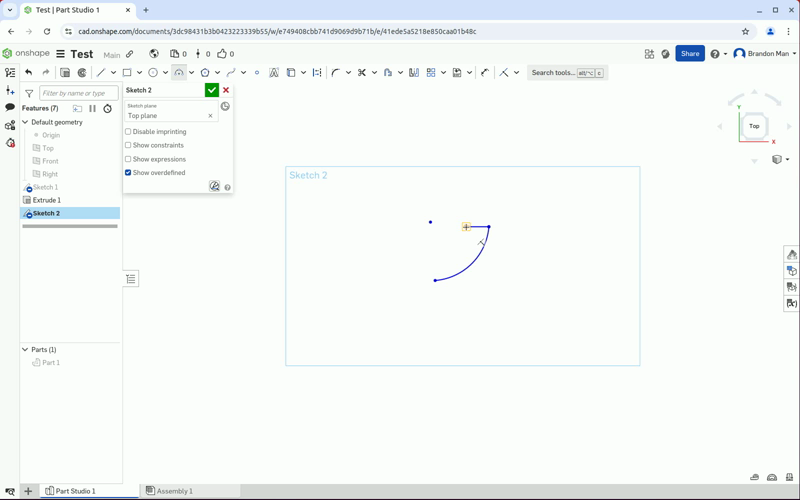
scroll(6)
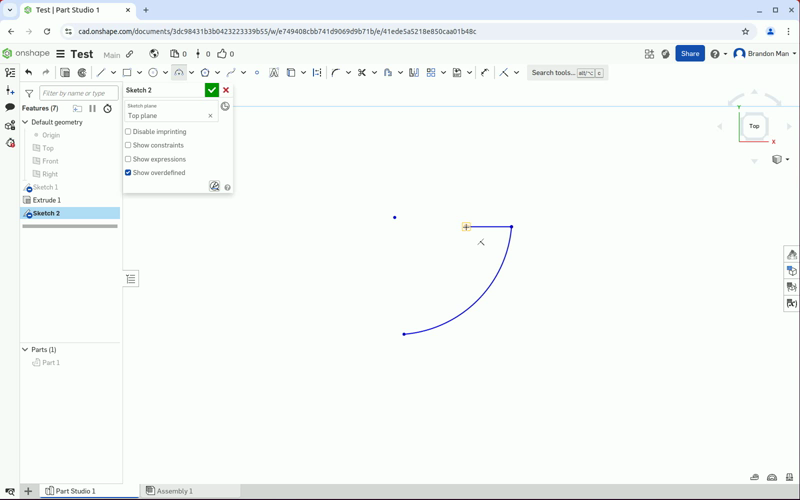
click(466, 226)
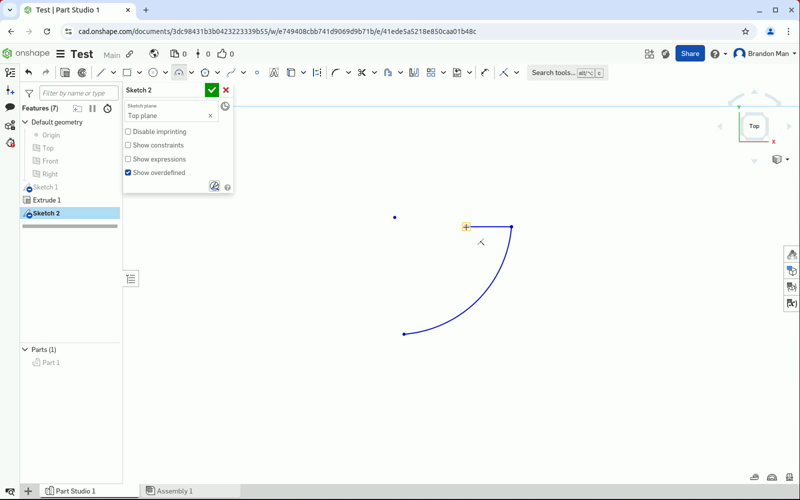
scroll(-6)
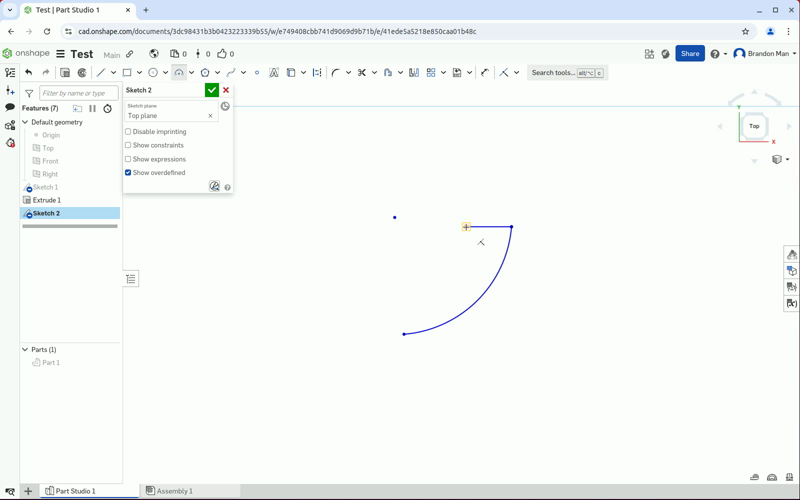
scroll(-6)
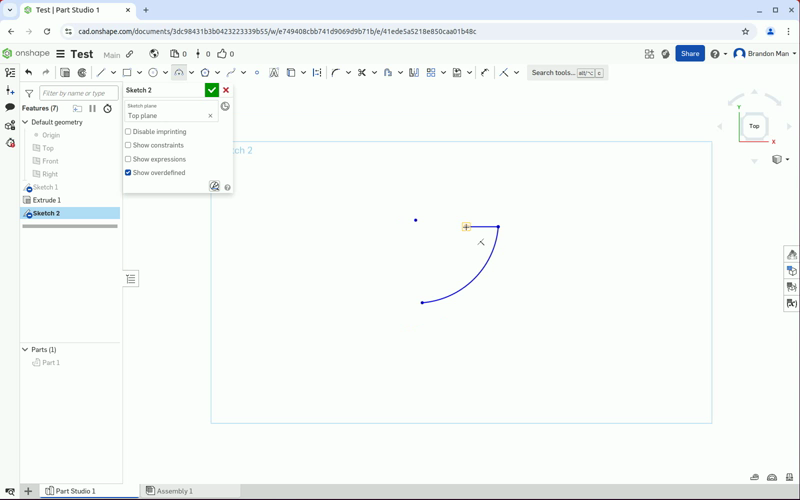
scroll(-6)
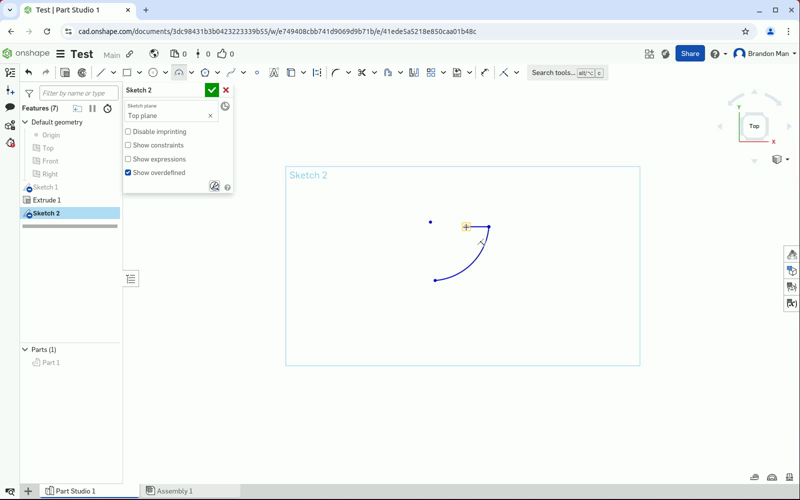
scroll(-6)
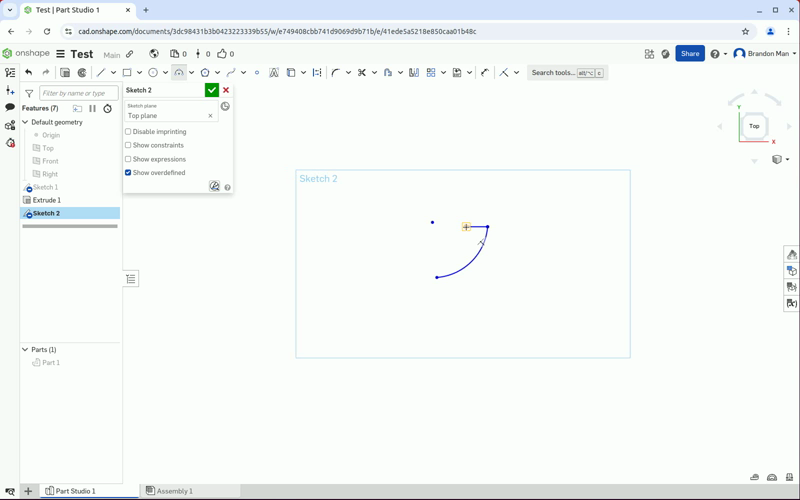
scroll(-6)
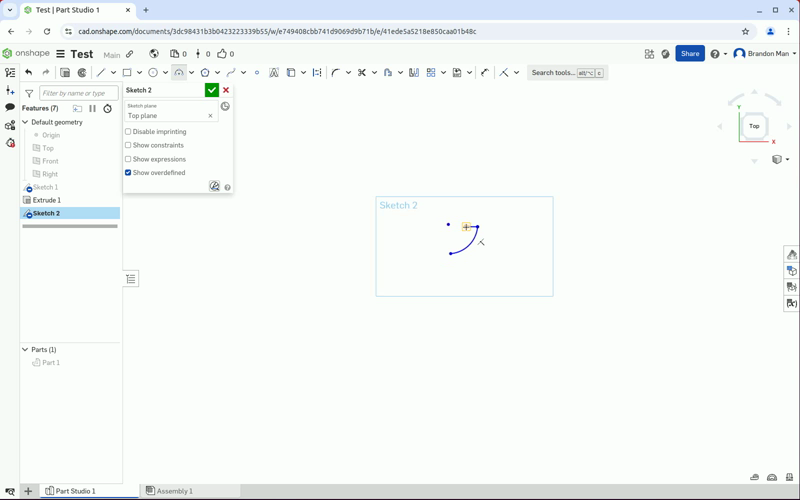
scroll(-6)
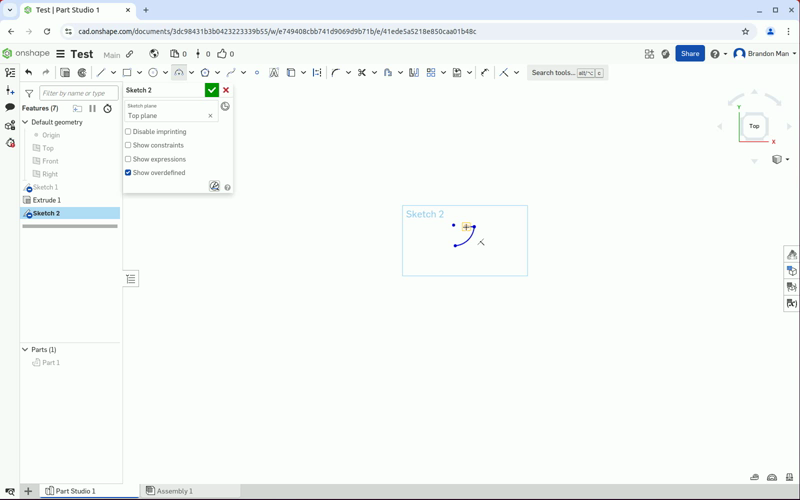
scroll(-6)
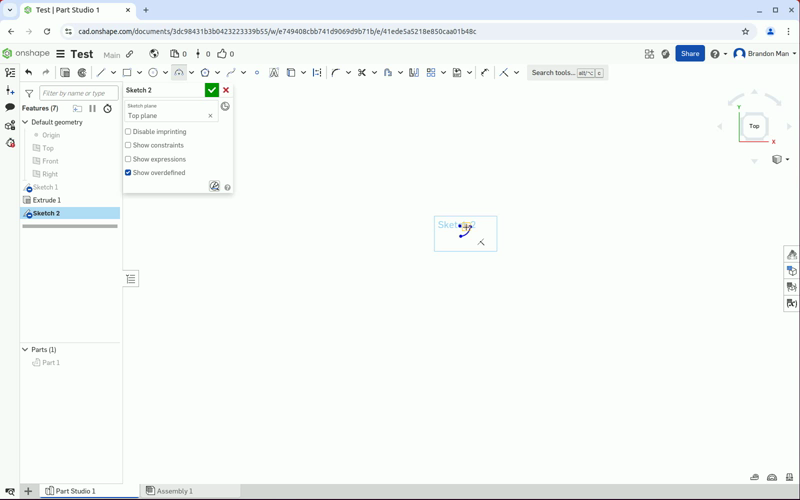
key_down(shift)
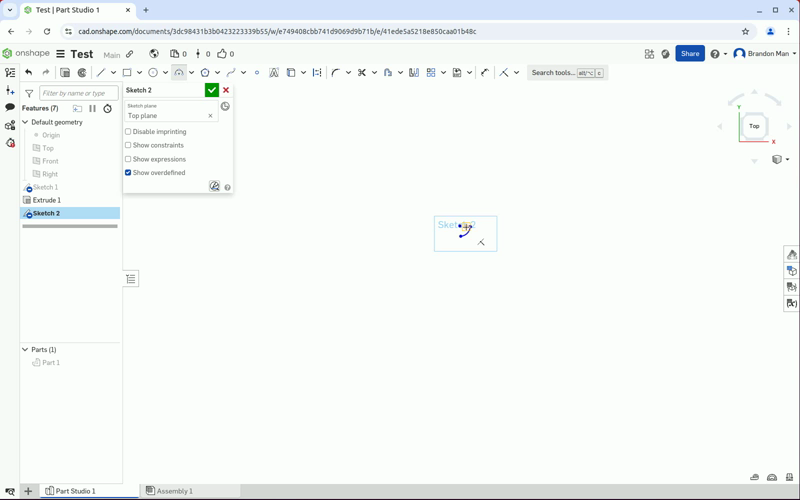
mouse_move(460, 232)
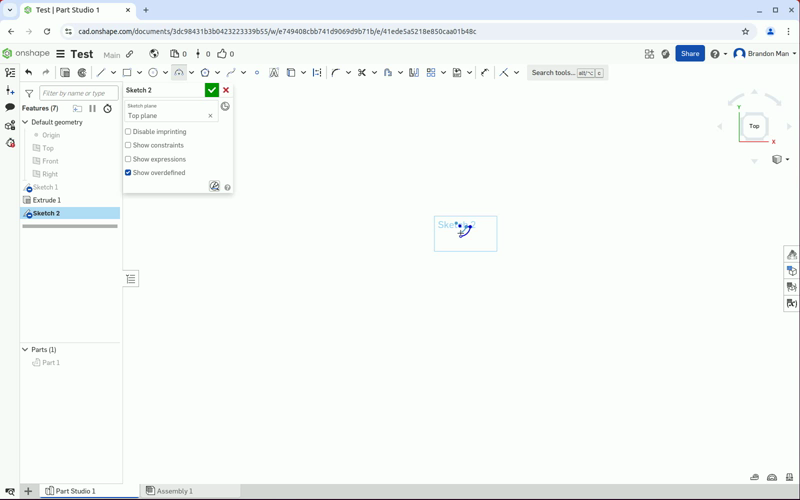
scroll(6)
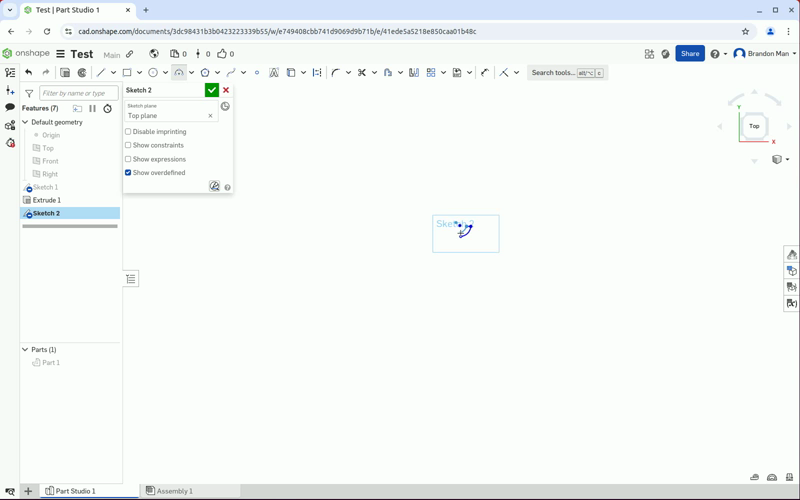
scroll(6)
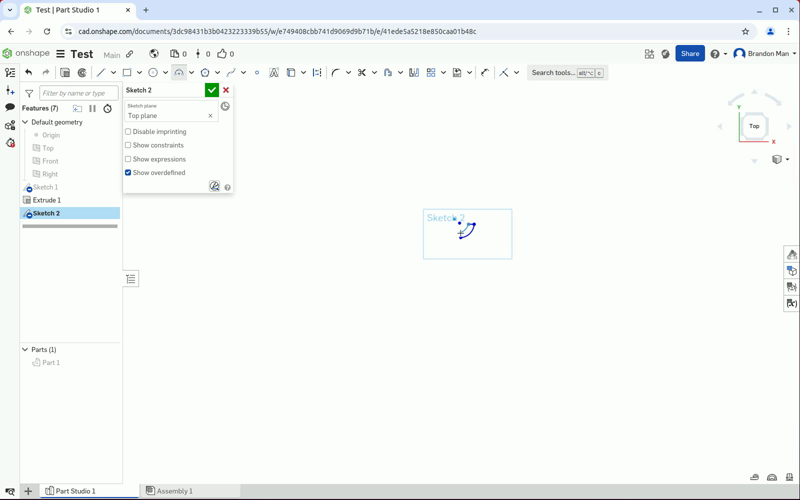
scroll(6)
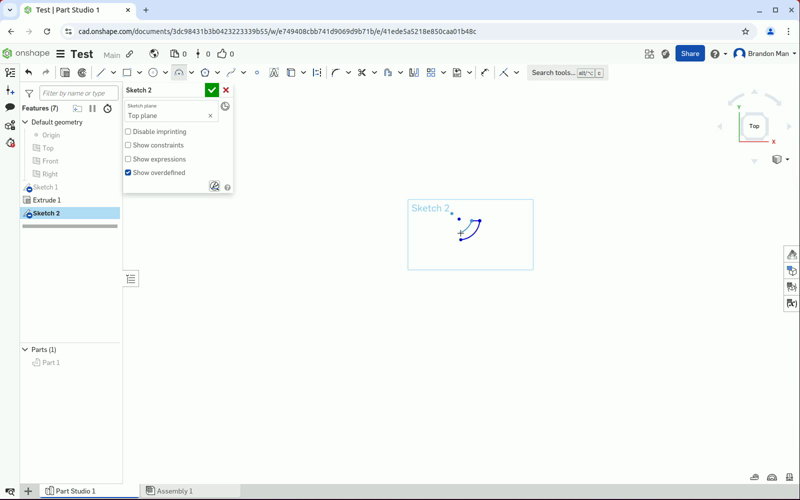
scroll(6)
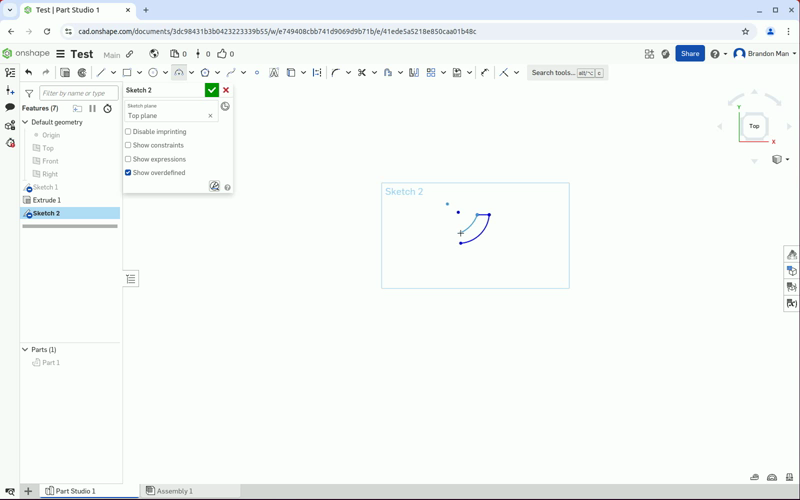
scroll(6)
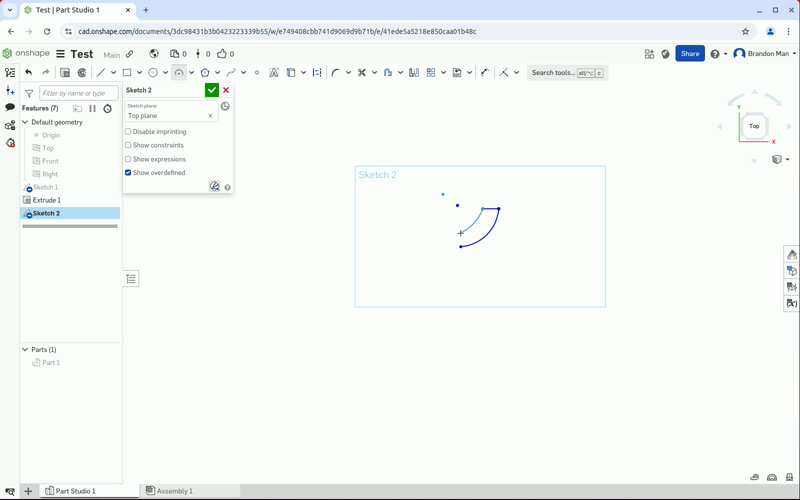
scroll(6)
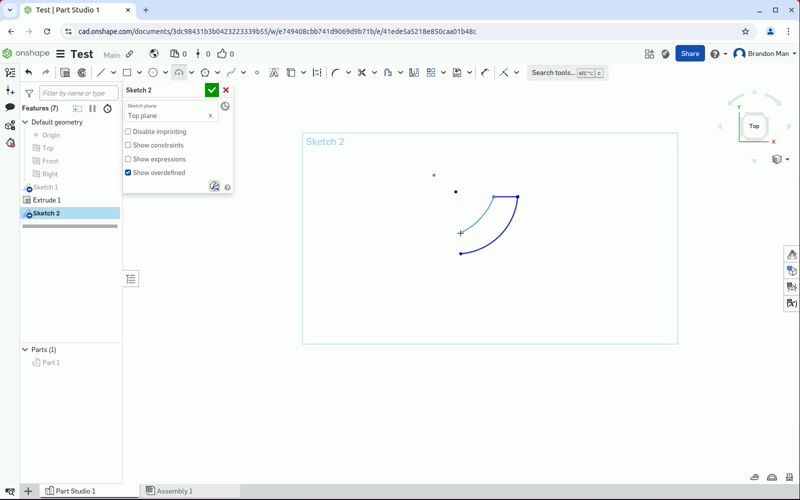
scroll(6)
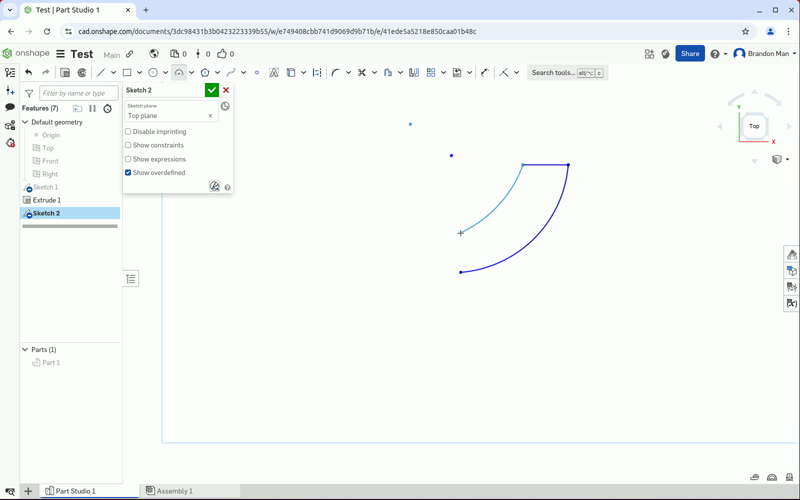
click(460, 232)
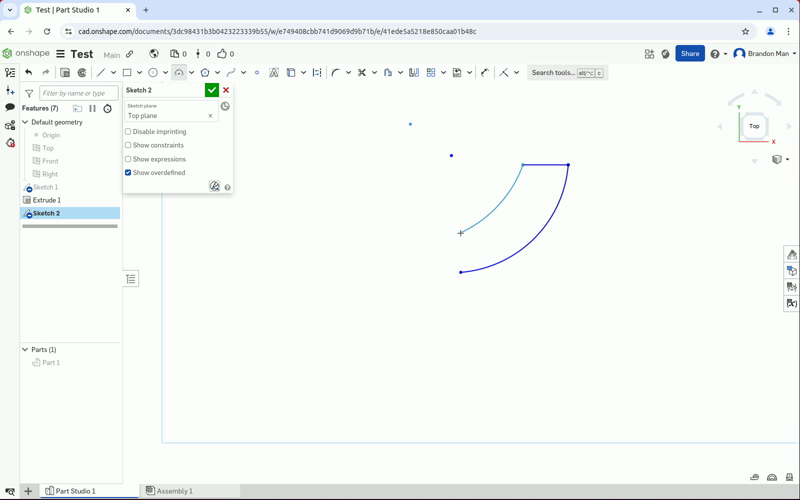
scroll(-6)
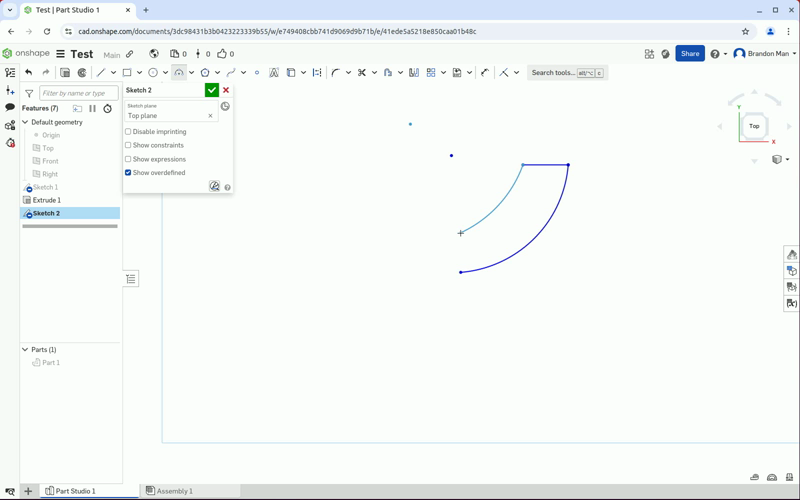
scroll(-6)
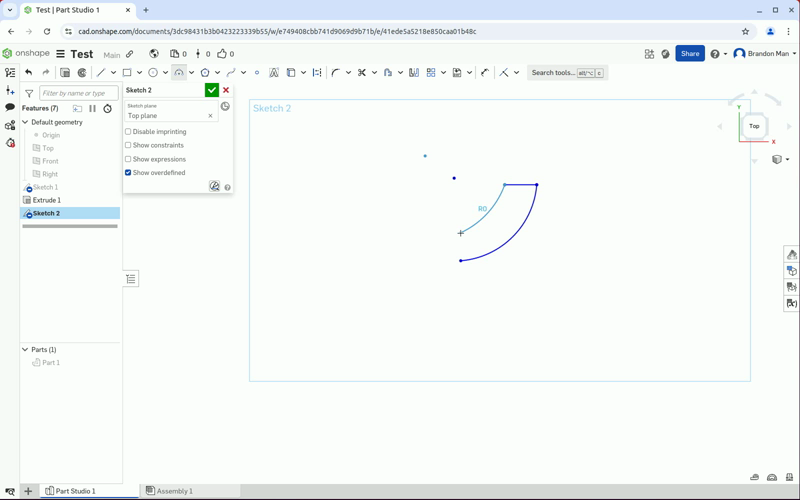
scroll(-6)
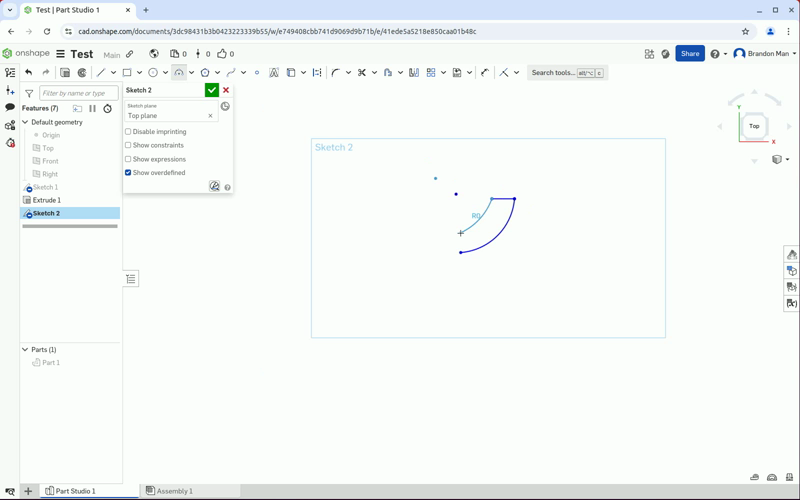
scroll(-6)
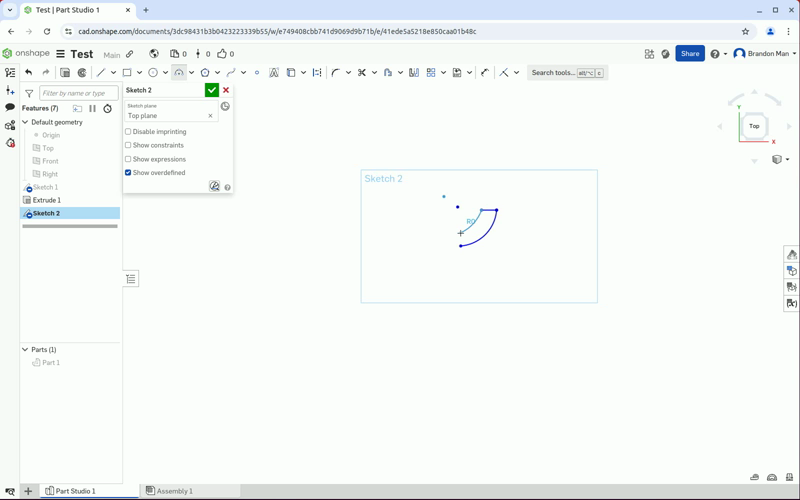
scroll(-6)
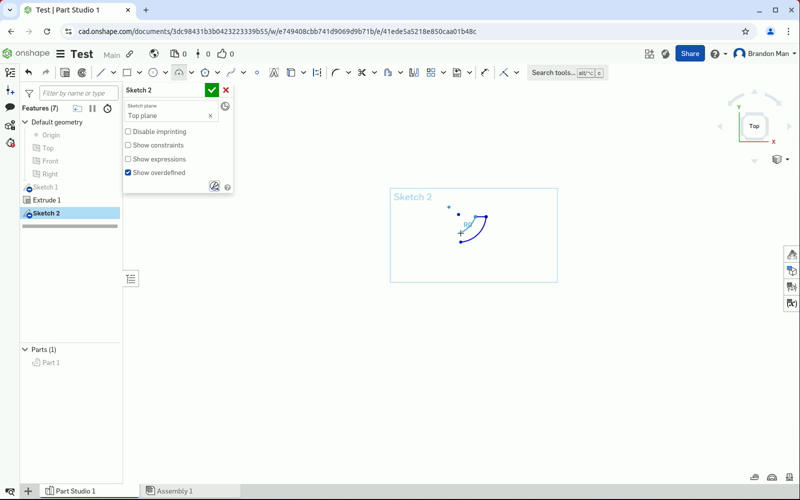
scroll(-6)
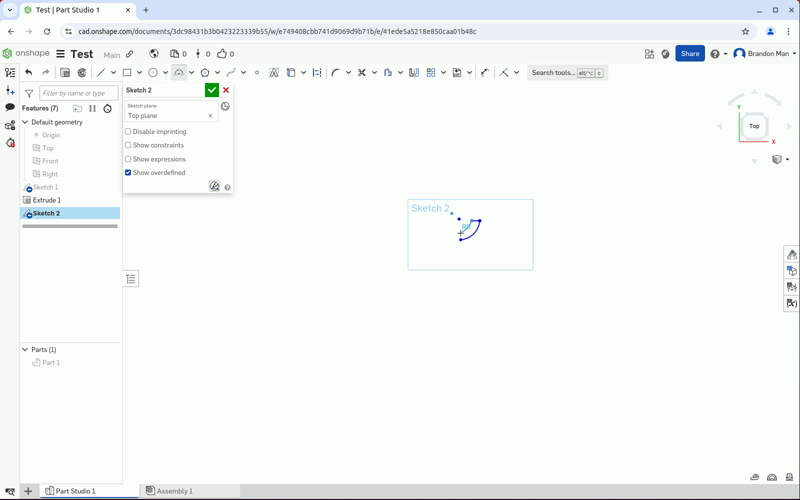
scroll(-6)
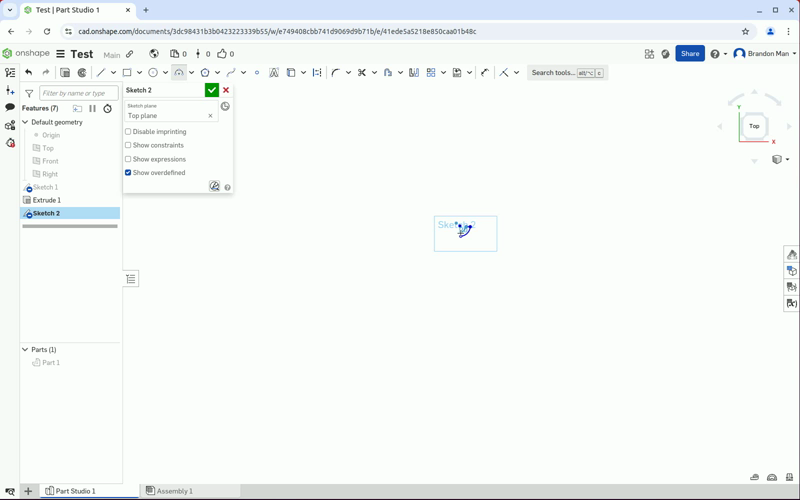
mouse_move(464, 230)
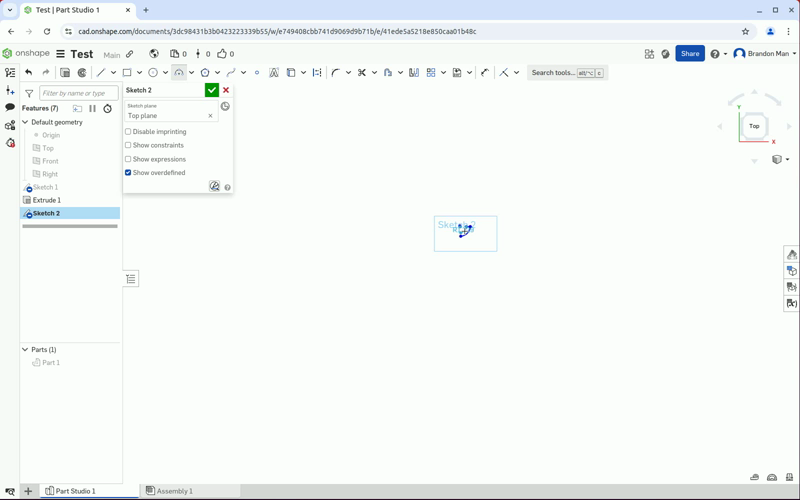
scroll(6)
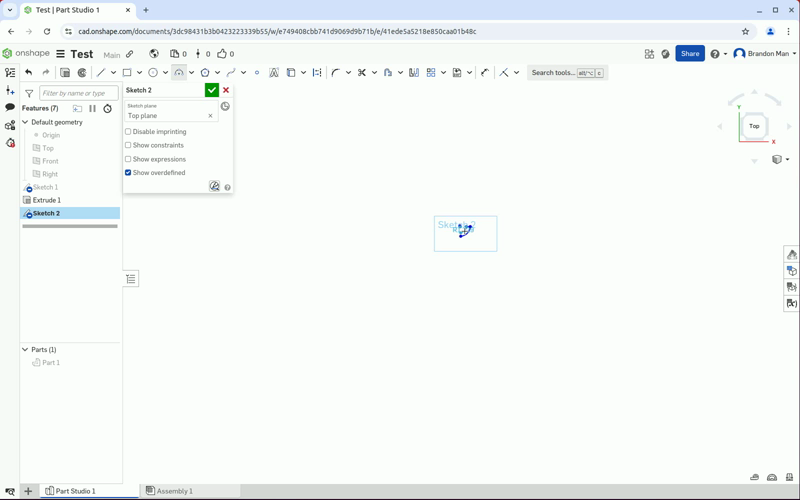
scroll(6)
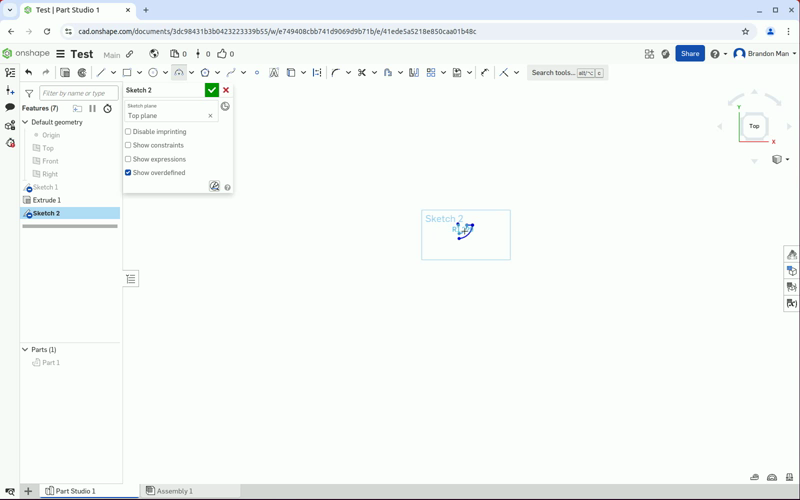
scroll(6)
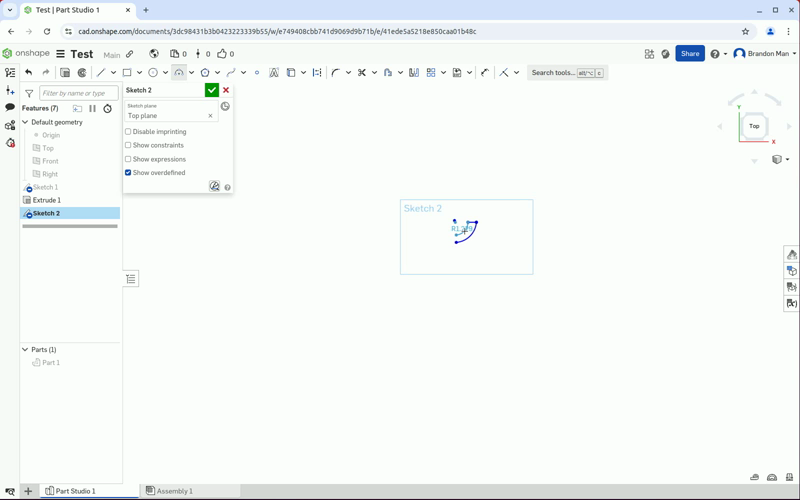
scroll(6)
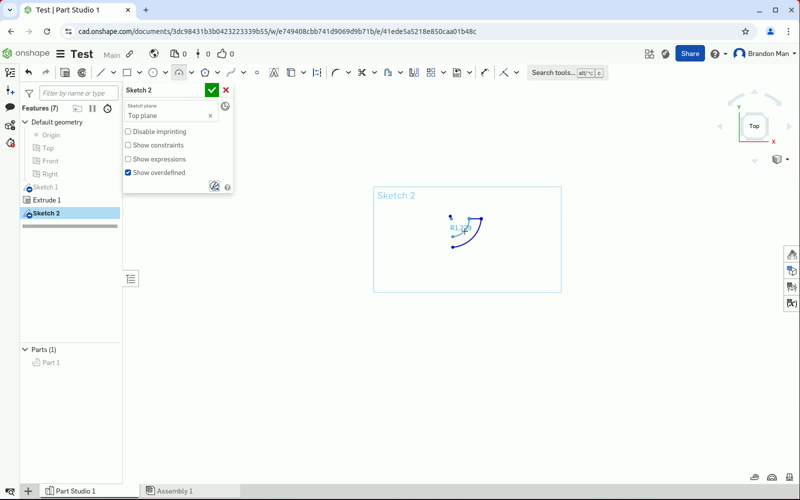
scroll(6)
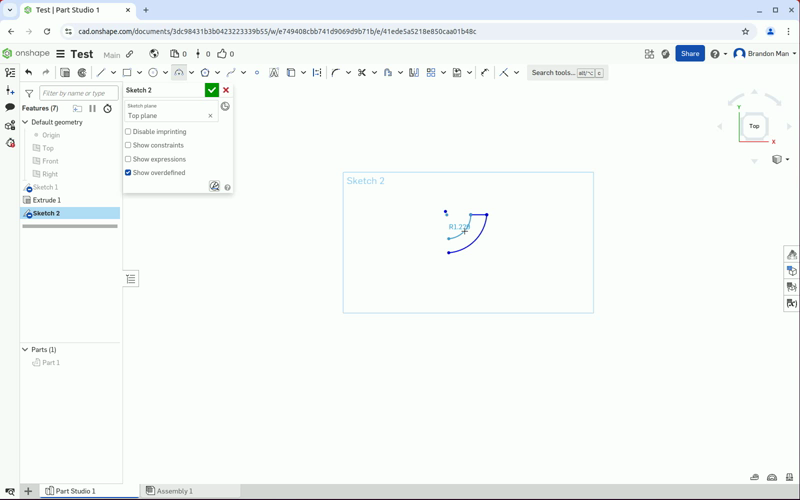
scroll(6)
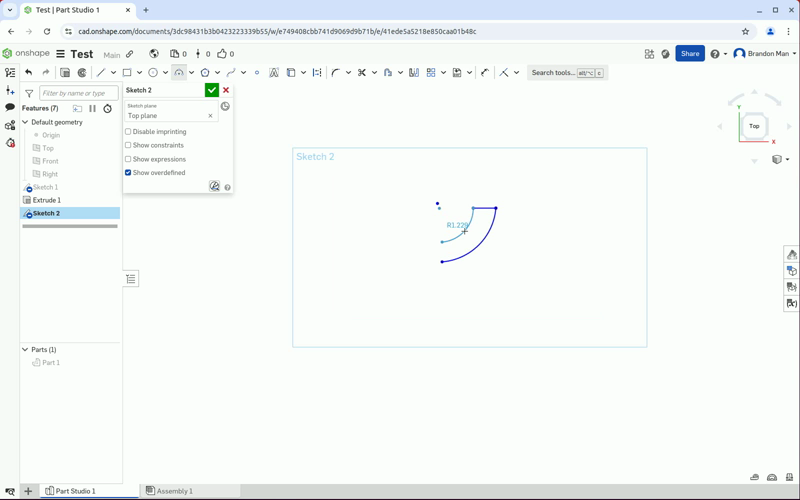
scroll(6)
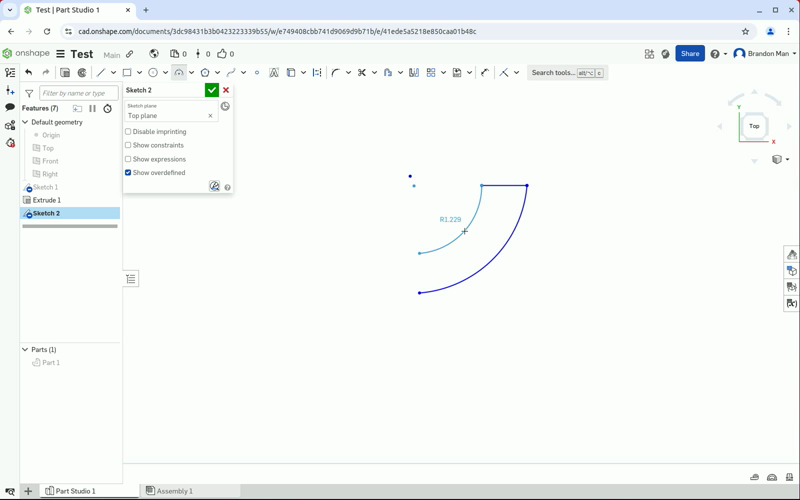
click(464, 230)
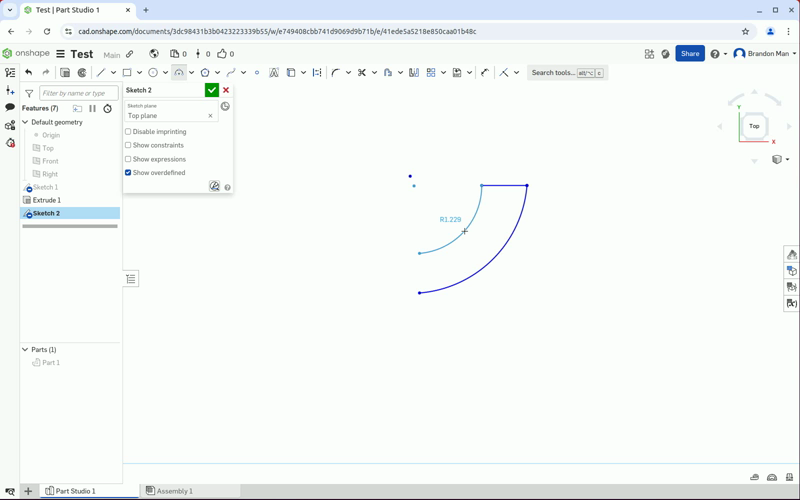
scroll(-6)
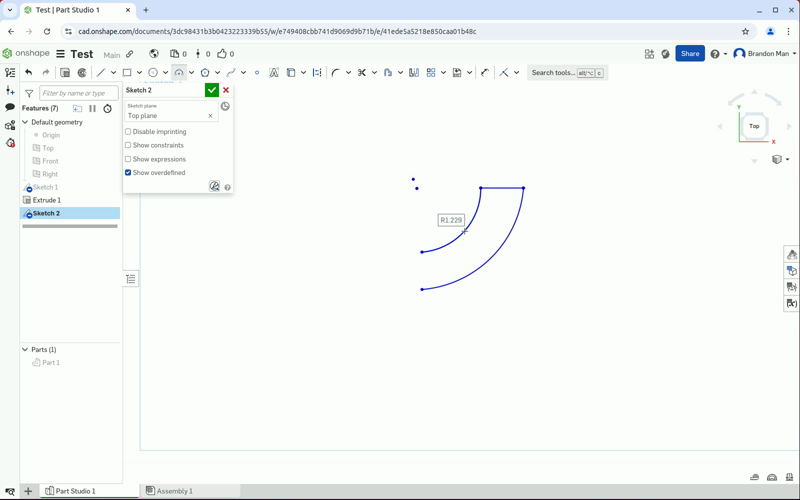
scroll(-6)
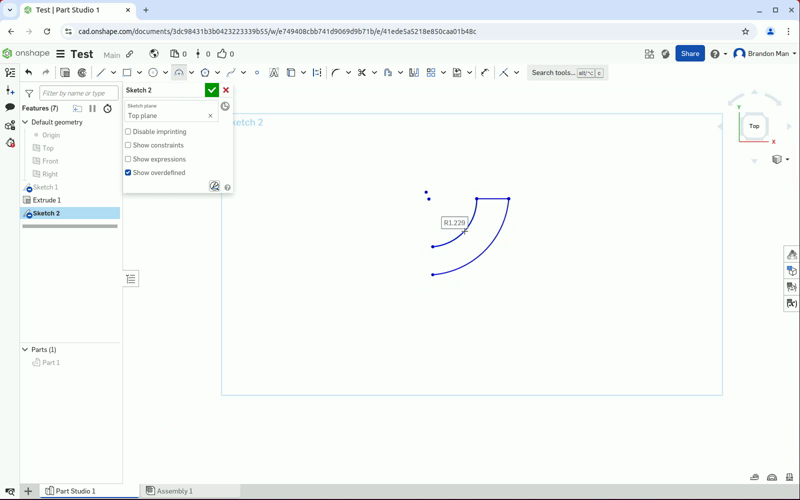
scroll(-6)
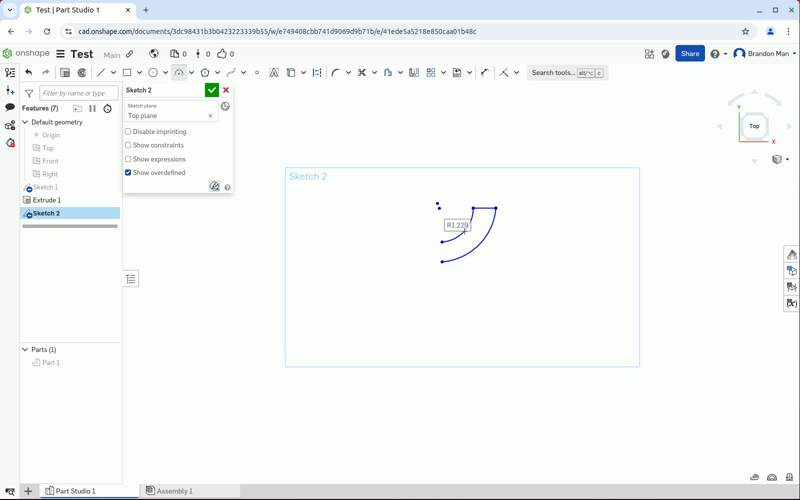
scroll(-6)
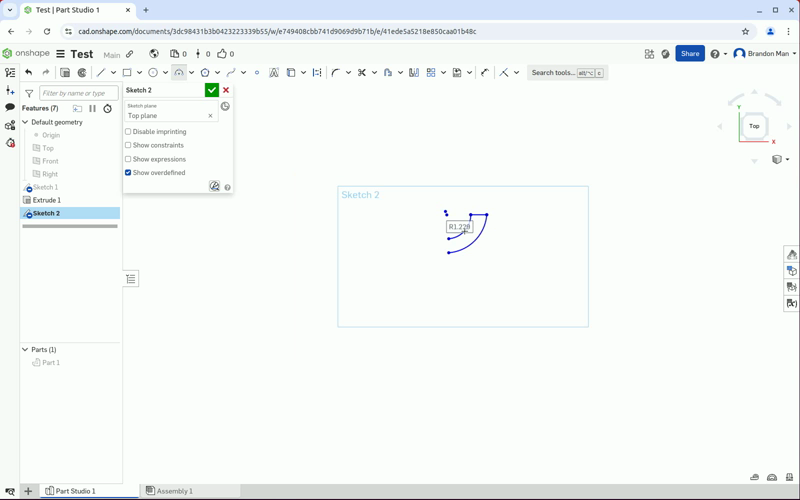
scroll(-6)
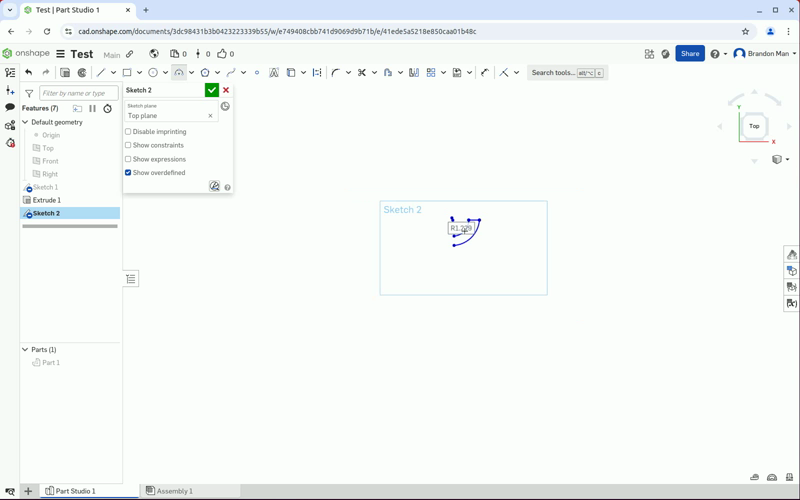
scroll(-6)
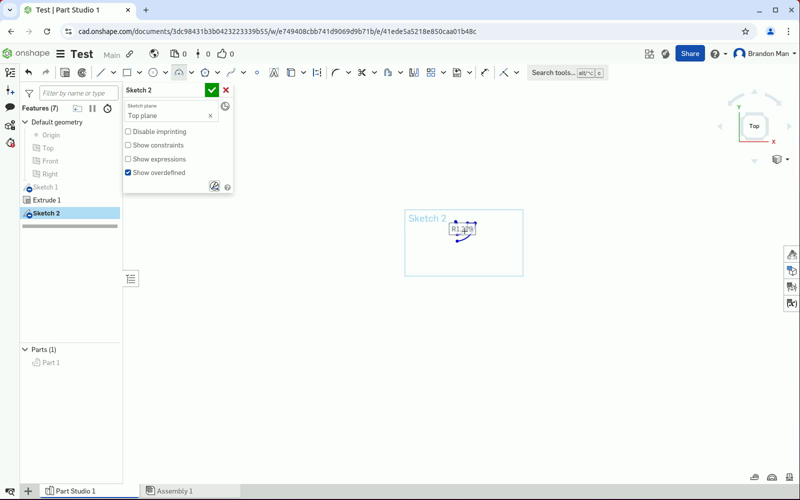
scroll(-6)
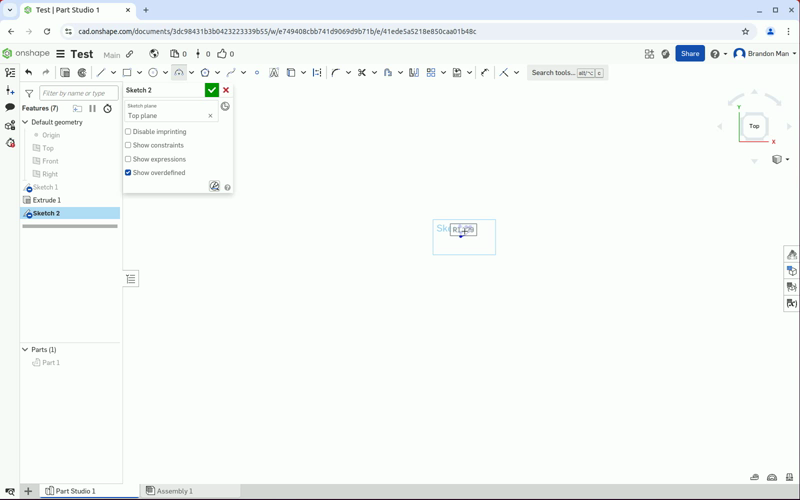
key_up(shift)
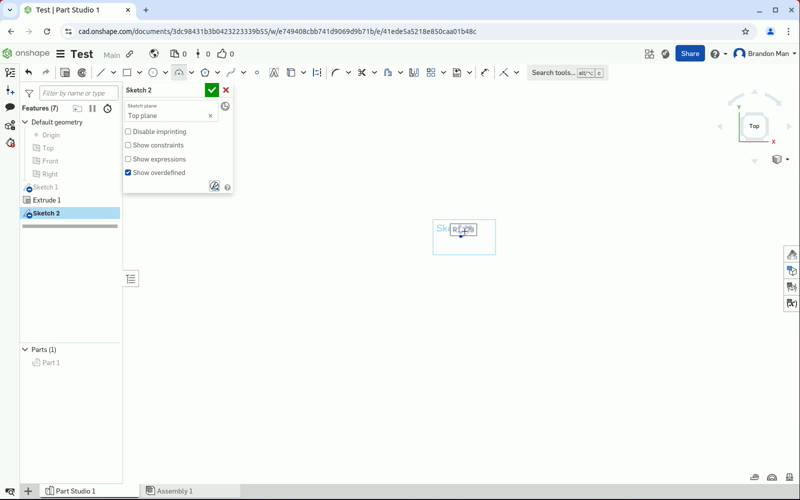
key(esc)
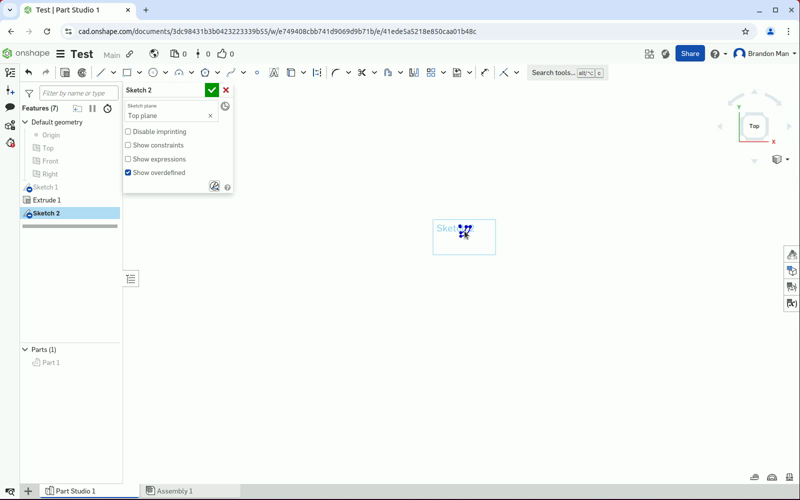
key(l)
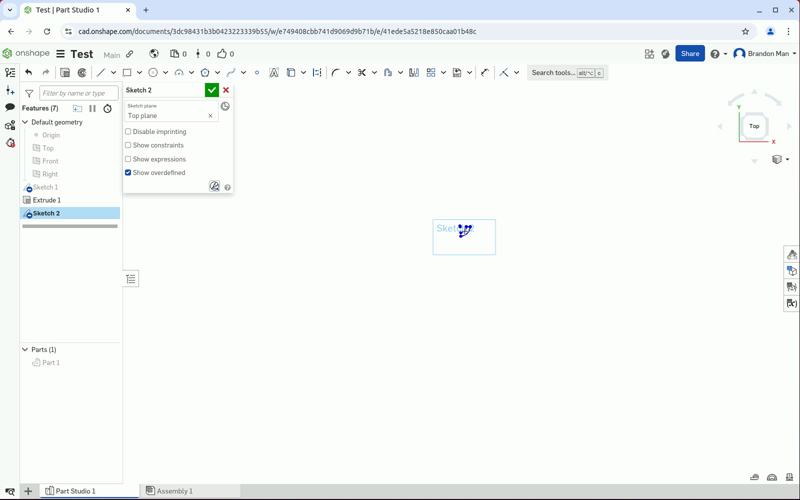
mouse_move(460, 232)
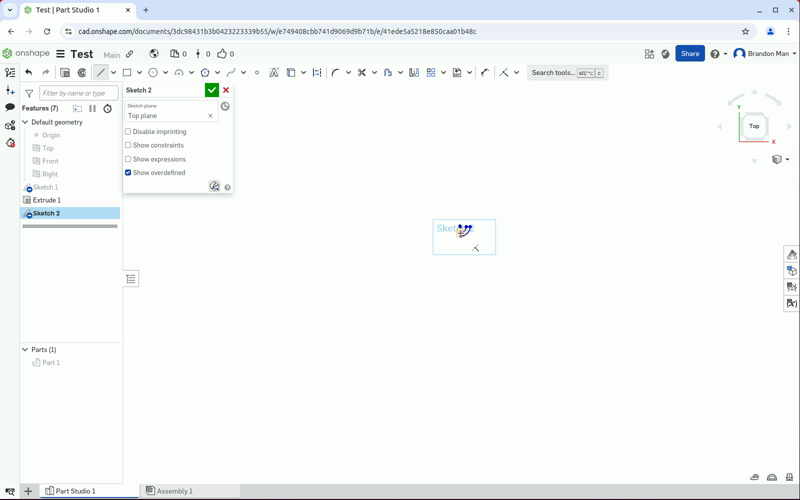
scroll(6)
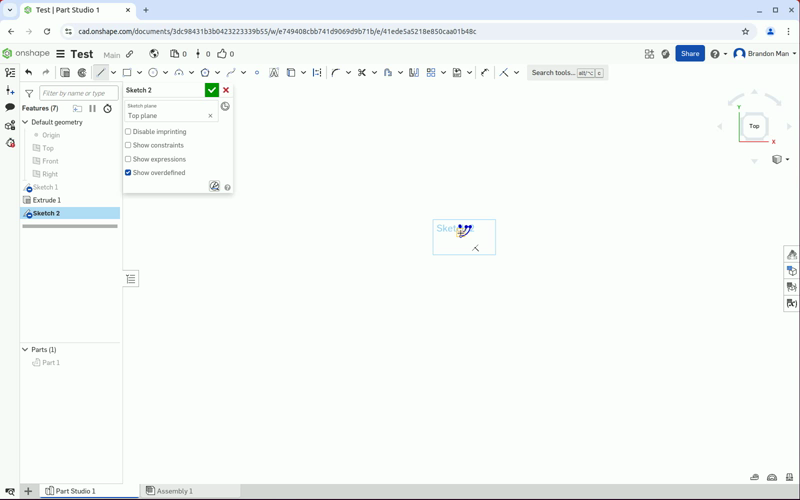
scroll(6)
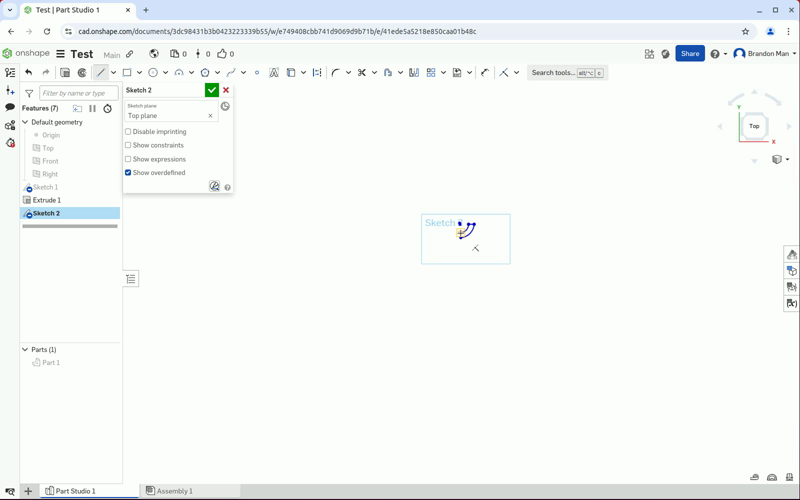
scroll(6)
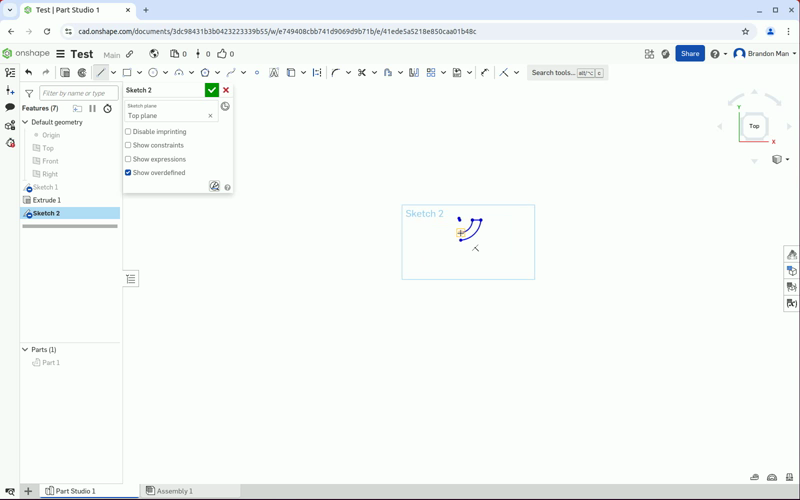
scroll(6)
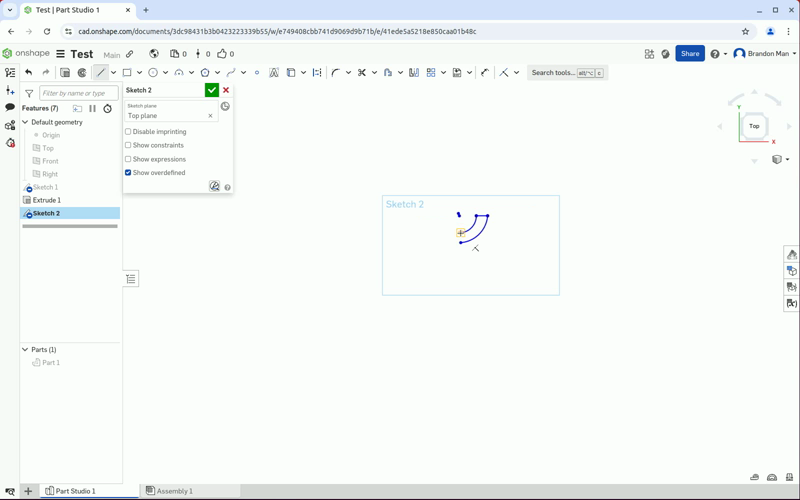
scroll(6)
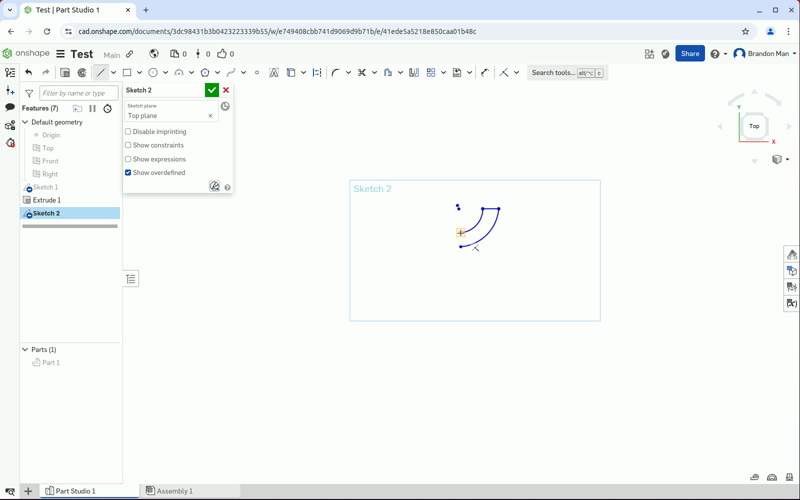
scroll(6)
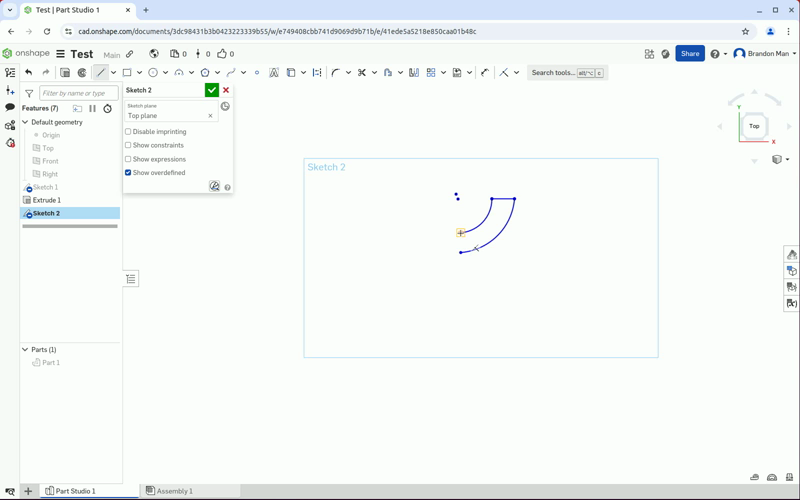
scroll(6)
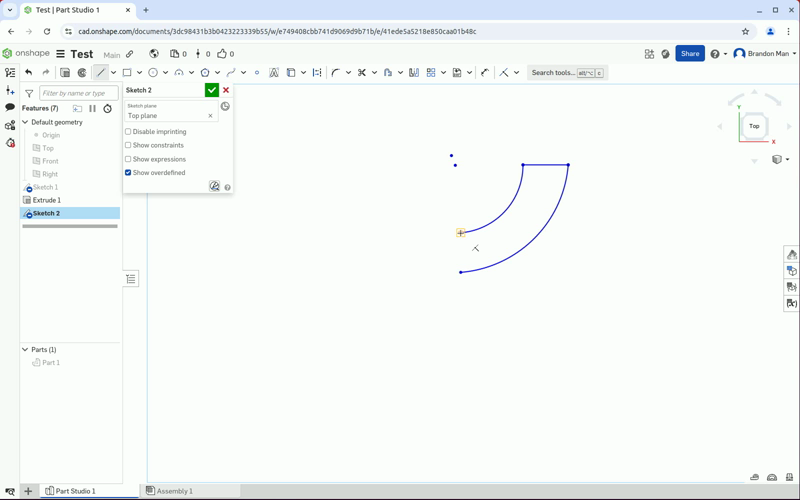
click(460, 232)
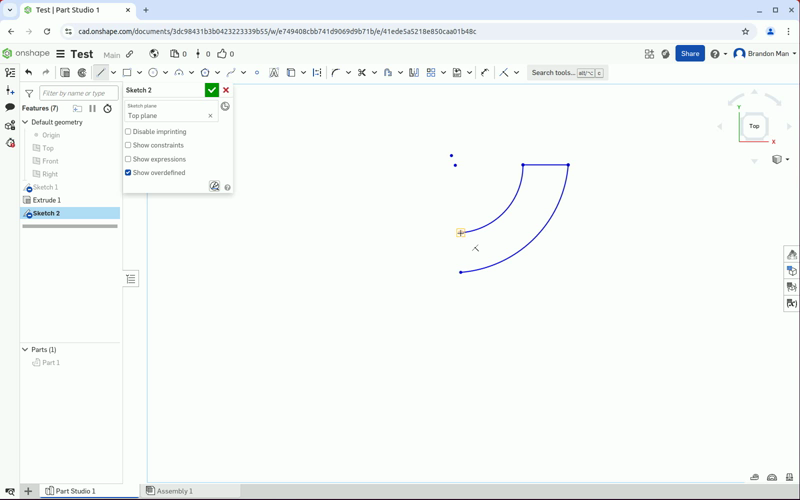
scroll(-6)
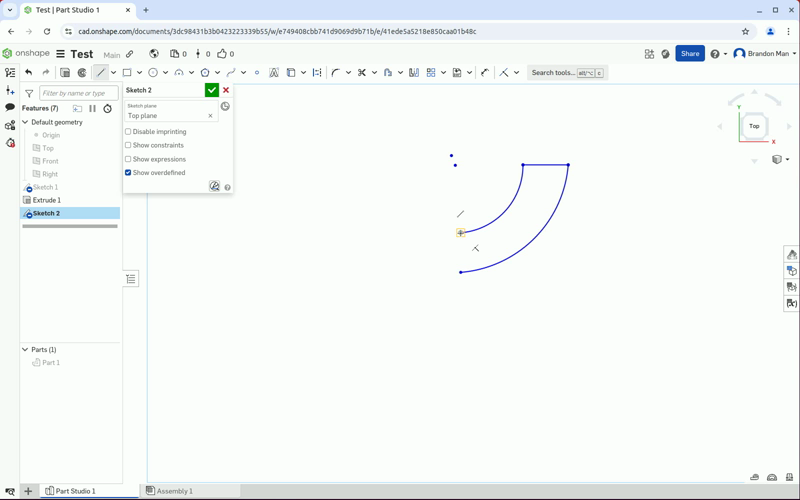
scroll(-6)
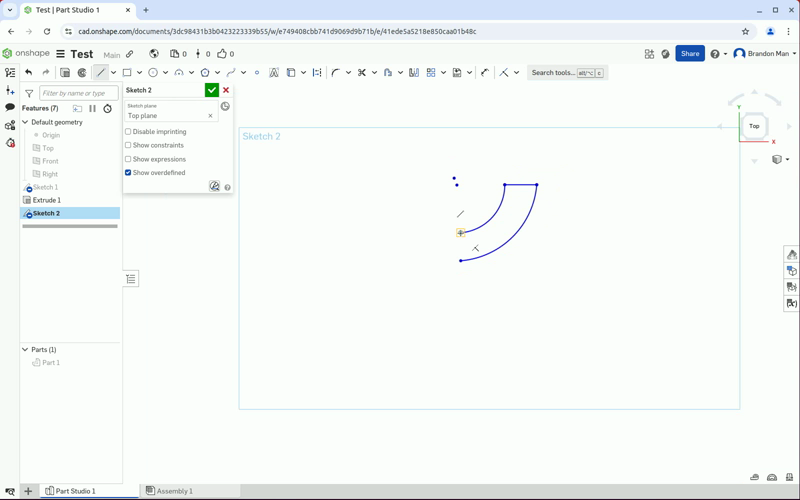
scroll(-6)
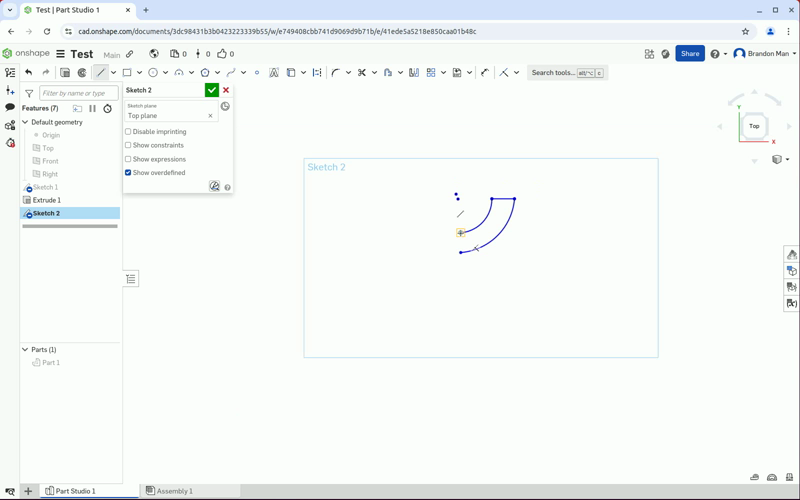
scroll(-6)
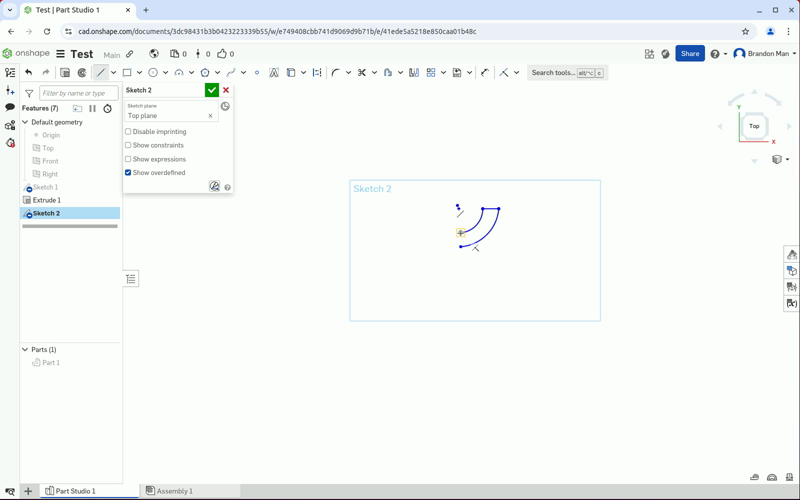
scroll(-6)
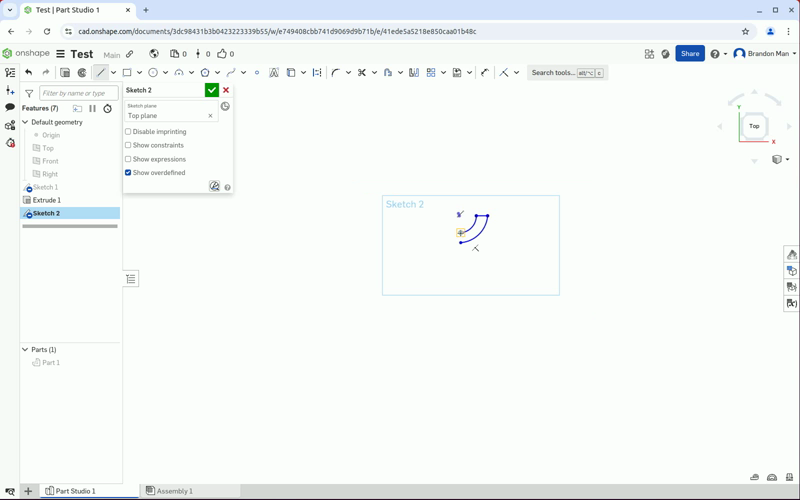
scroll(-6)
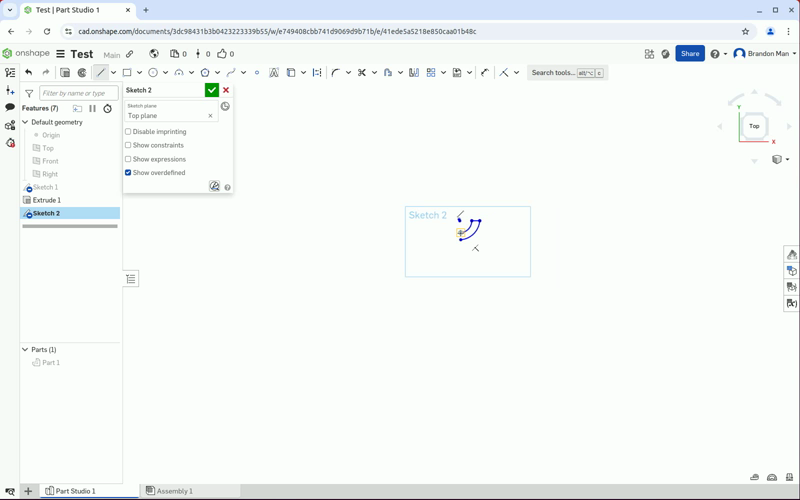
scroll(-6)
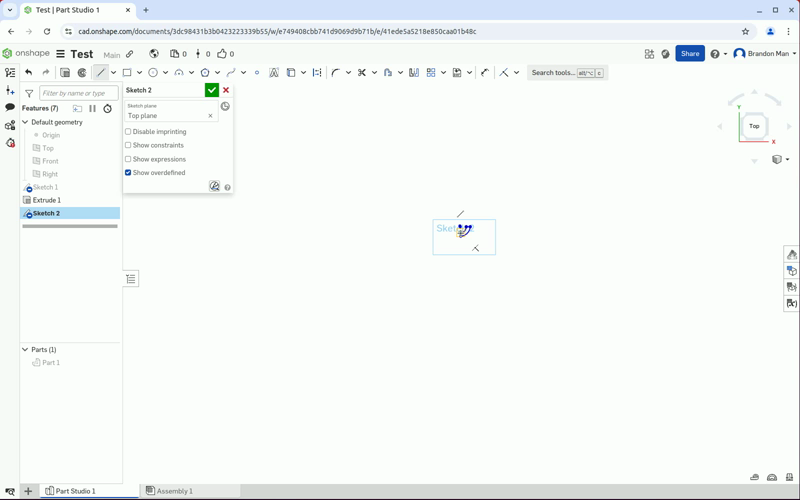
mouse_move(490, 232)
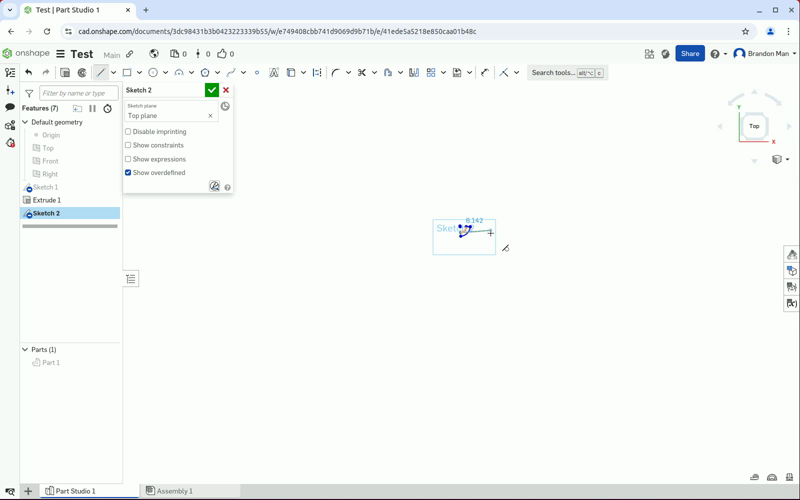
key_down(shift)
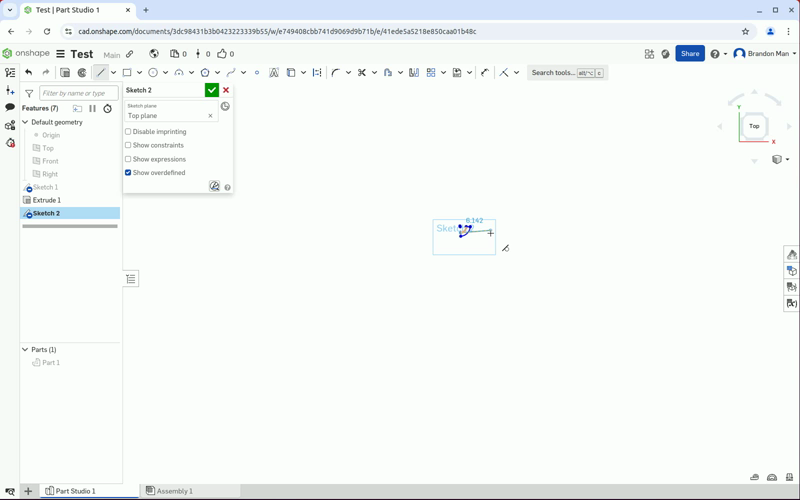
mouse_move(460, 236)
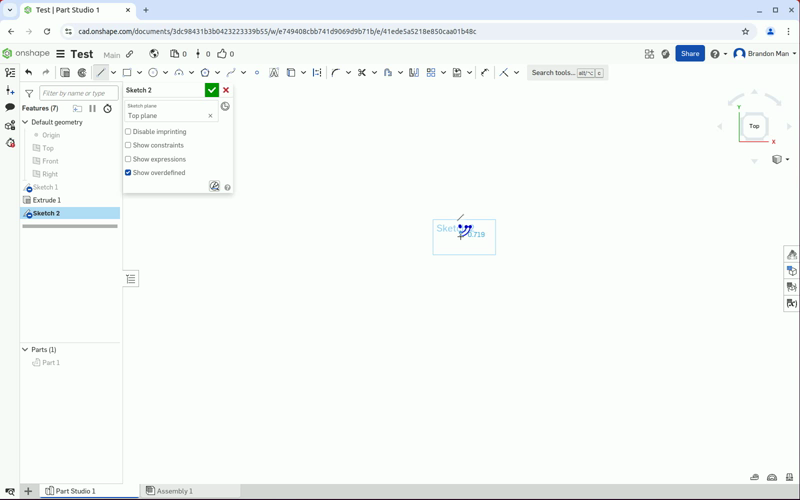
scroll(6)
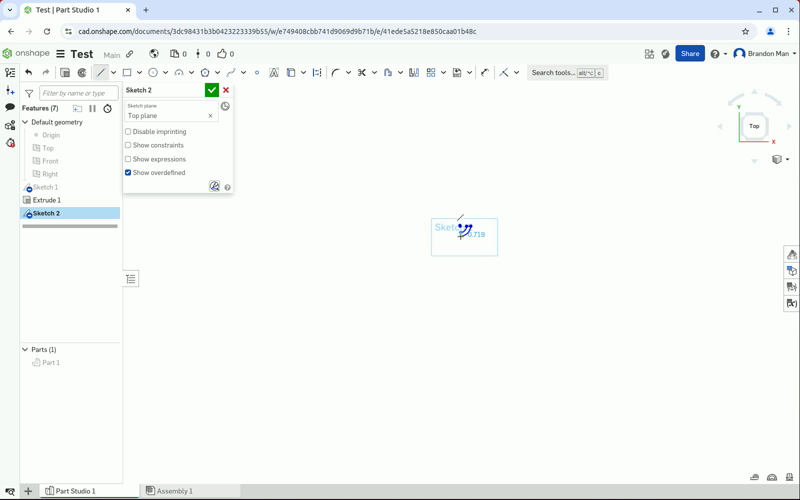
scroll(6)
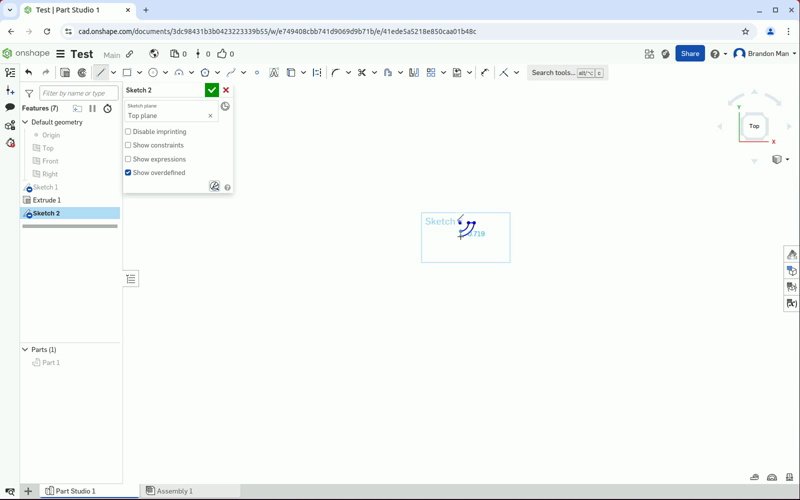
scroll(6)
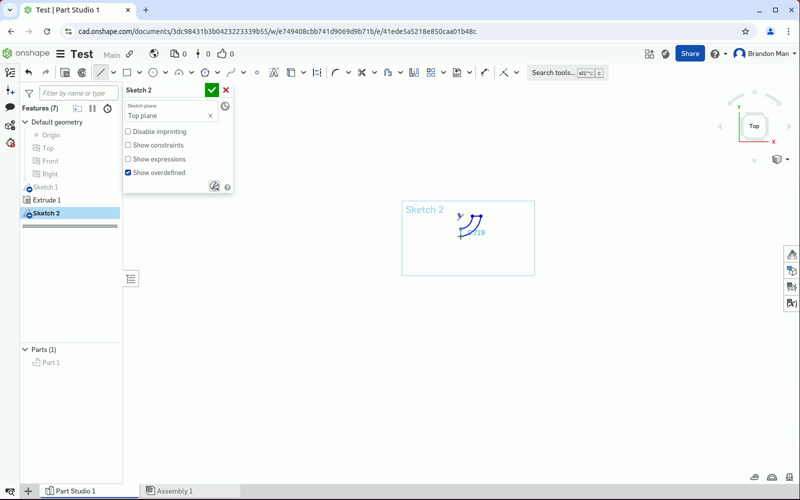
scroll(6)
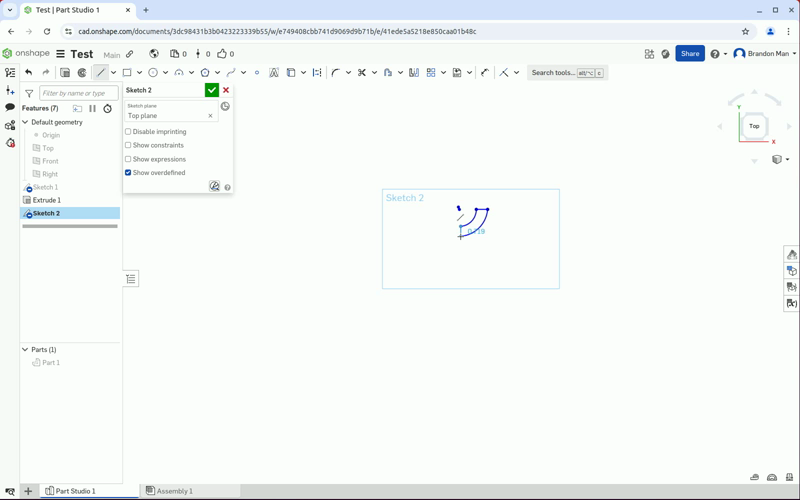
scroll(6)
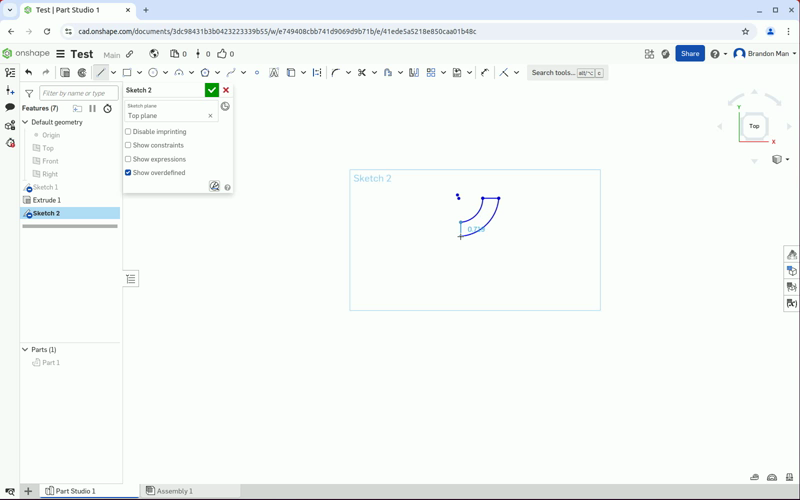
scroll(6)
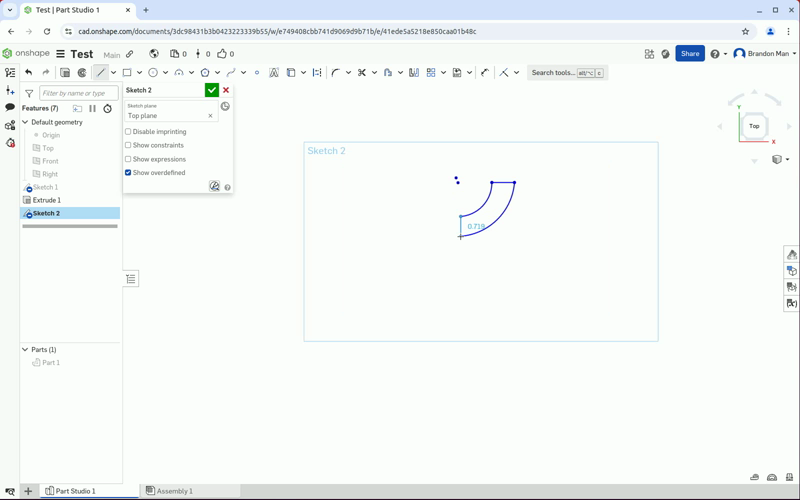
scroll(6)
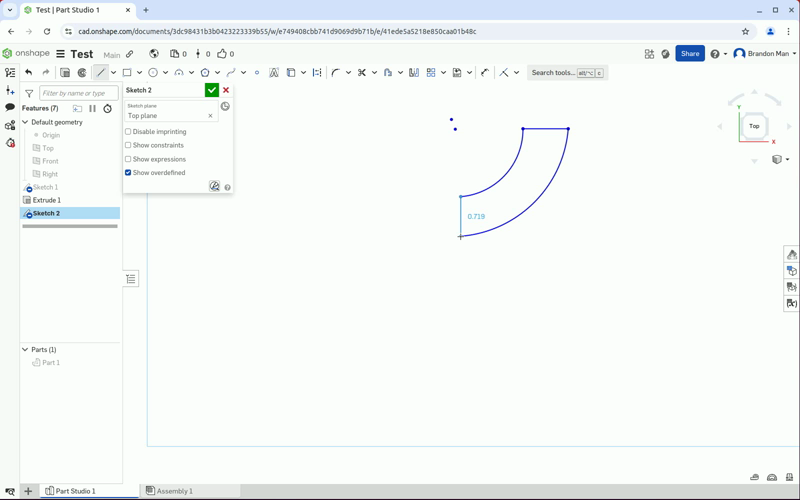
key_up(shift)
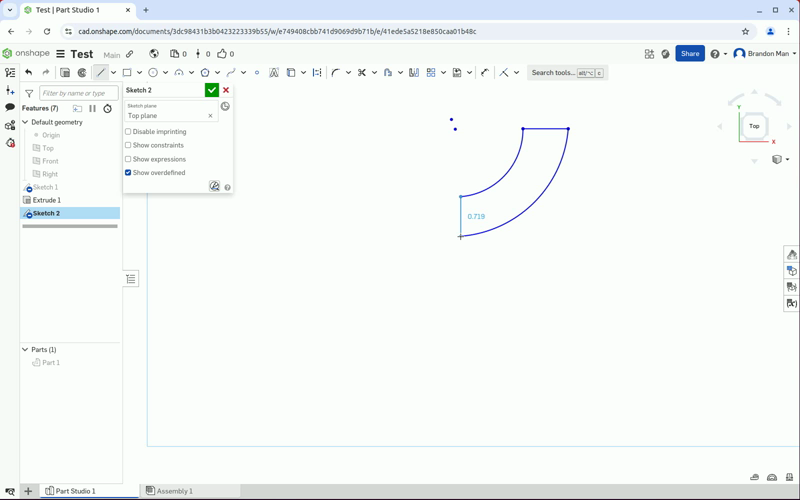
click(460, 236)
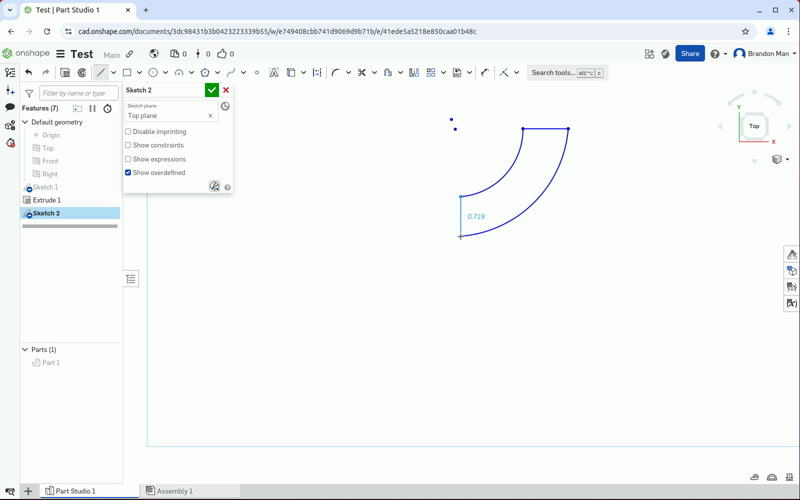
scroll(-6)
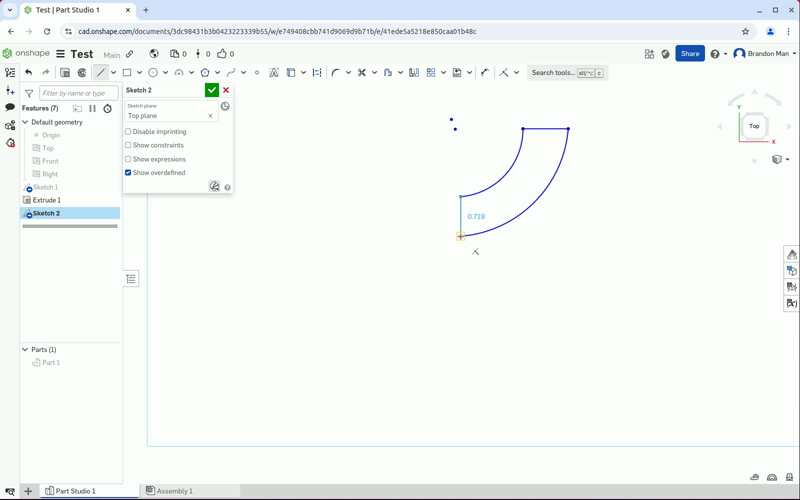
scroll(-6)
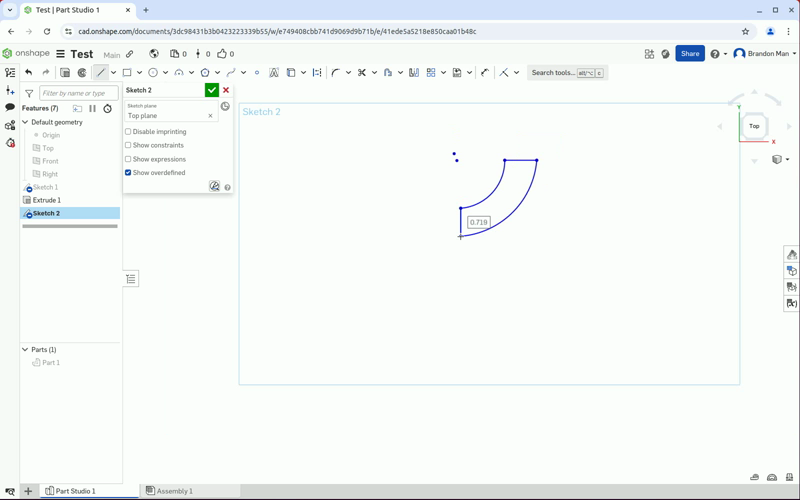
scroll(-6)
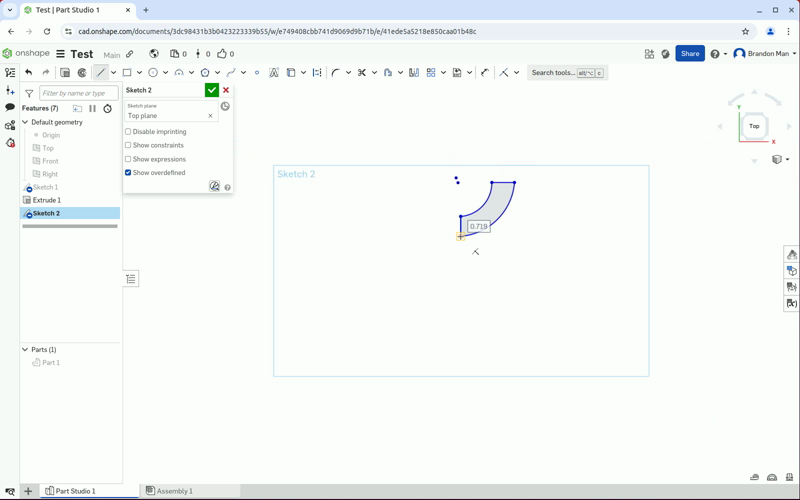
scroll(-6)
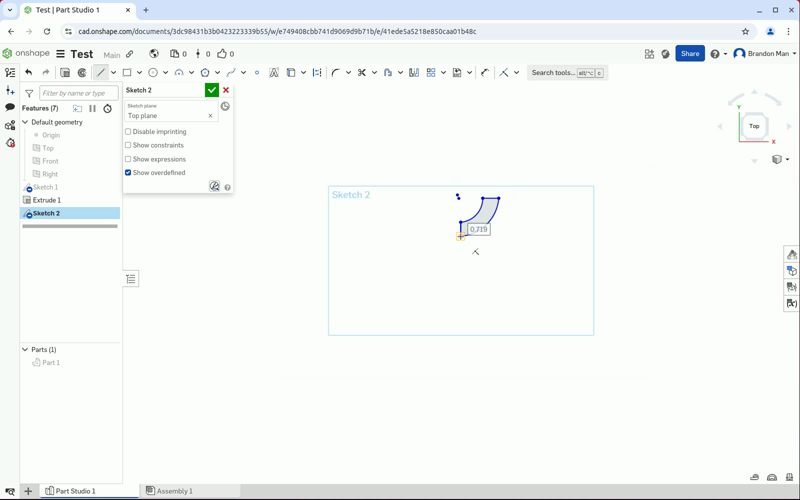
scroll(-6)
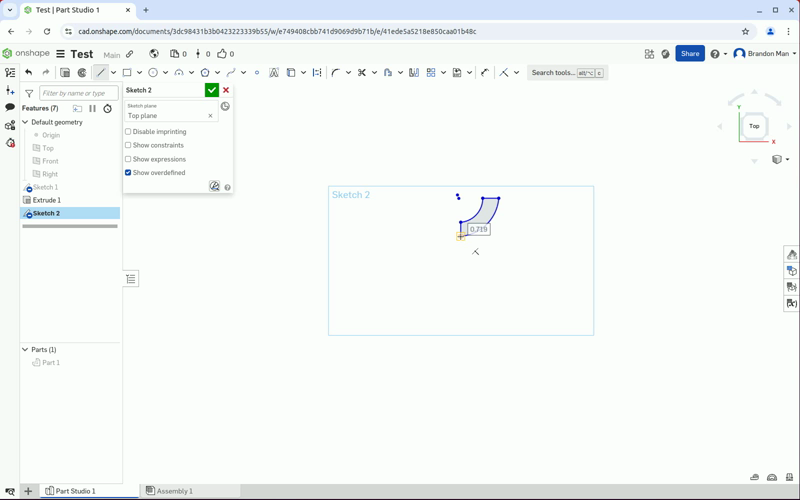
scroll(-6)
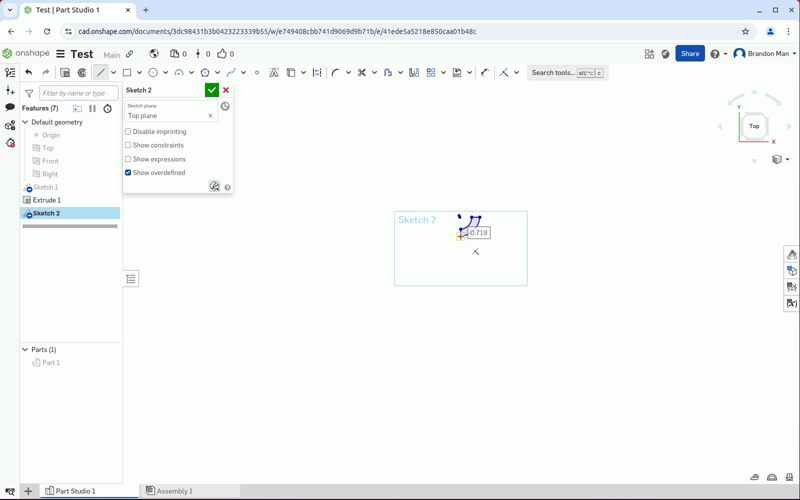
scroll(-6)
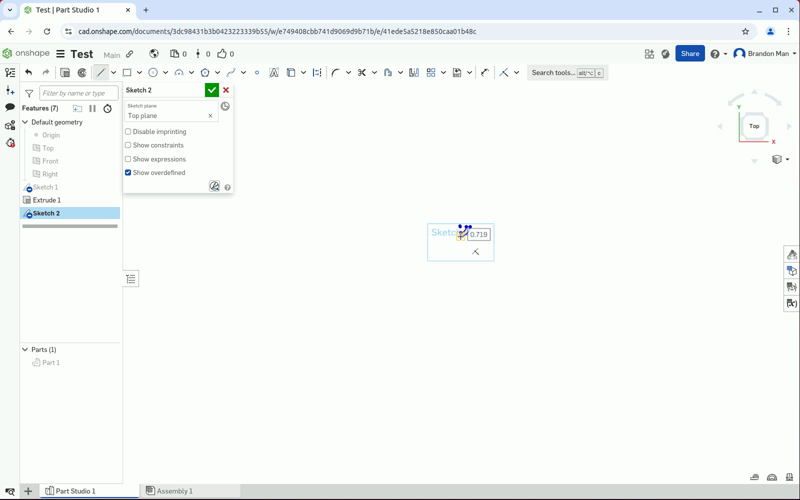
key(esc)
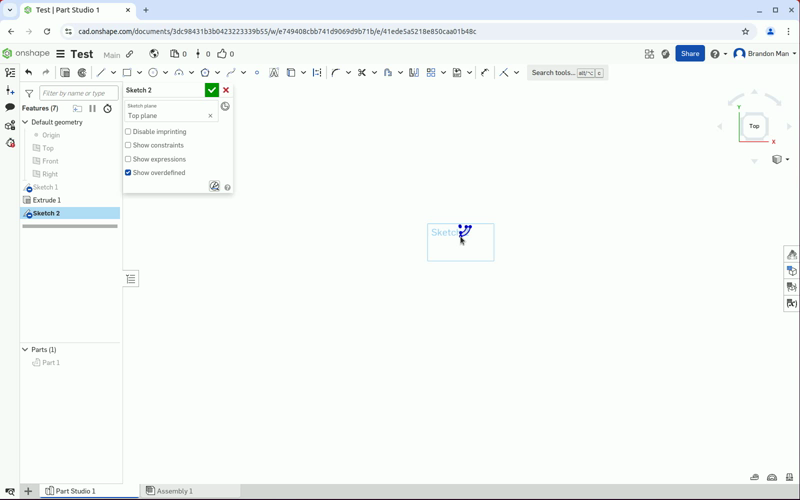
mouse_move(467, 229)
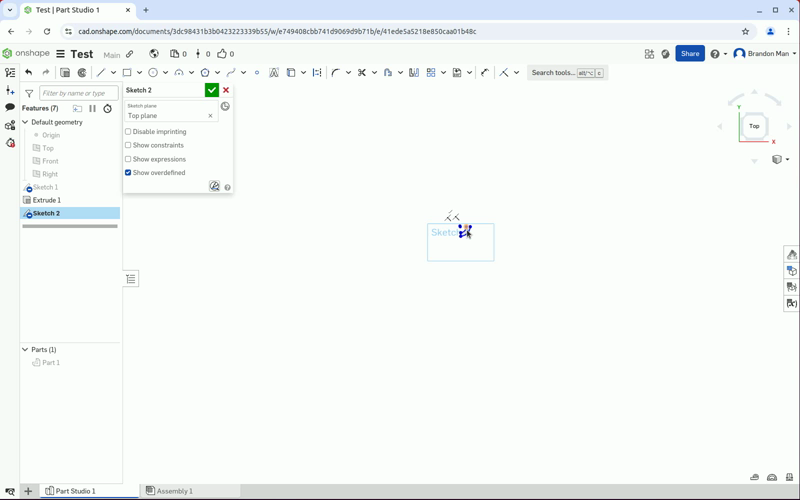
scroll(6)
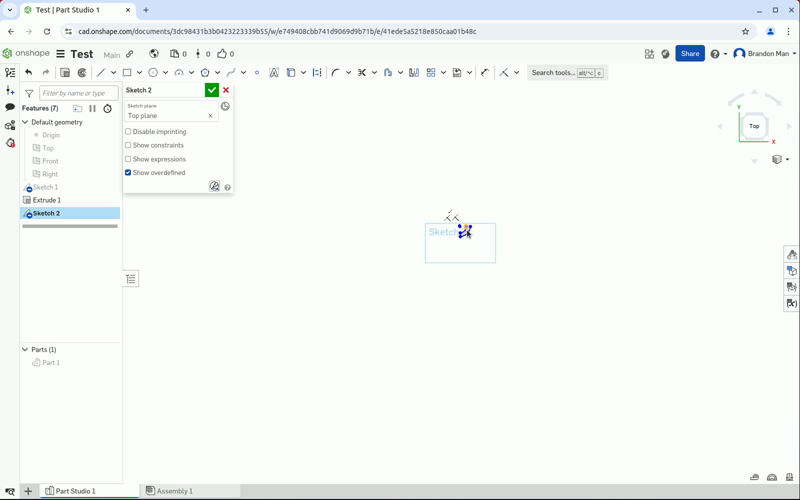
scroll(6)
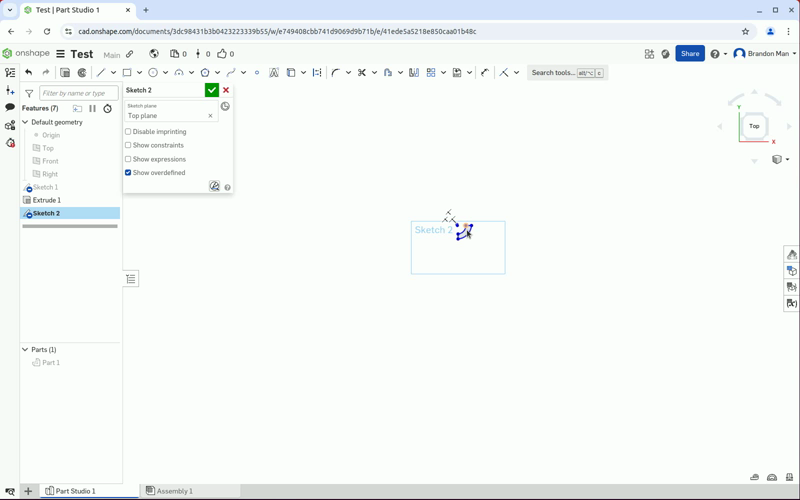
scroll(6)
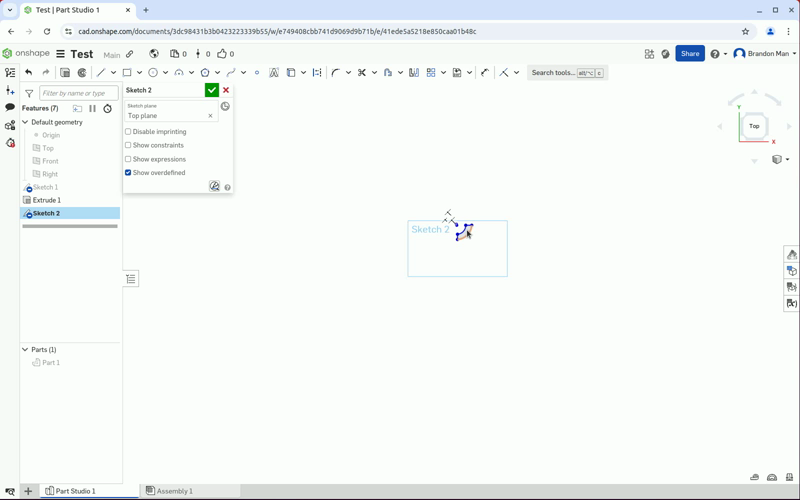
scroll(6)
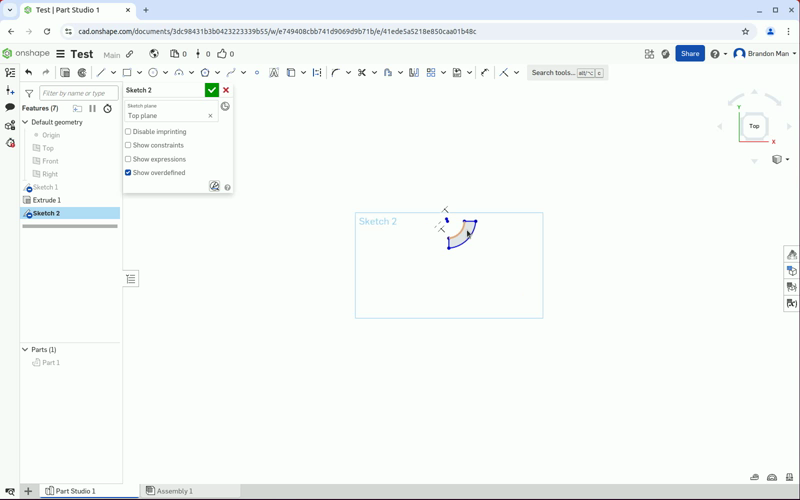
scroll(6)
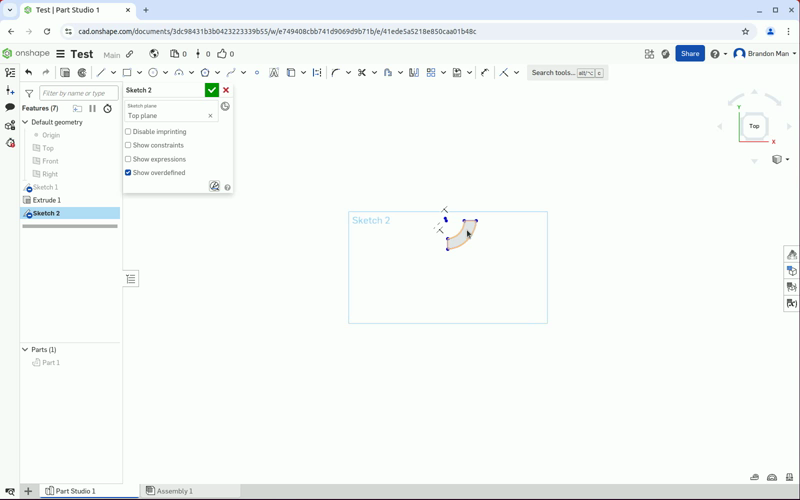
scroll(6)
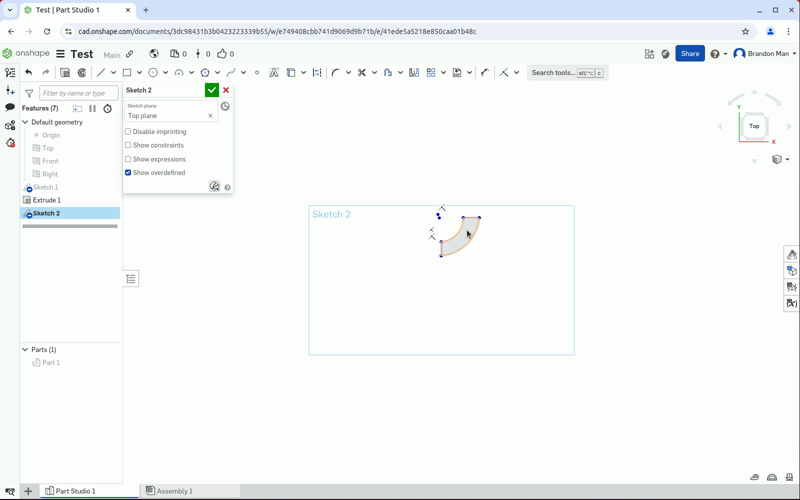
scroll(6)
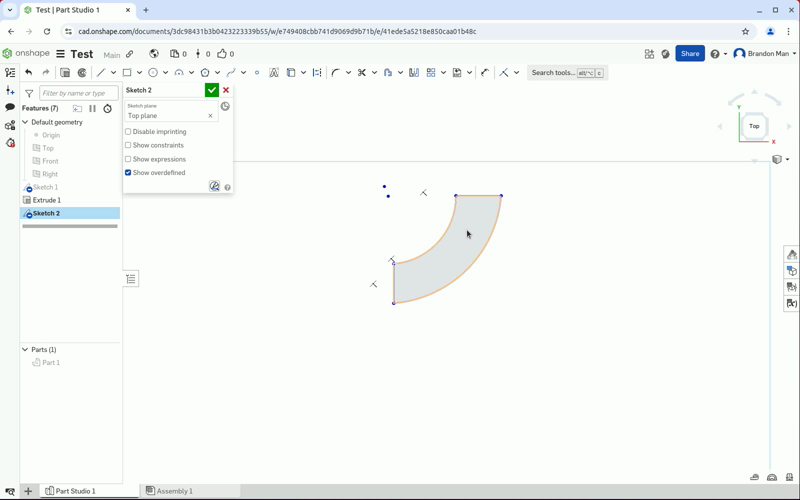
click(467, 229)
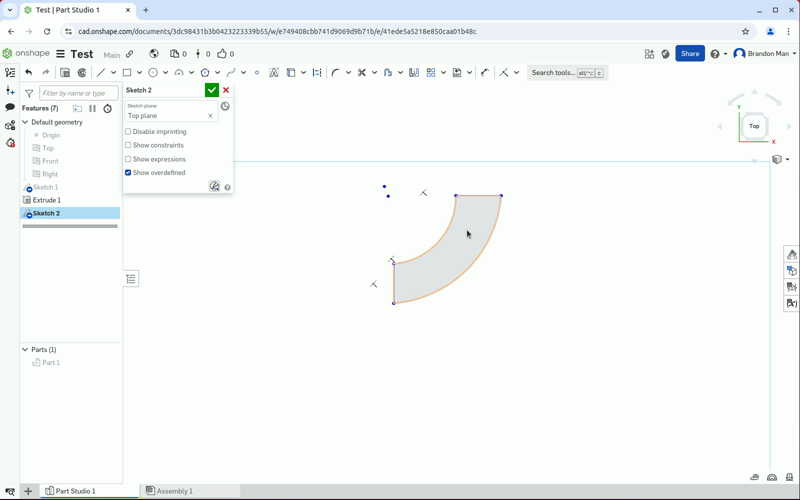
scroll(-6)
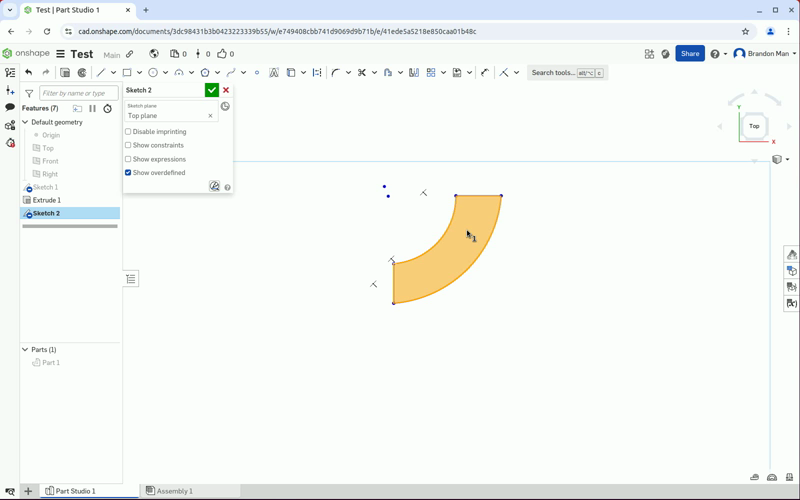
scroll(-6)
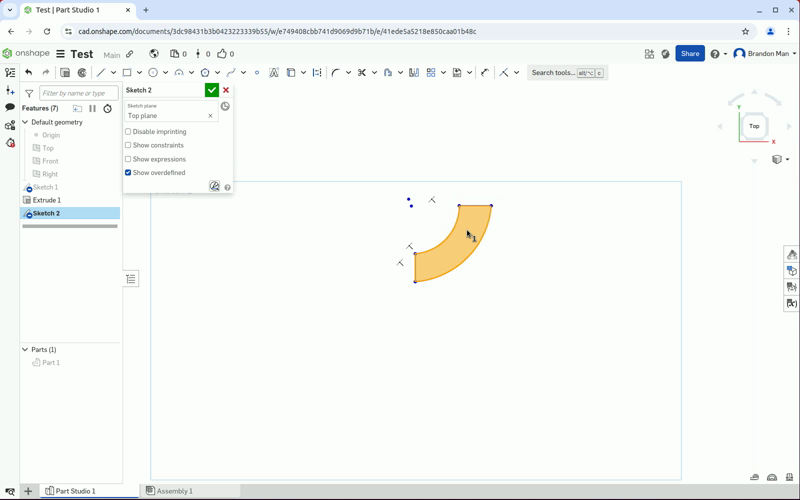
scroll(-6)
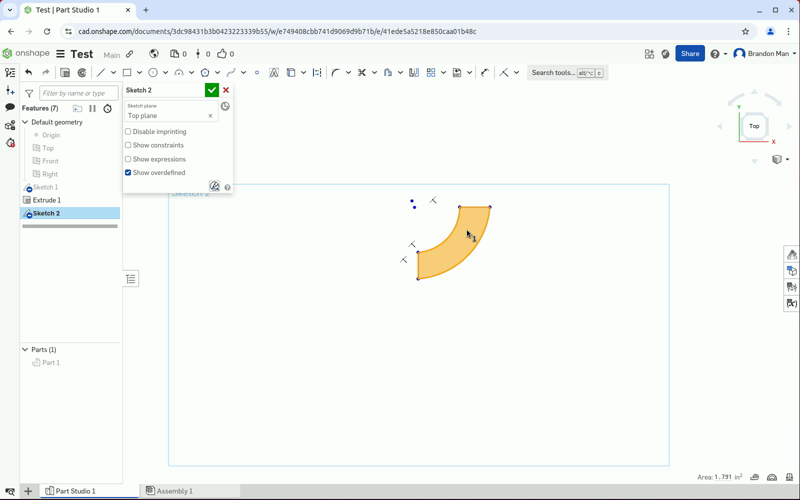
scroll(-6)
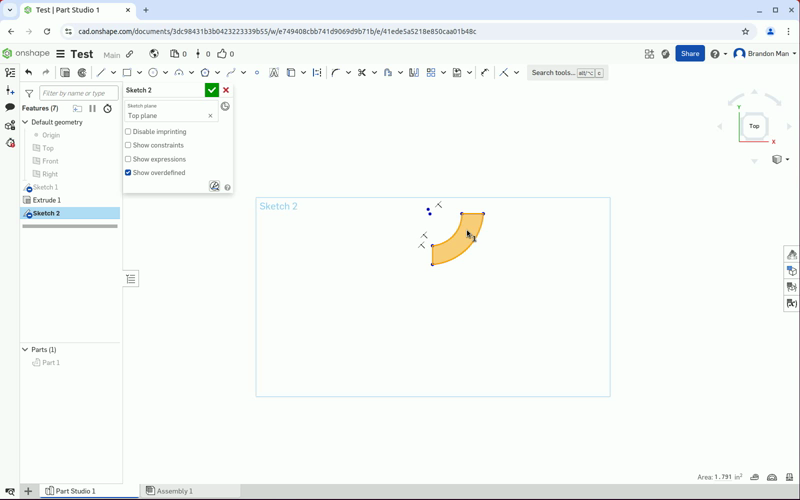
scroll(-6)
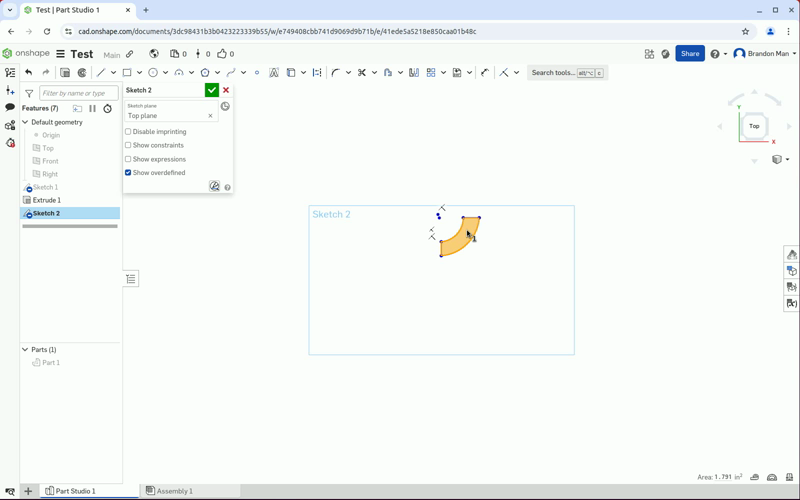
scroll(-6)
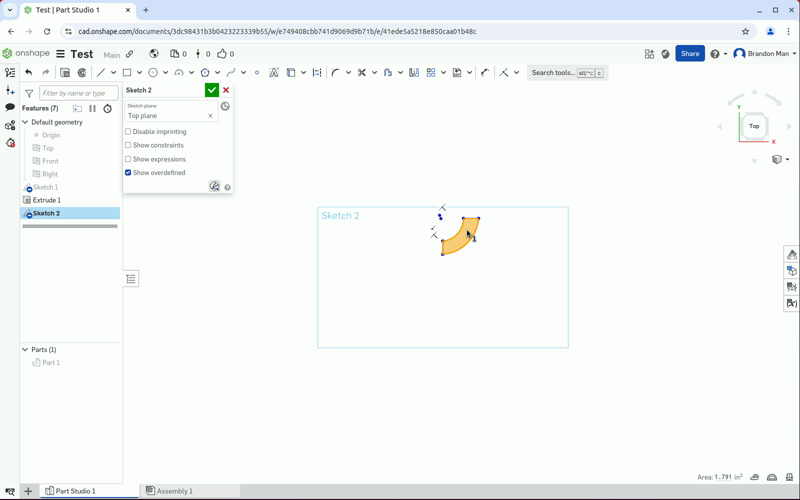
scroll(-6)
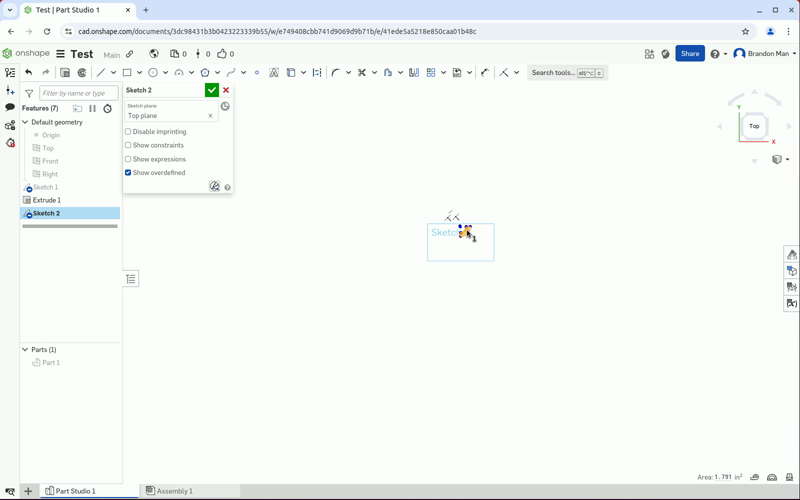
mouse_move(73, 352)
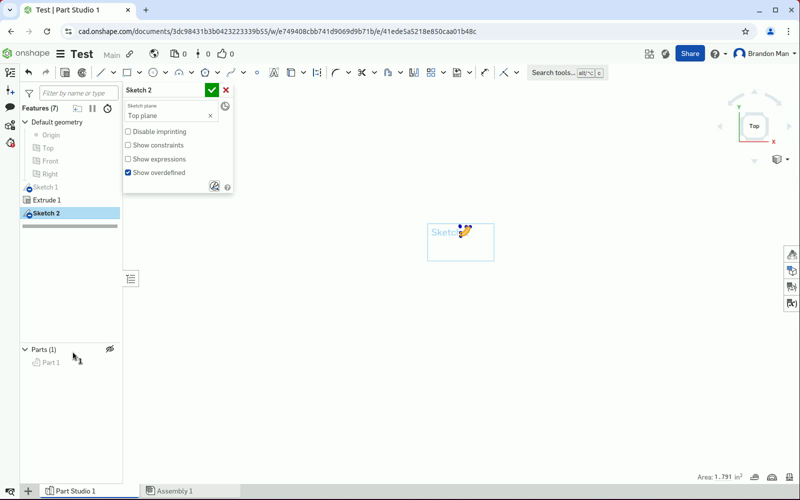
key(shift+y)
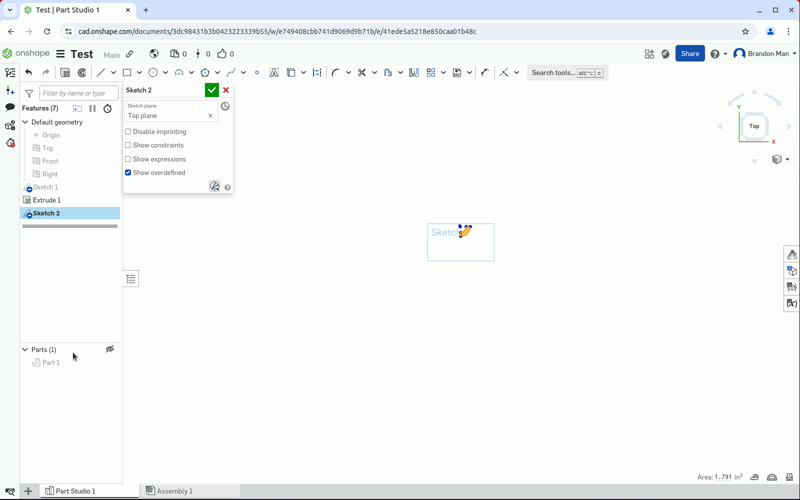
key(shift+e)
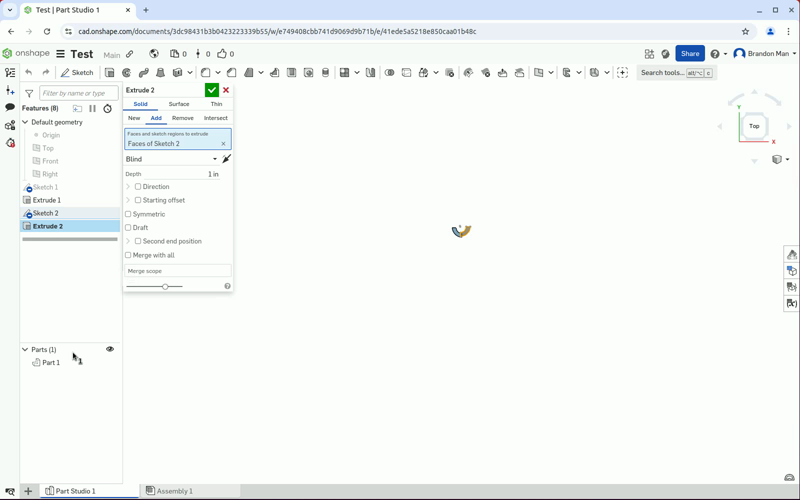
mouse_move(143, 106)
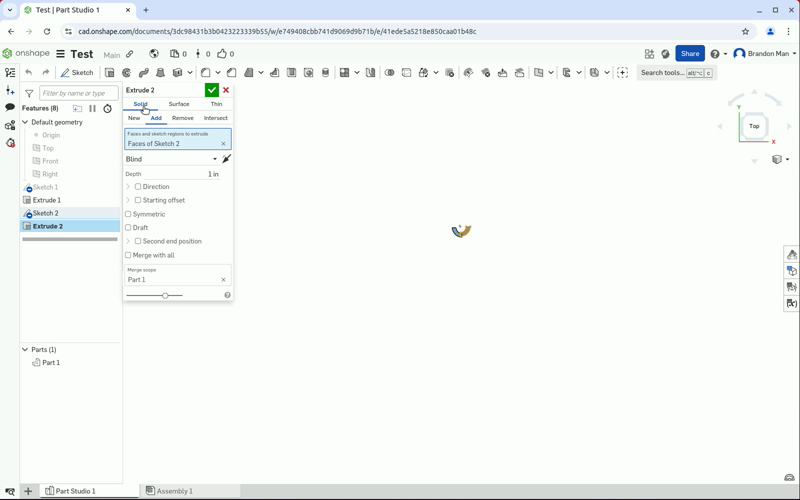
click(143, 106)
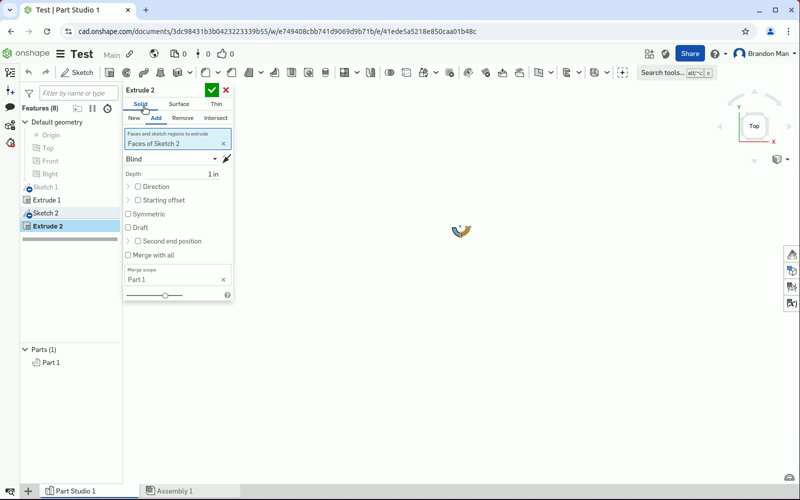
mouse_move(137, 120)
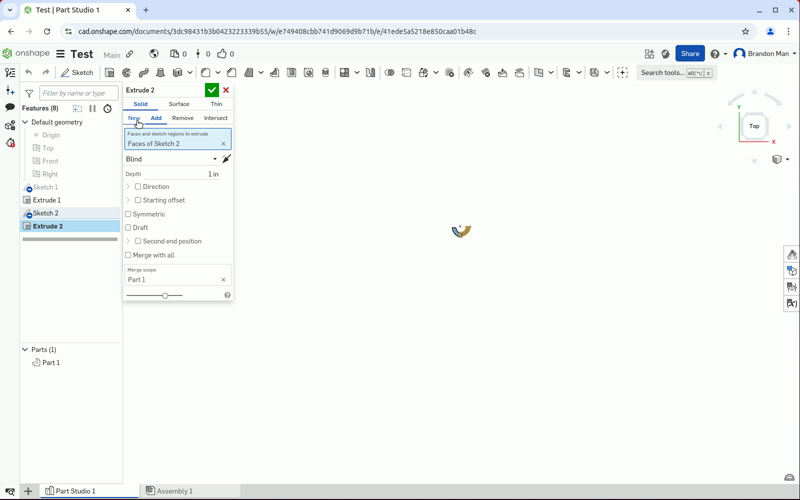
click(137, 120)
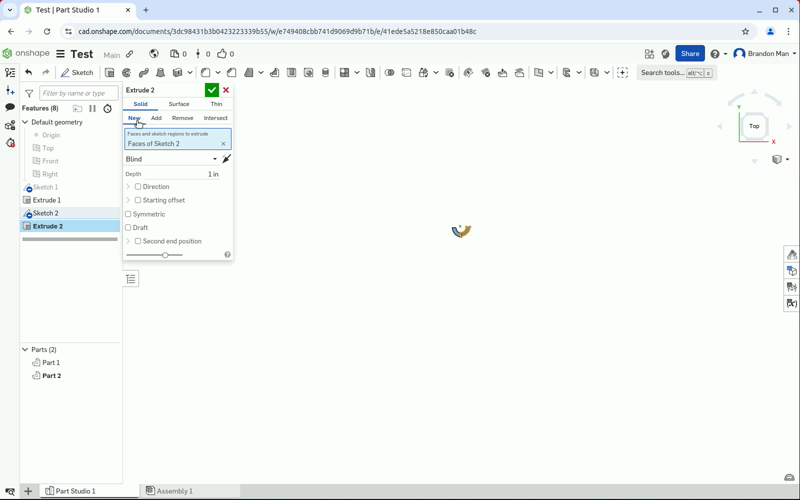
key(tab, 4)
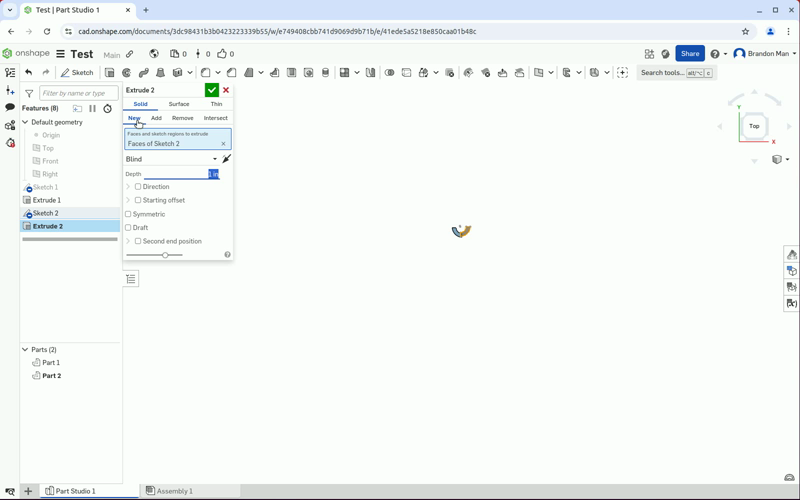
text(23.108)
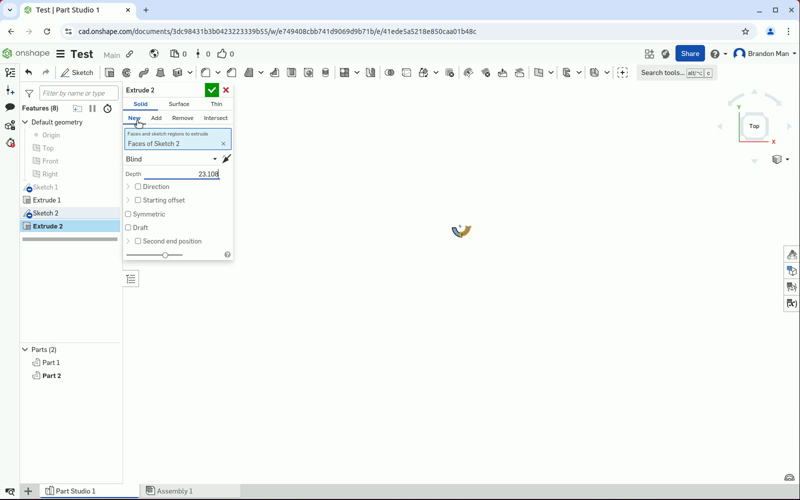
key(enter)
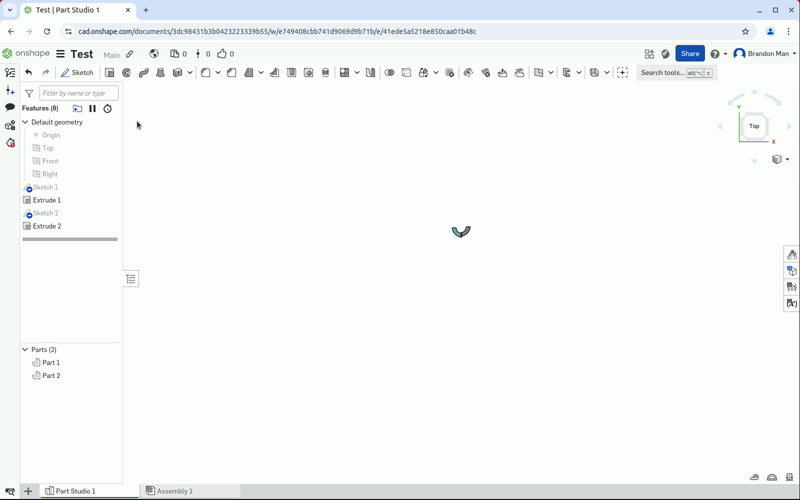
key(shift+h)
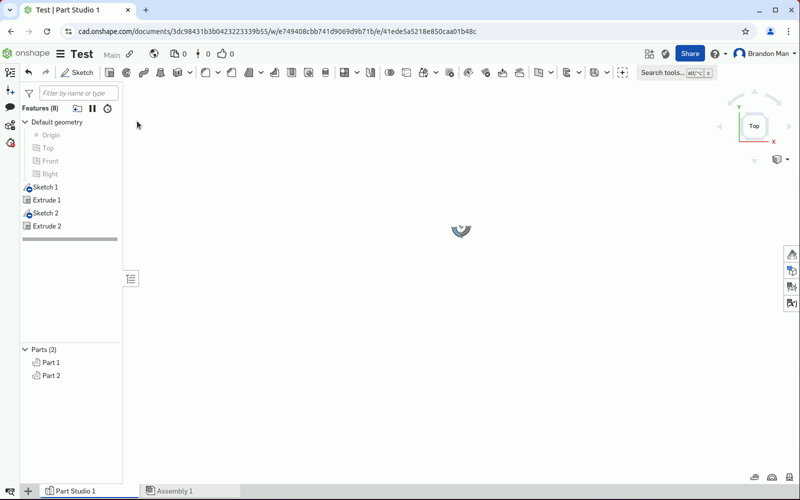
key(shift+h)
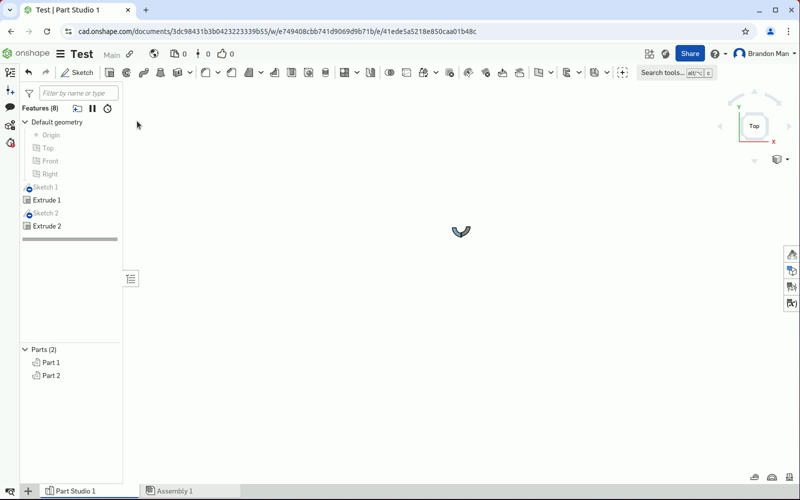
mouse_move(73, 189)
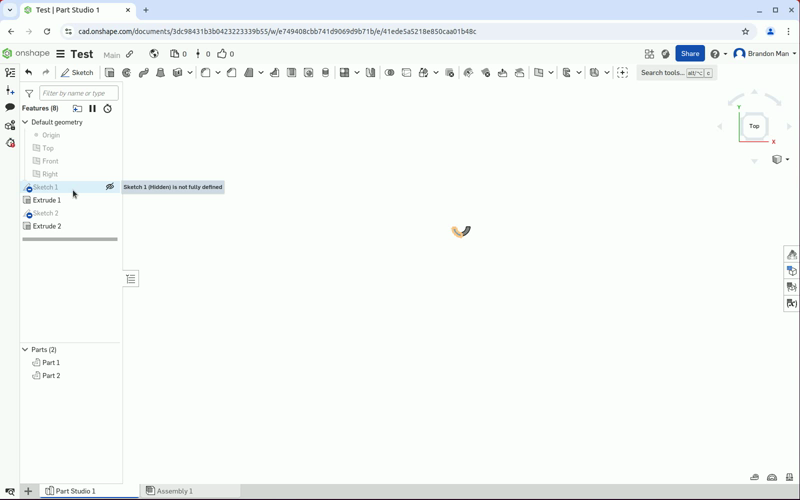
click(73, 189)
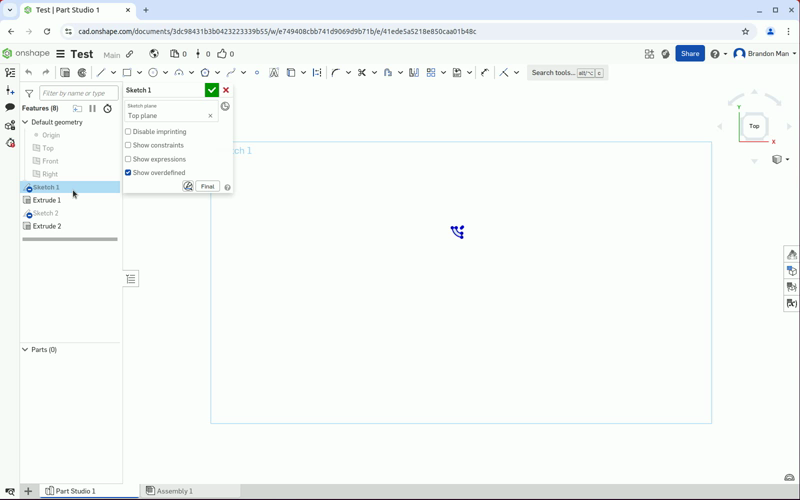
mouse_move(229, 92)
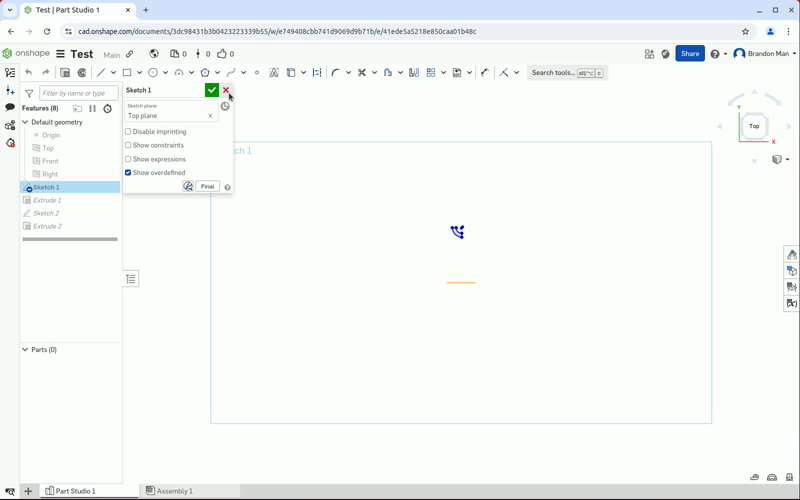
click(229, 92)
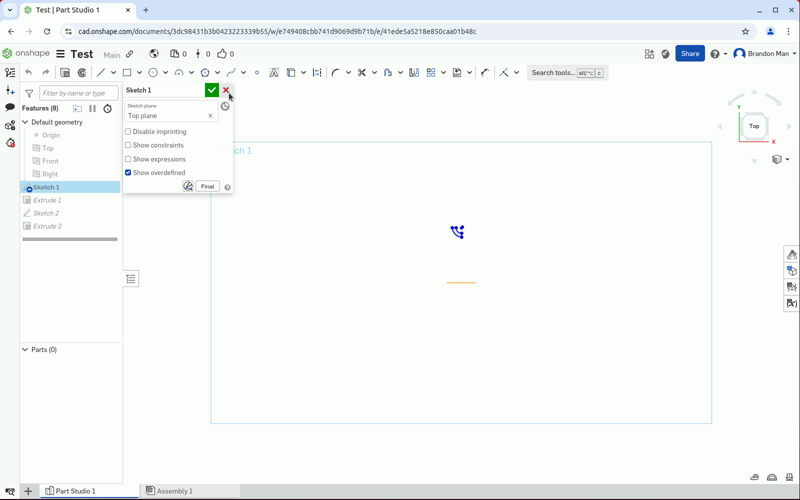
key(shift+s)
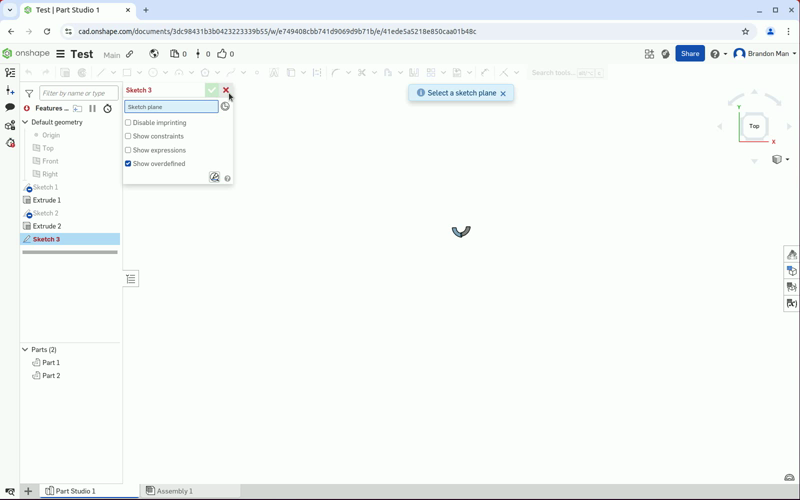
mouse_move(73, 150)
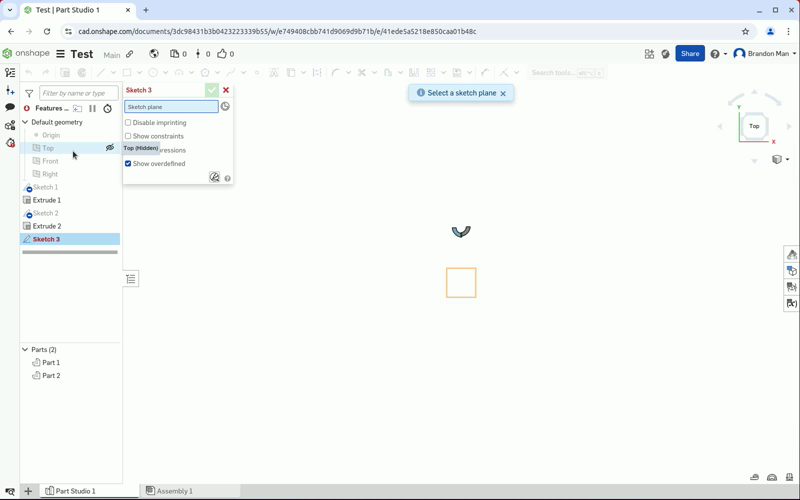
click(73, 150)
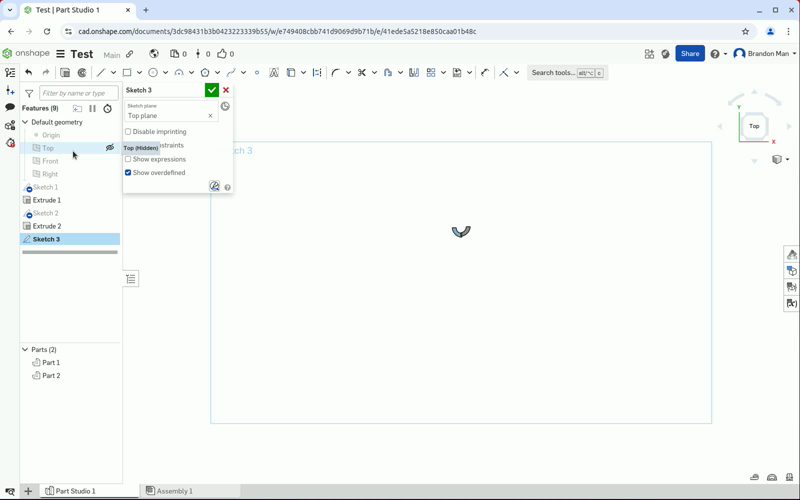
mouse_move(73, 352)
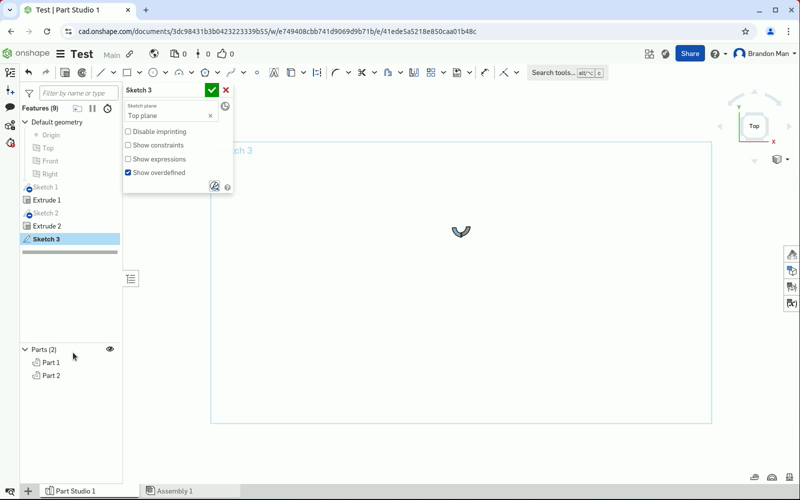
key(y)
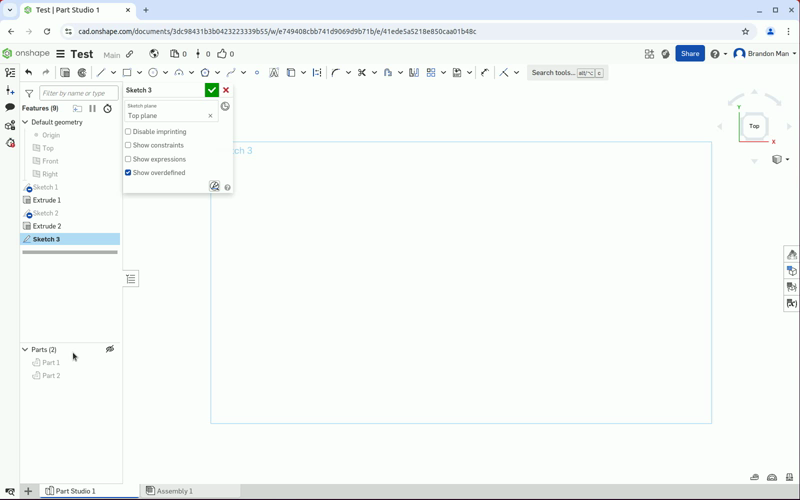
key(a)
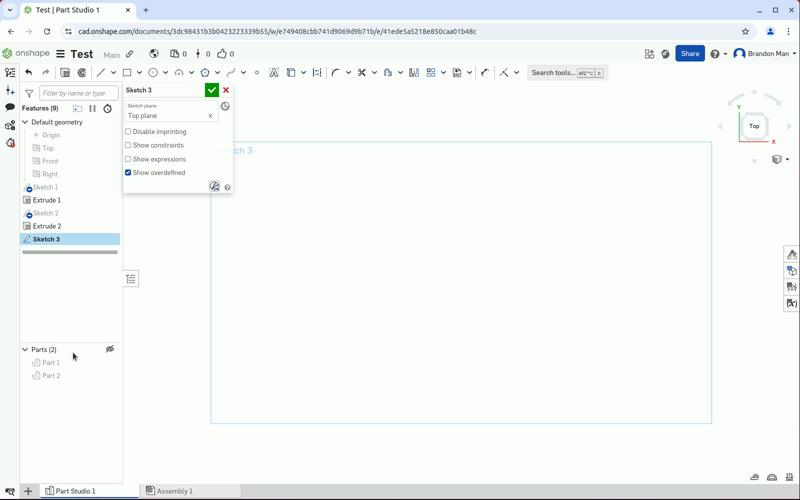
key_down(shift)
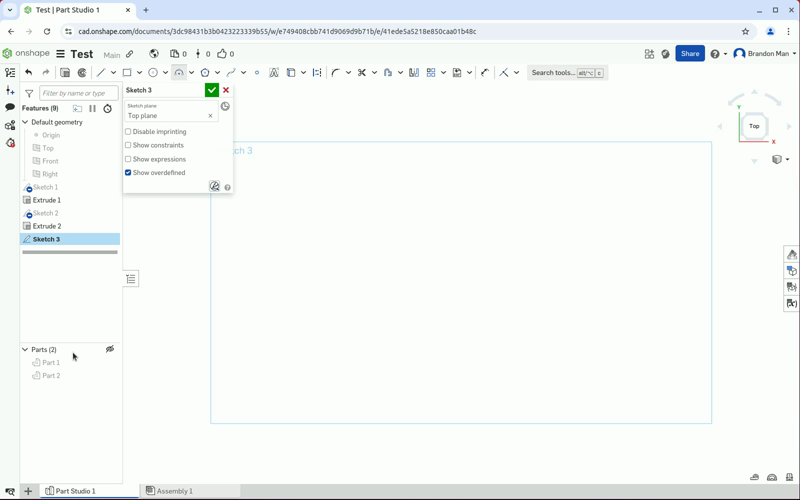
mouse_move(459, 329)
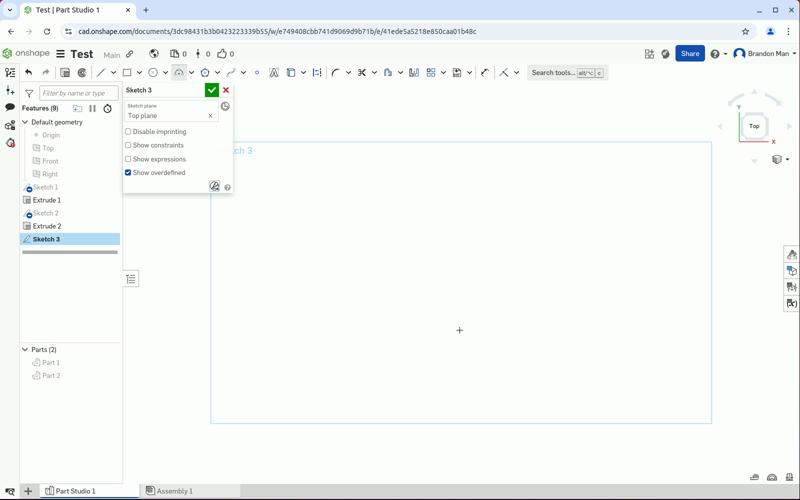
click(459, 329)
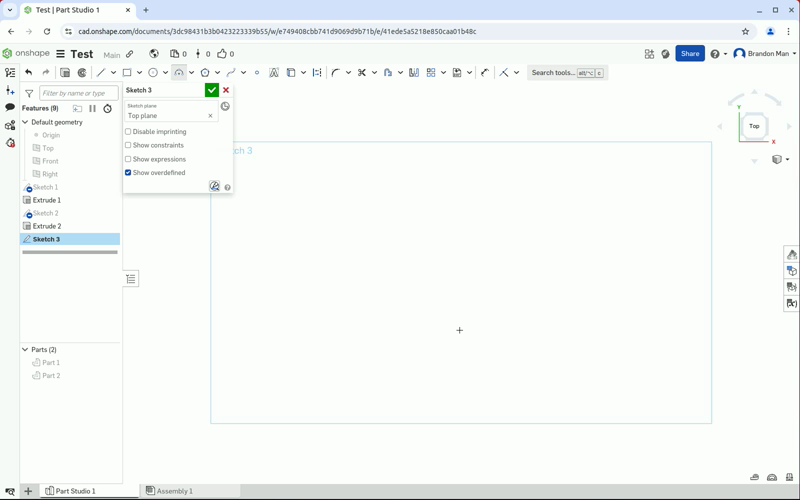
key_up(shift)
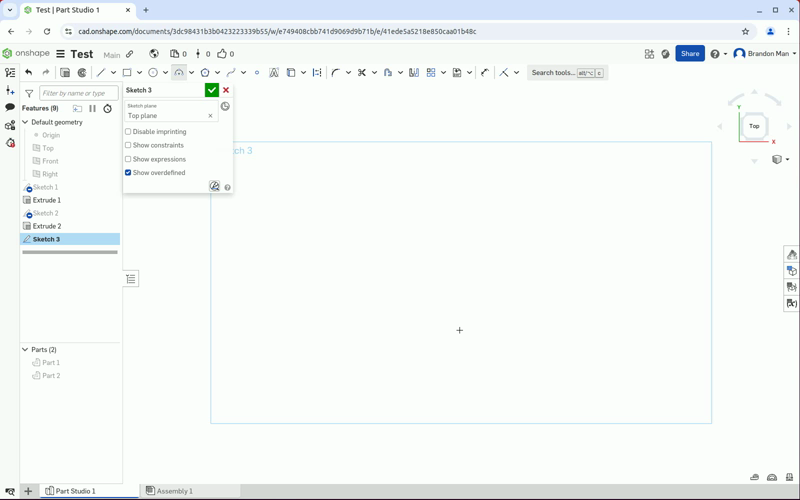
key_down(shift)
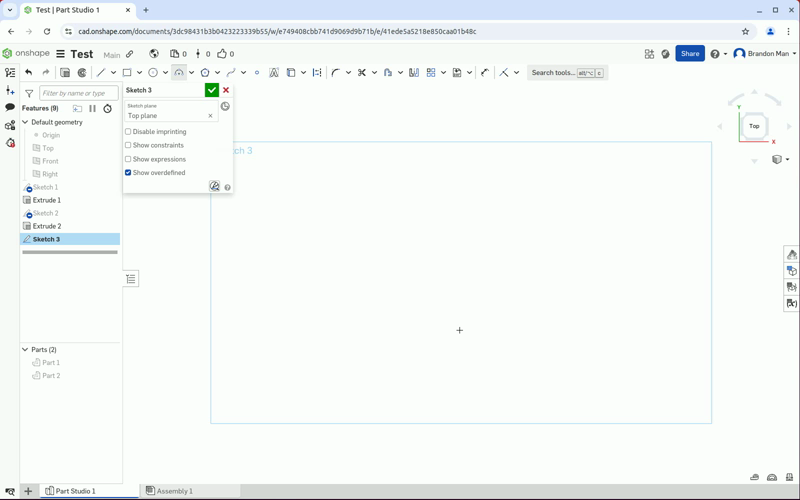
mouse_move(462, 329)
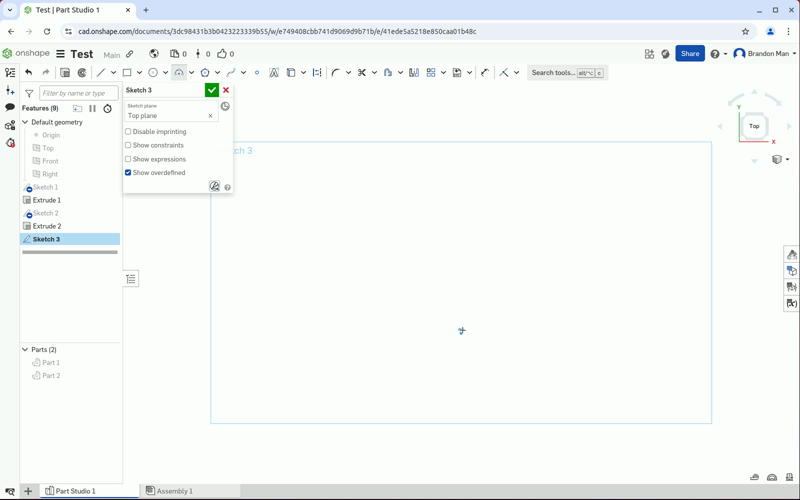
scroll(6)
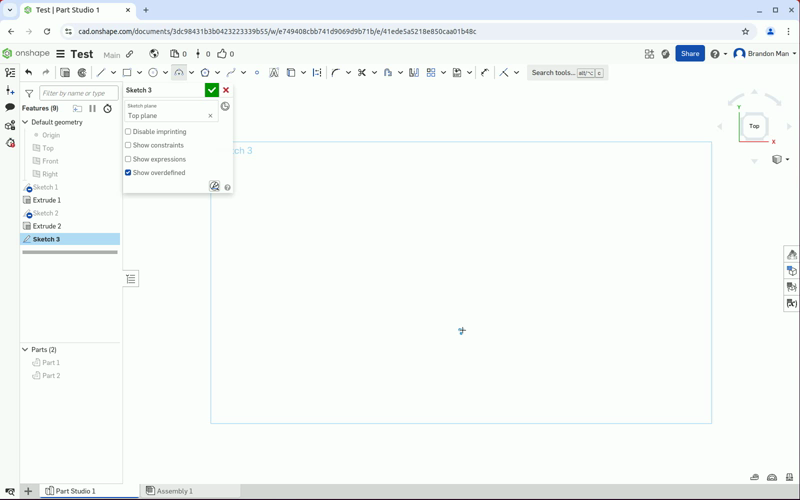
scroll(6)
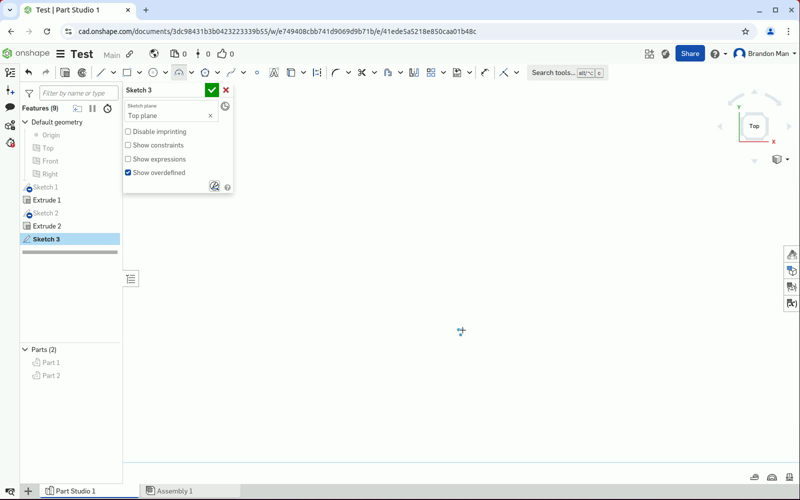
scroll(6)
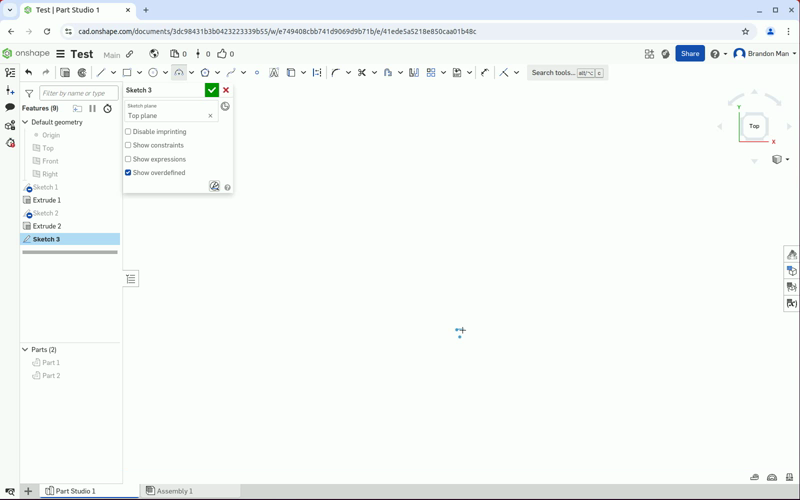
scroll(6)
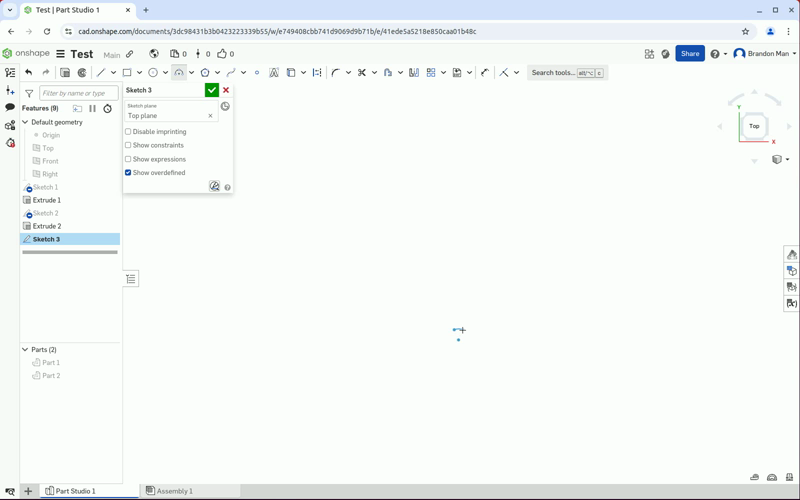
scroll(6)
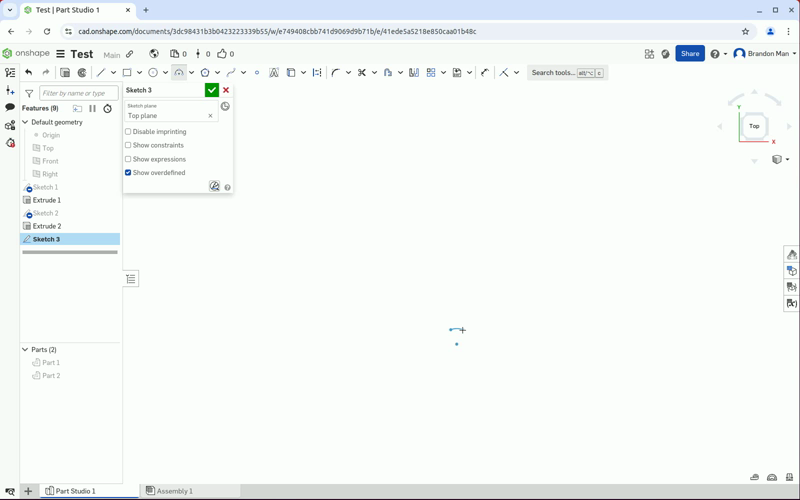
scroll(6)
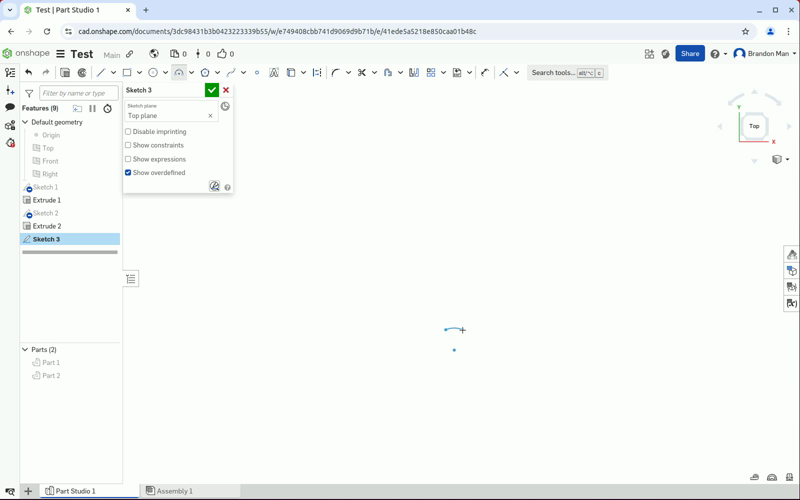
scroll(6)
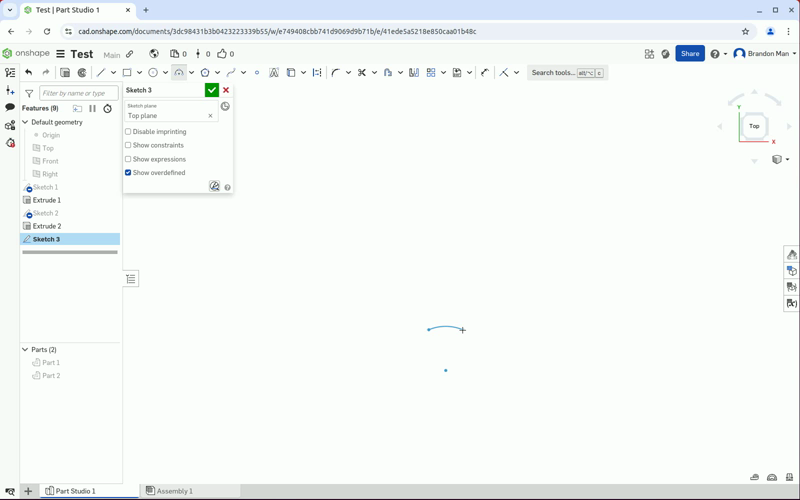
click(462, 329)
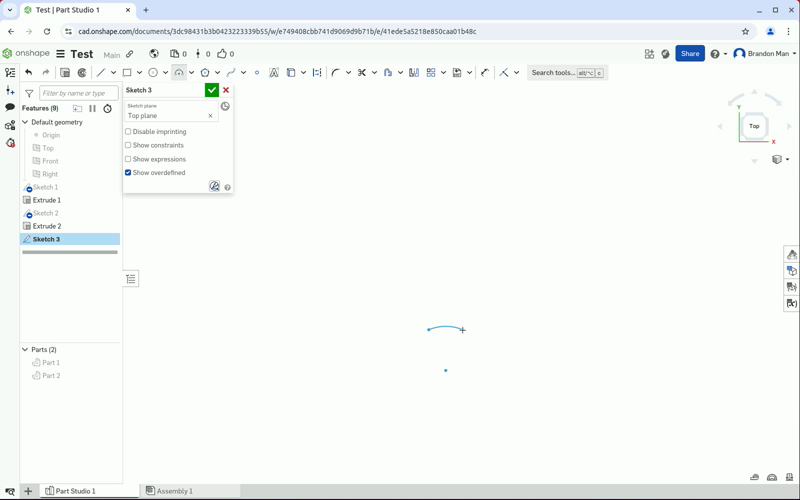
scroll(-6)
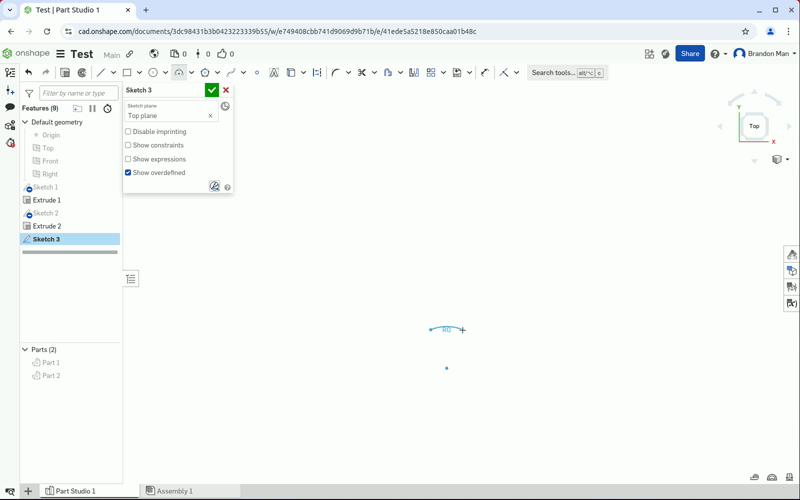
scroll(-6)
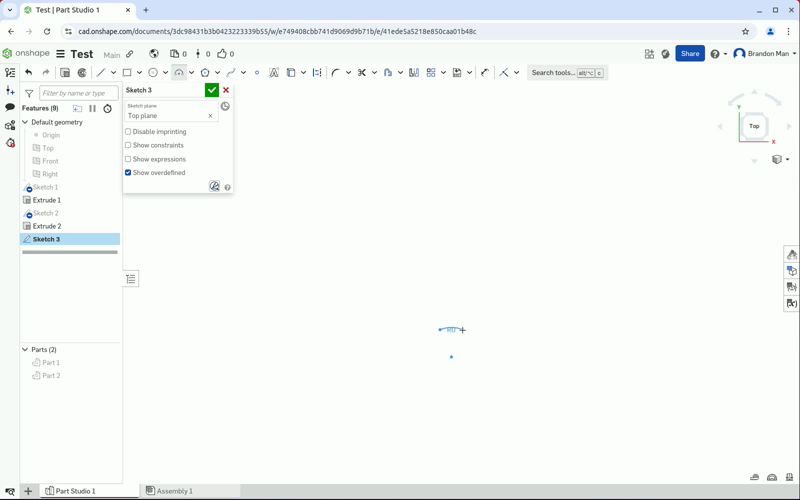
scroll(-6)
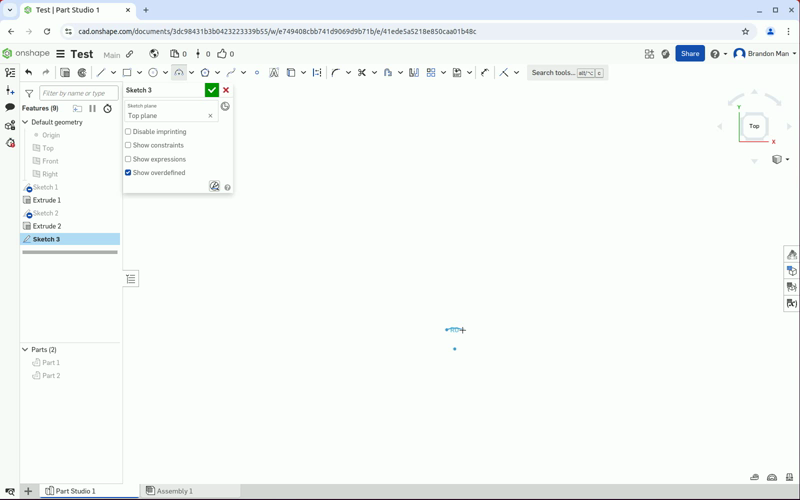
scroll(-6)
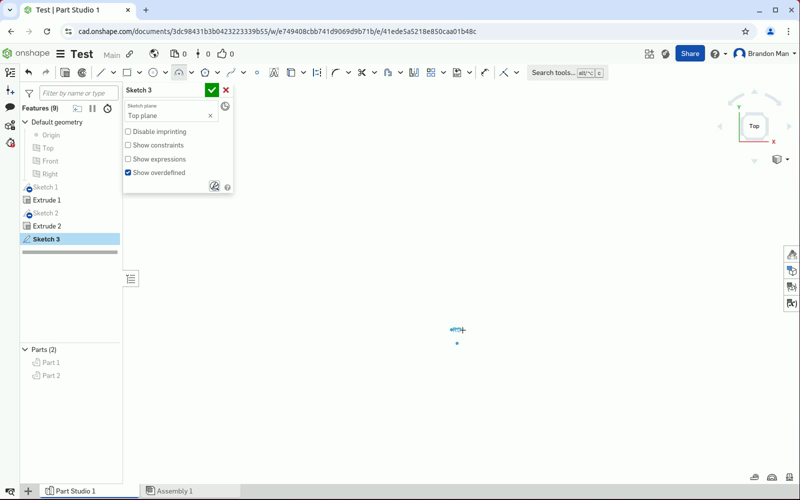
scroll(-6)
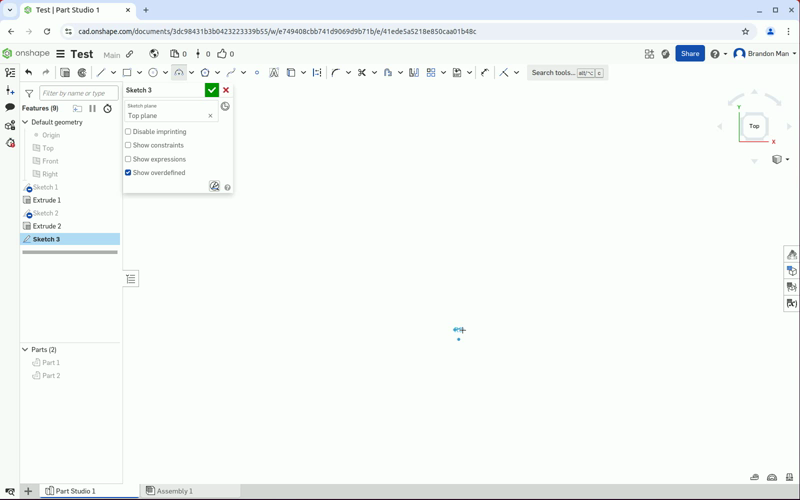
scroll(-6)
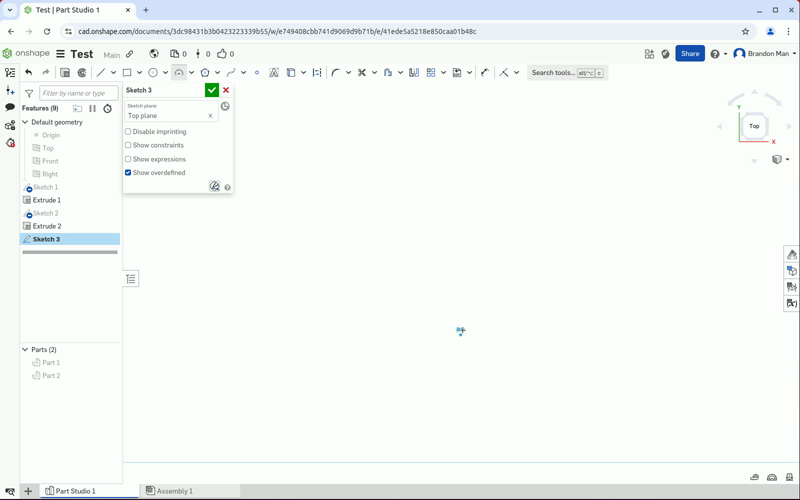
scroll(-6)
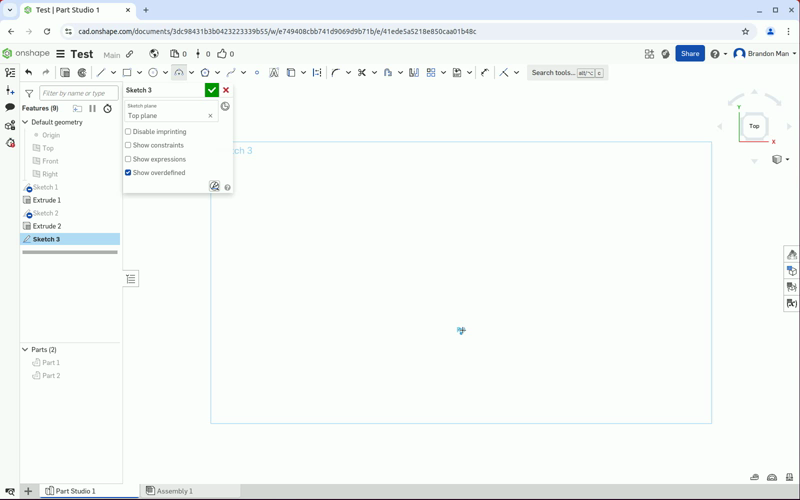
mouse_move(461, 330)
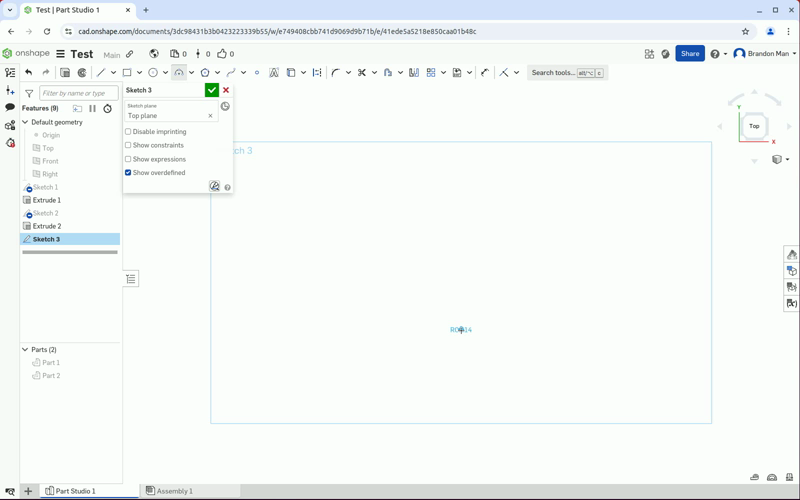
scroll(6)
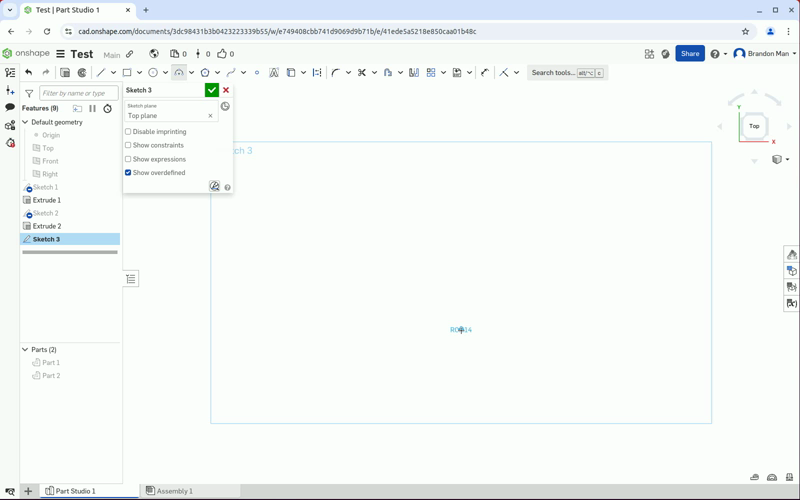
scroll(6)
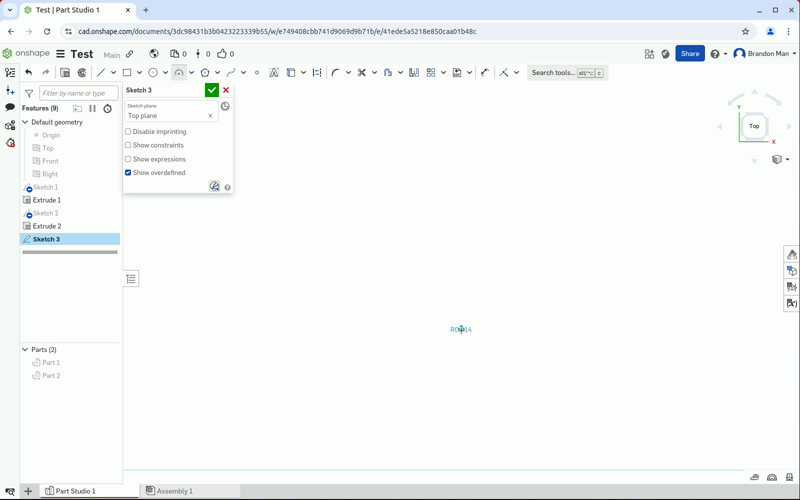
scroll(6)
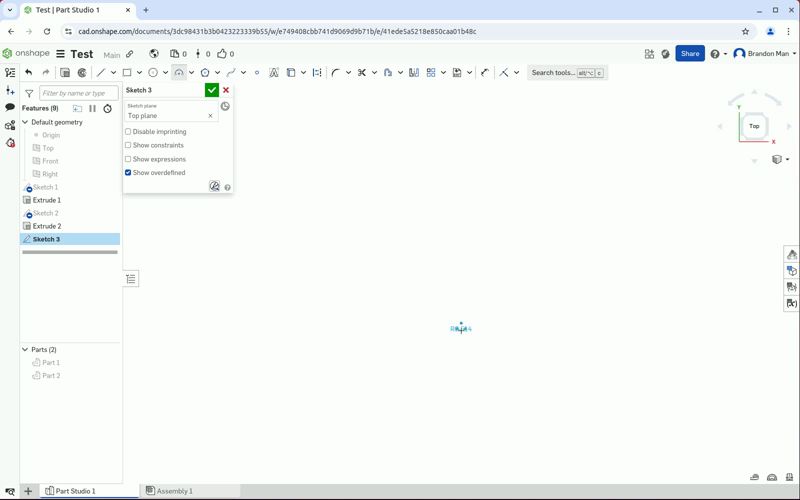
scroll(6)
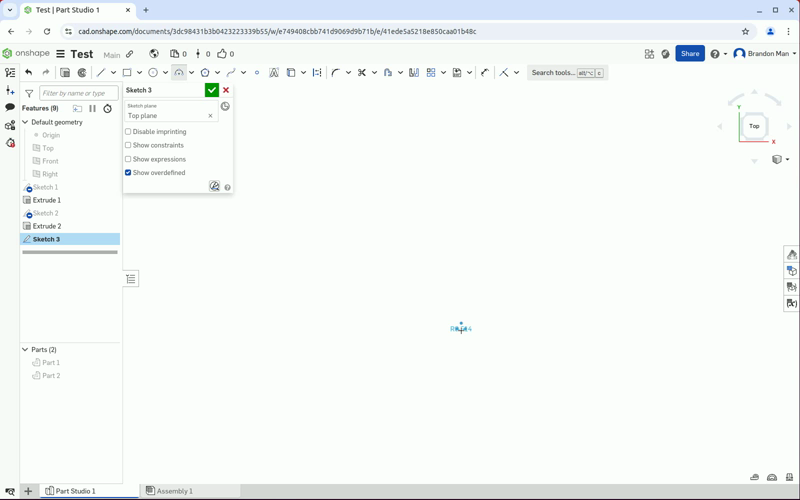
scroll(6)
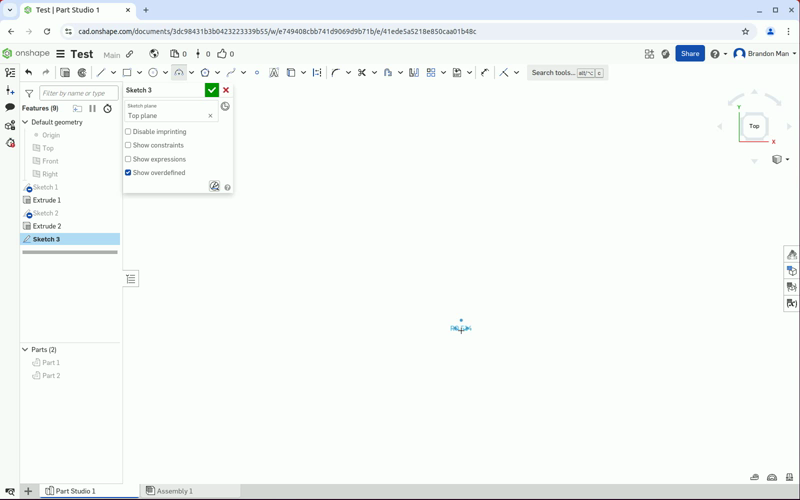
scroll(6)
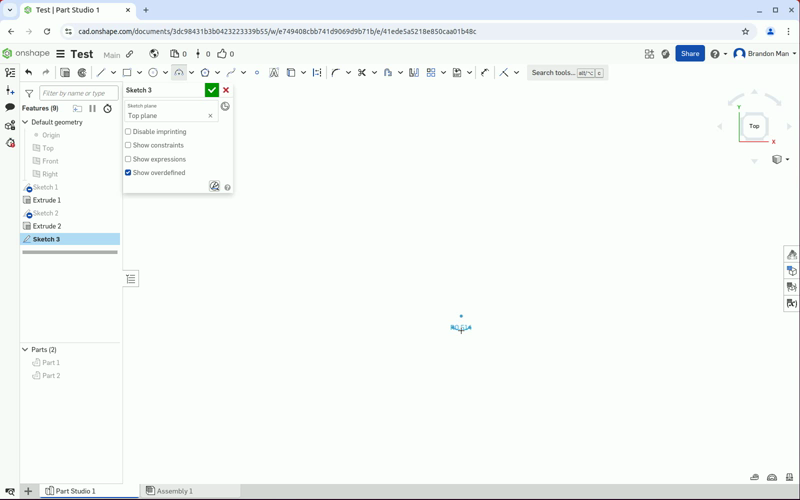
scroll(6)
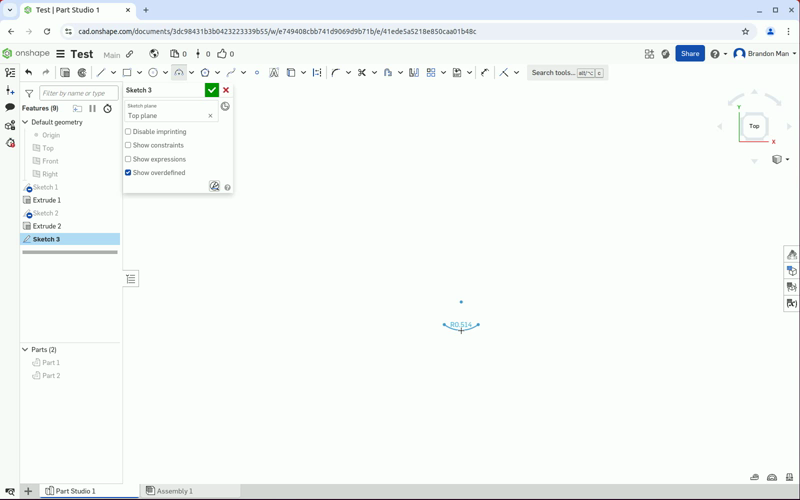
click(461, 330)
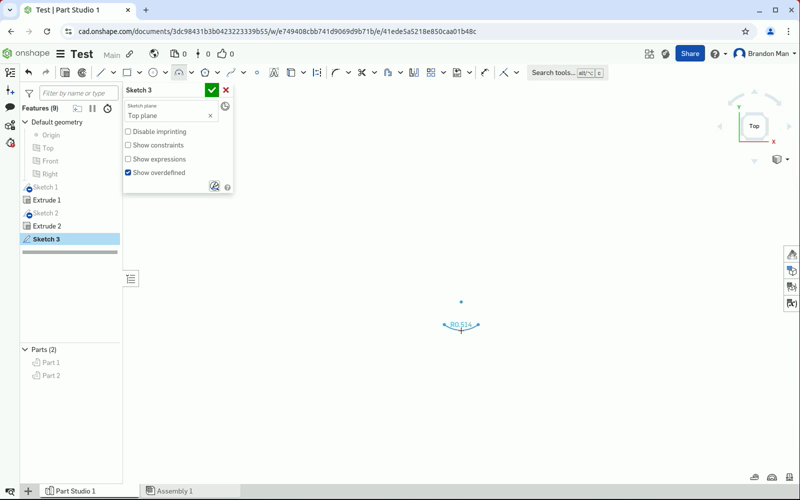
scroll(-6)
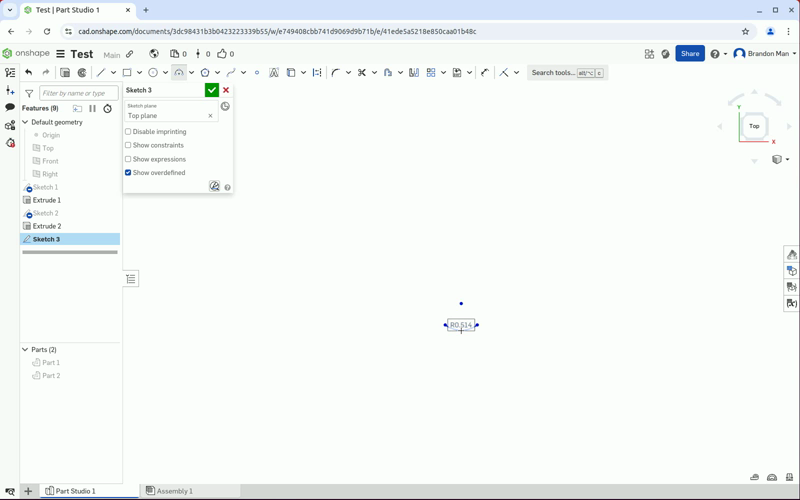
scroll(-6)
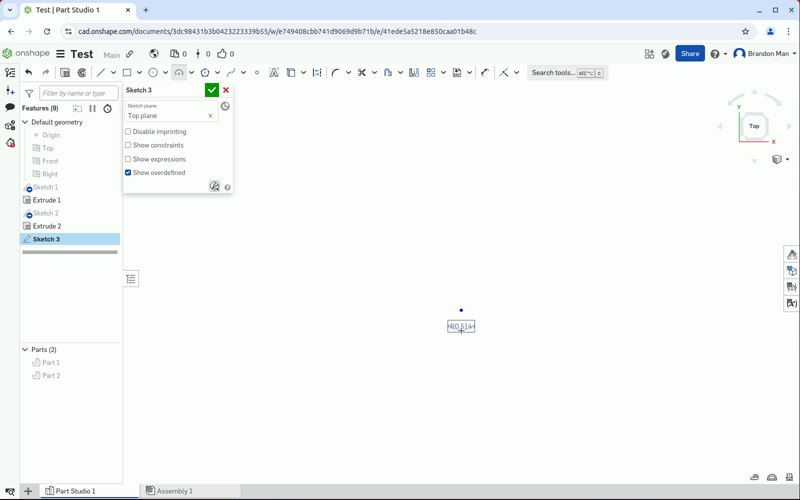
scroll(-6)
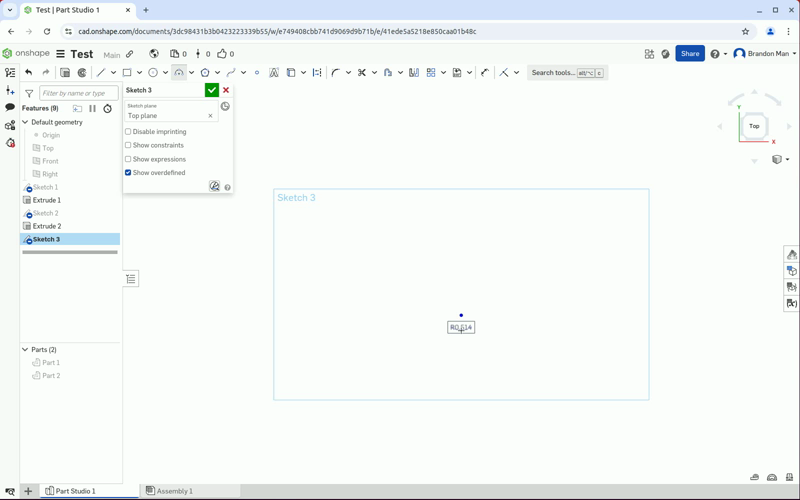
scroll(-6)
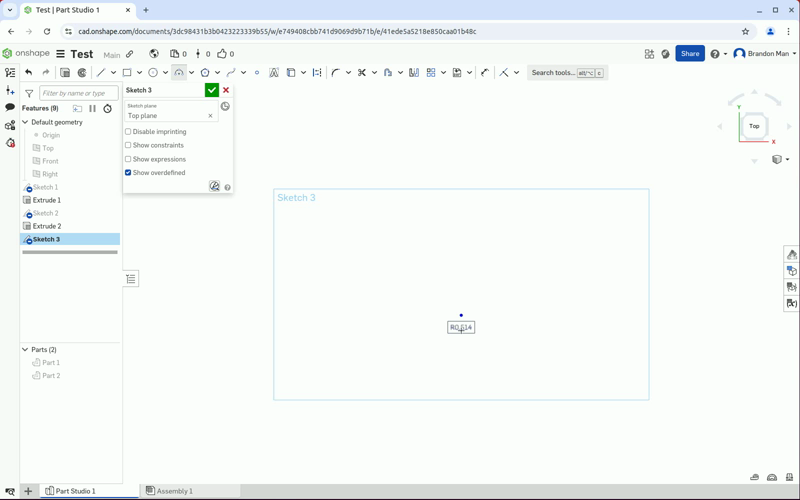
scroll(-6)
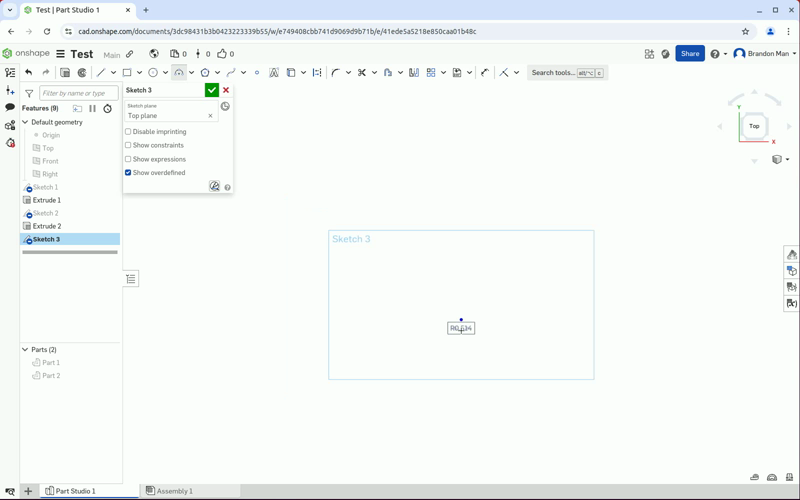
scroll(-6)
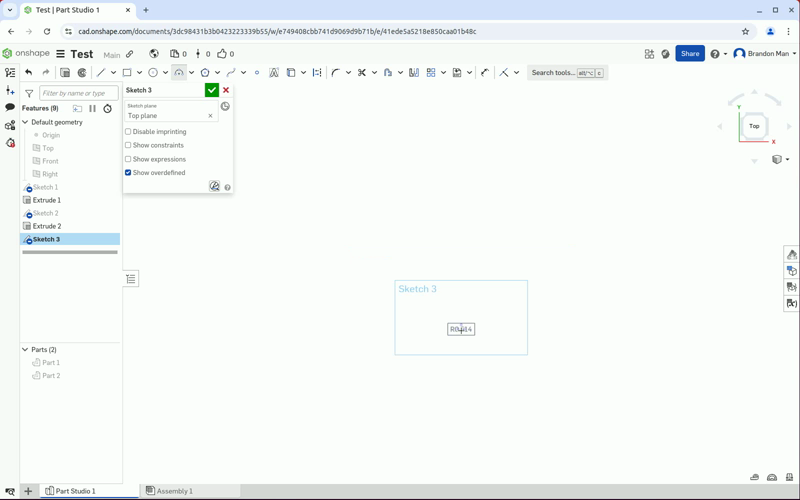
scroll(-6)
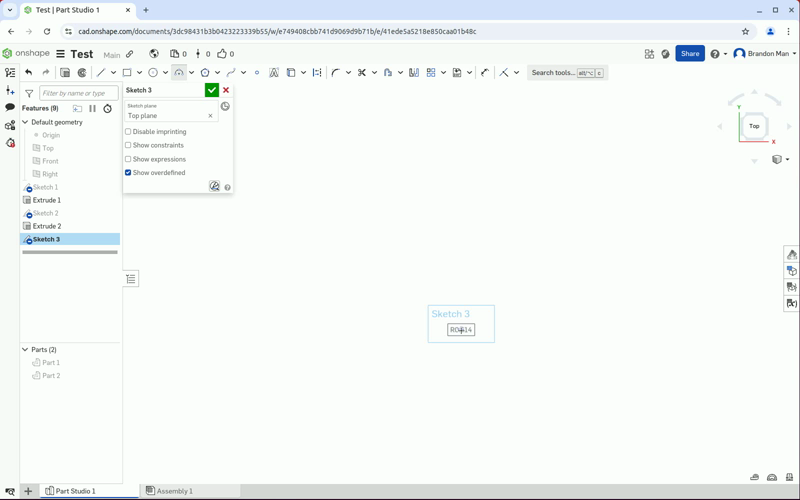
key_up(shift)
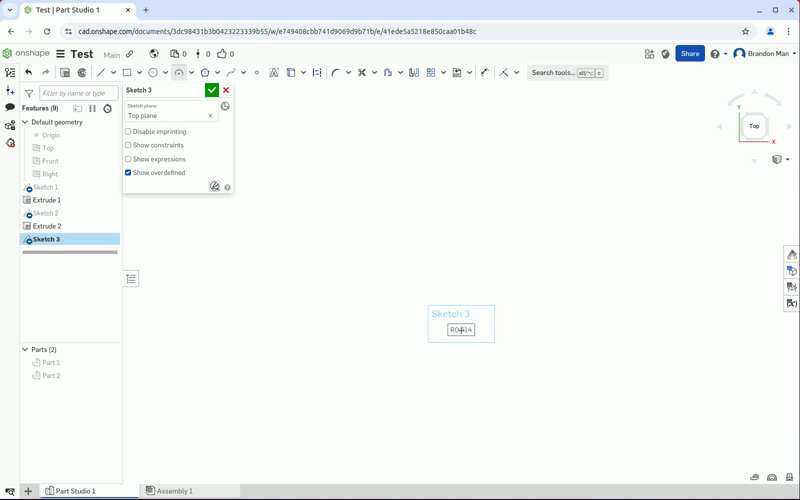
key(esc)
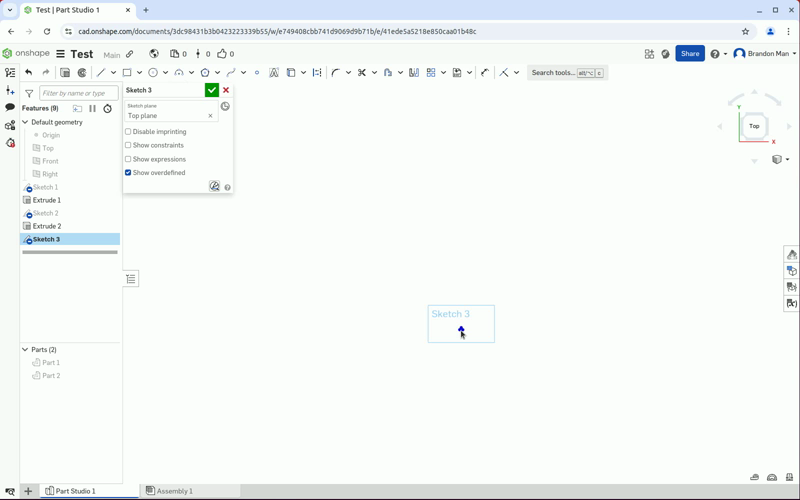
key(l)
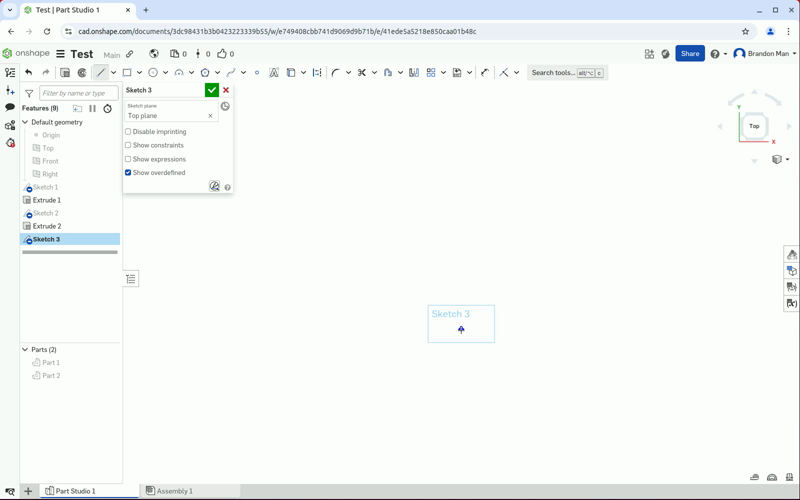
mouse_move(462, 329)
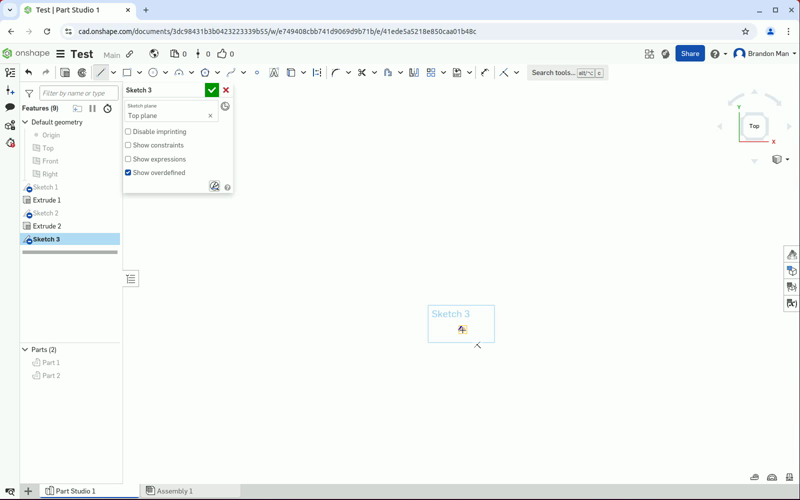
scroll(6)
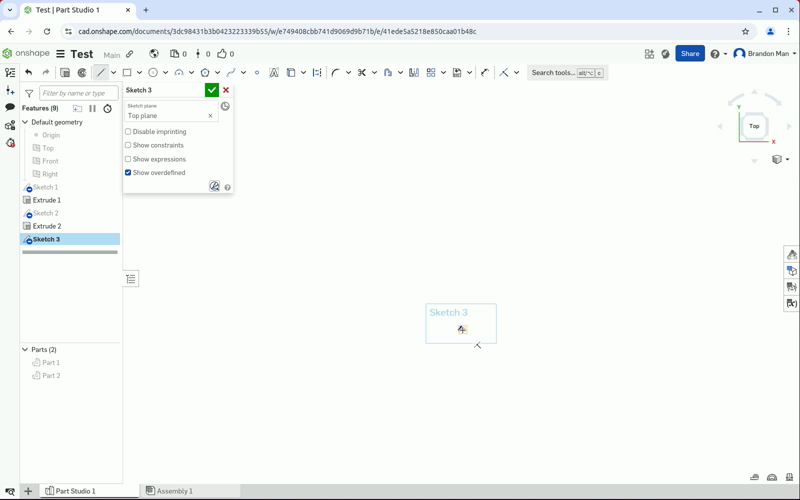
scroll(6)
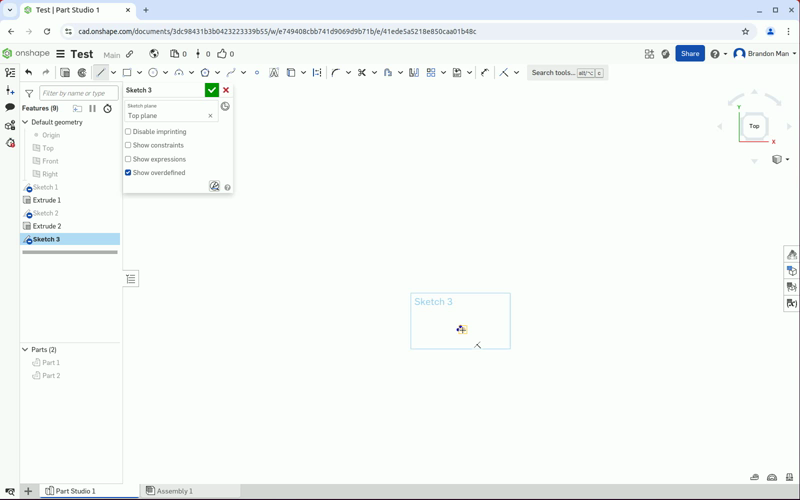
scroll(6)
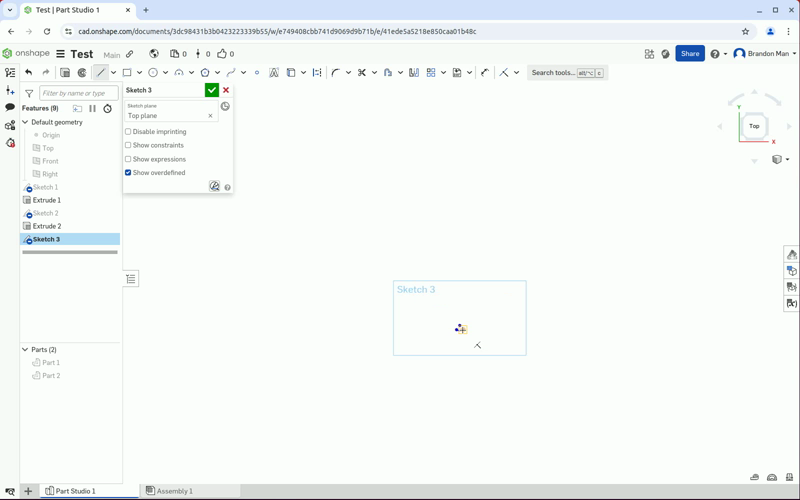
scroll(6)
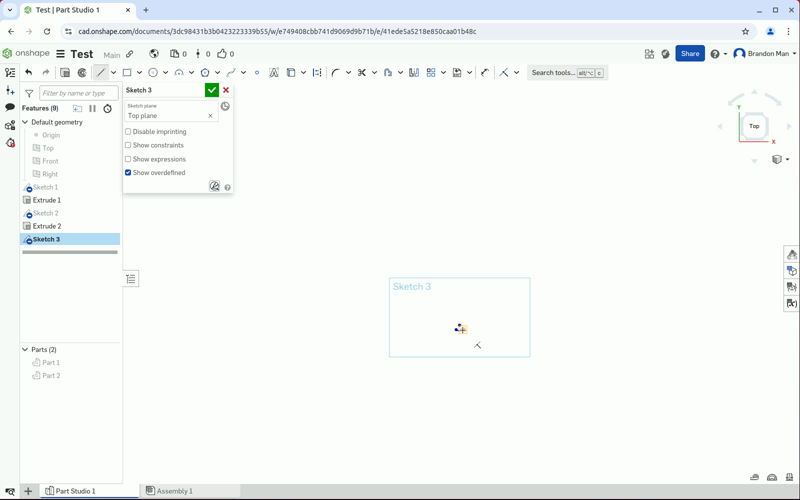
scroll(6)
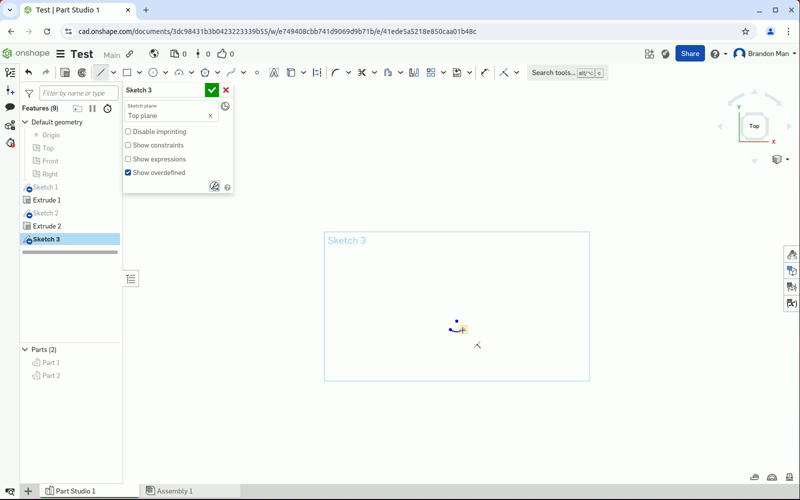
scroll(6)
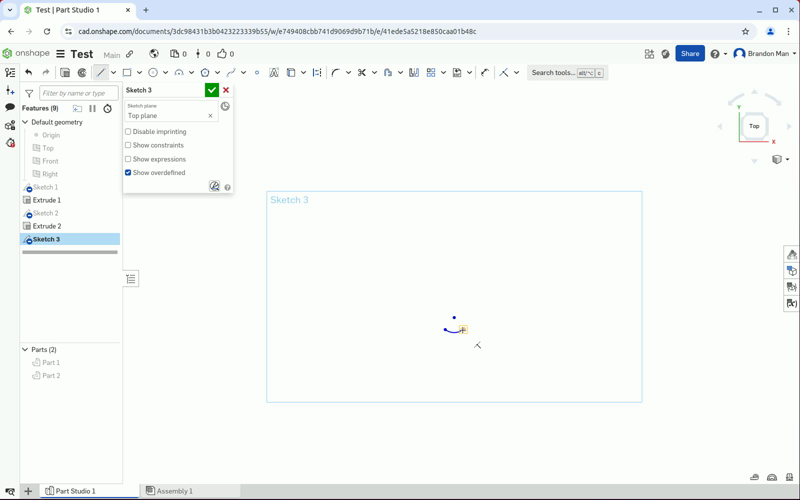
scroll(6)
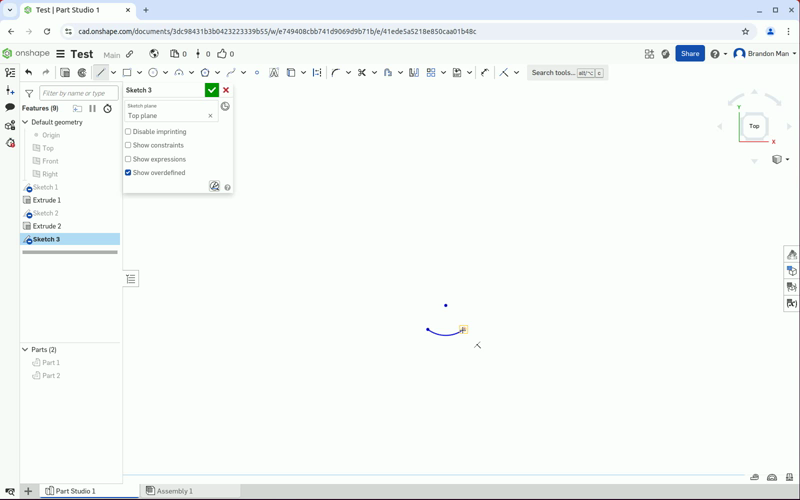
click(462, 329)
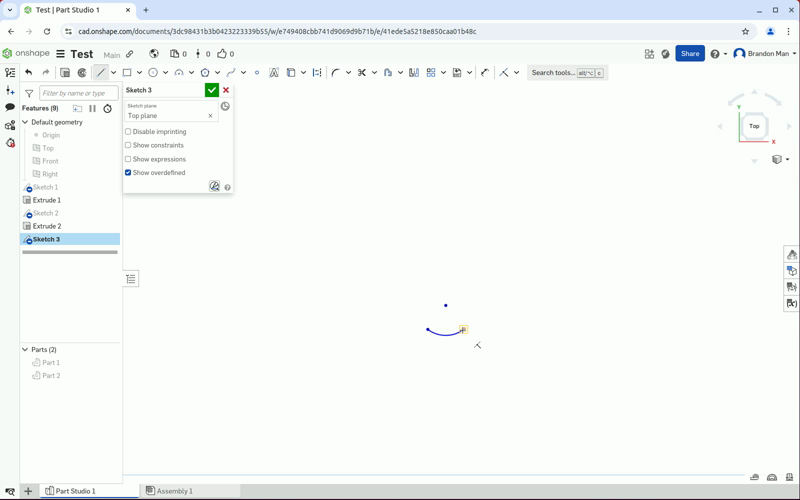
scroll(-6)
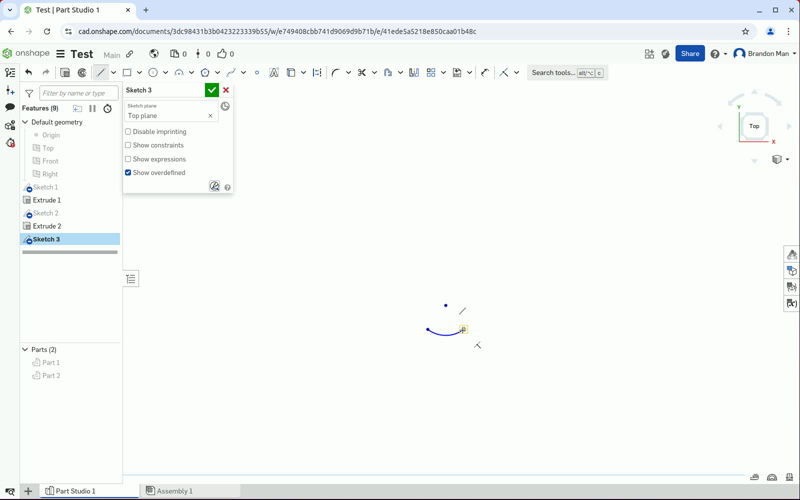
scroll(-6)
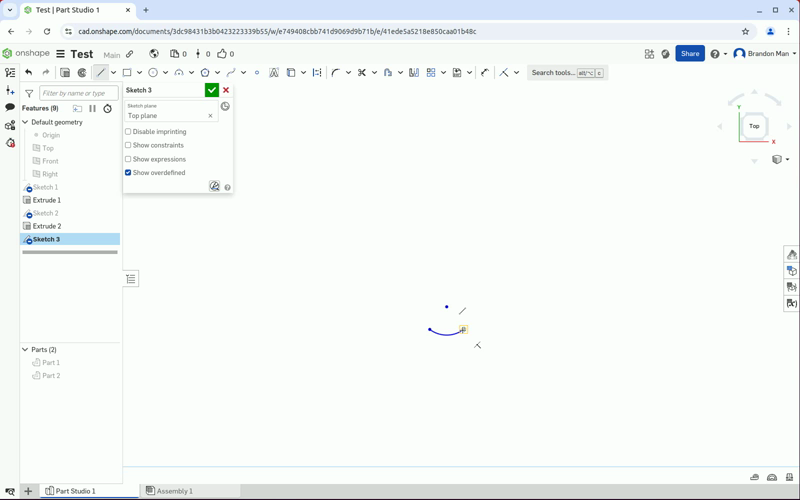
scroll(-6)
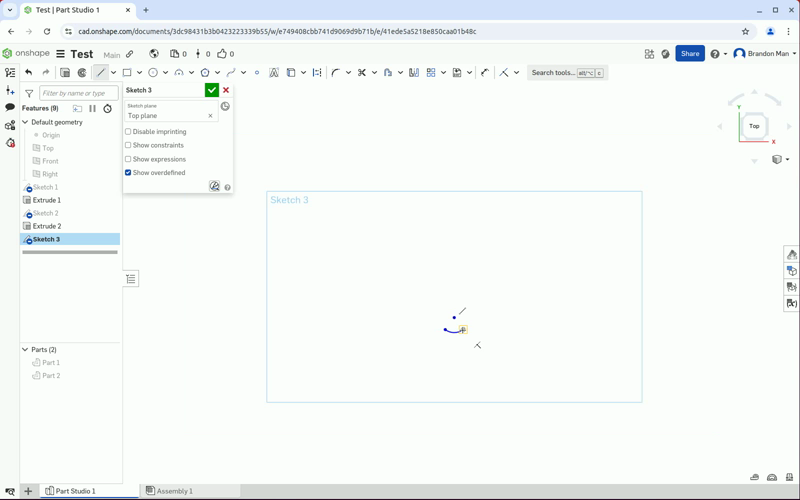
scroll(-6)
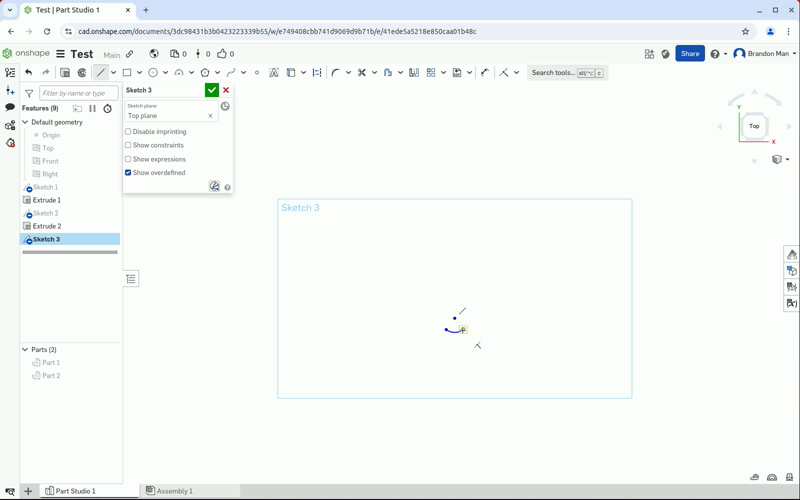
scroll(-6)
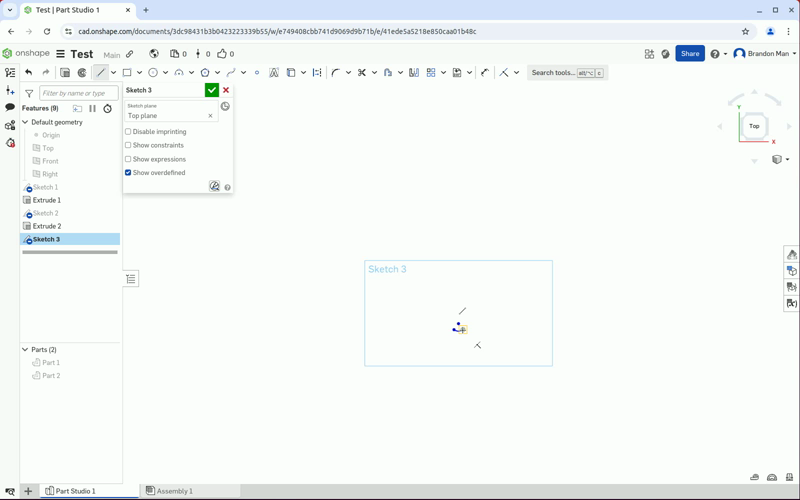
scroll(-6)
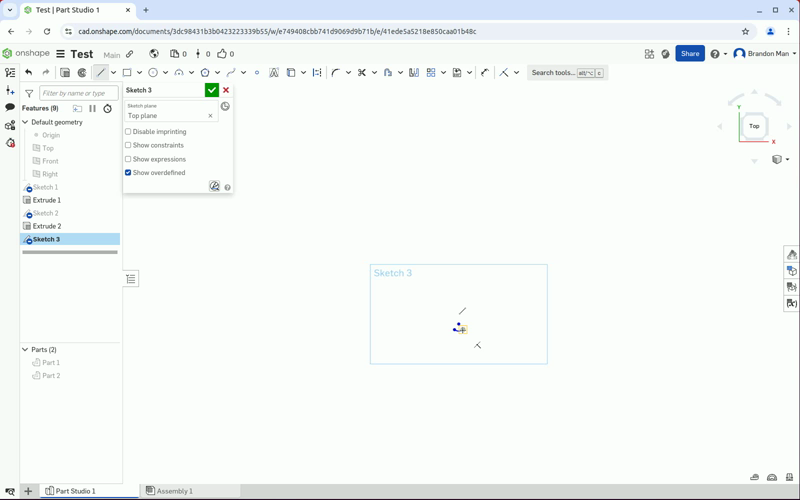
scroll(-6)
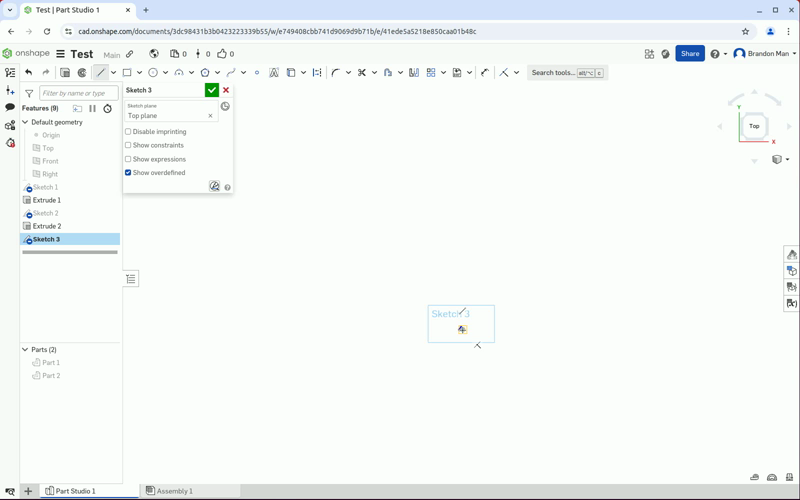
key_down(shift)
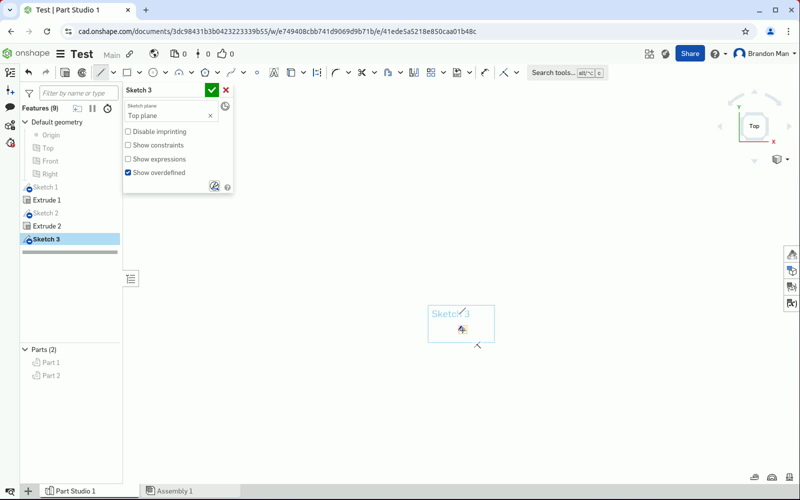
mouse_move(462, 234)
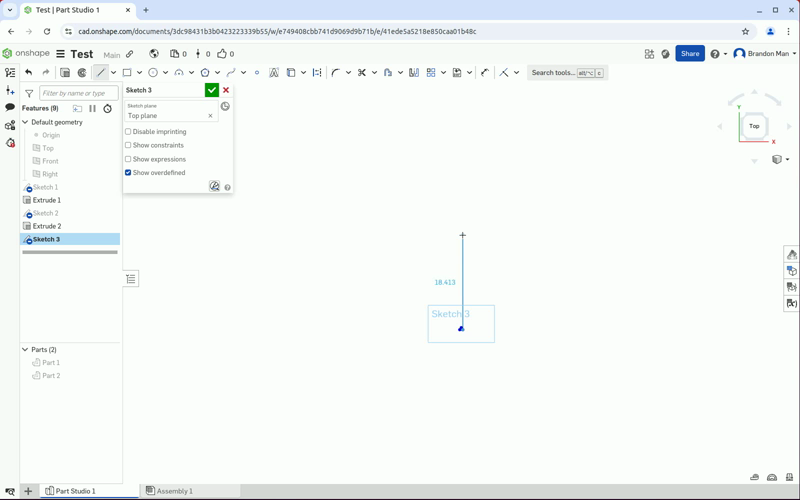
click(462, 234)
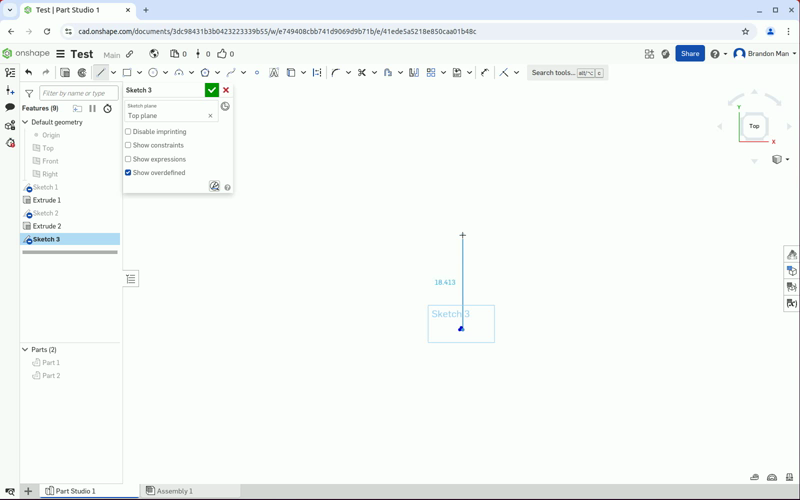
key_up(shift)
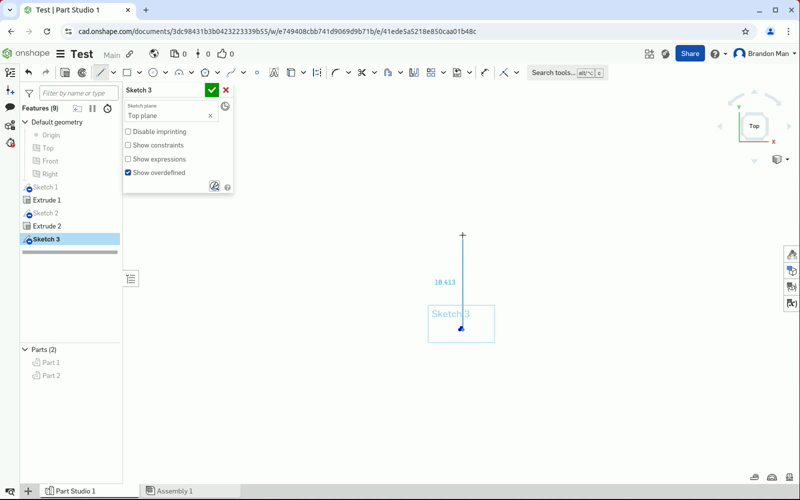
key(esc)
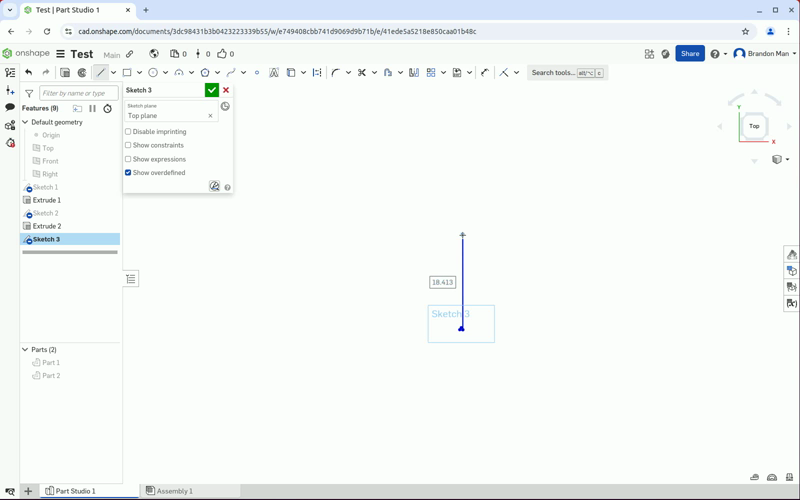
key(a)
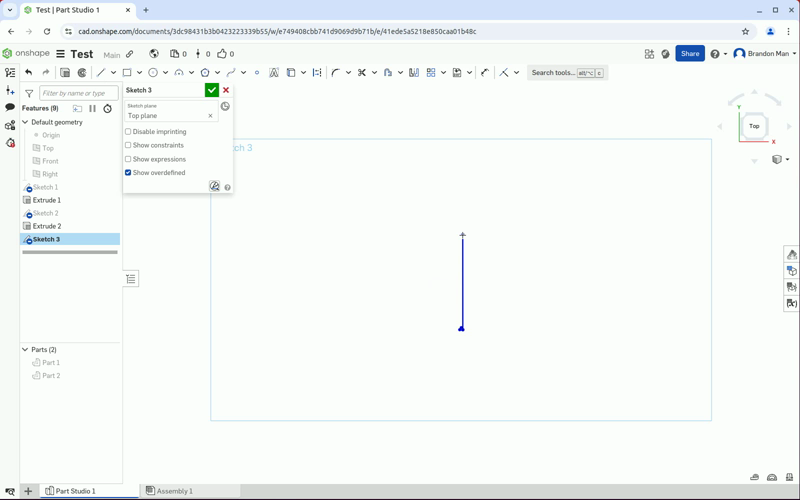
mouse_move(462, 234)
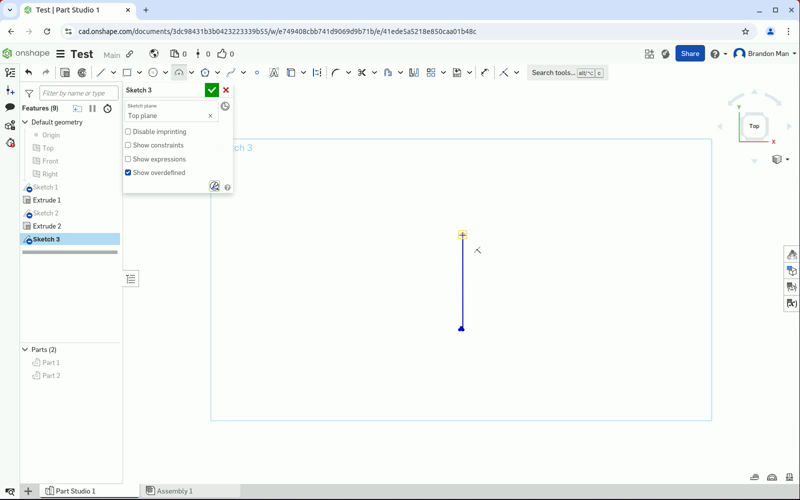
click(462, 234)
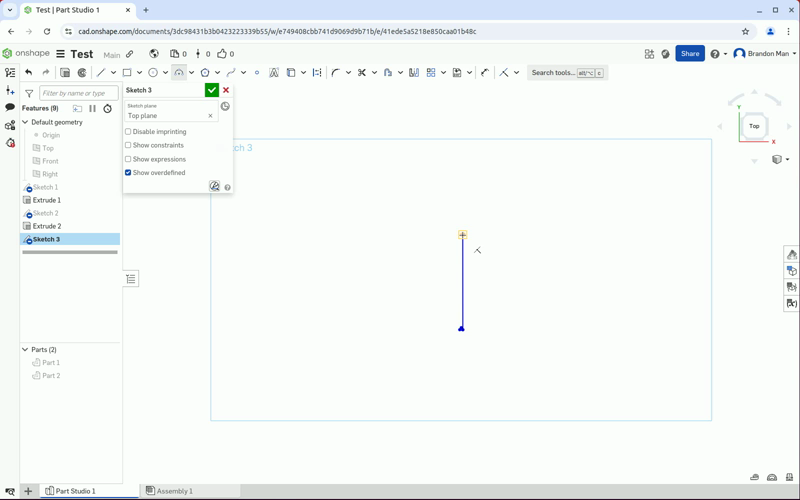
key_down(shift)
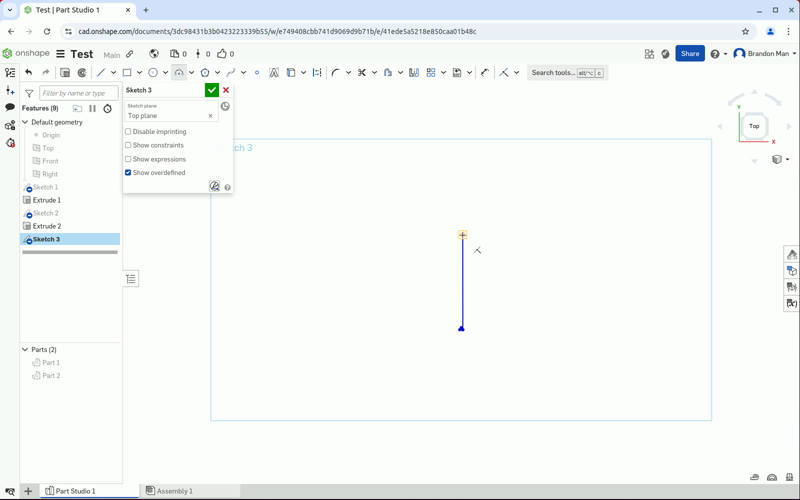
mouse_move(459, 234)
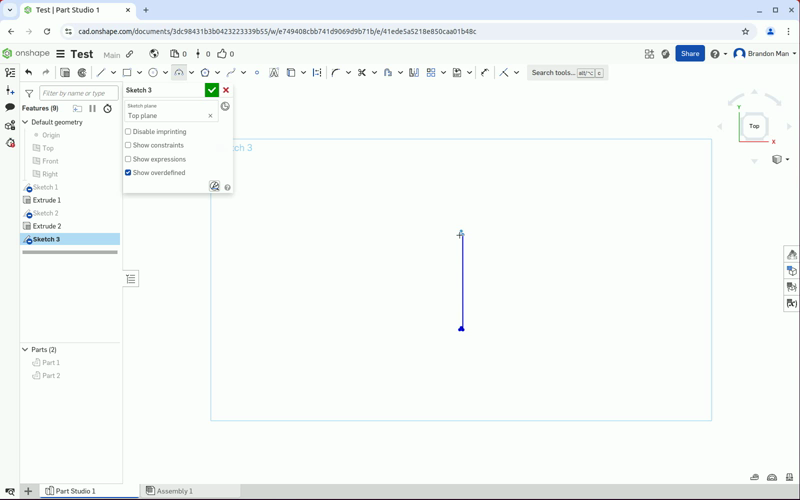
scroll(6)
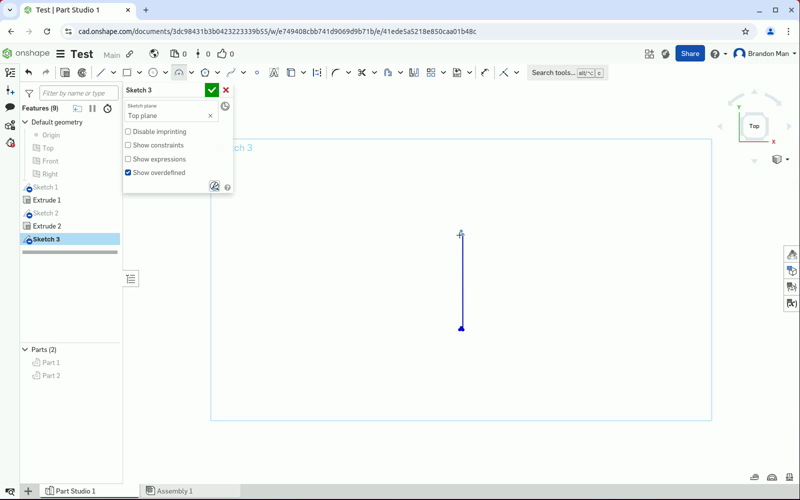
scroll(6)
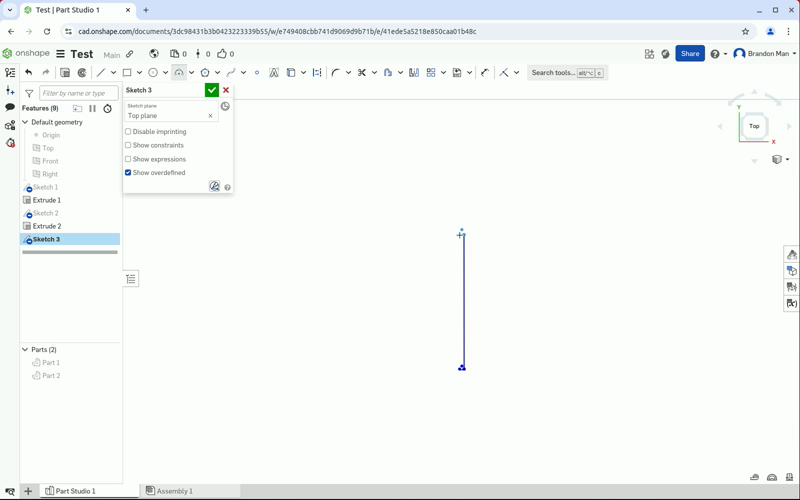
scroll(6)
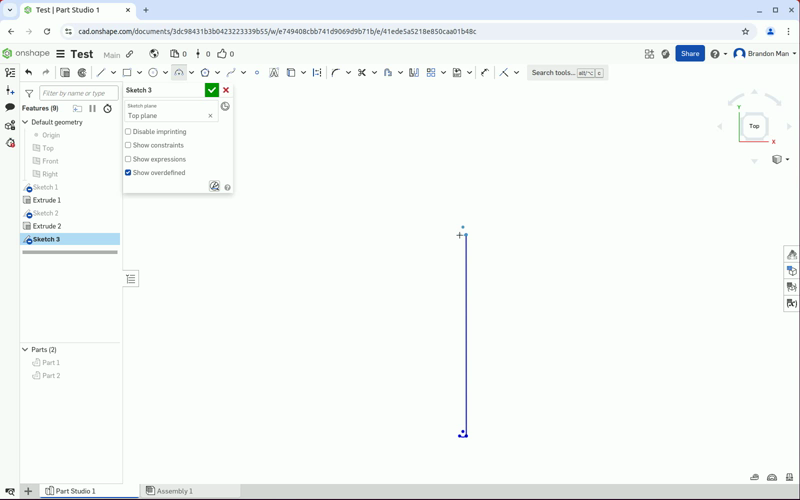
scroll(6)
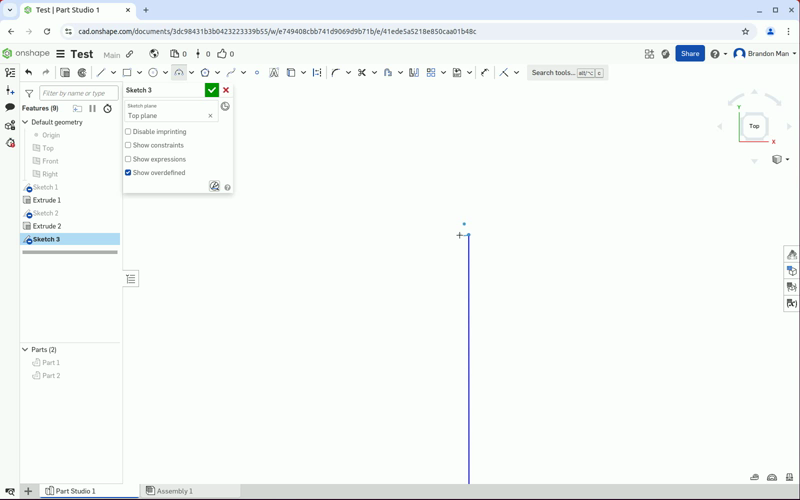
scroll(6)
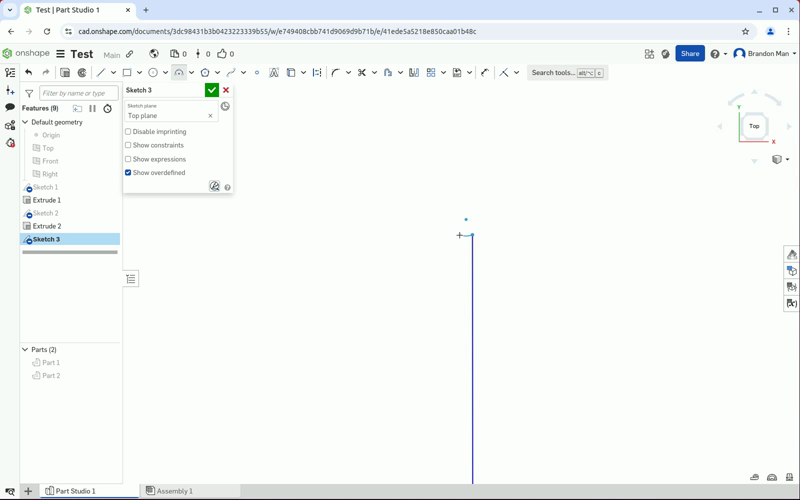
scroll(6)
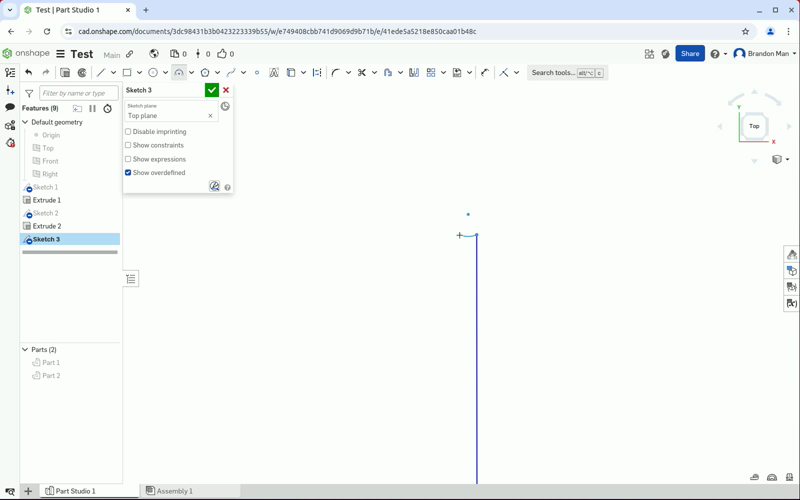
scroll(6)
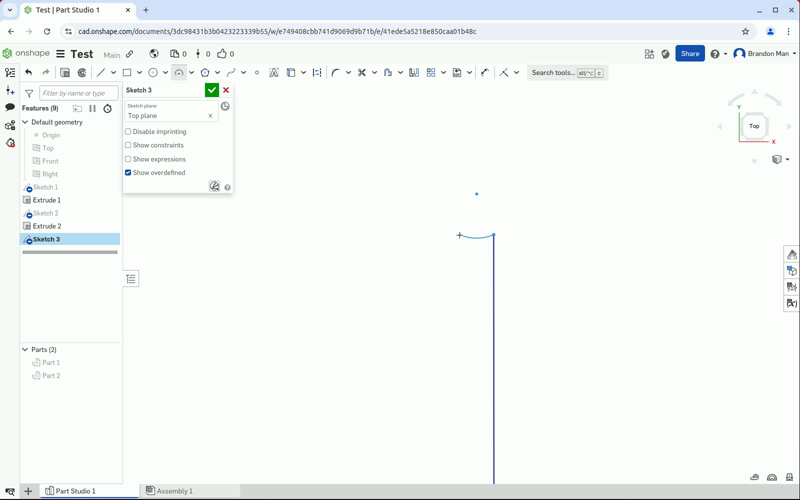
click(459, 234)
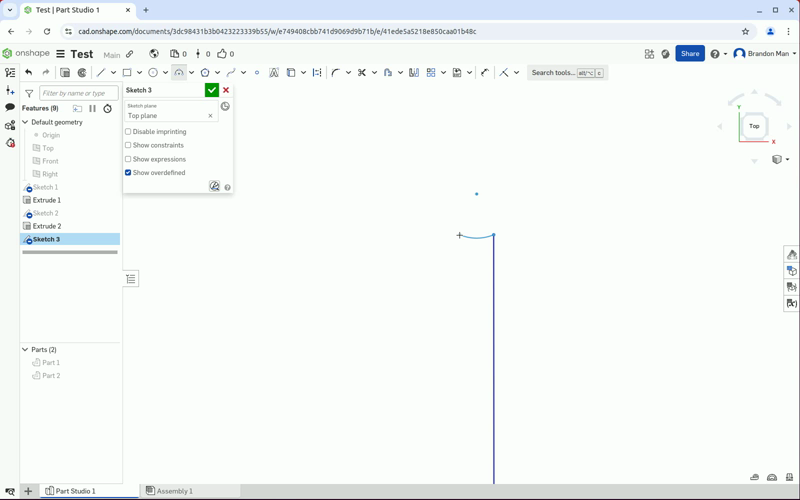
scroll(-6)
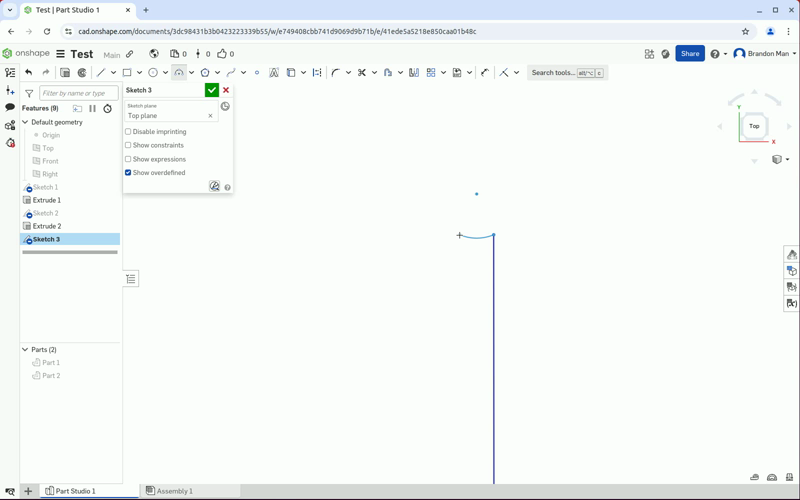
scroll(-6)
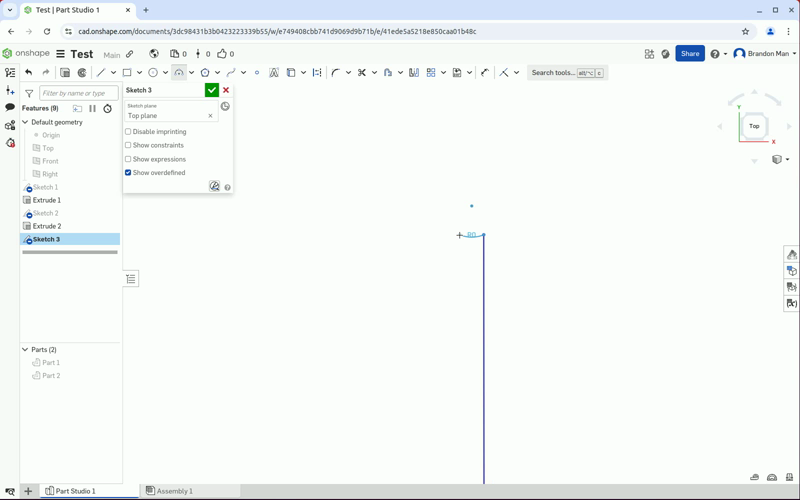
scroll(-6)
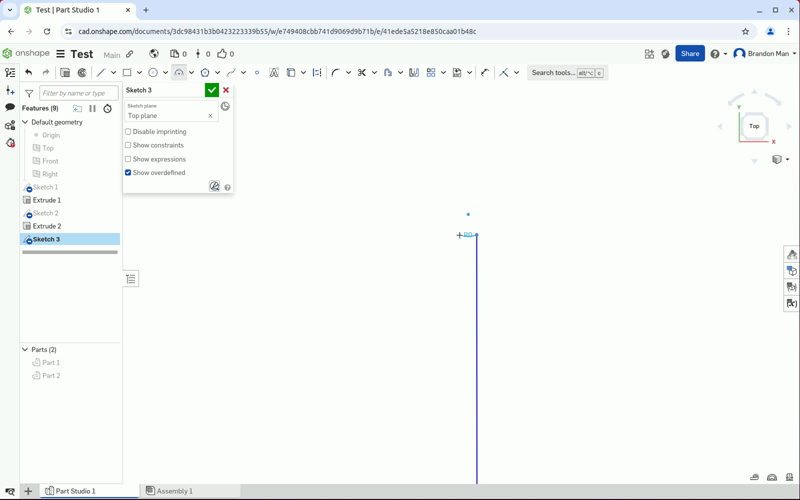
scroll(-6)
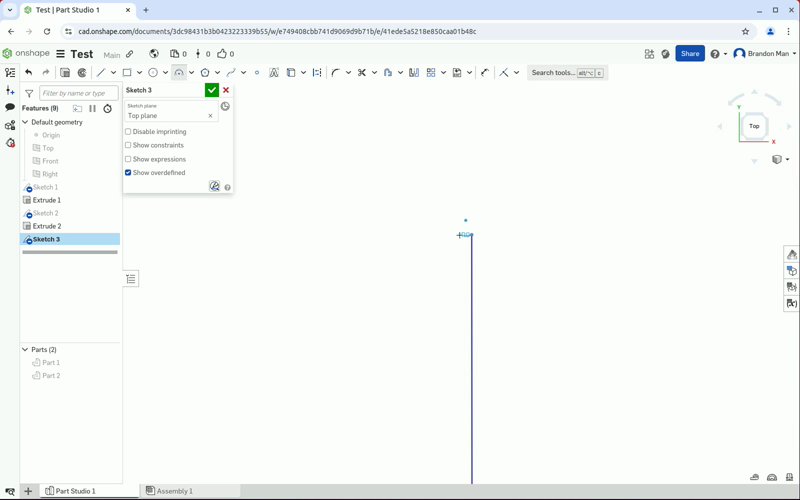
scroll(-6)
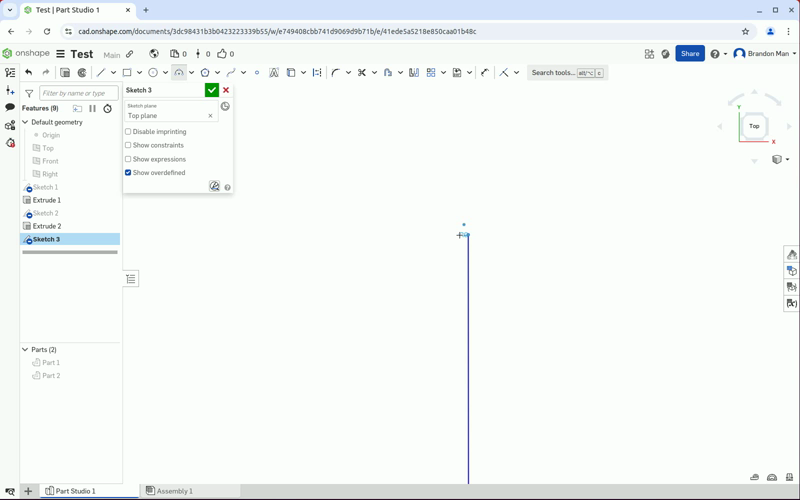
scroll(-6)
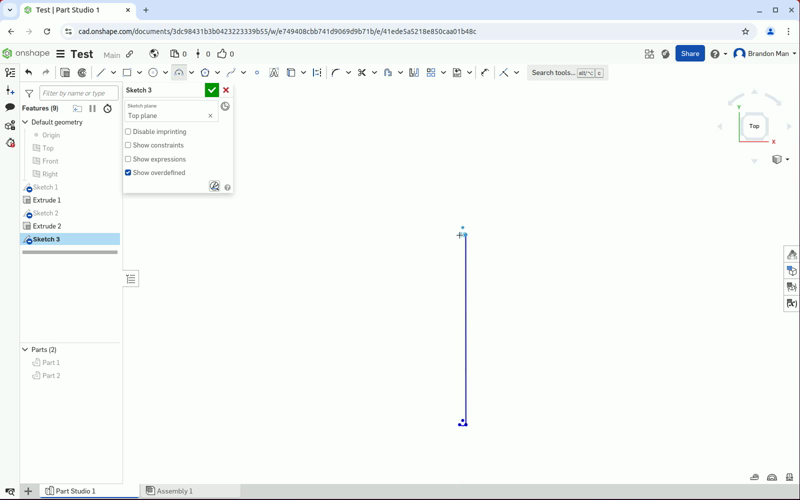
scroll(-6)
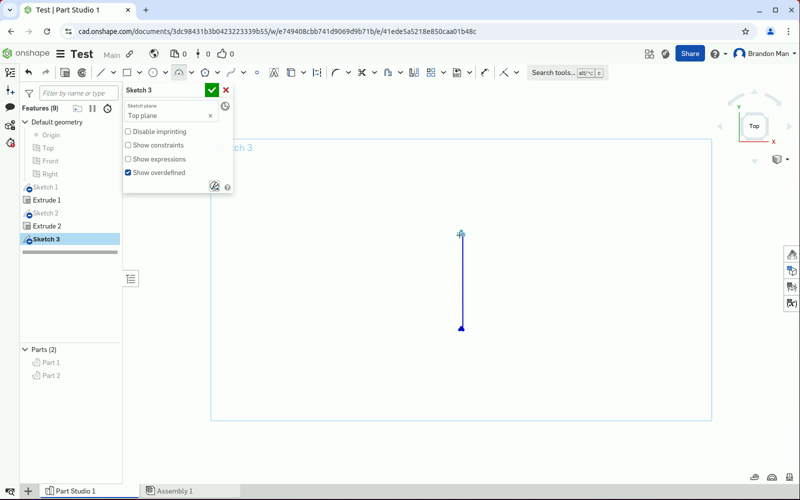
mouse_move(461, 234)
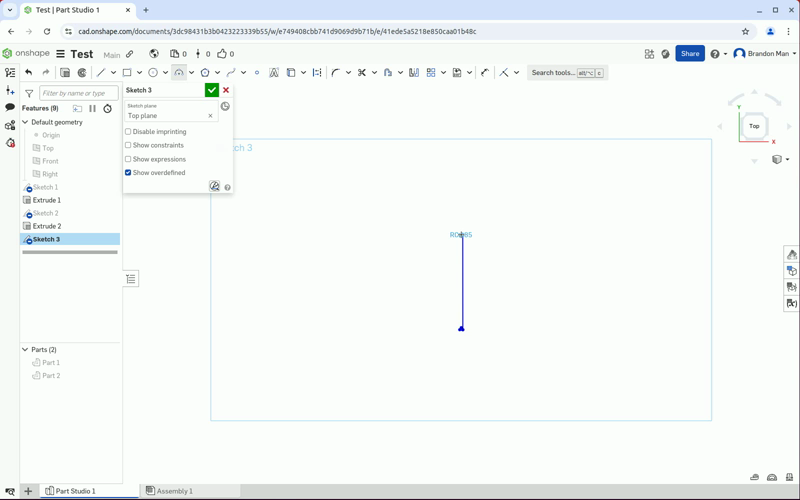
scroll(6)
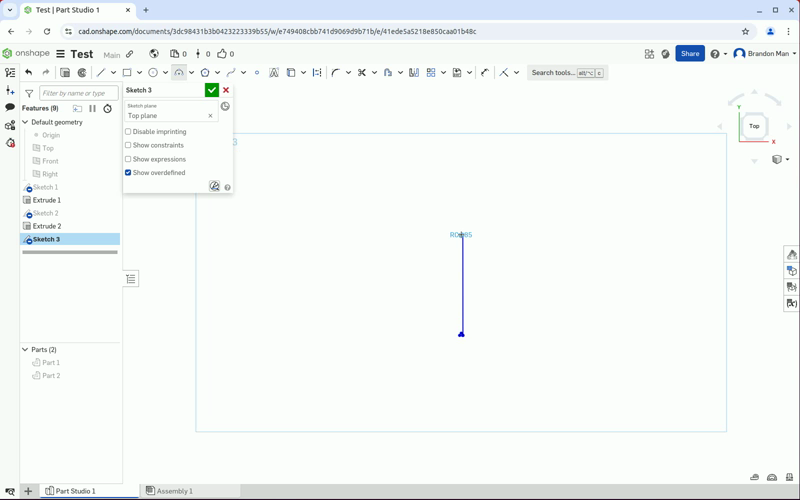
scroll(6)
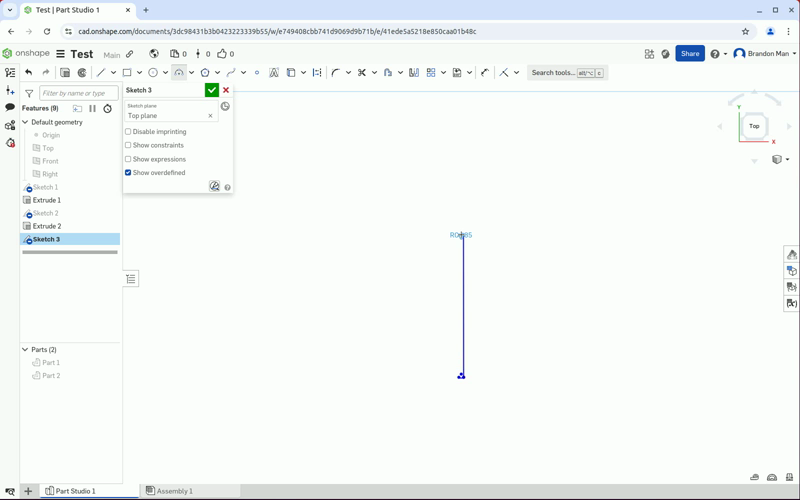
scroll(6)
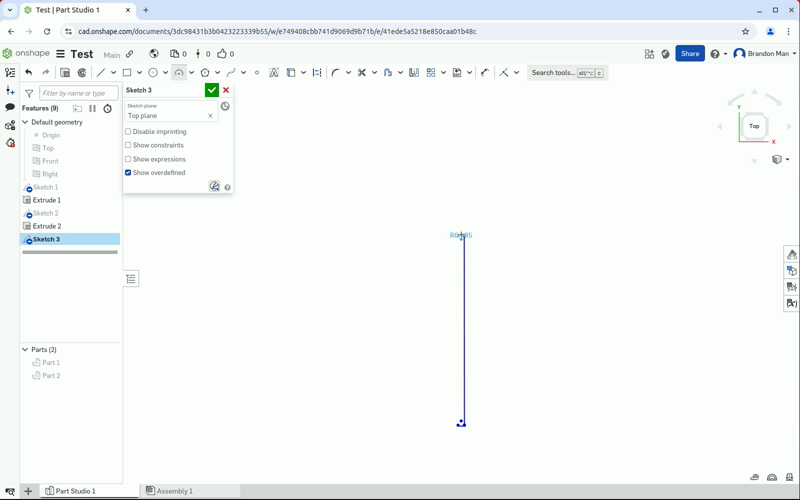
scroll(6)
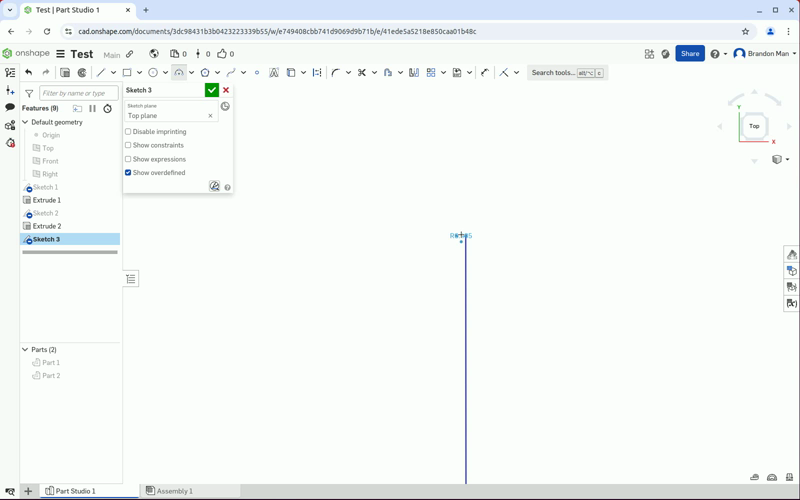
scroll(6)
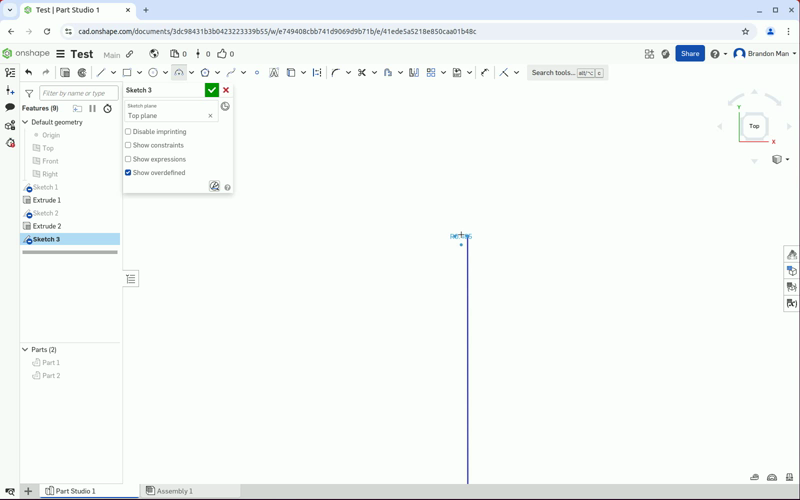
scroll(6)
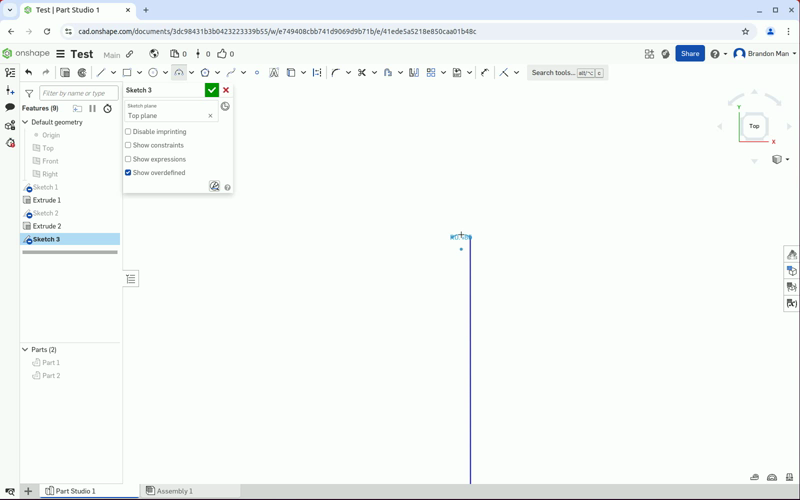
scroll(6)
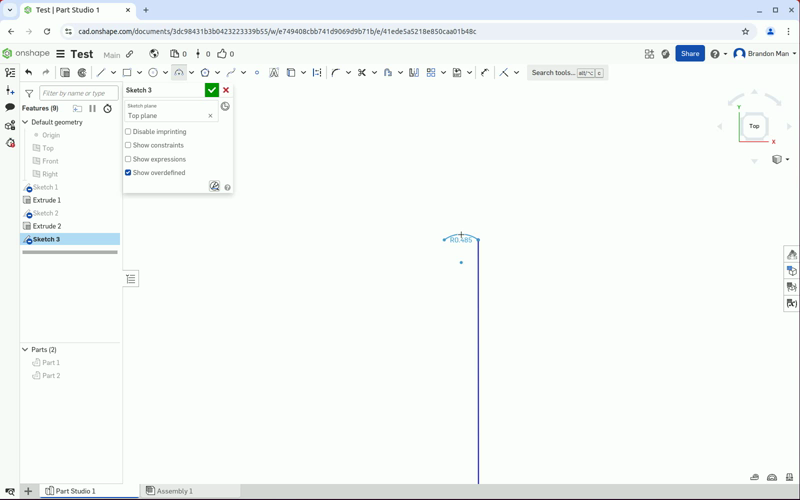
click(461, 234)
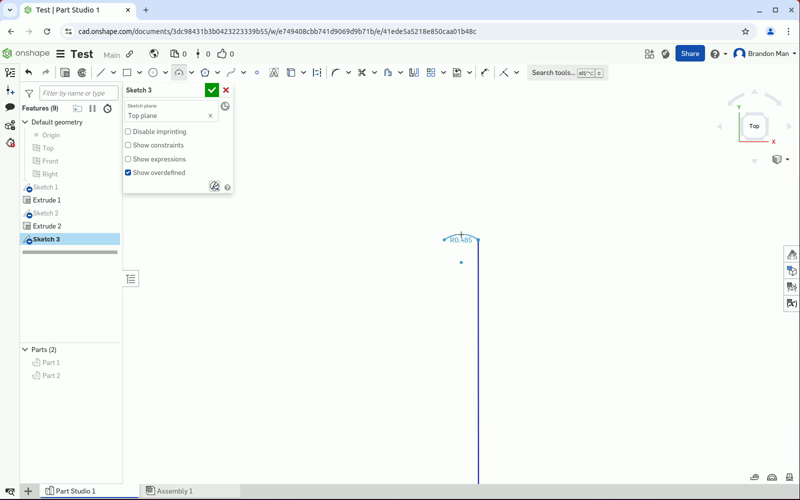
scroll(-6)
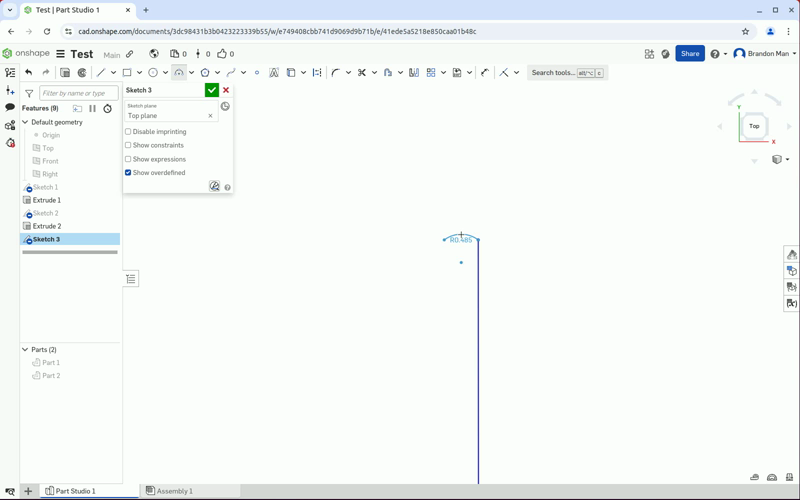
scroll(-6)
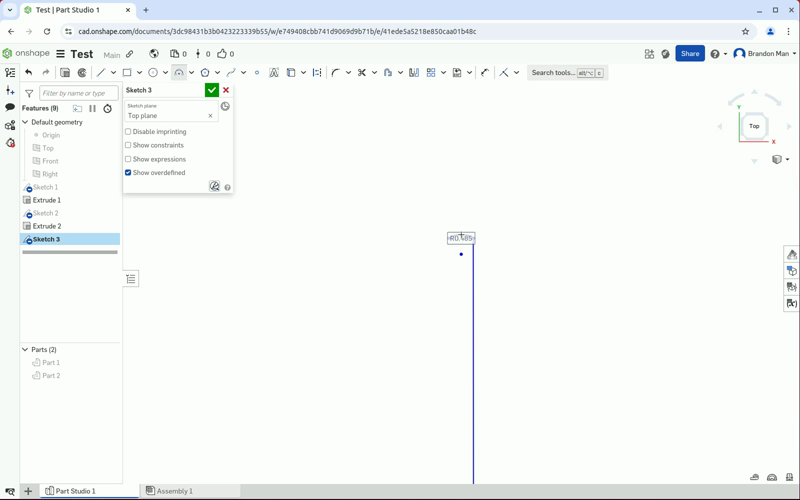
scroll(-6)
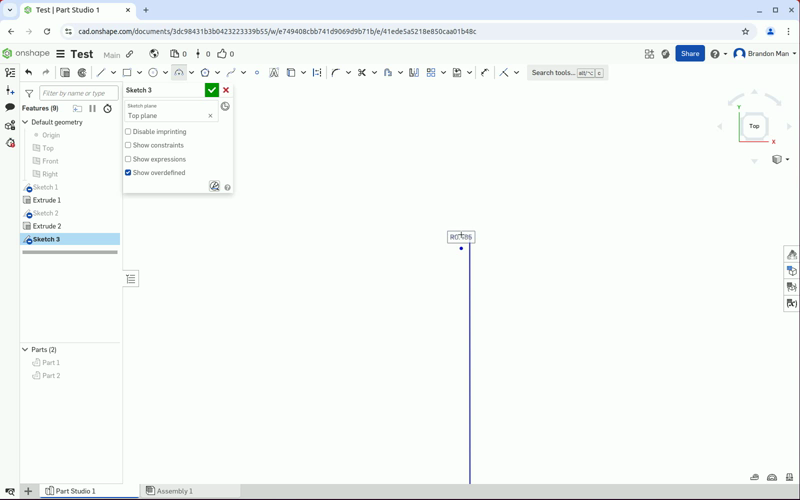
scroll(-6)
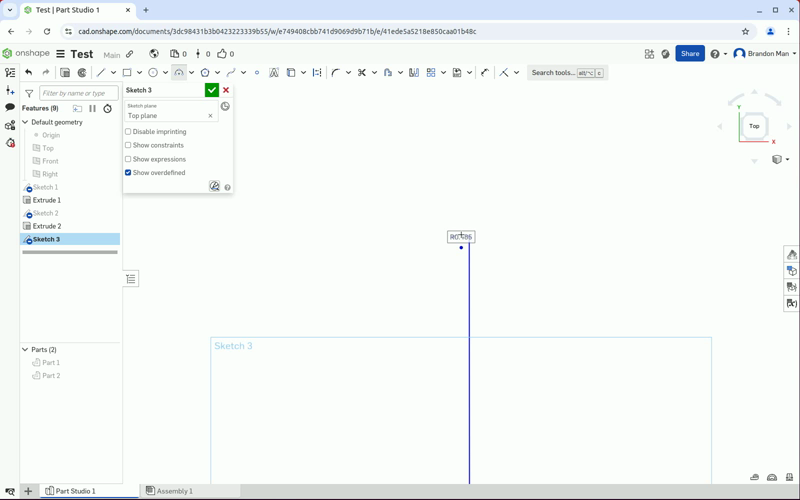
scroll(-6)
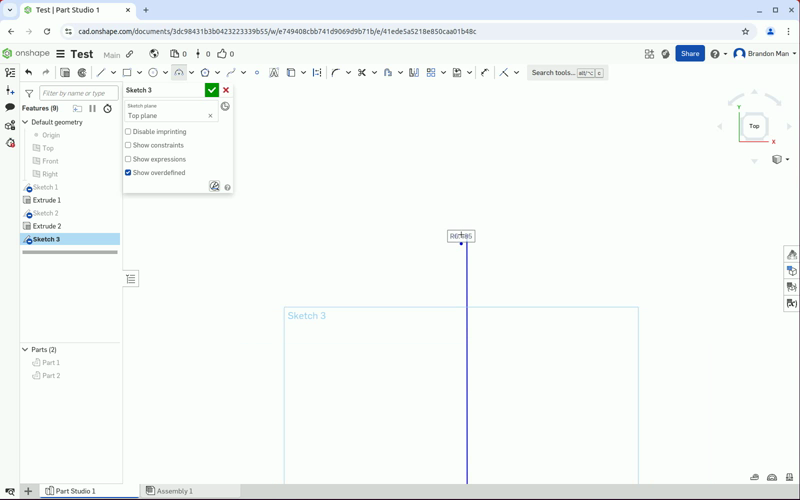
scroll(-6)
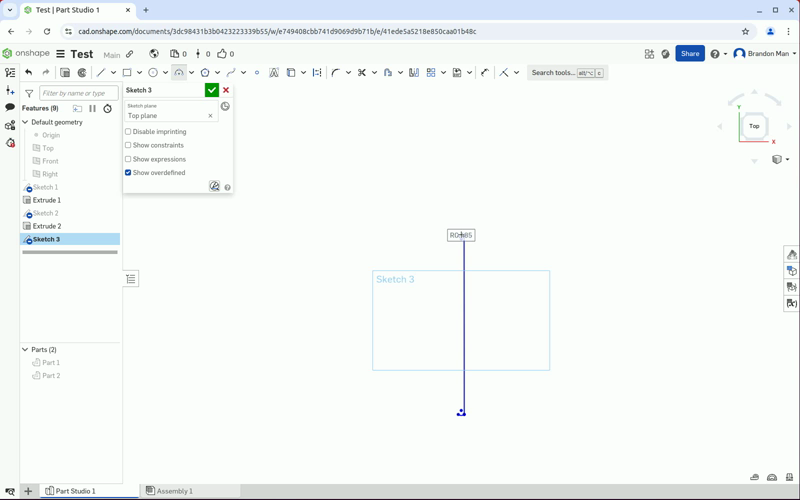
scroll(-6)
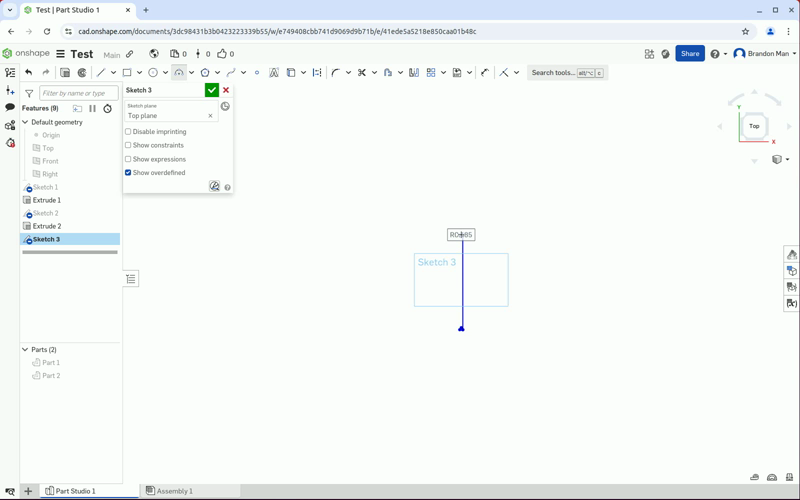
key_up(shift)
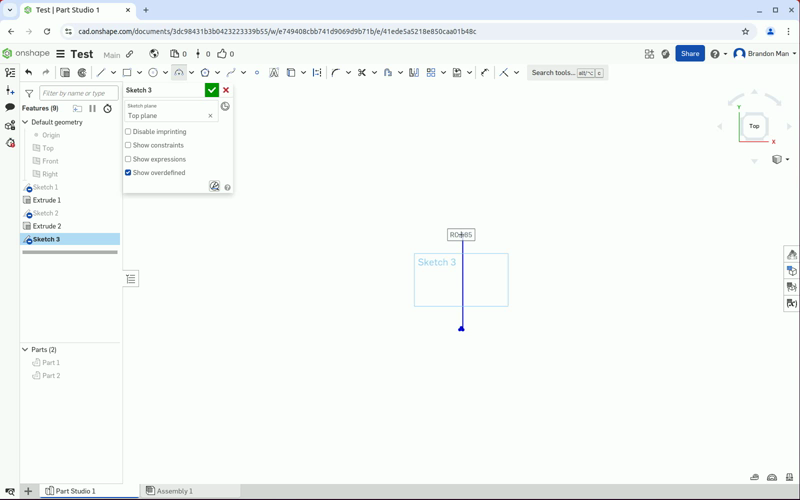
key(esc)
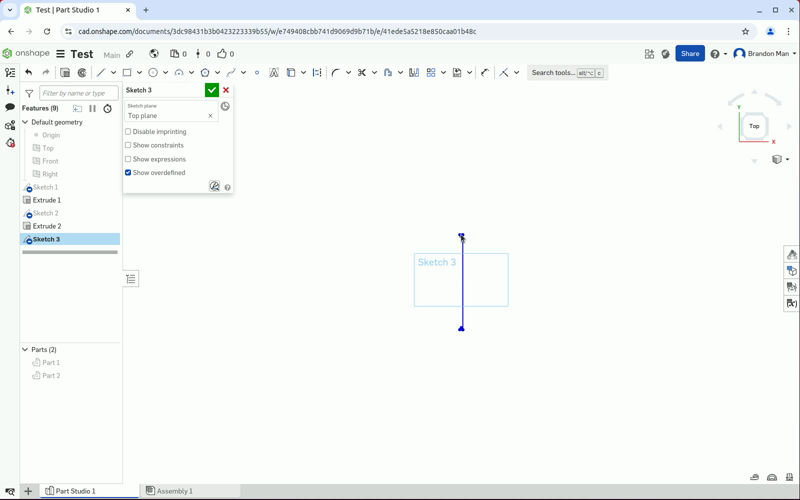
key(l)
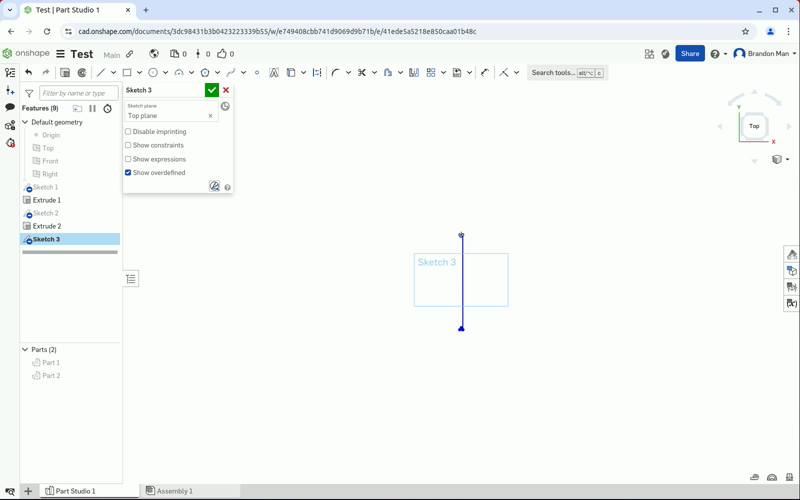
mouse_move(459, 234)
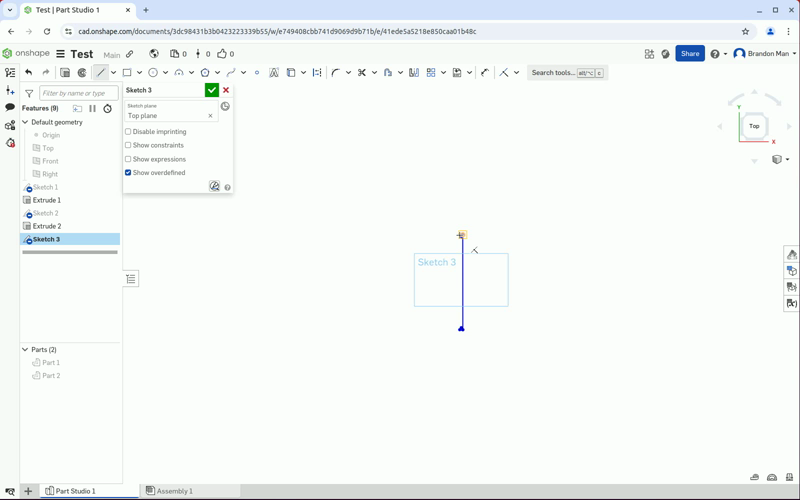
scroll(6)
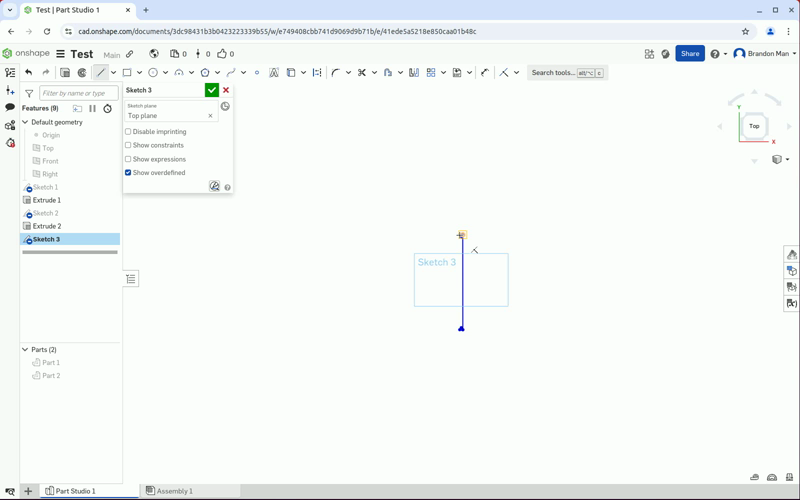
scroll(6)
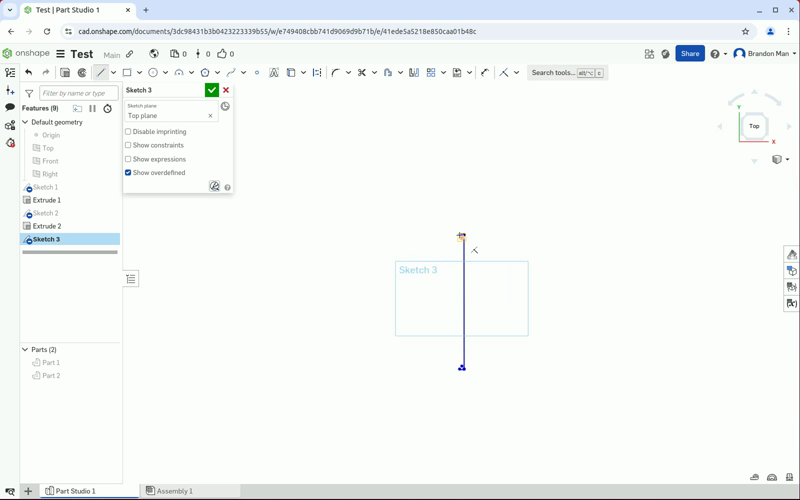
scroll(6)
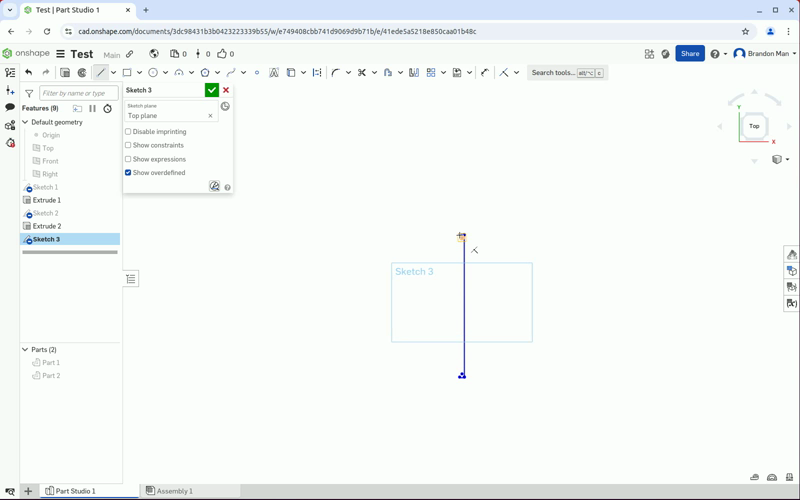
scroll(6)
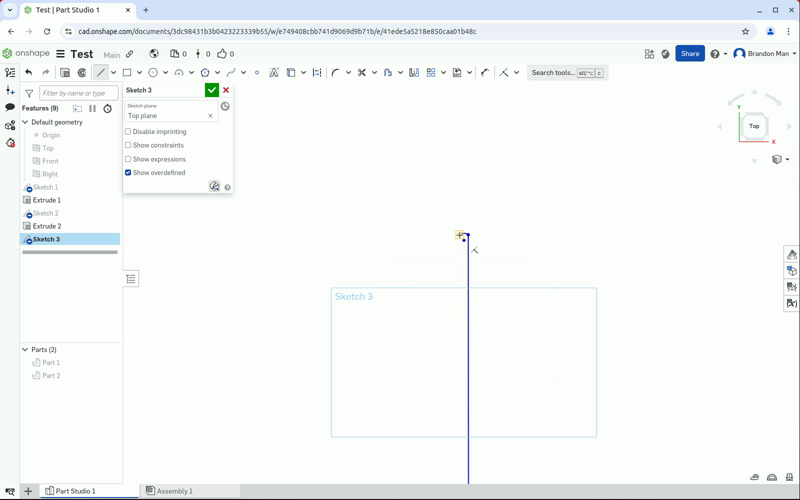
scroll(6)
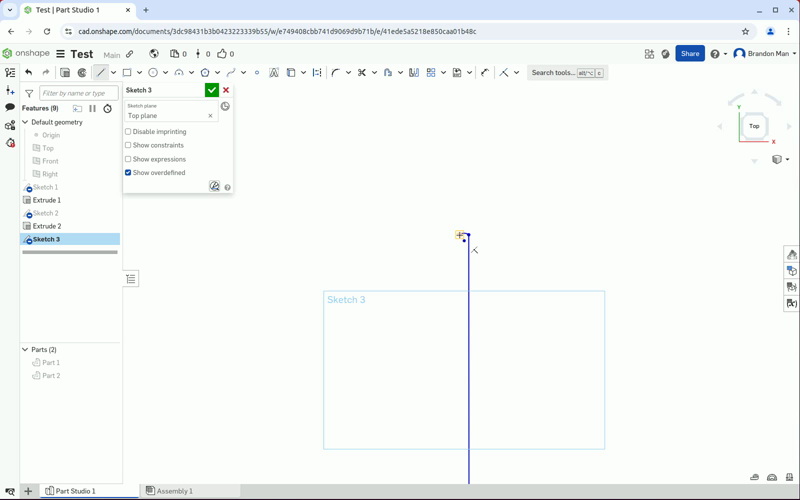
scroll(6)
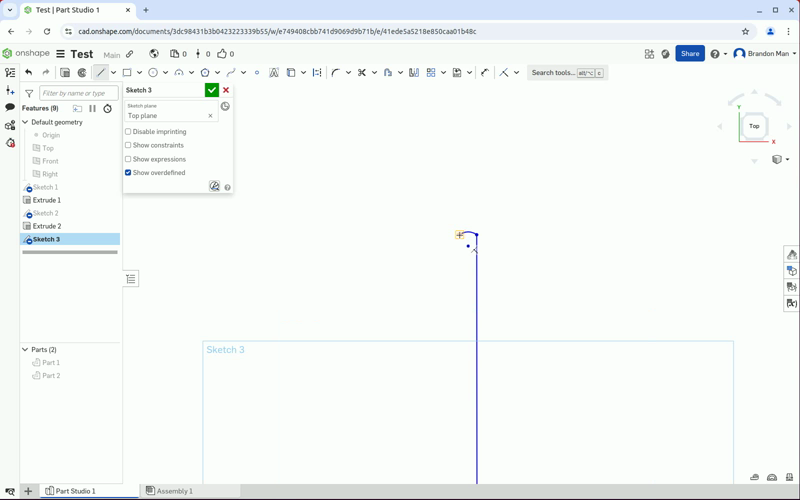
scroll(6)
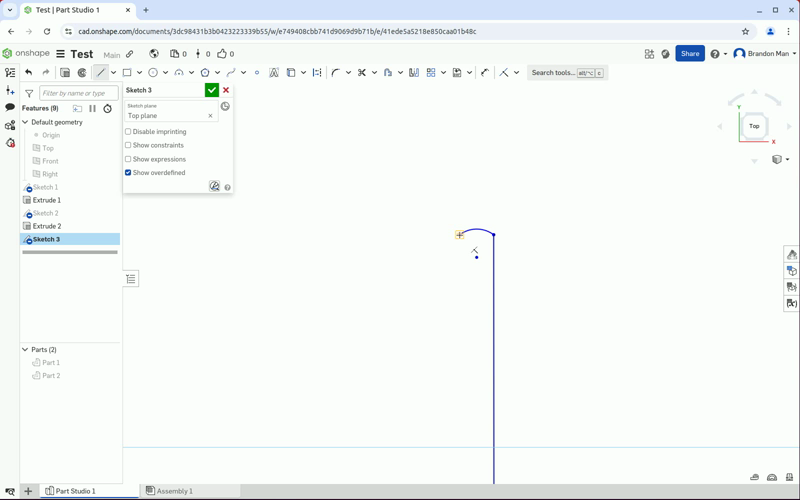
click(459, 234)
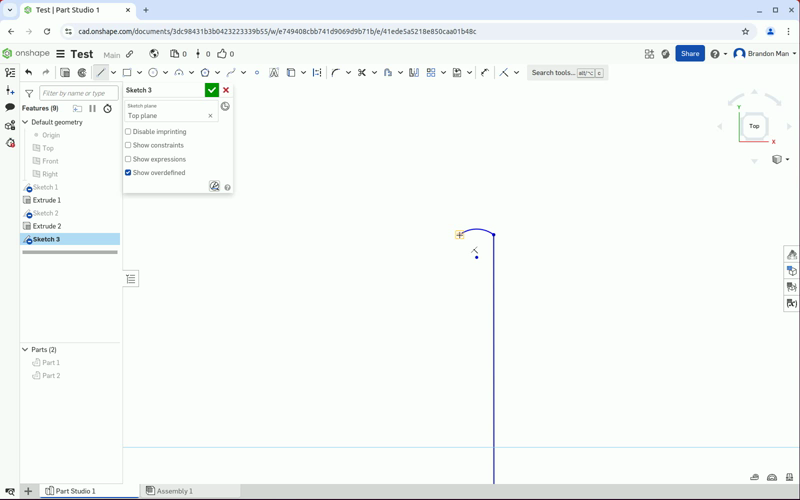
scroll(-6)
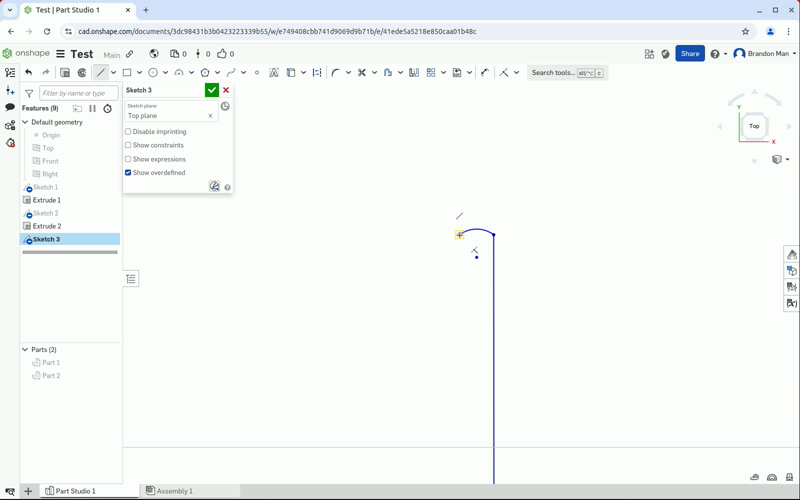
scroll(-6)
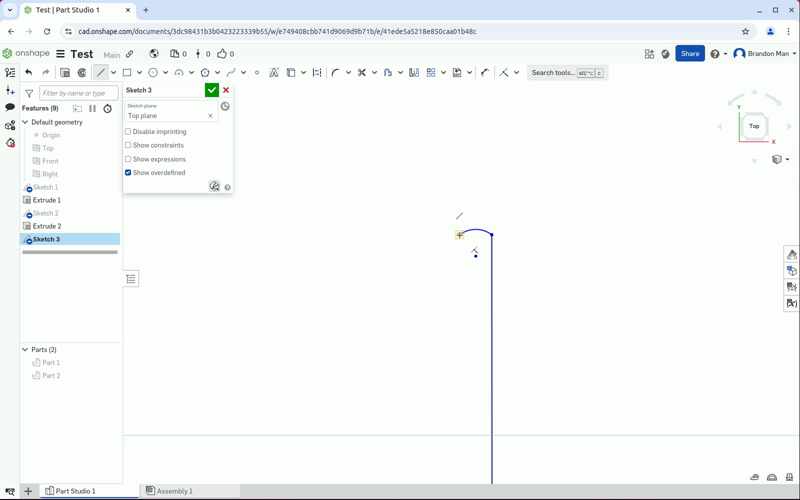
scroll(-6)
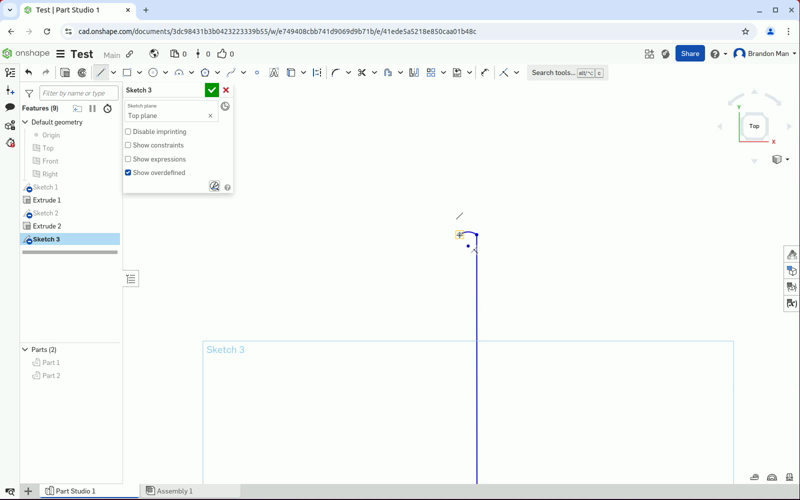
scroll(-6)
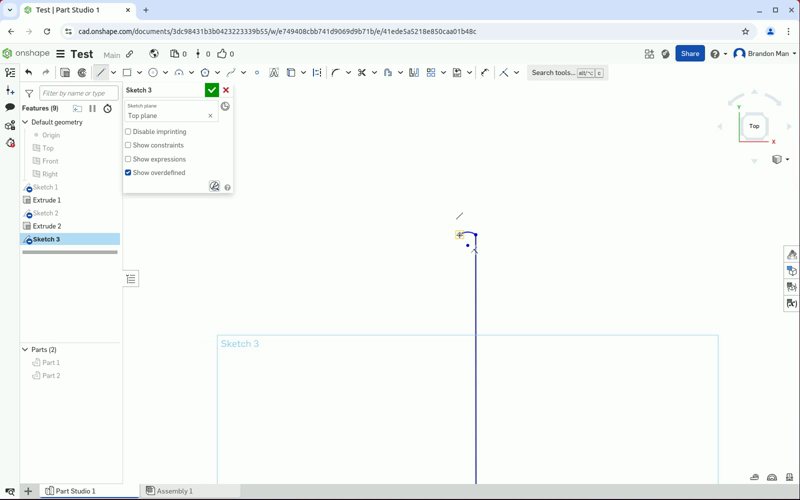
scroll(-6)
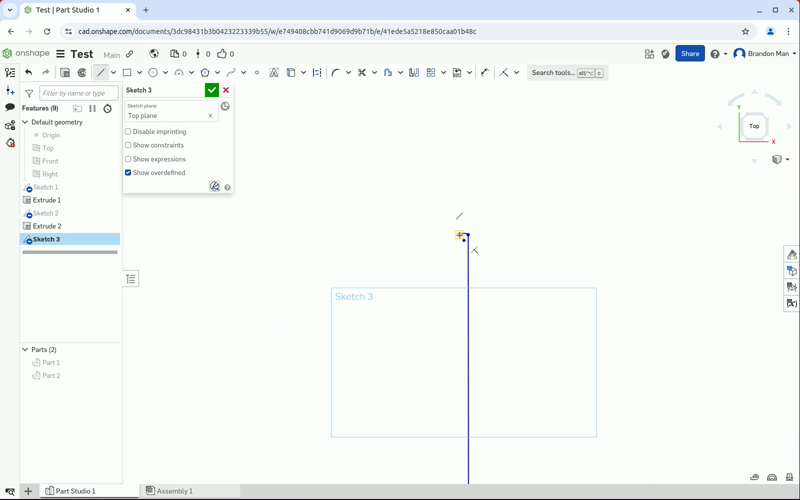
scroll(-6)
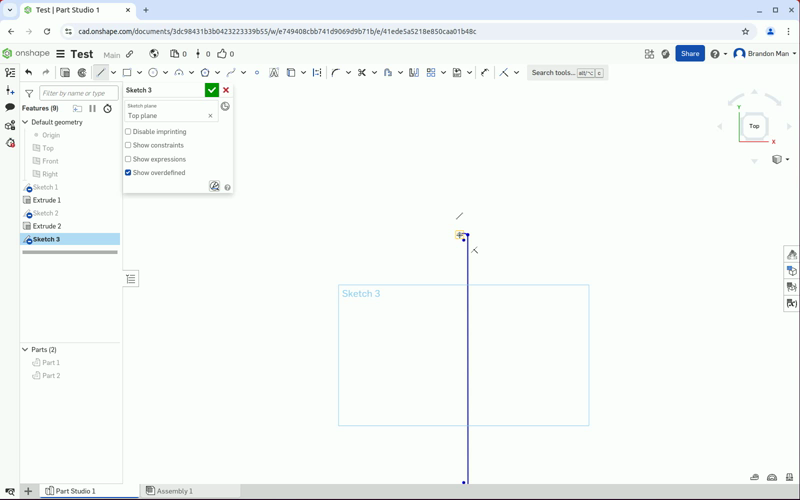
scroll(-6)
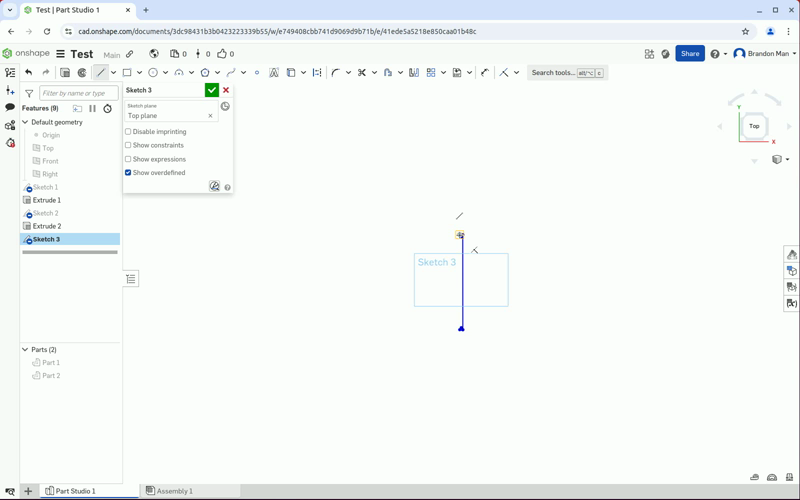
key_down(shift)
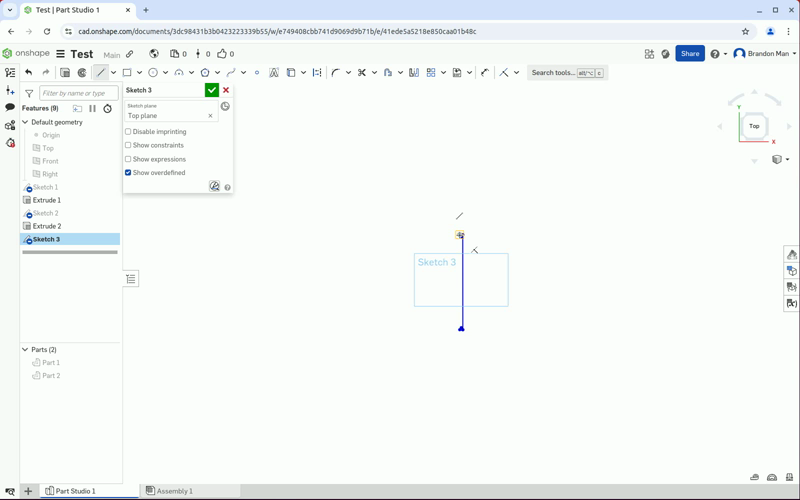
mouse_move(459, 329)
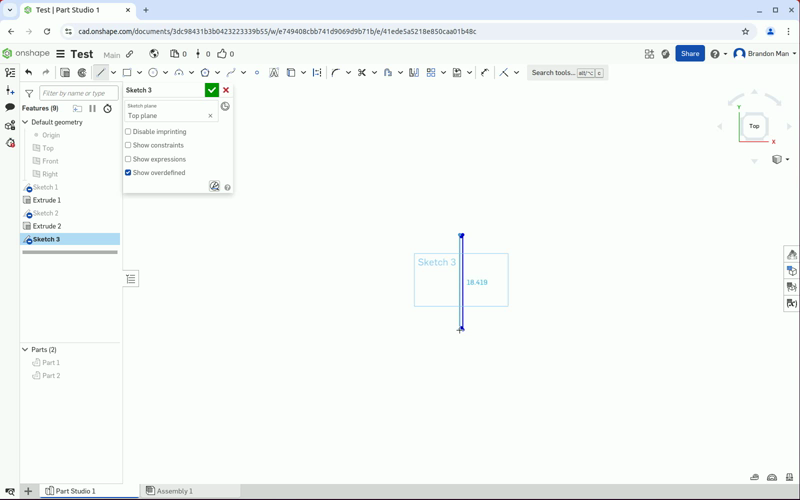
scroll(6)
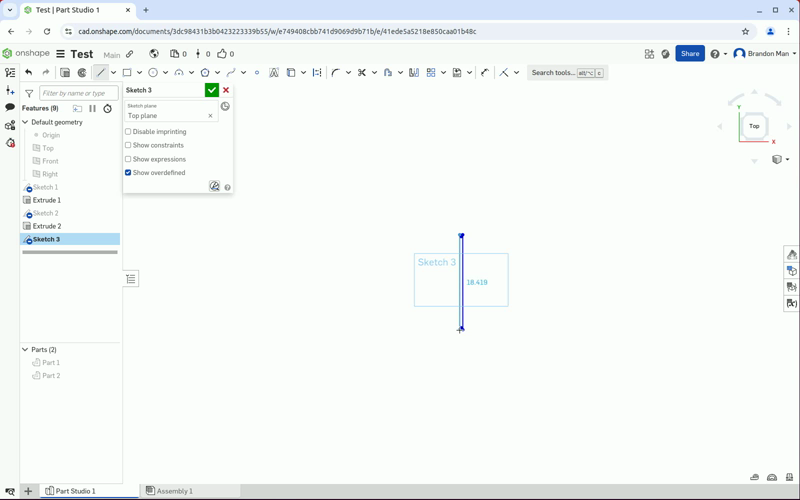
scroll(6)
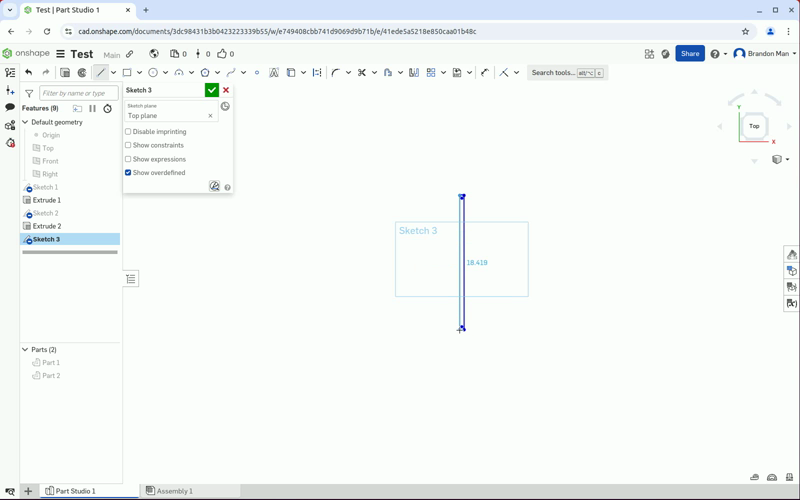
scroll(6)
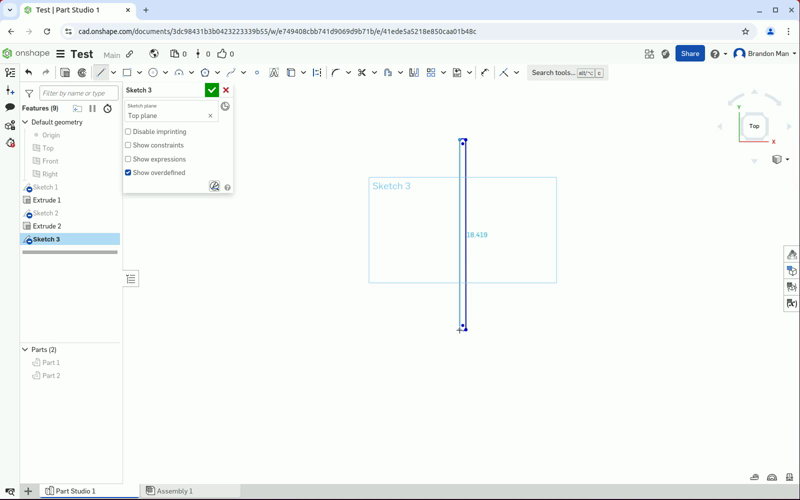
scroll(6)
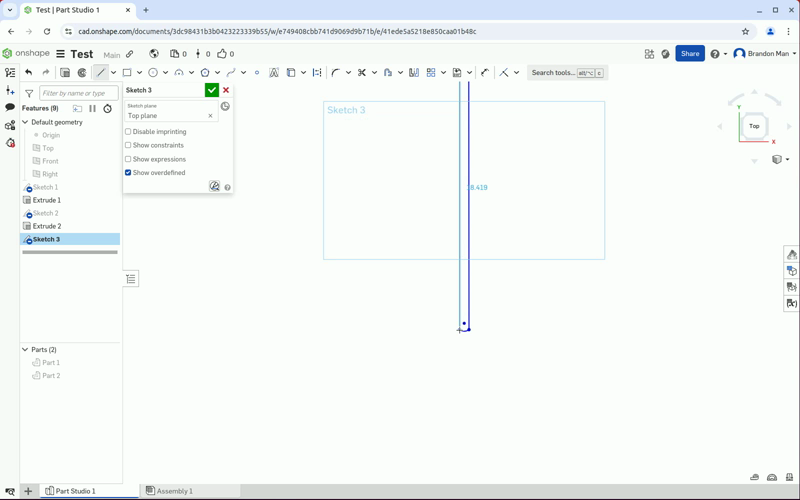
scroll(6)
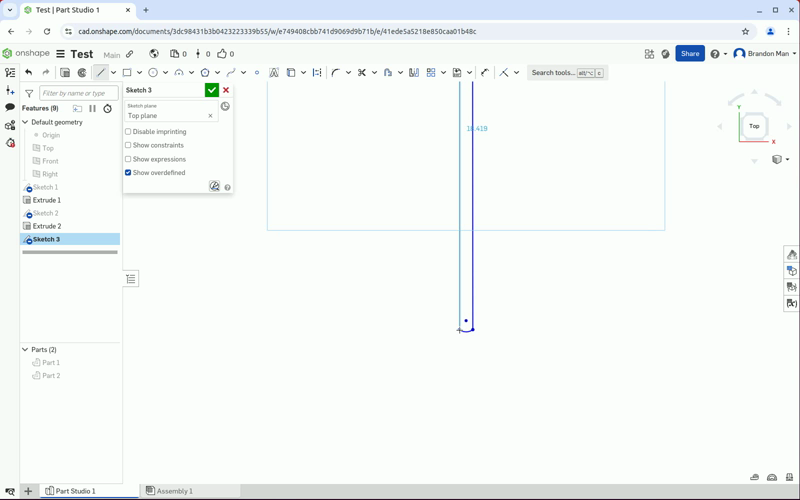
scroll(6)
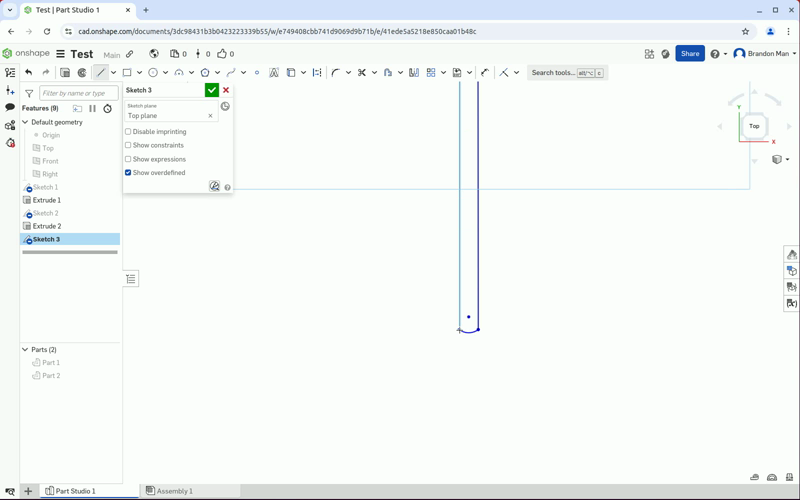
scroll(6)
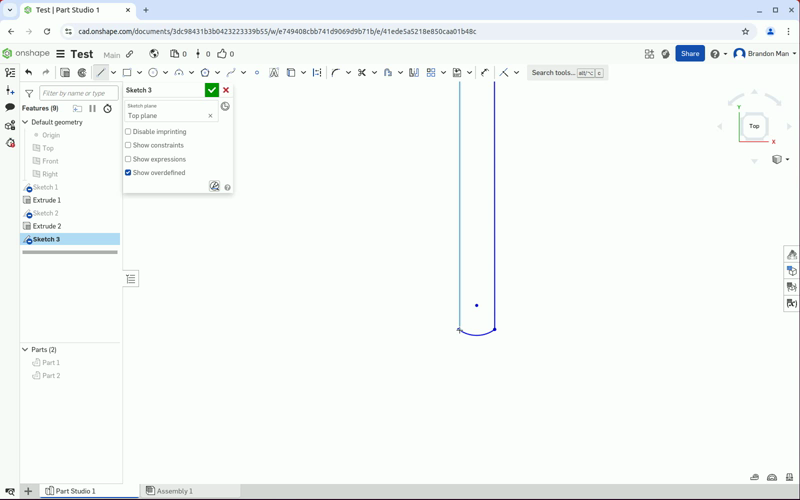
key_up(shift)
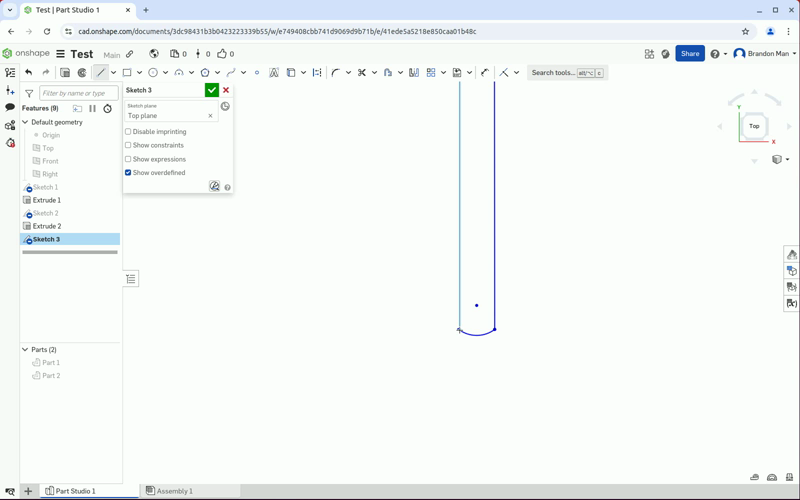
click(459, 329)
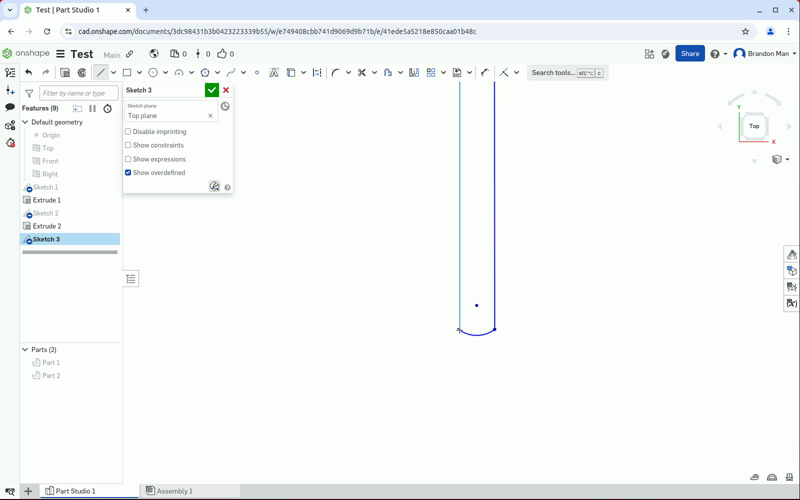
scroll(-6)
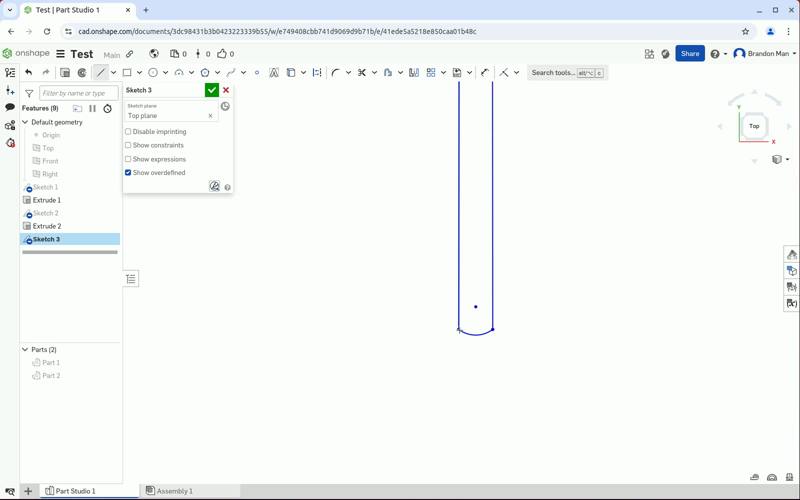
scroll(-6)
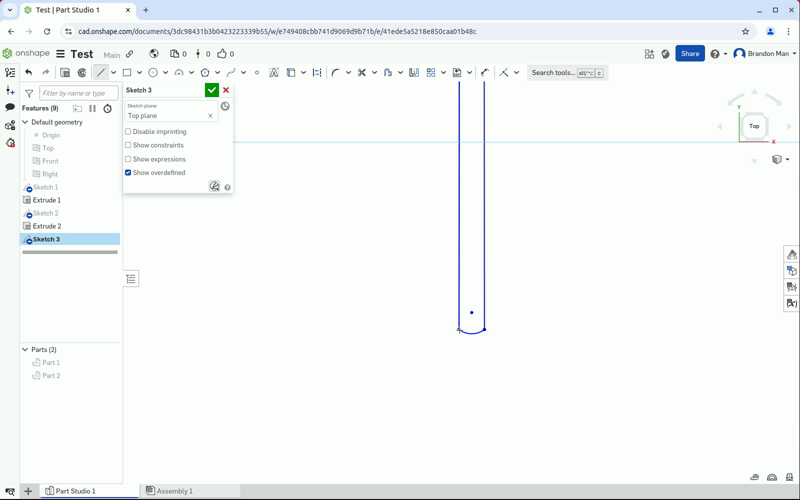
scroll(-6)
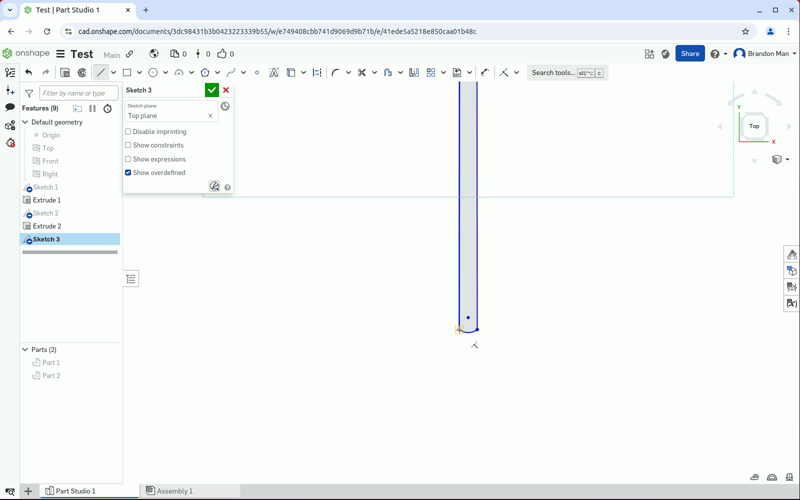
scroll(-6)
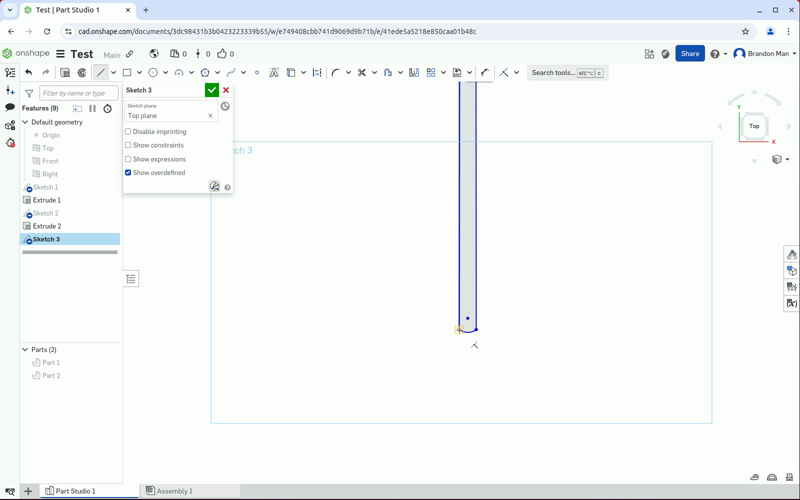
scroll(-6)
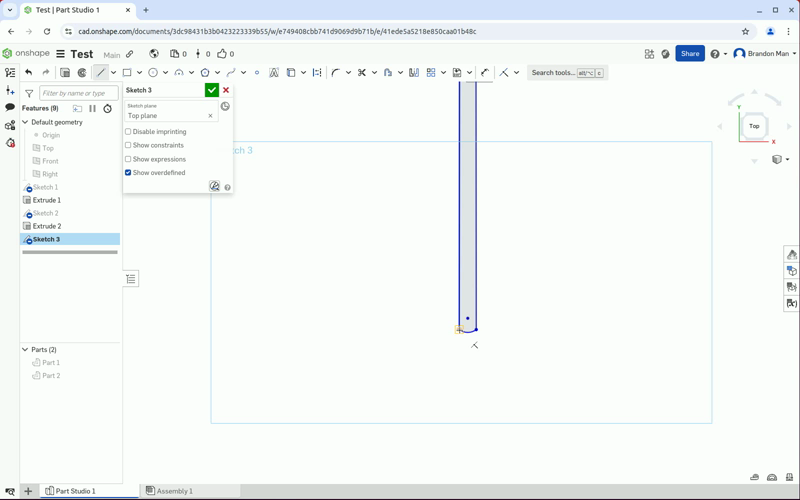
scroll(-6)
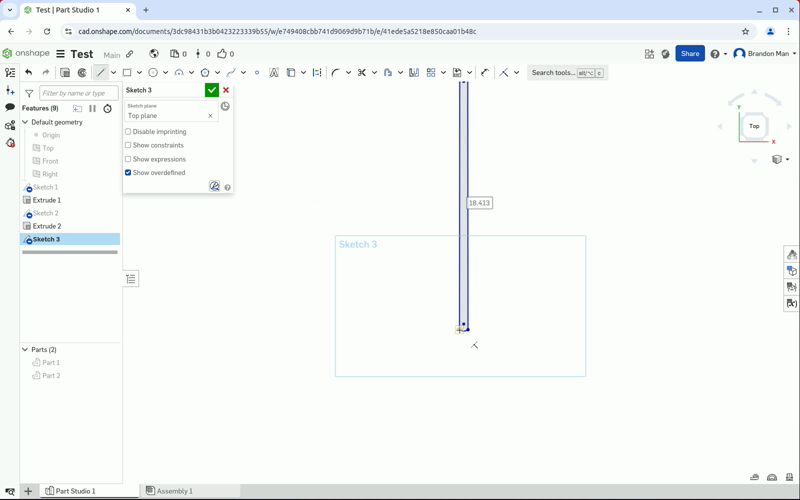
scroll(-6)
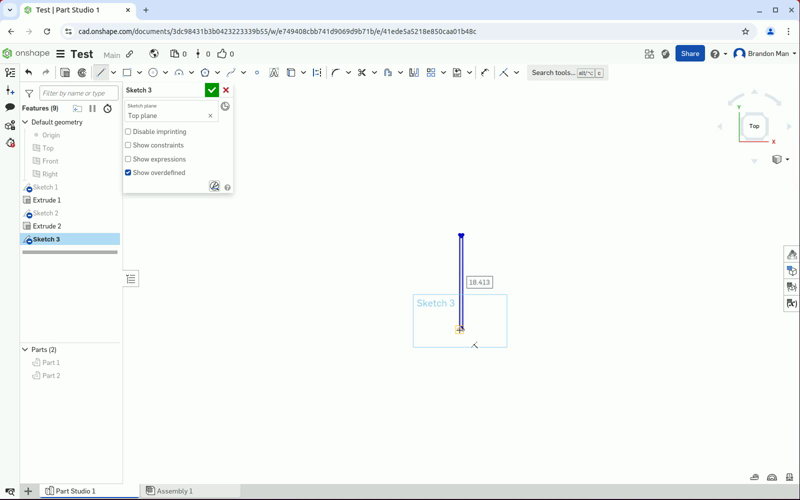
key(esc)
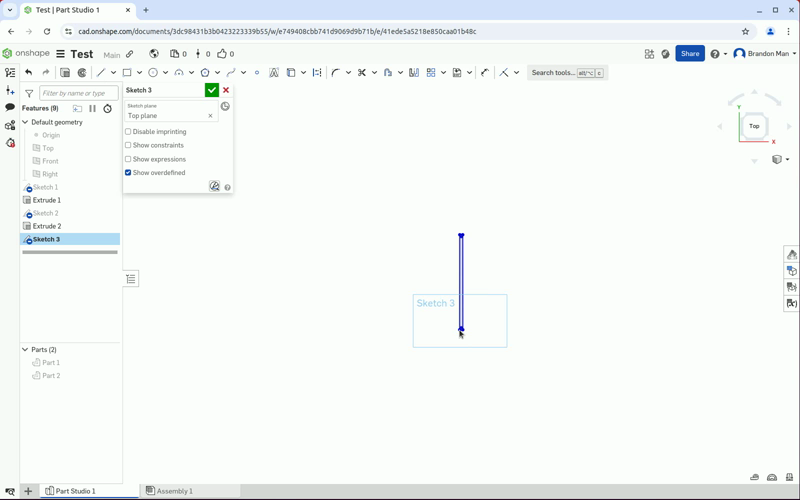
mouse_move(460, 237)
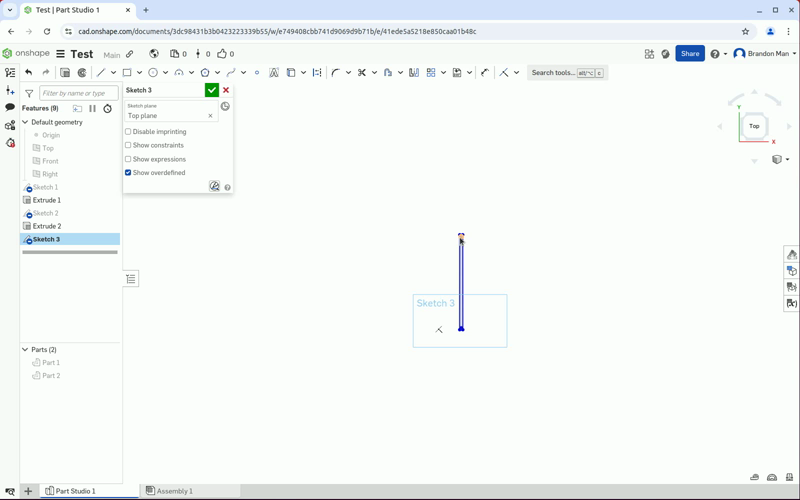
scroll(6)
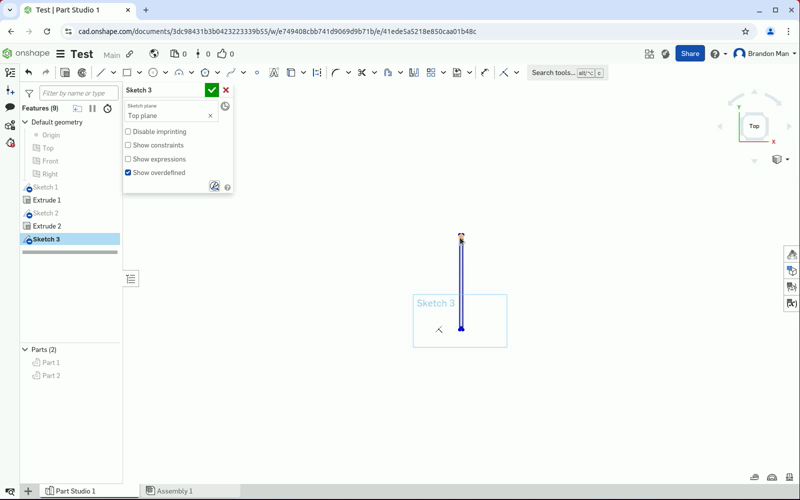
scroll(6)
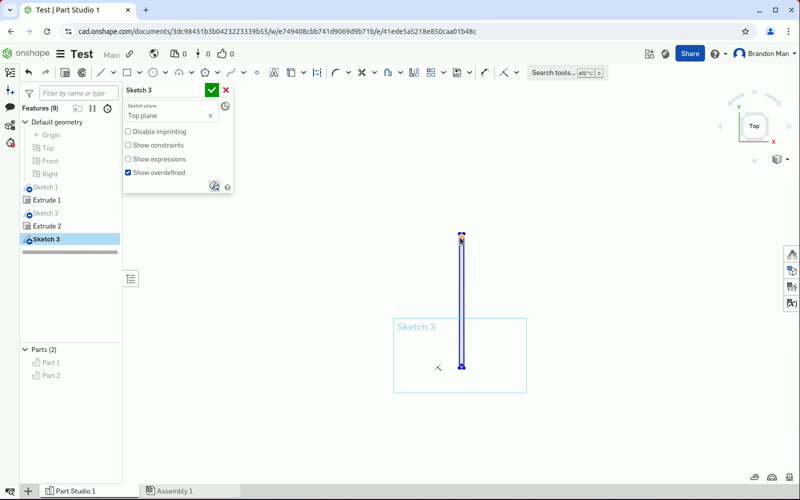
scroll(6)
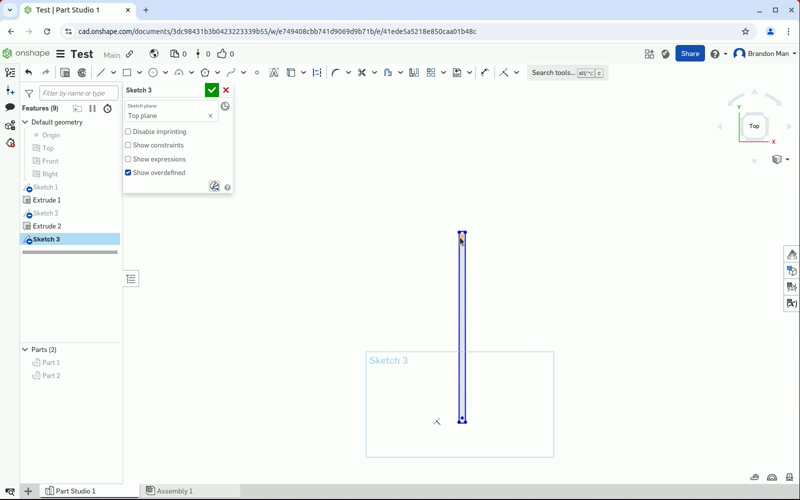
scroll(6)
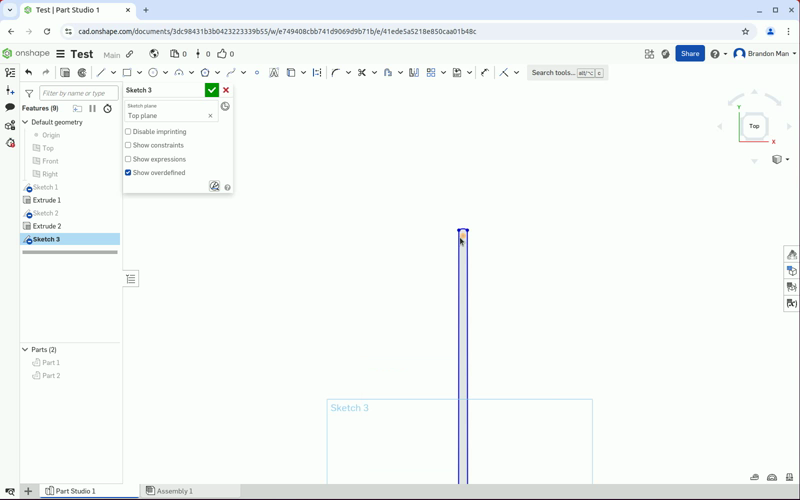
scroll(6)
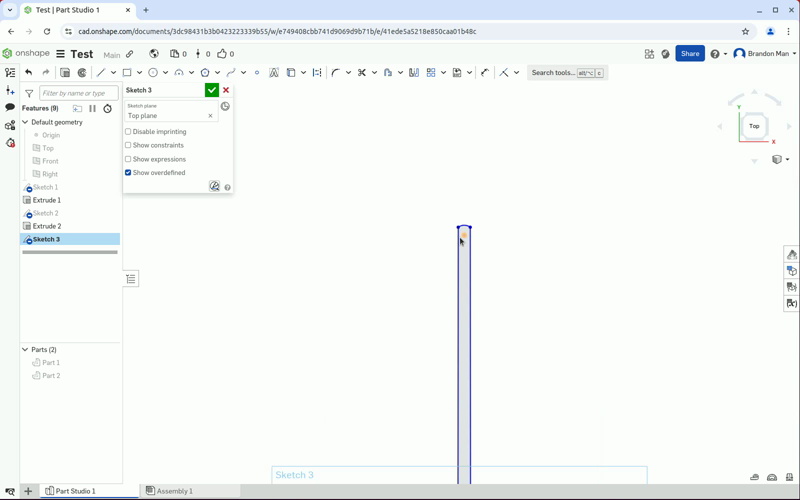
scroll(6)
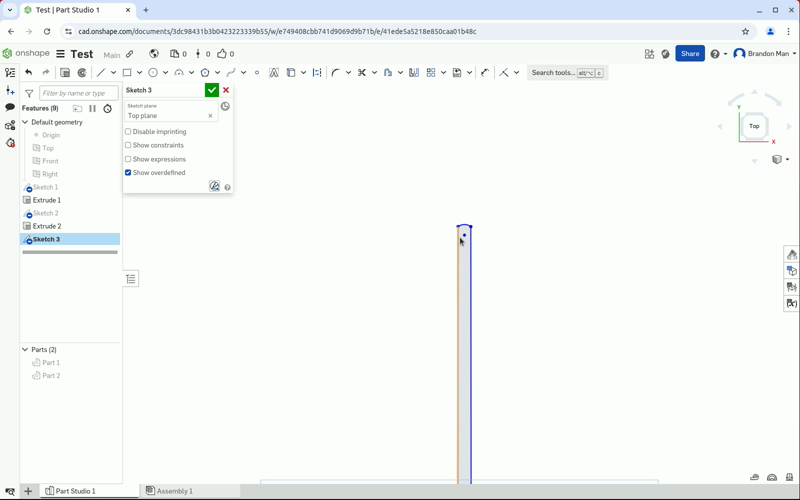
scroll(6)
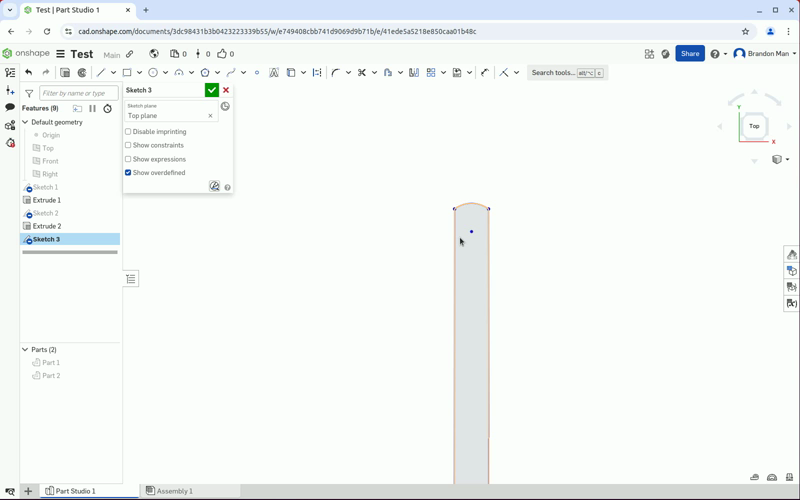
click(460, 237)
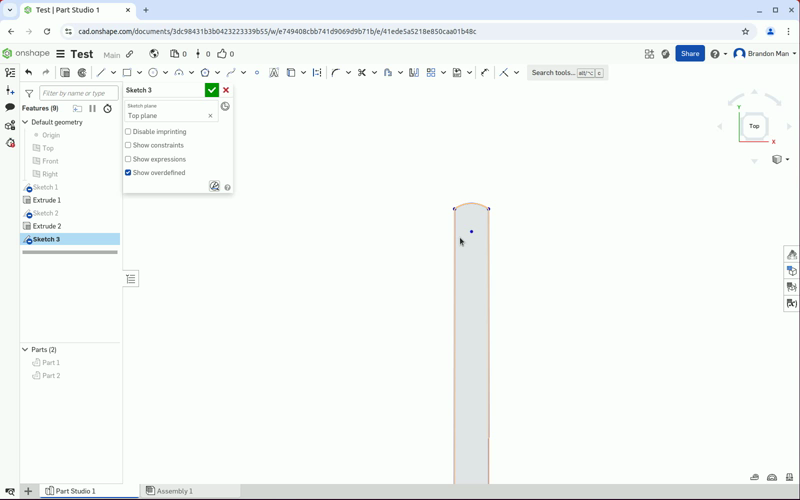
scroll(-6)
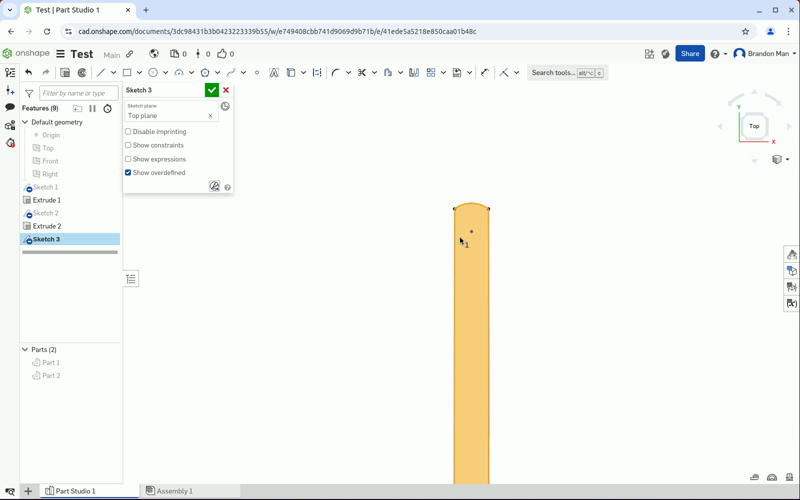
scroll(-6)
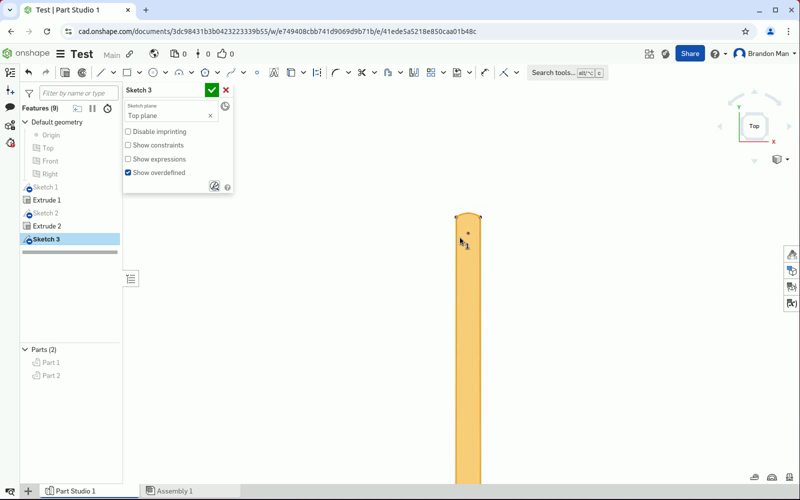
scroll(-6)
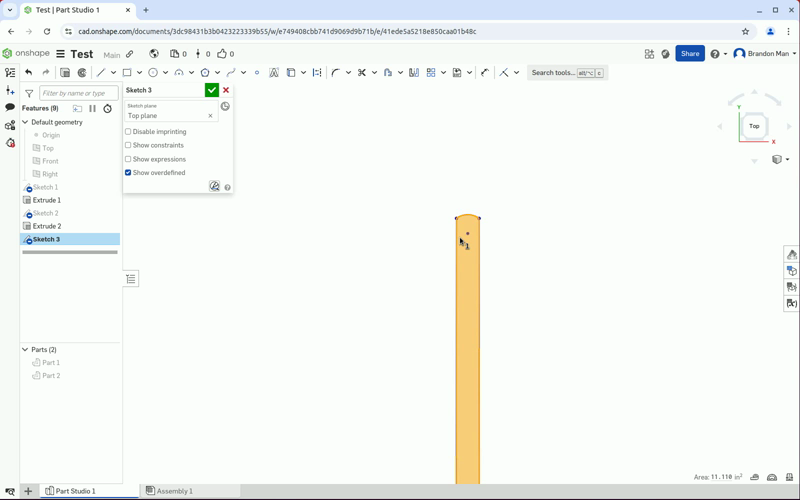
scroll(-6)
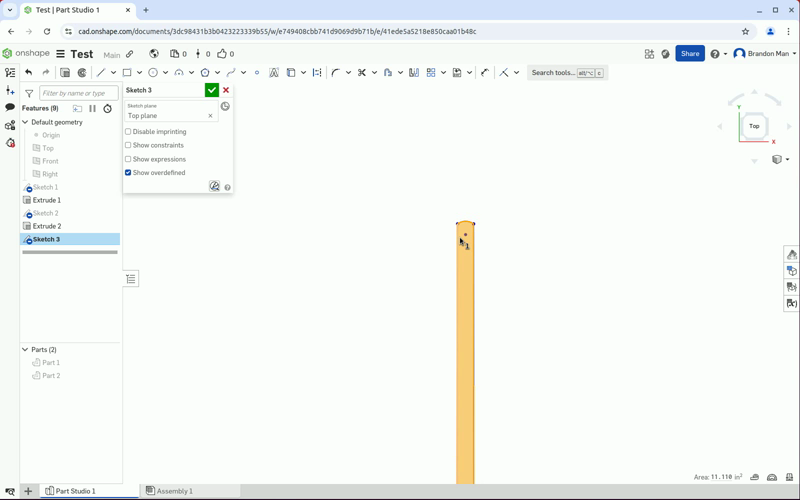
scroll(-6)
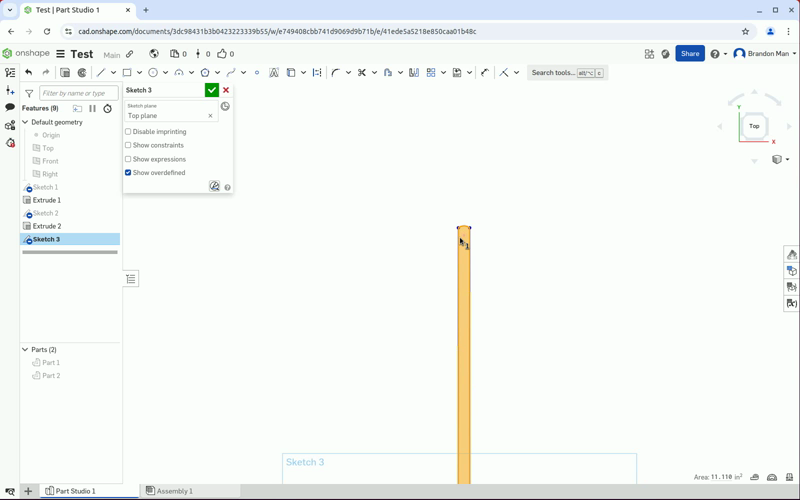
scroll(-6)
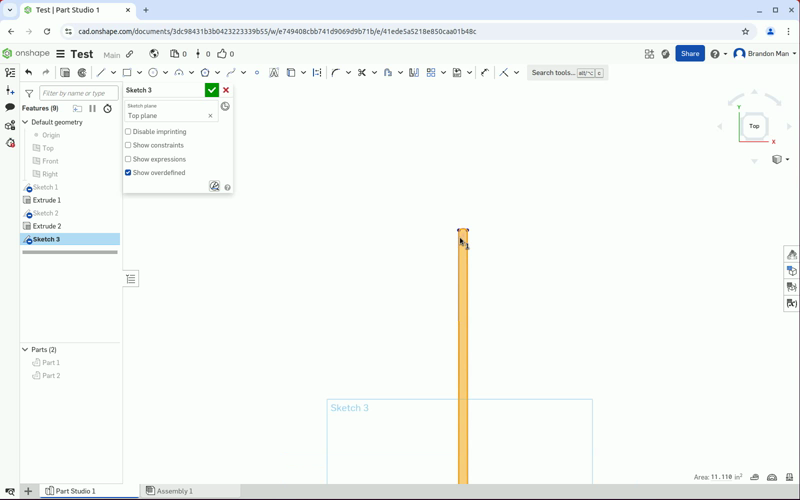
scroll(-6)
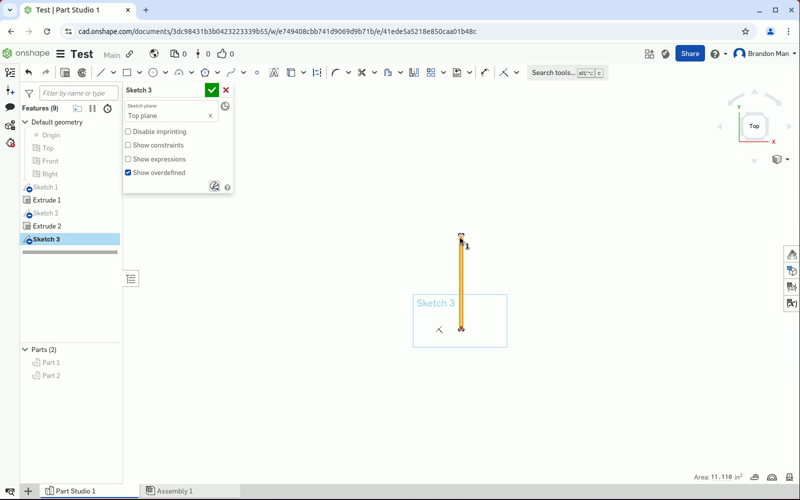
mouse_move(73, 352)
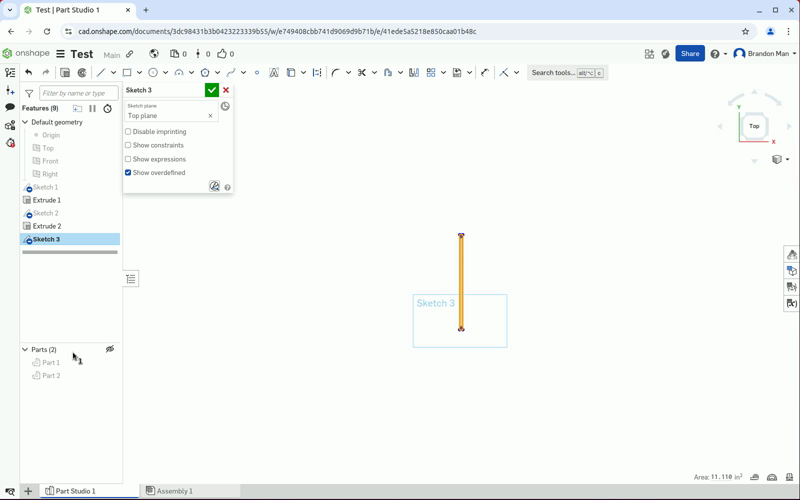
key(shift+y)
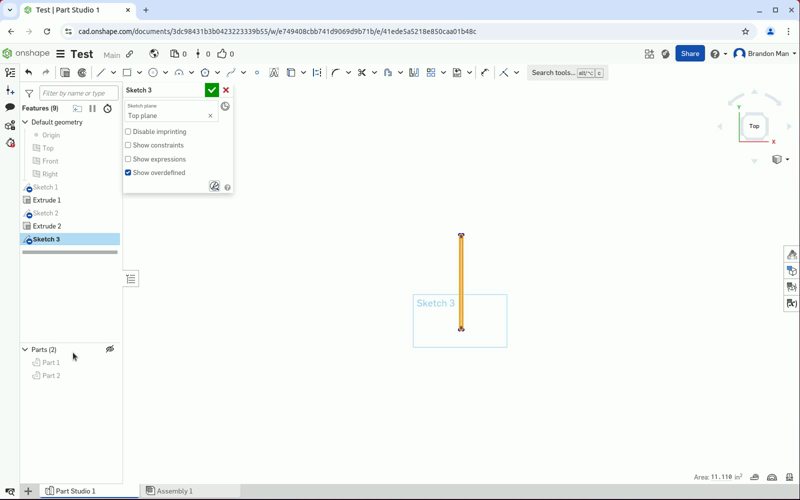
key(shift+e)
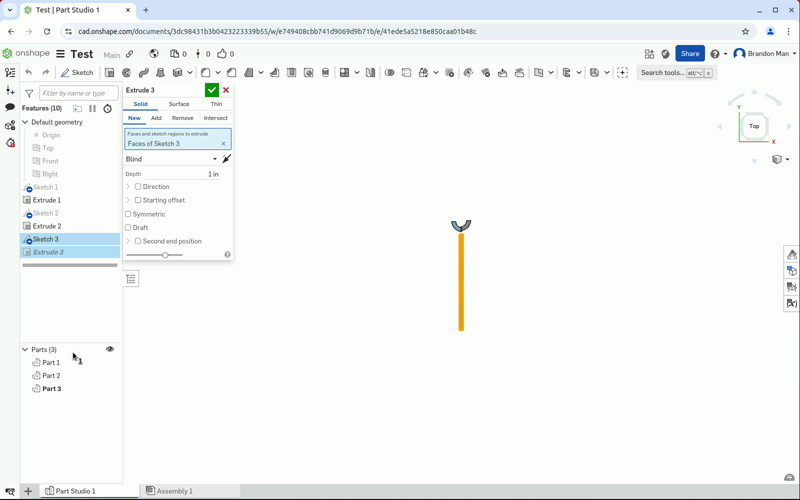
mouse_move(143, 106)
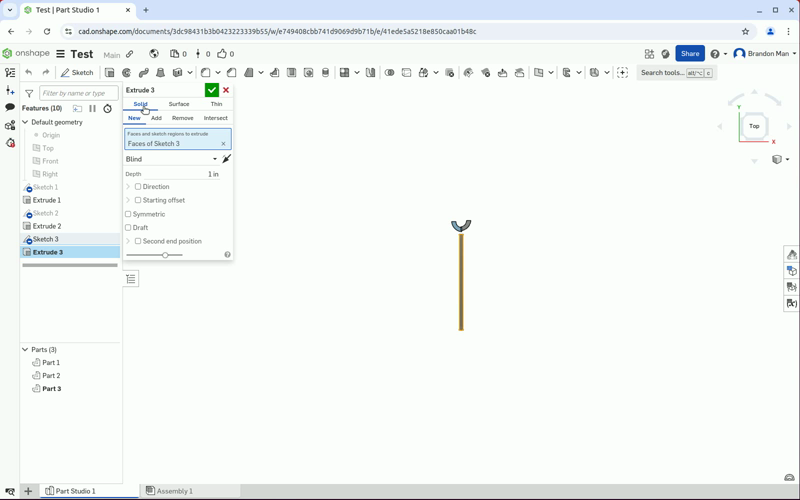
click(143, 106)
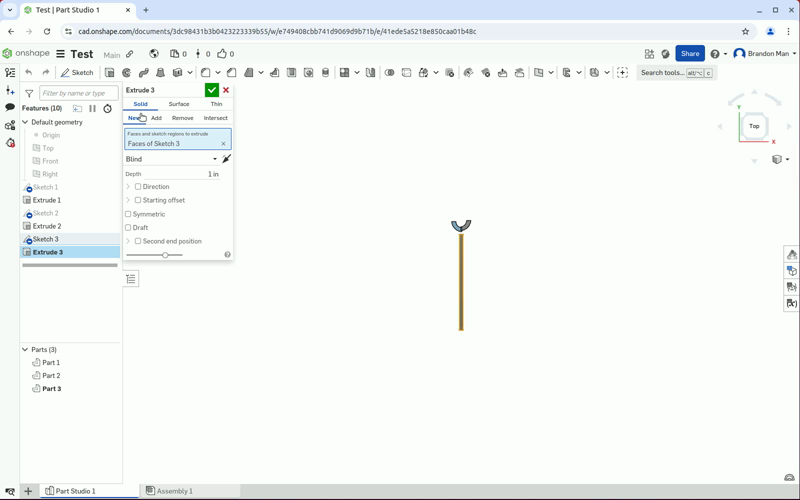
mouse_move(137, 120)
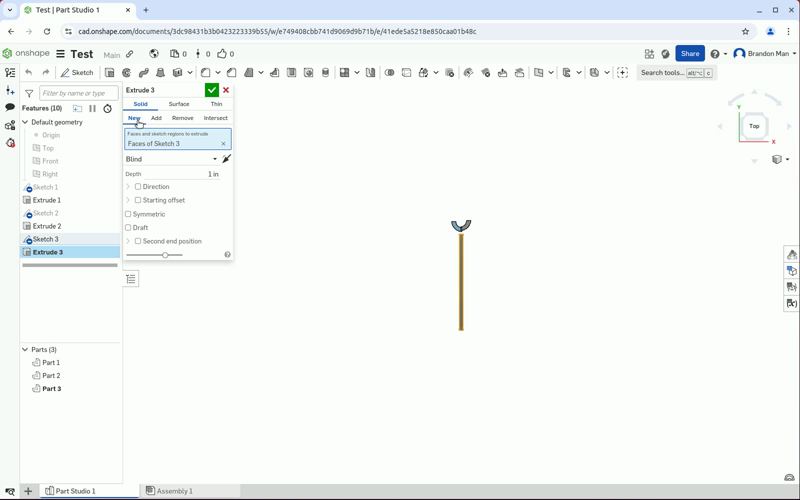
click(137, 120)
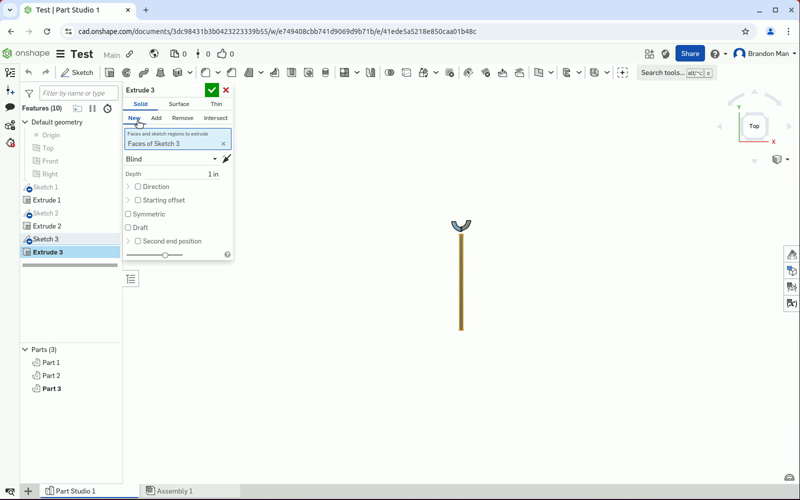
key(tab, 4)
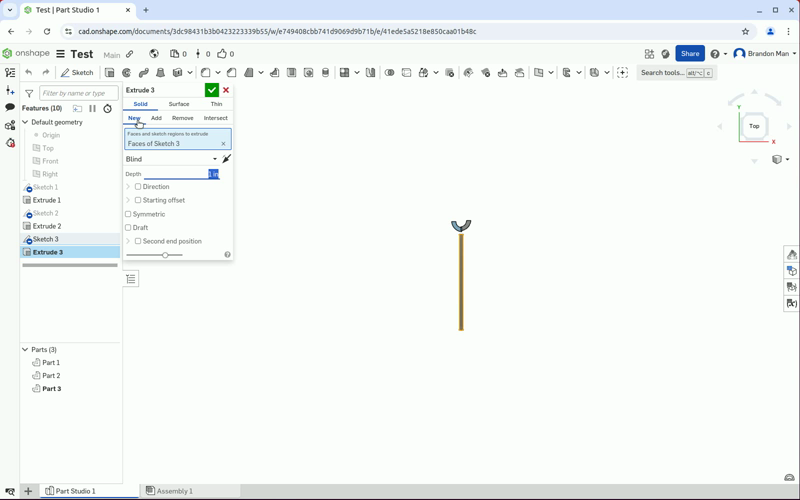
text(23.108)
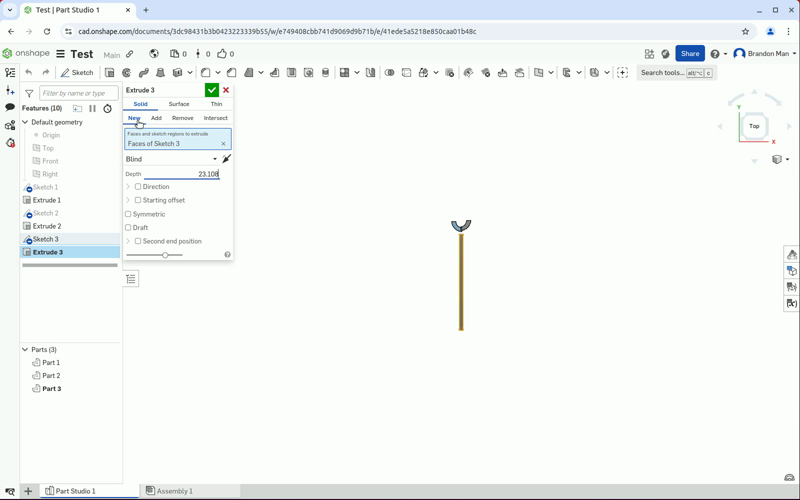
key(enter)
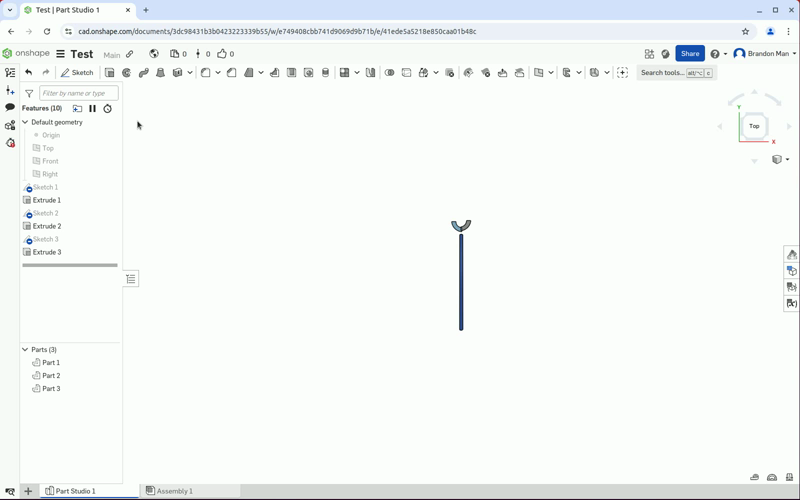
key(shift+h)
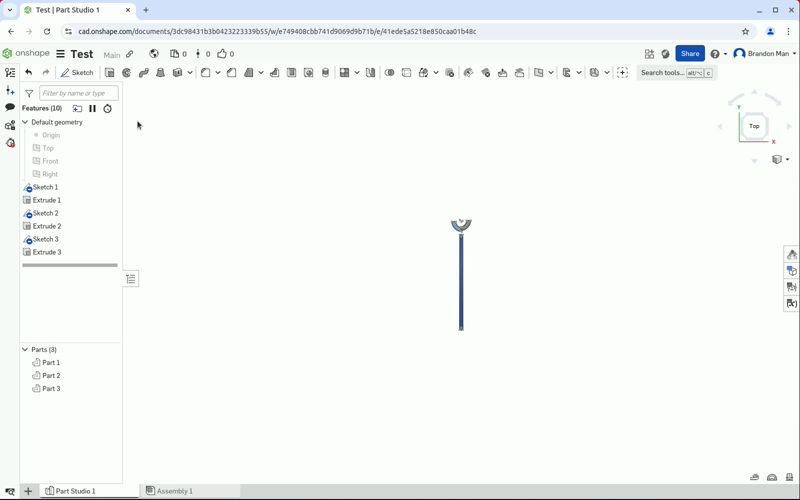
key(shift+h)
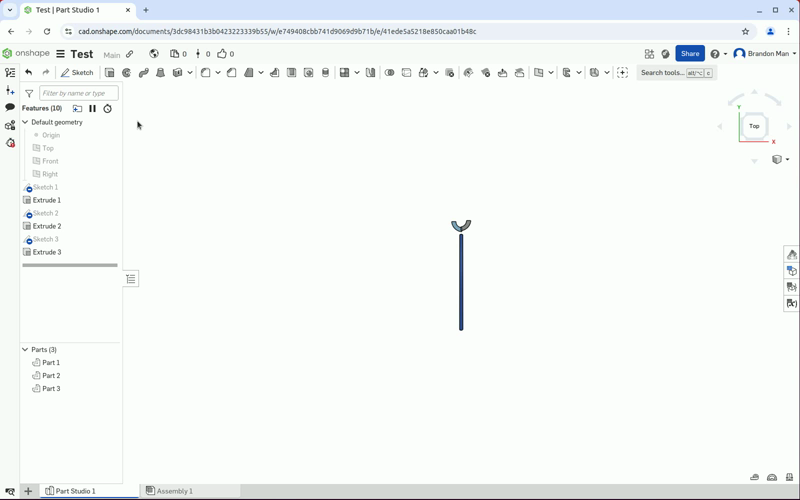
mouse_move(73, 189)
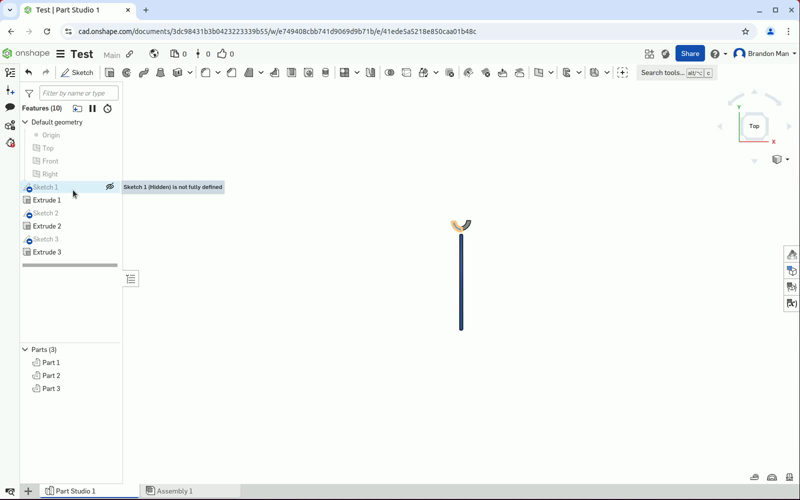
click(73, 189)
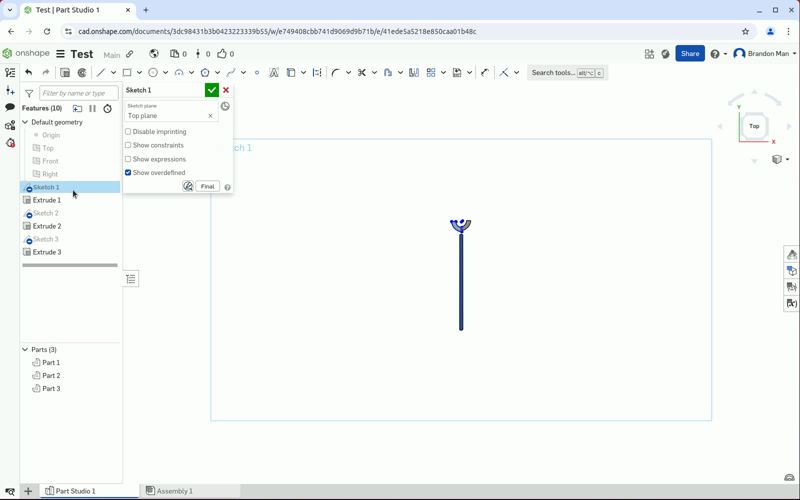
mouse_move(229, 92)
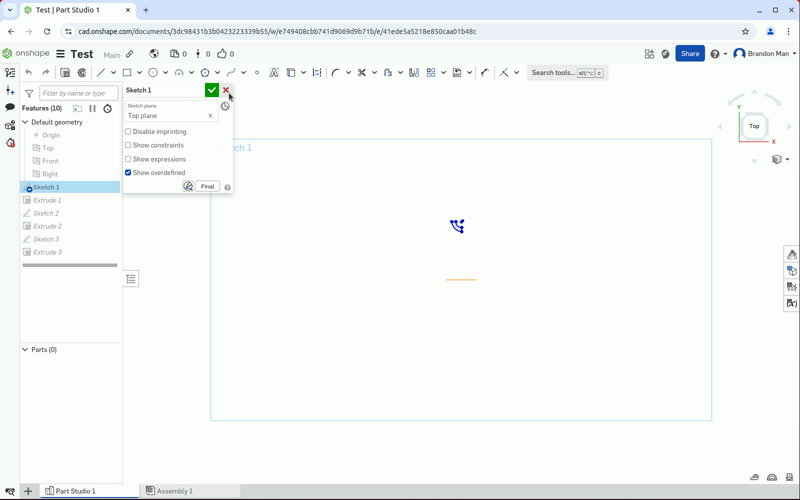
click(229, 92)
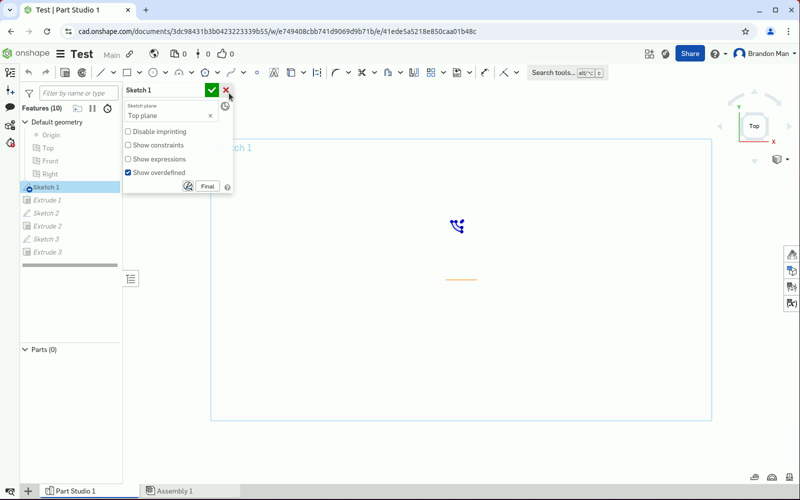
key(shift+s)
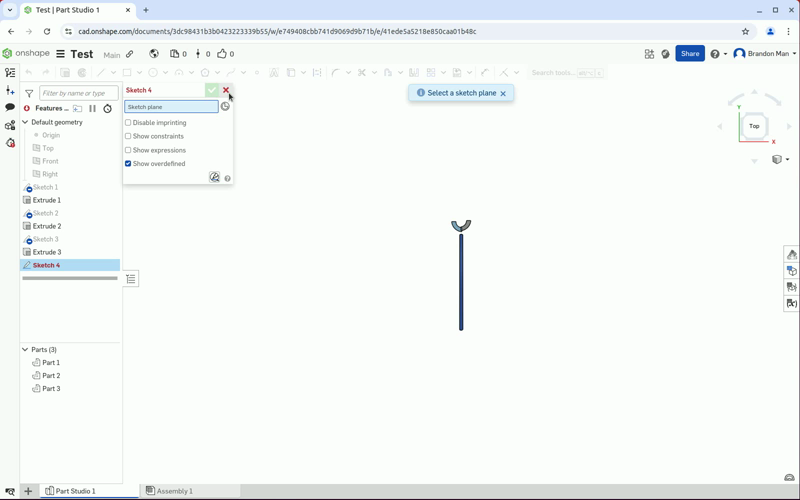
mouse_move(73, 150)
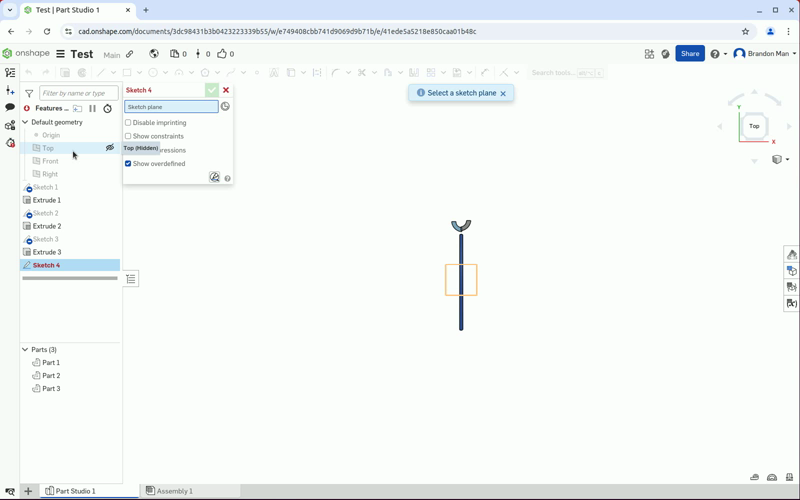
click(73, 150)
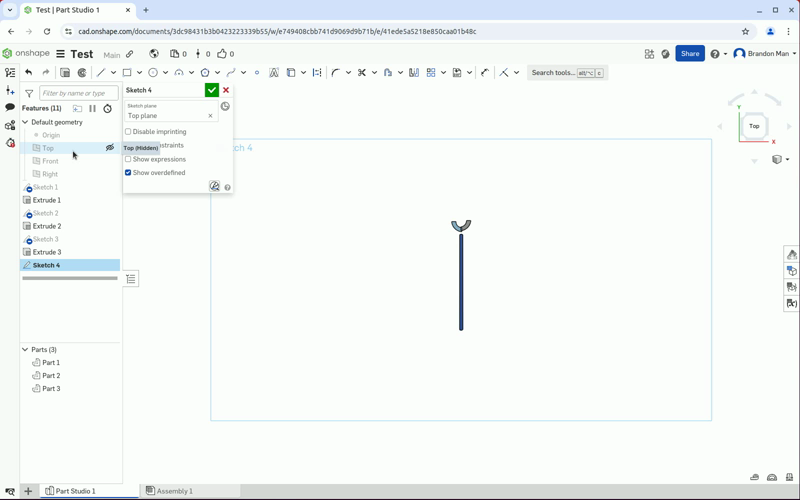
mouse_move(73, 352)
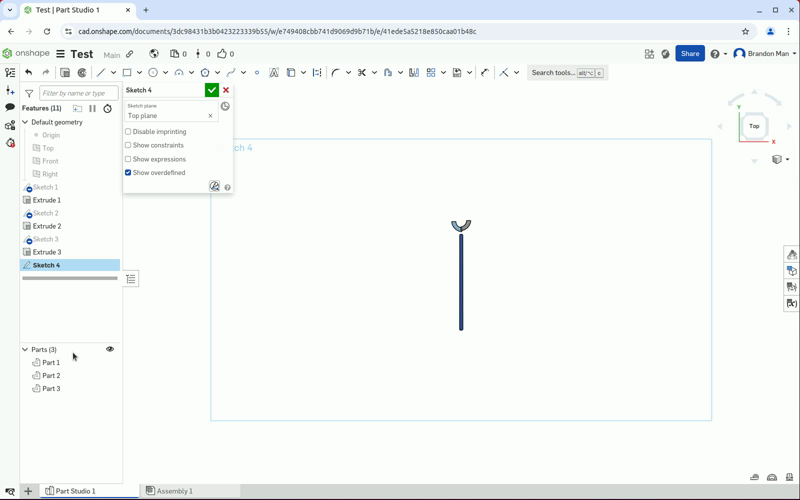
key(y)
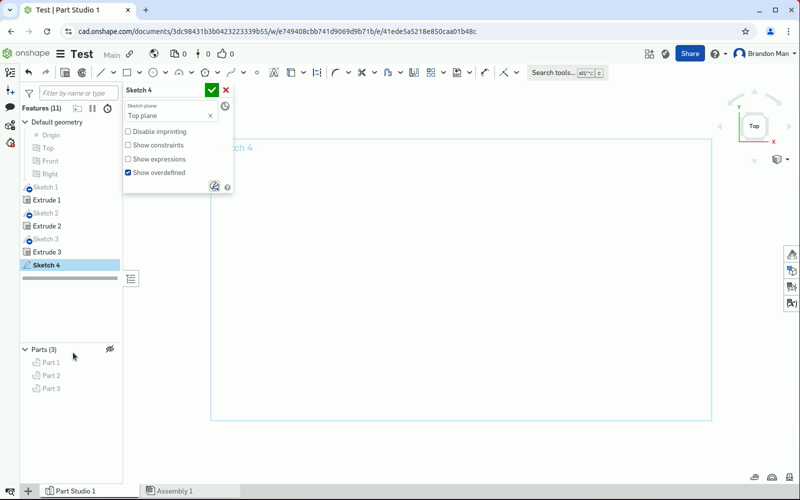
key(l)
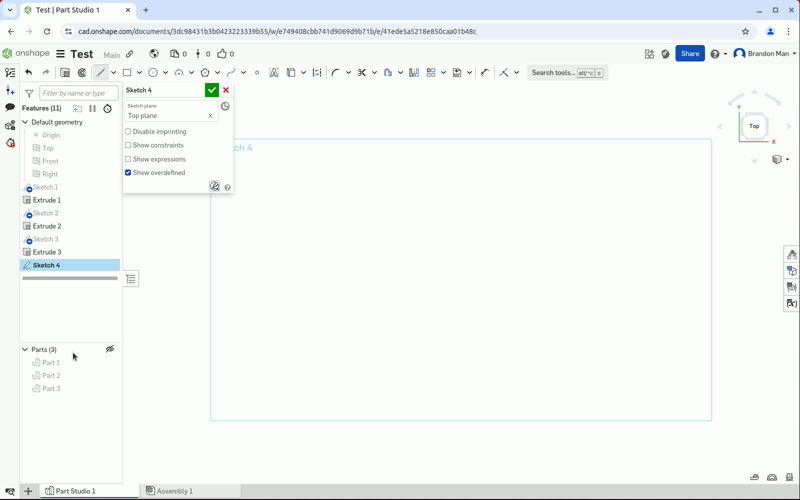
key_down(shift)
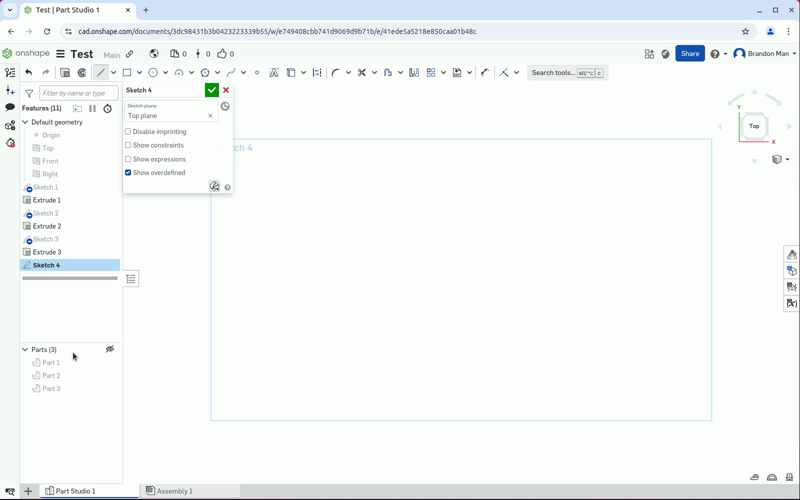
mouse_move(452, 337)
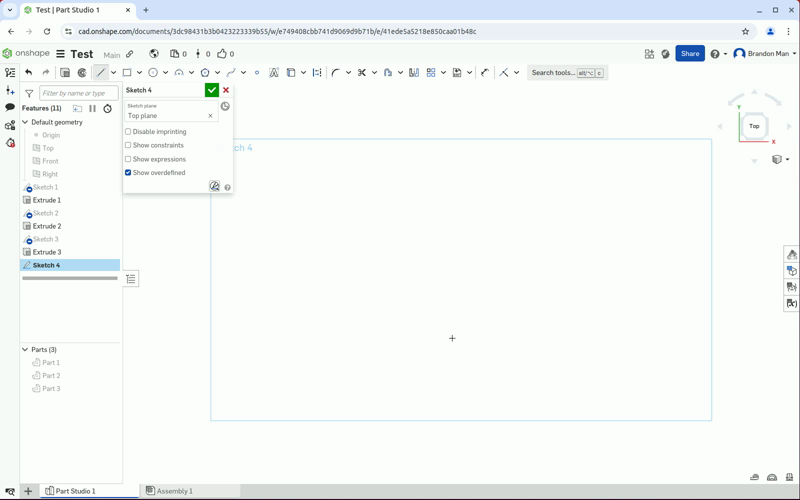
click(452, 337)
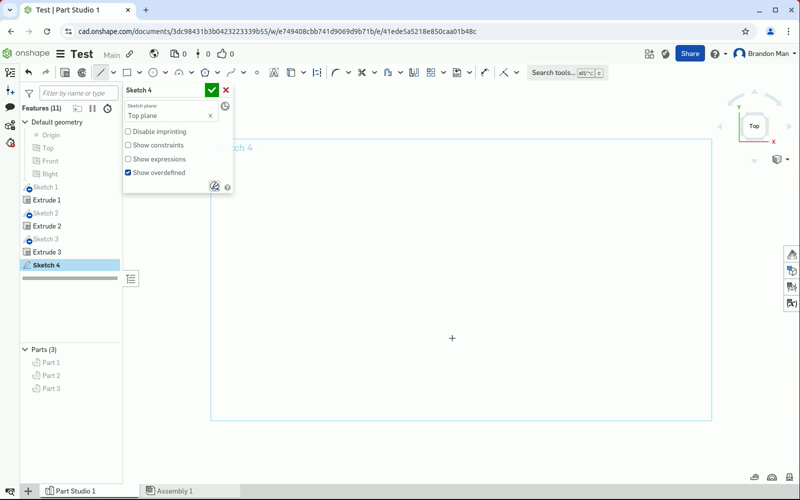
key_up(shift)
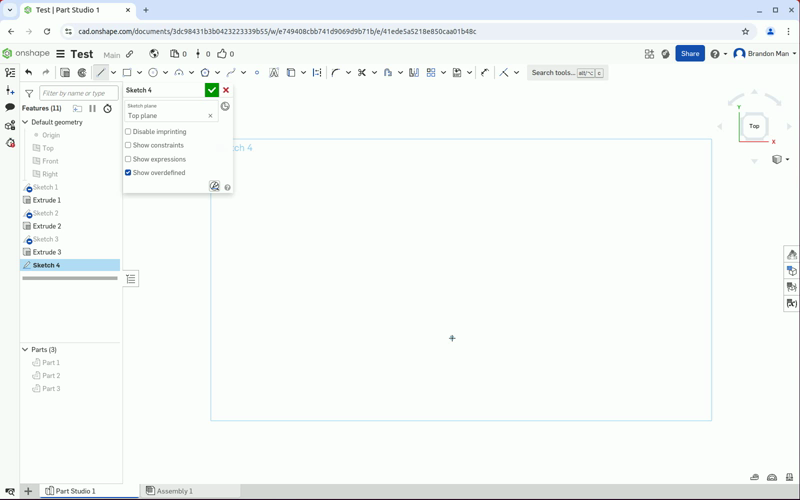
key_down(shift)
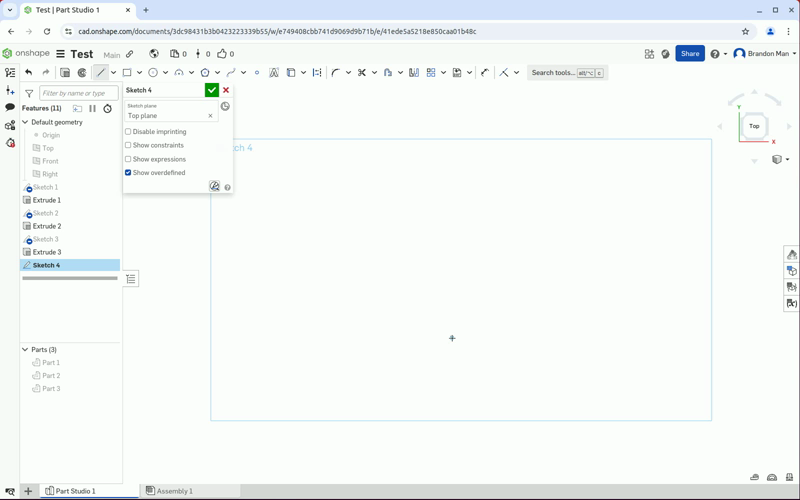
mouse_move(482, 337)
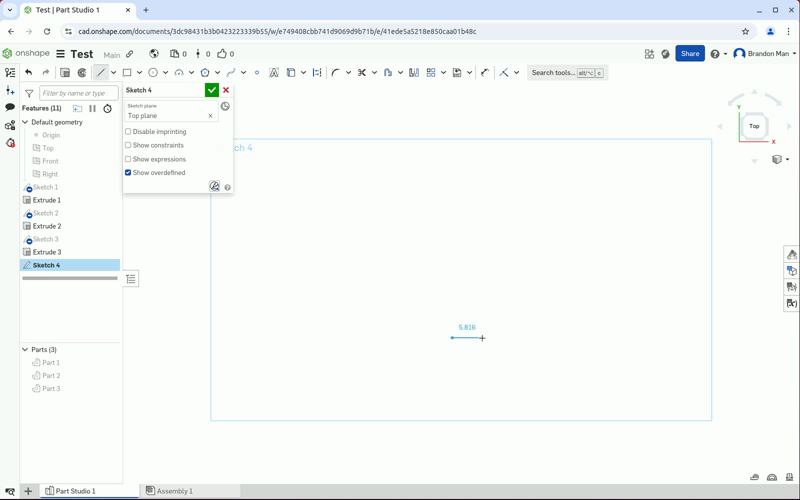
mouse_move(455, 337)
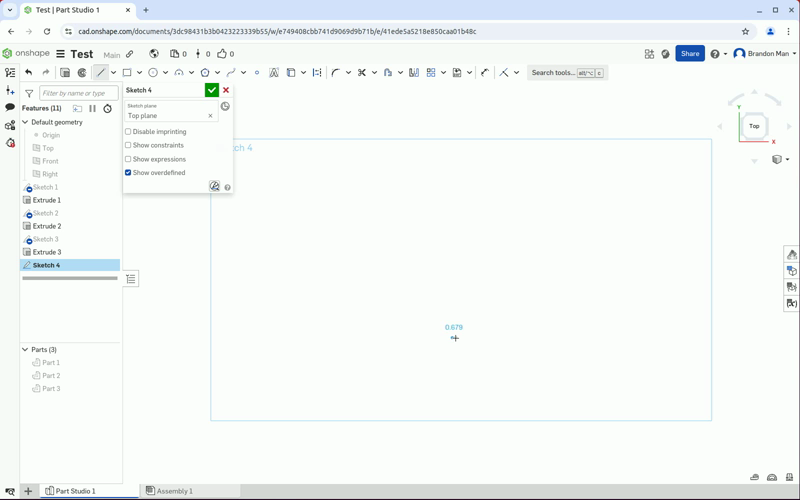
scroll(6)
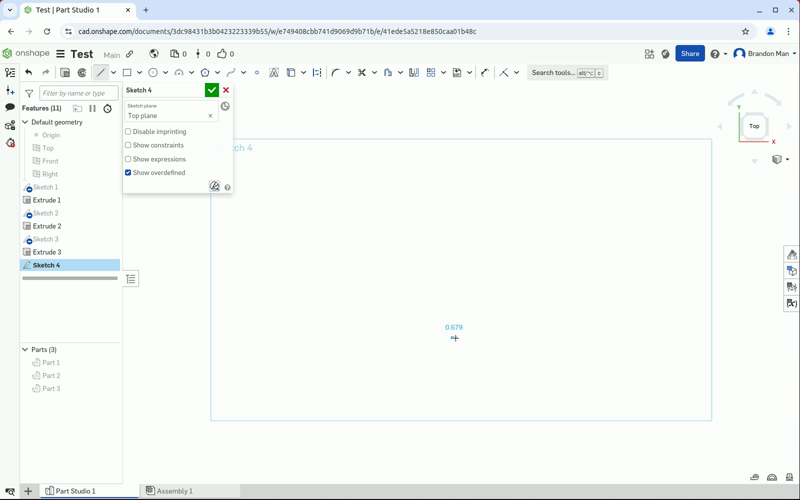
scroll(6)
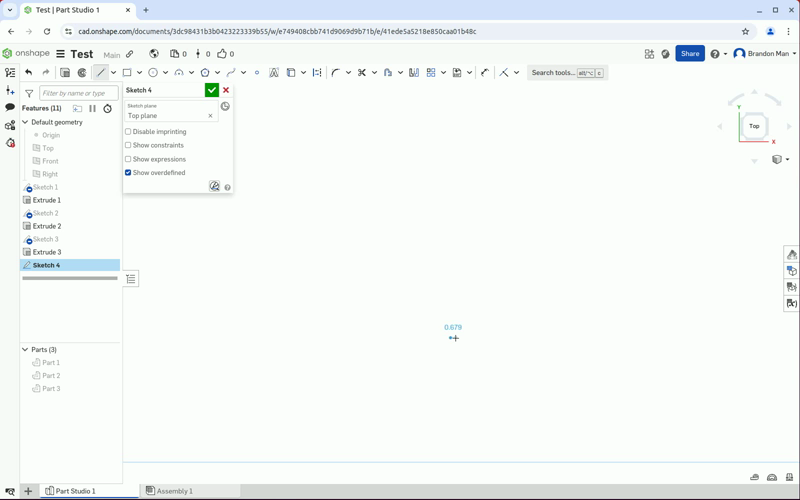
scroll(6)
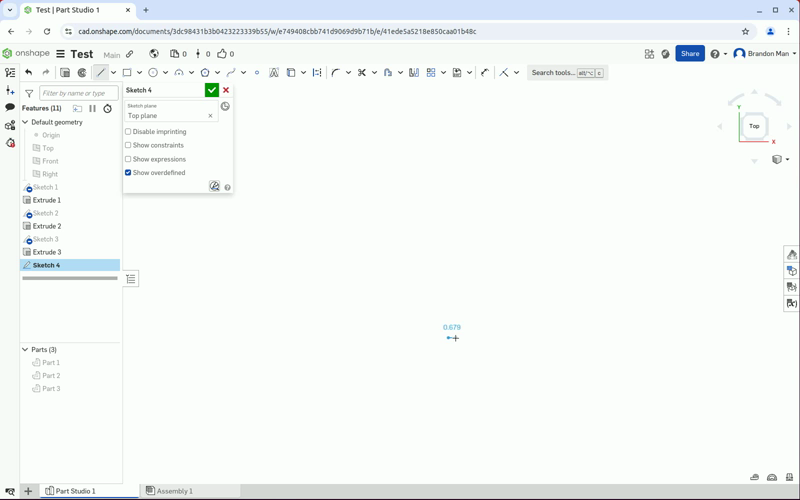
scroll(6)
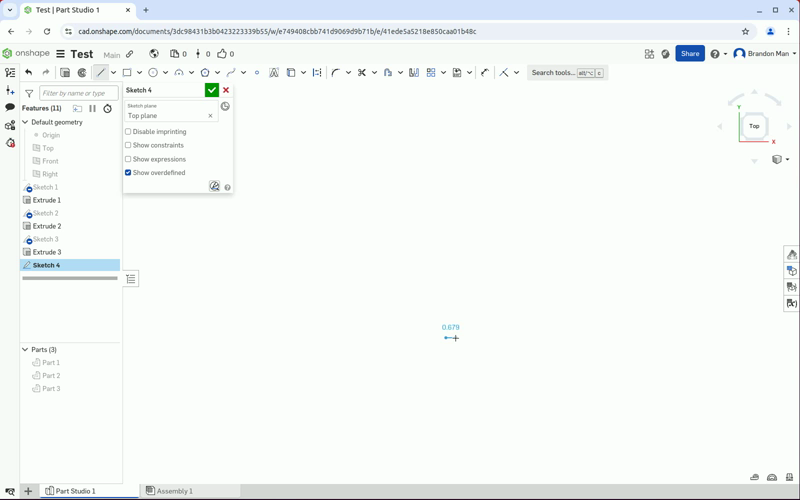
scroll(6)
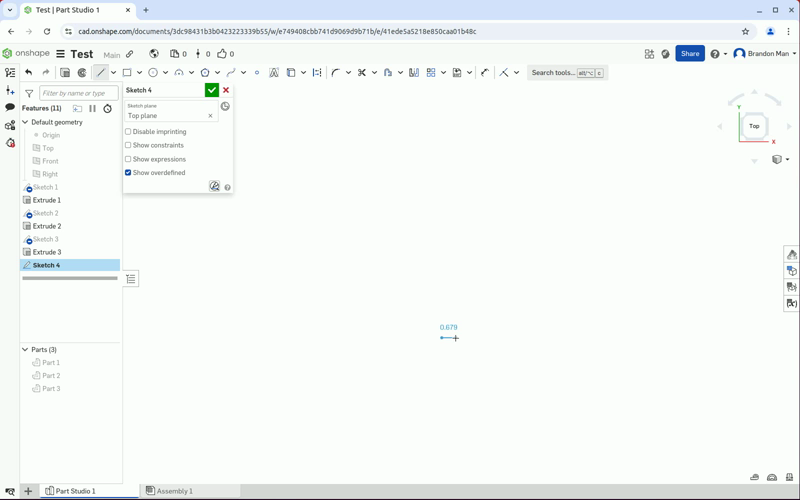
scroll(6)
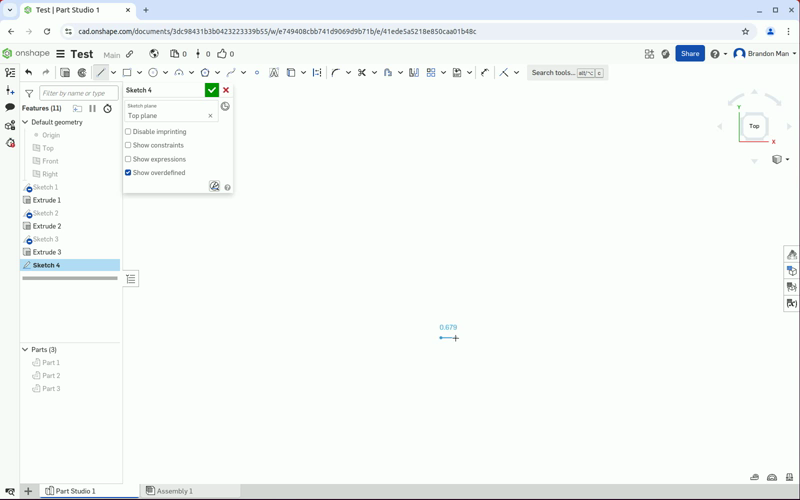
scroll(6)
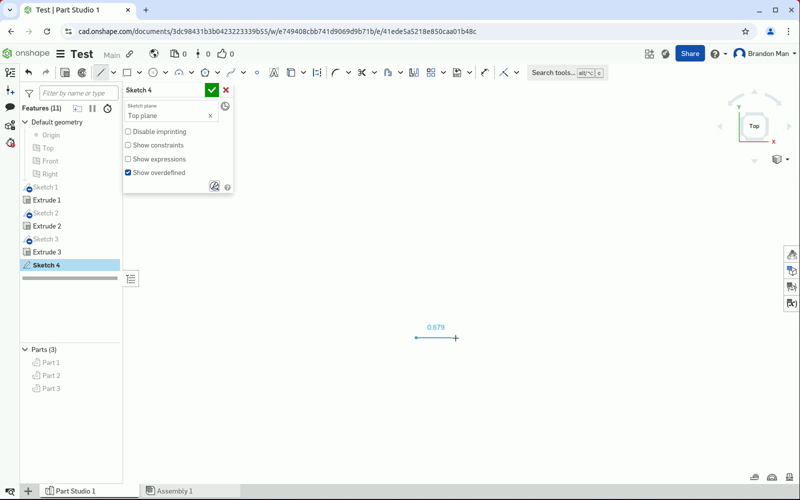
click(455, 337)
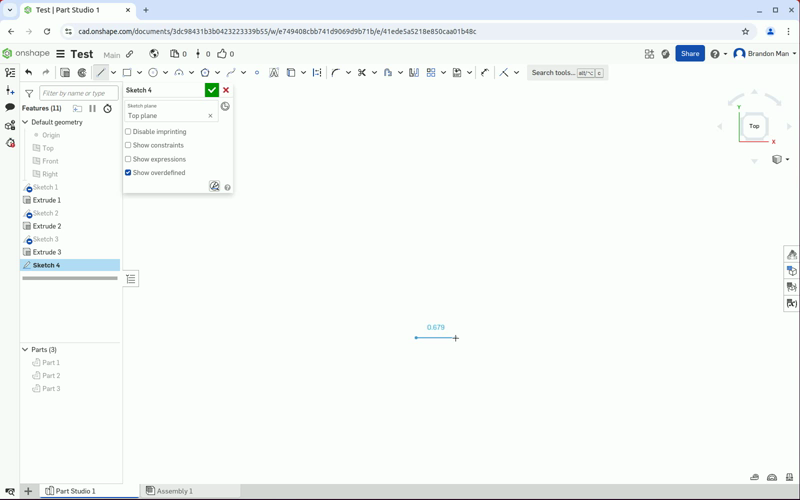
scroll(-6)
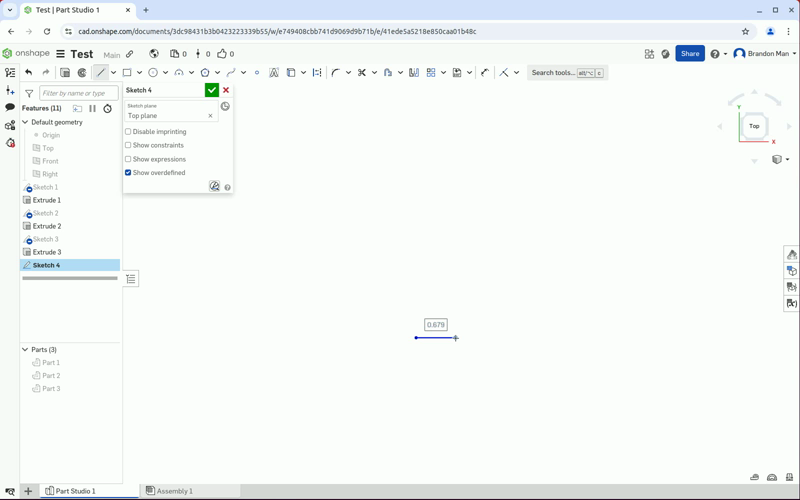
scroll(-6)
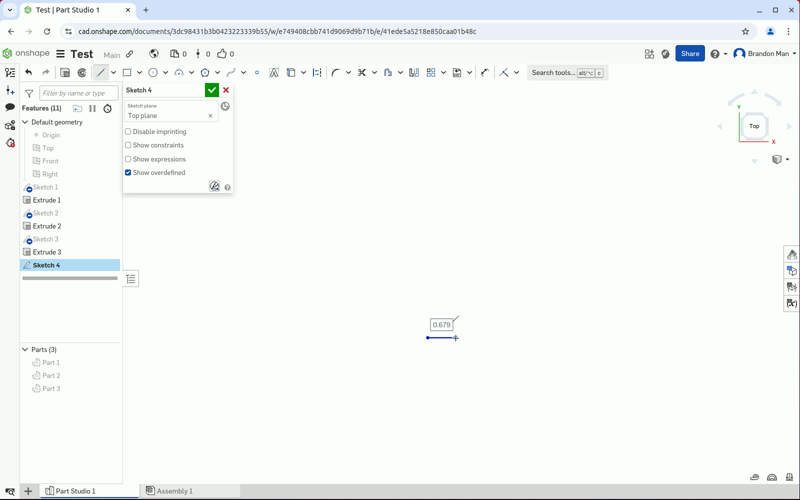
scroll(-6)
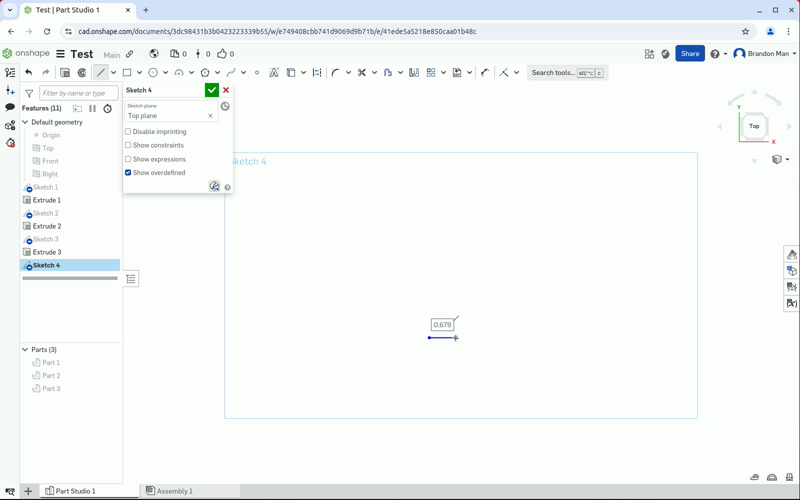
scroll(-6)
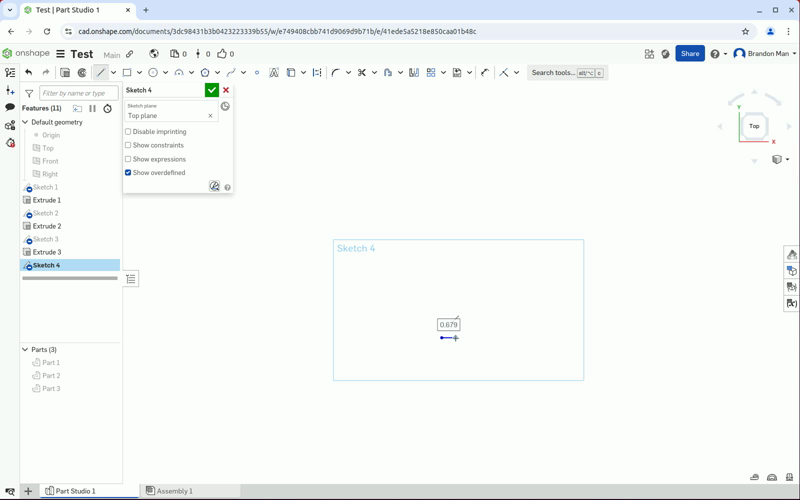
scroll(-6)
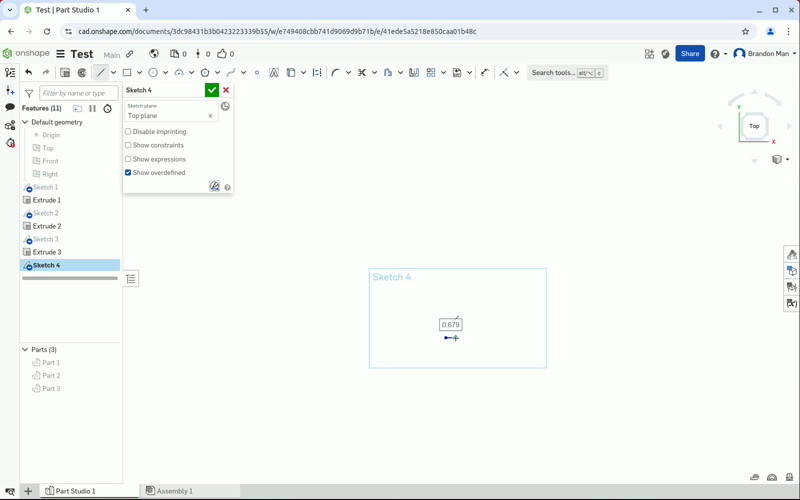
scroll(-6)
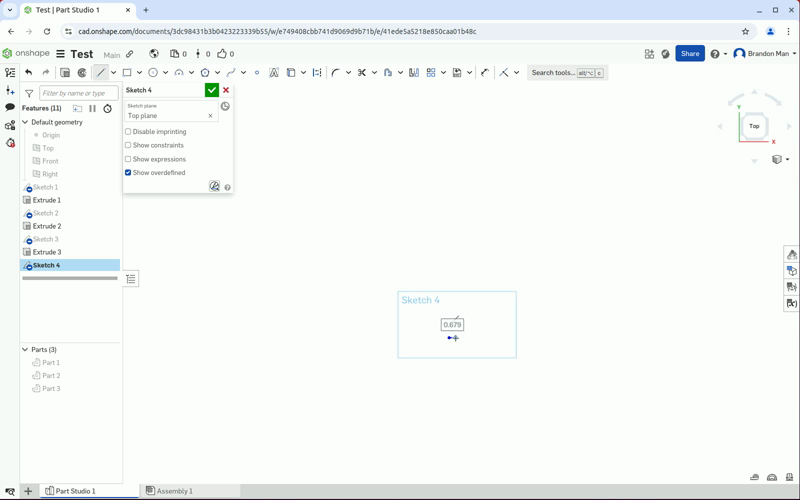
scroll(-6)
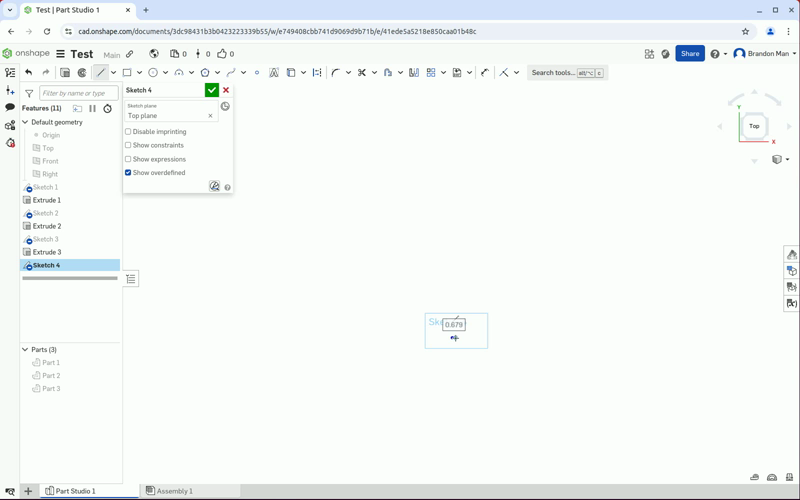
key_up(shift)
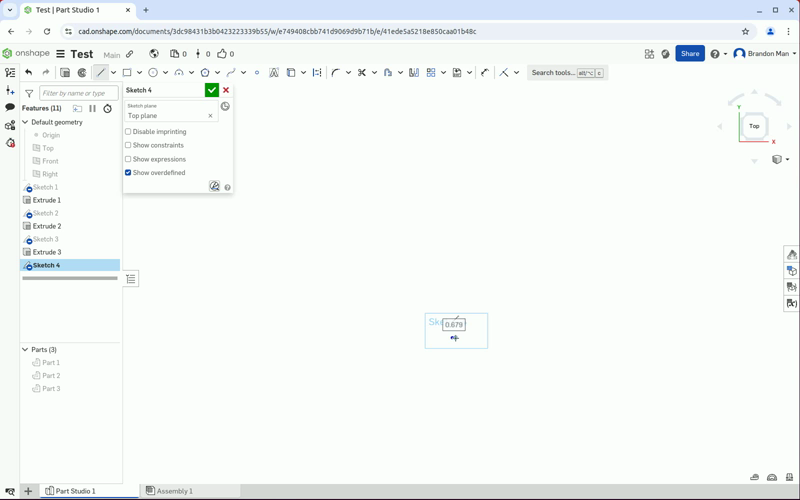
key(esc)
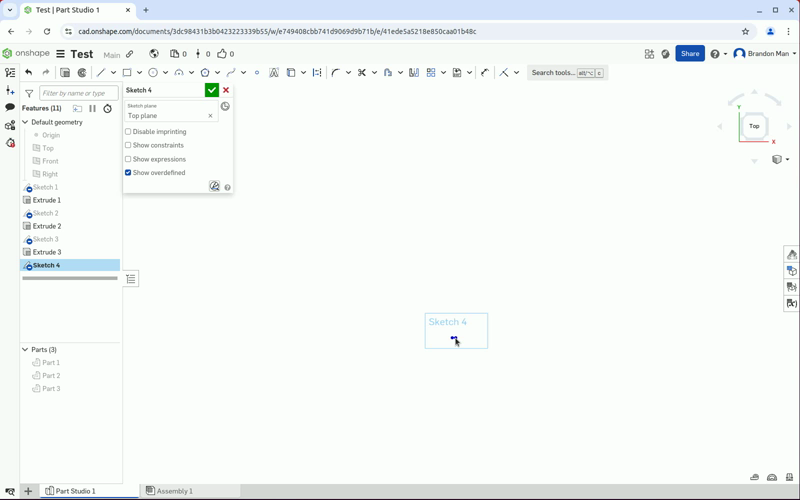
key(a)
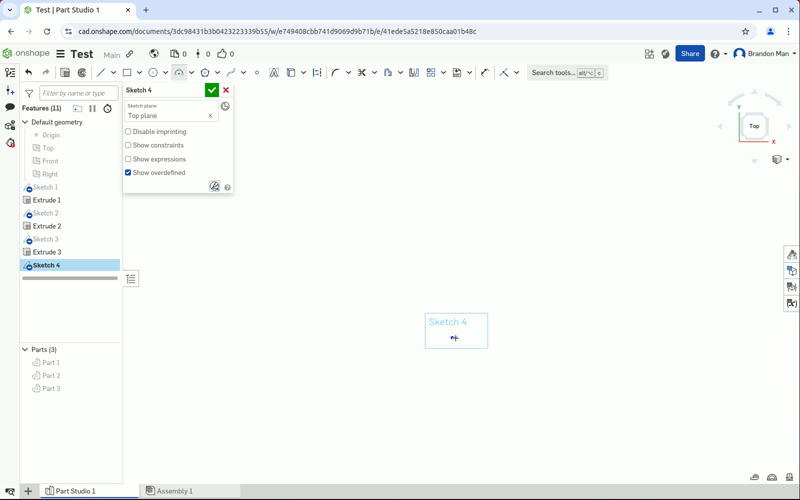
mouse_move(455, 337)
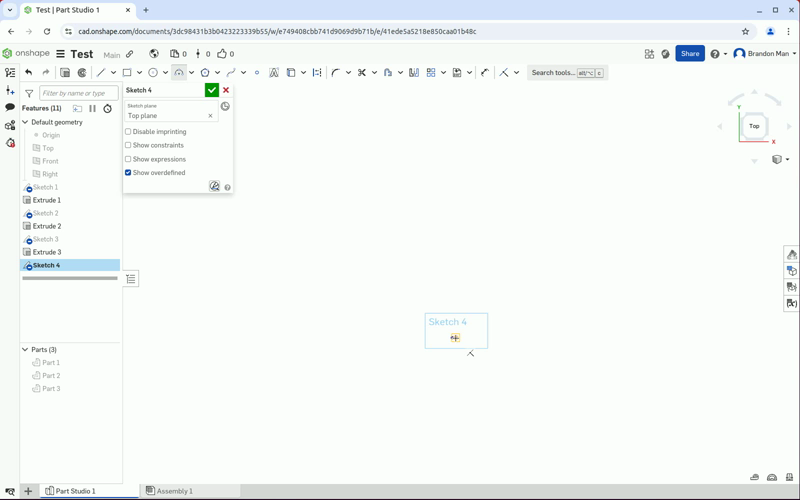
scroll(6)
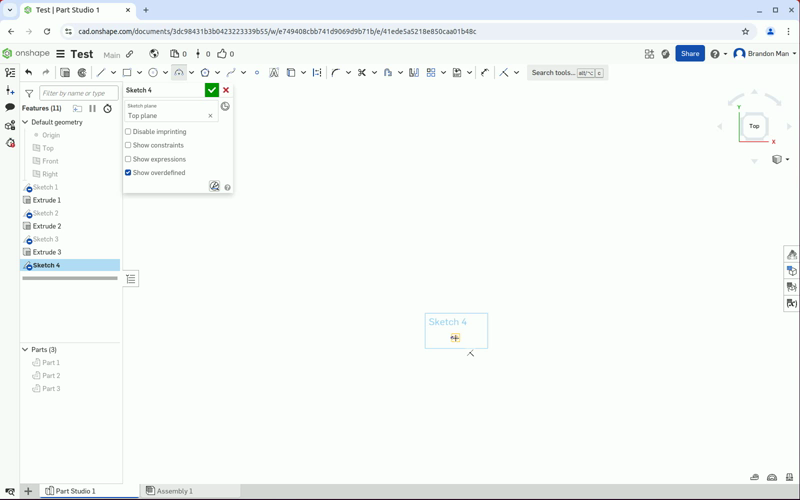
scroll(6)
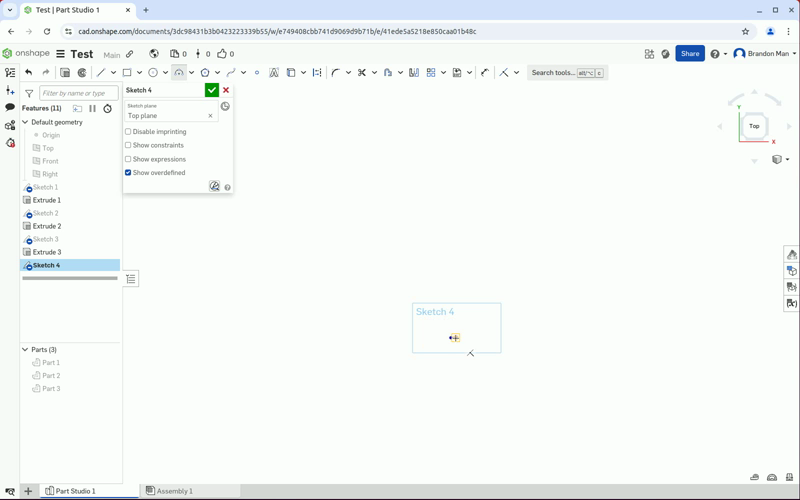
scroll(6)
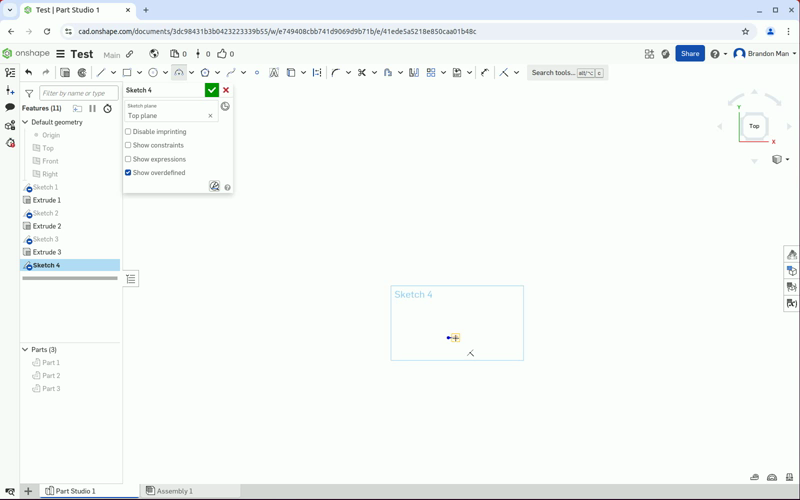
scroll(6)
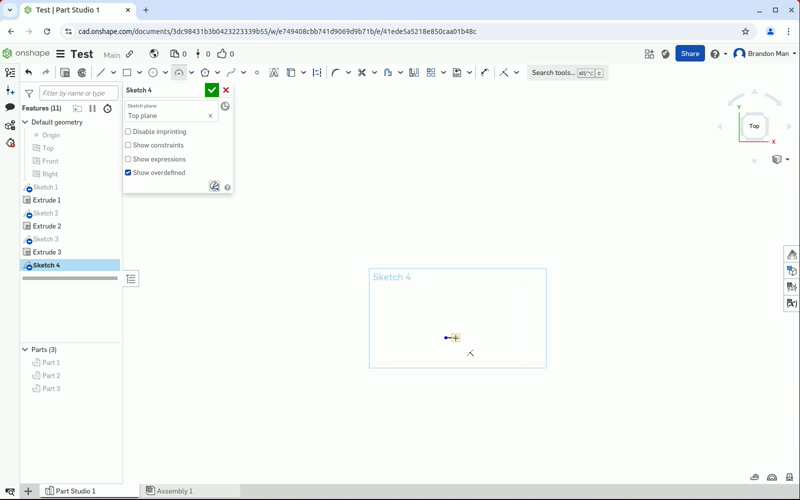
scroll(6)
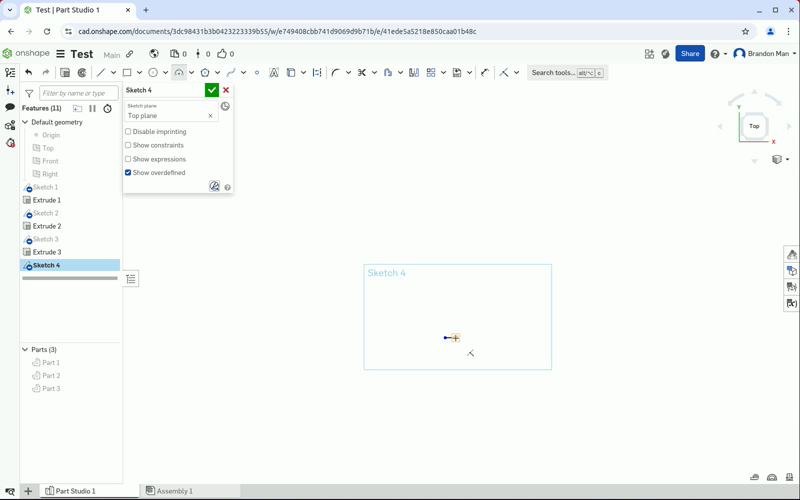
scroll(6)
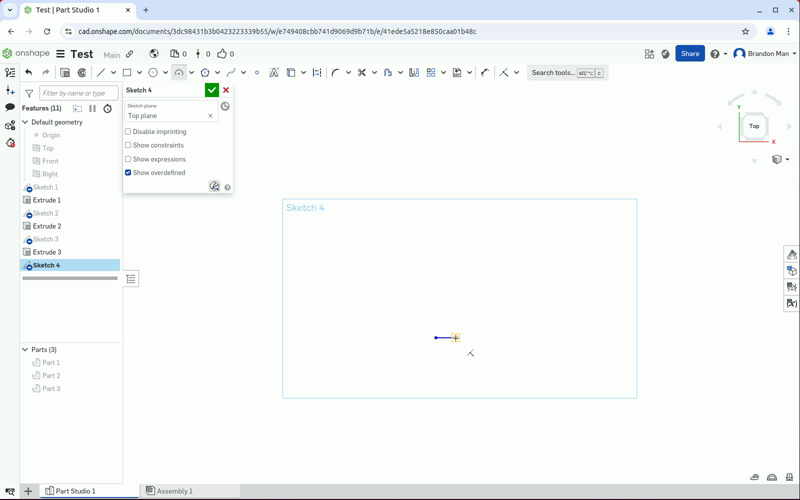
scroll(6)
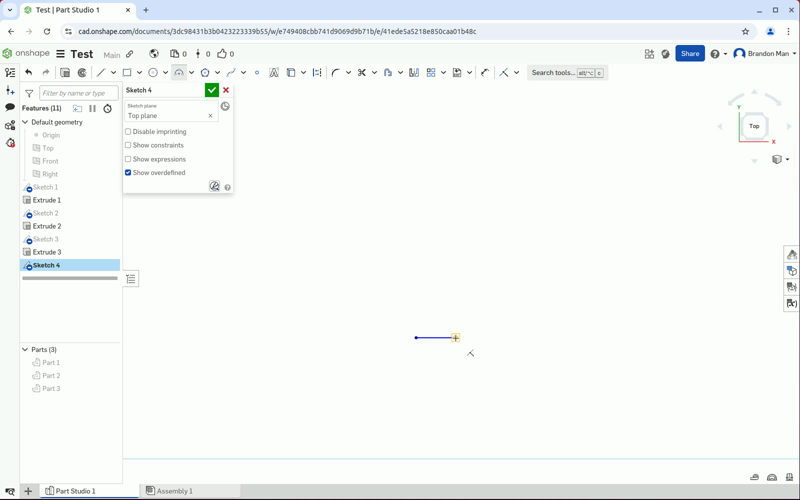
click(455, 337)
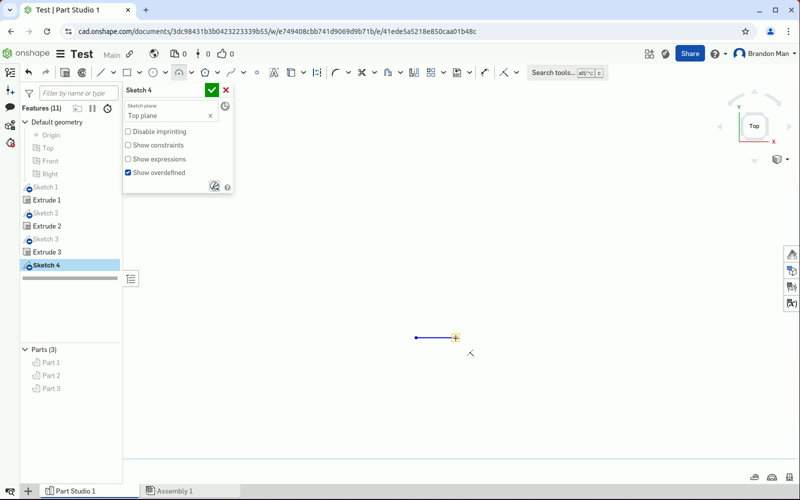
scroll(-6)
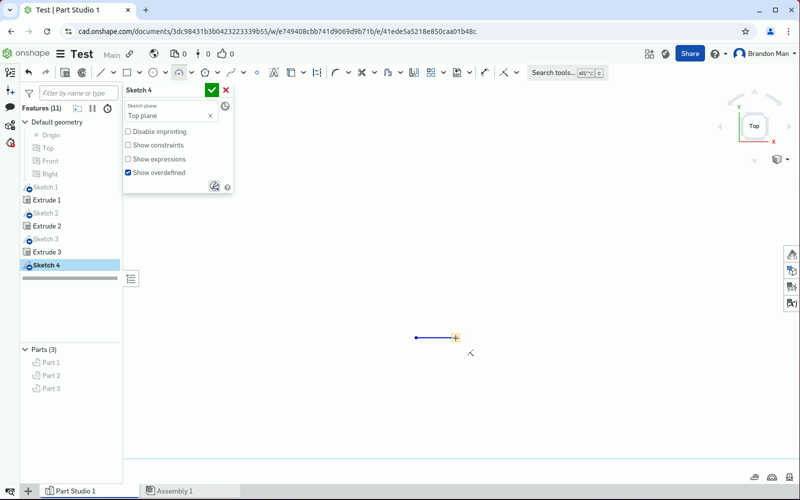
scroll(-6)
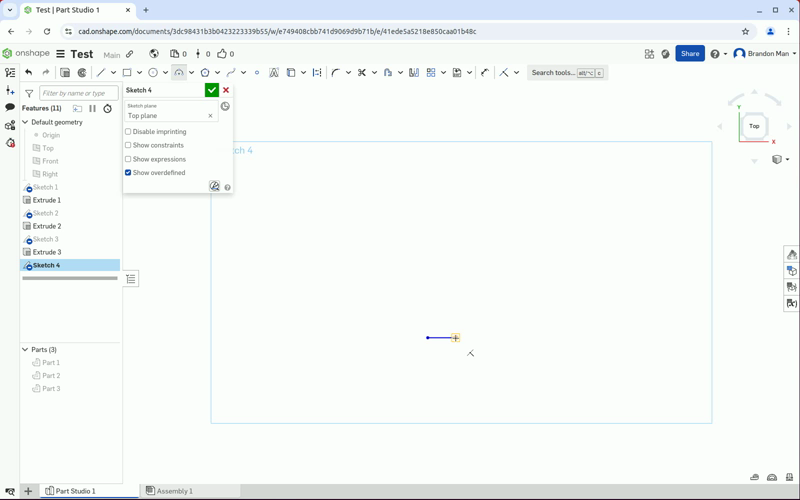
scroll(-6)
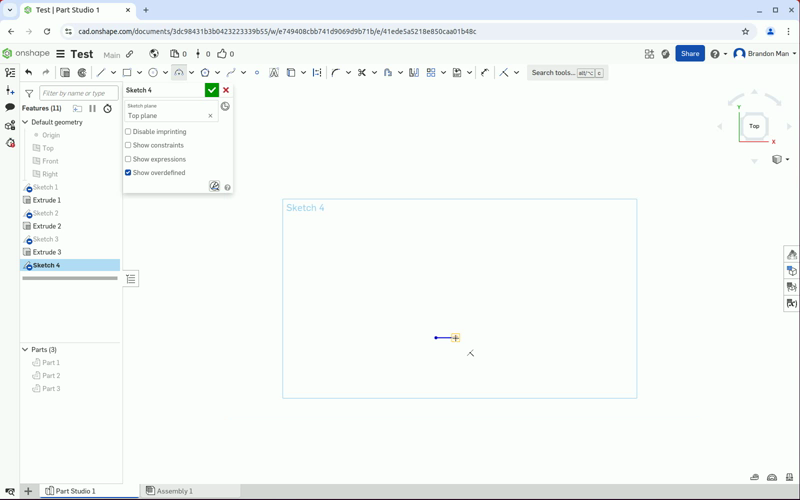
scroll(-6)
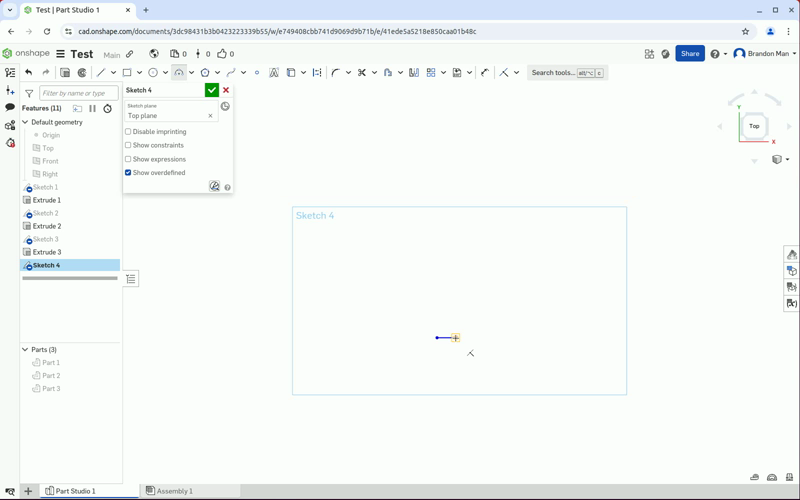
scroll(-6)
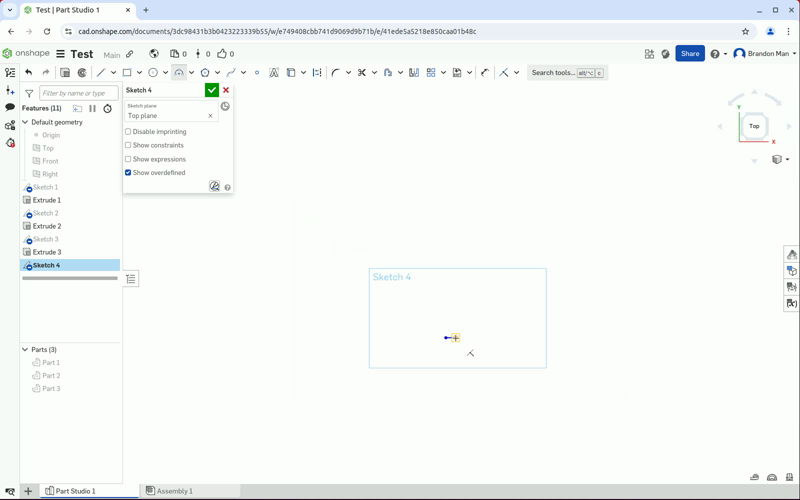
scroll(-6)
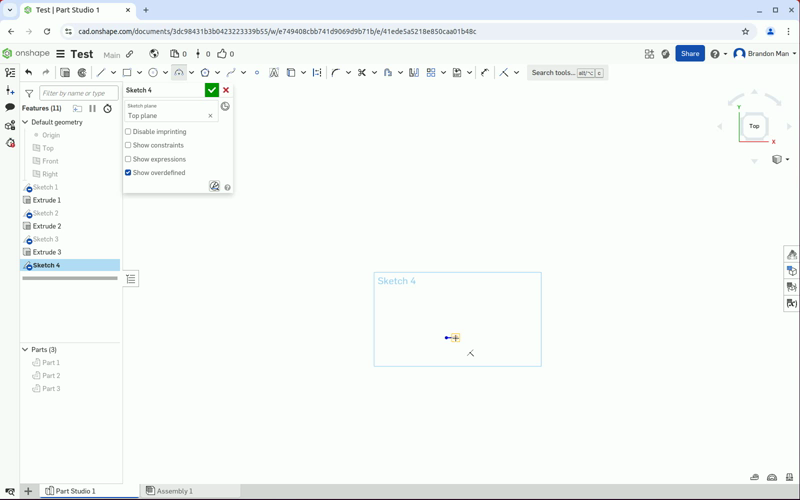
scroll(-6)
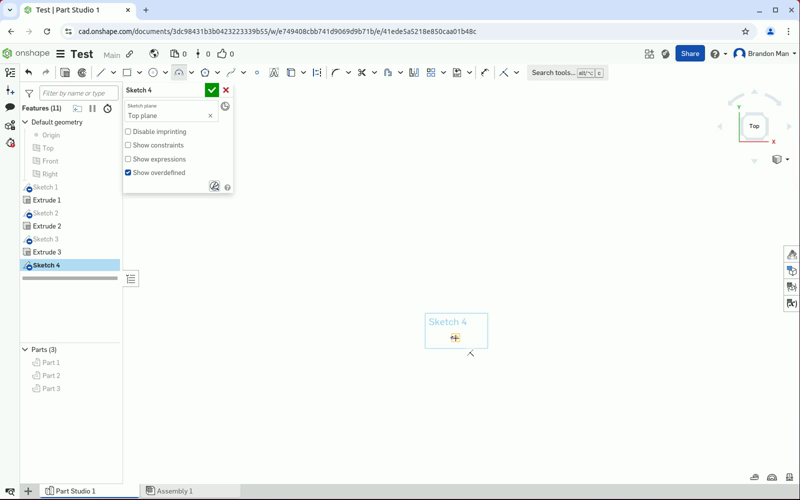
key_down(shift)
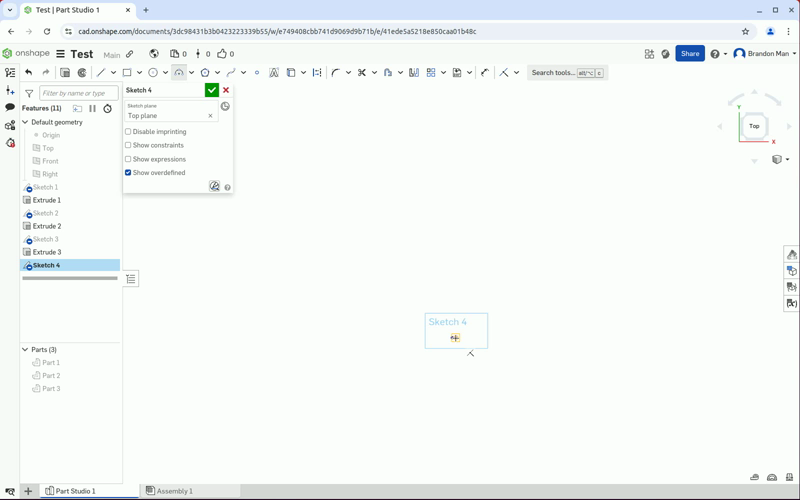
mouse_move(465, 337)
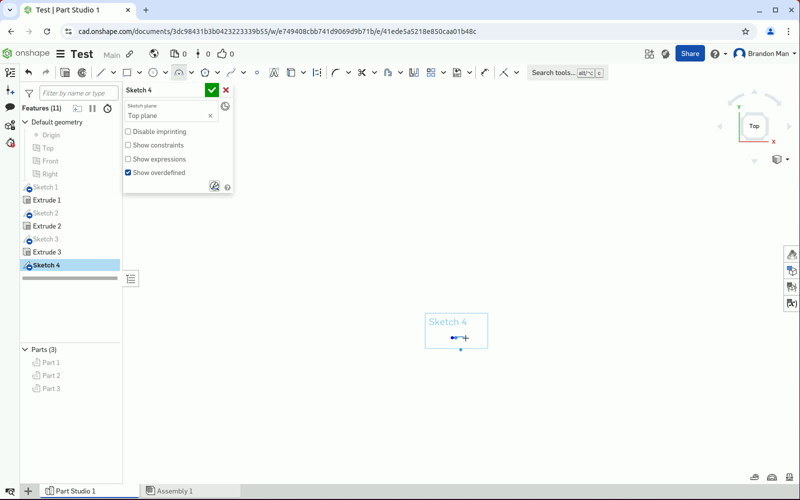
click(465, 337)
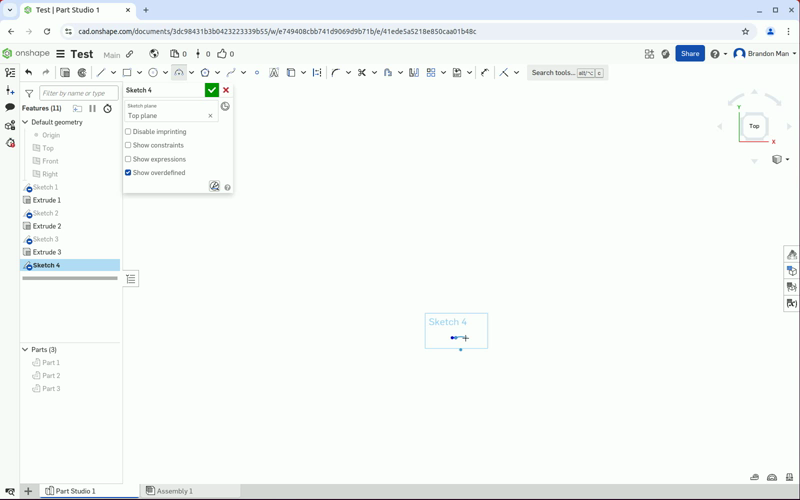
mouse_move(460, 333)
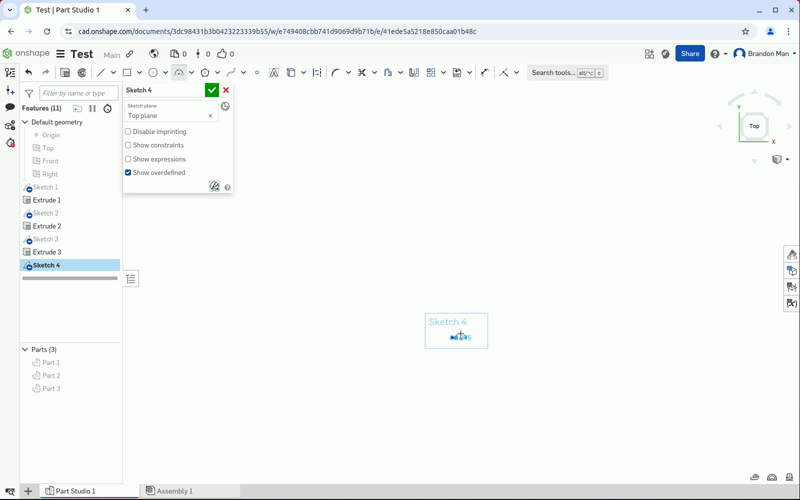
click(460, 333)
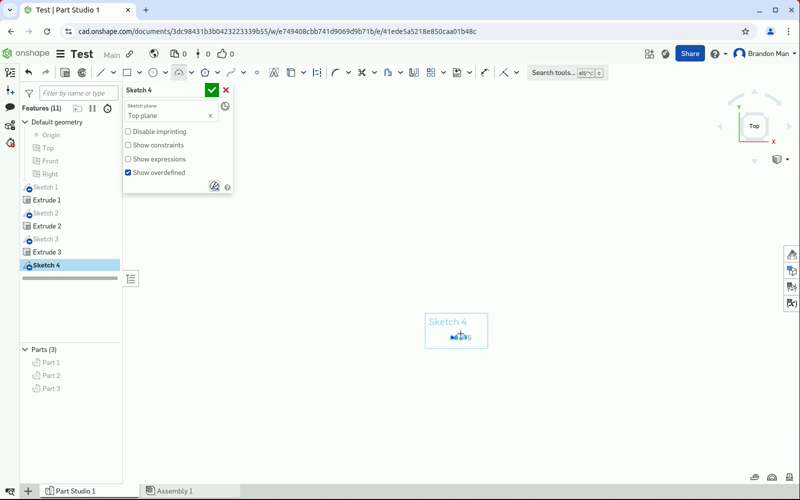
key_up(shift)
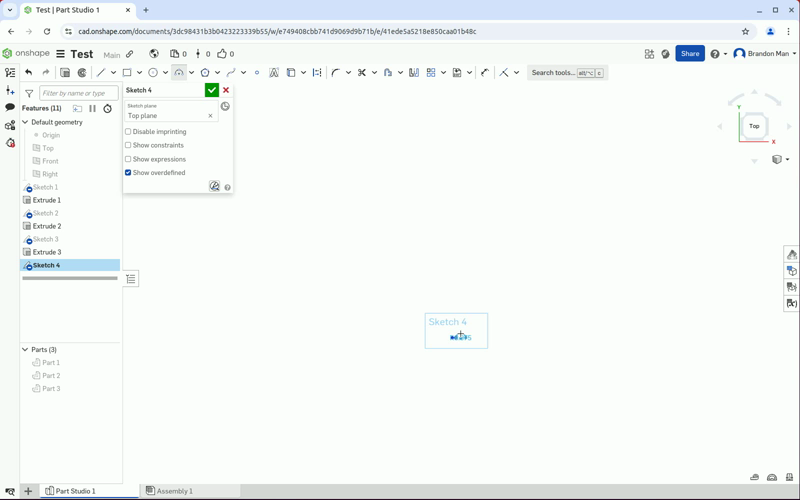
key(esc)
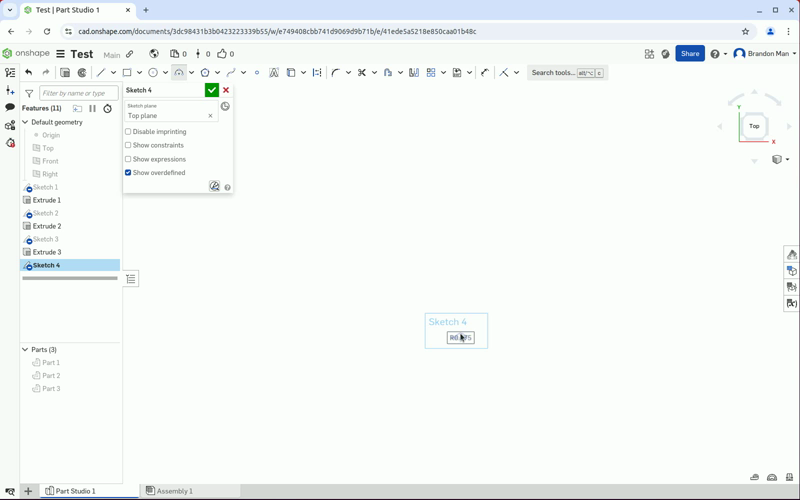
key(l)
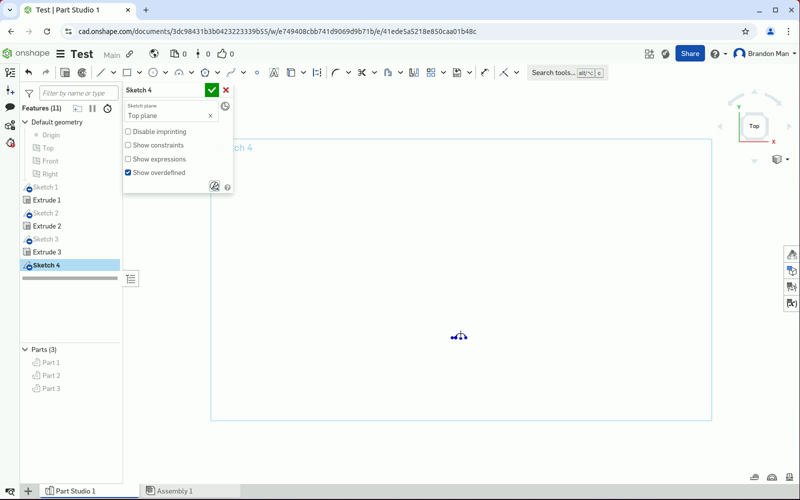
mouse_move(465, 337)
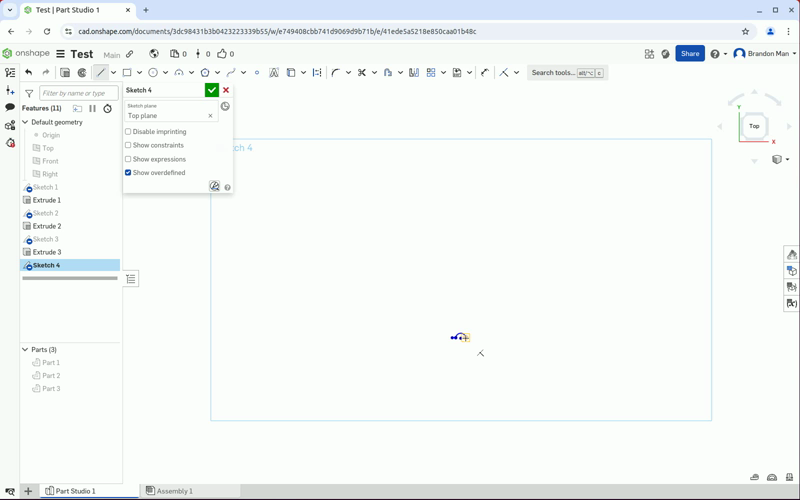
click(465, 337)
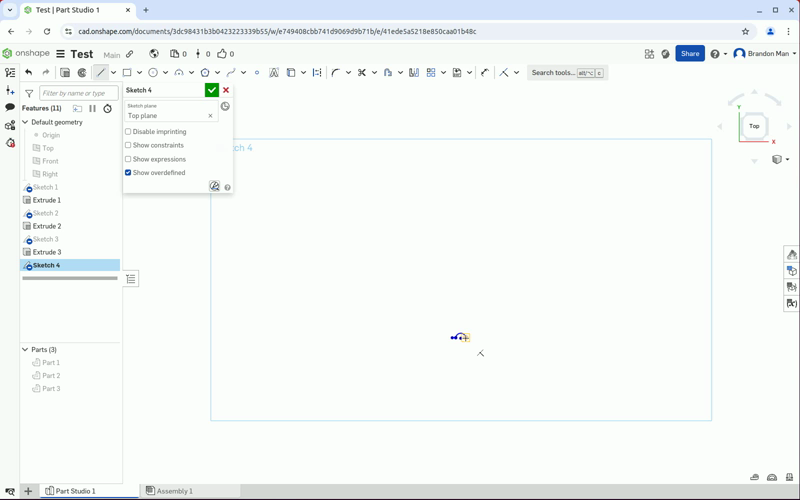
key_down(shift)
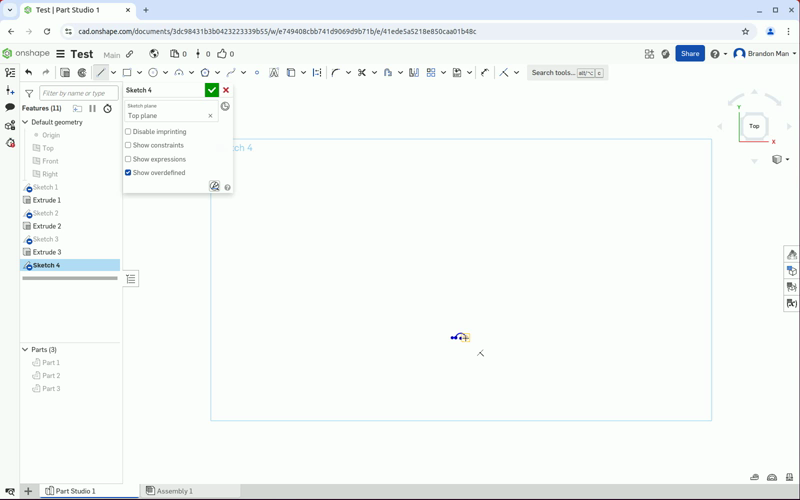
mouse_move(495, 337)
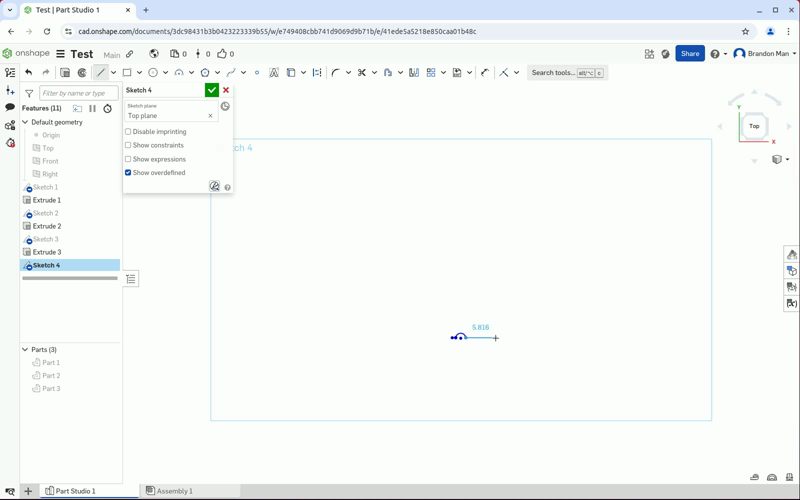
mouse_move(468, 337)
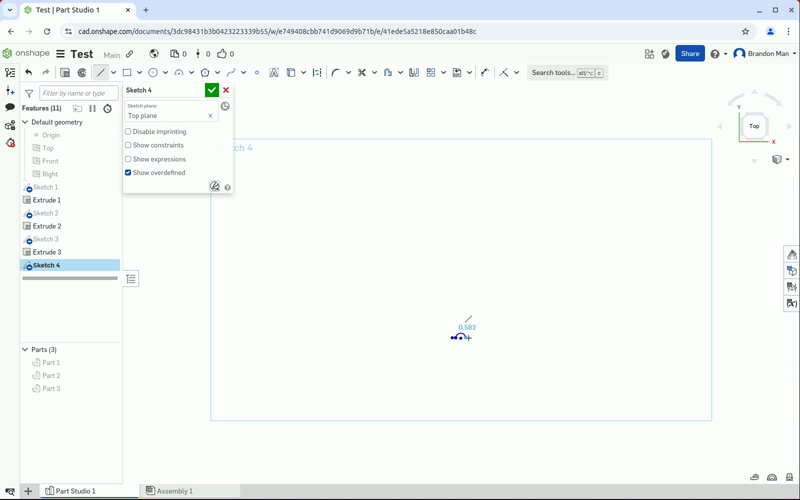
scroll(6)
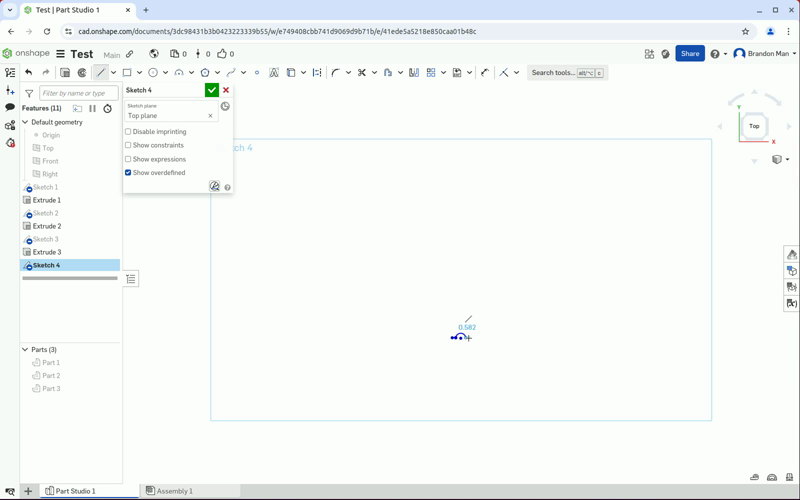
scroll(6)
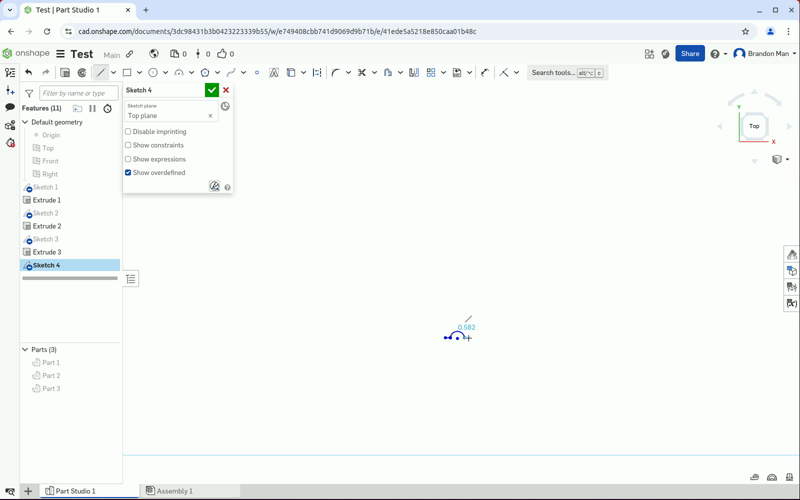
scroll(6)
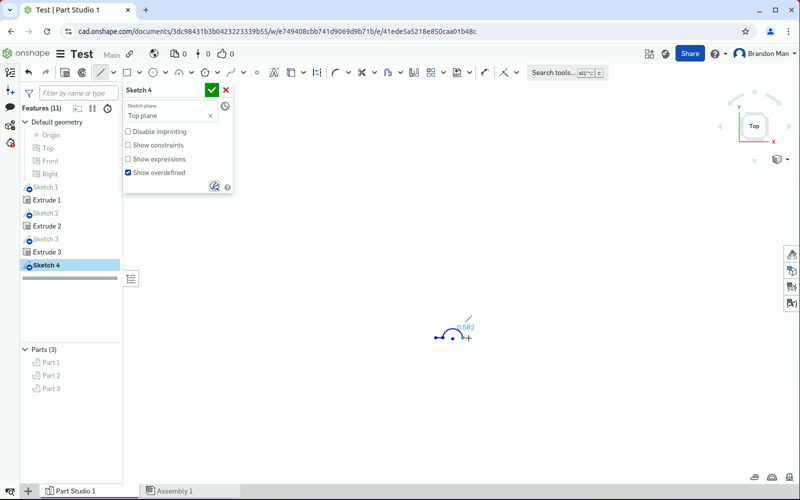
scroll(6)
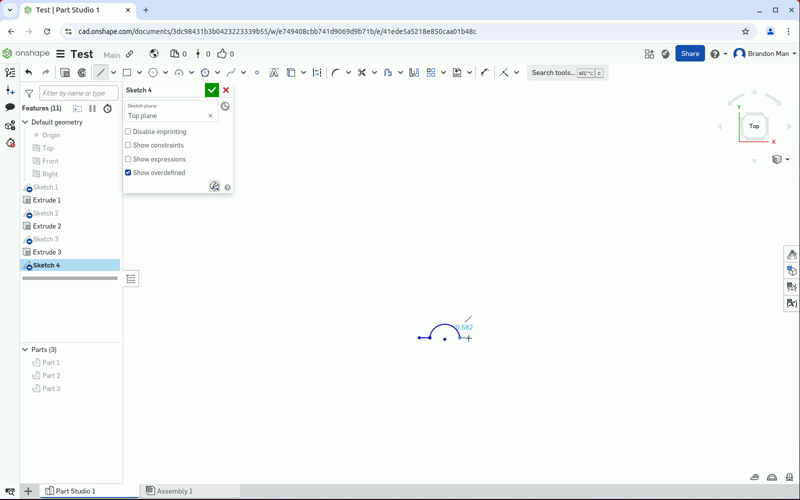
scroll(6)
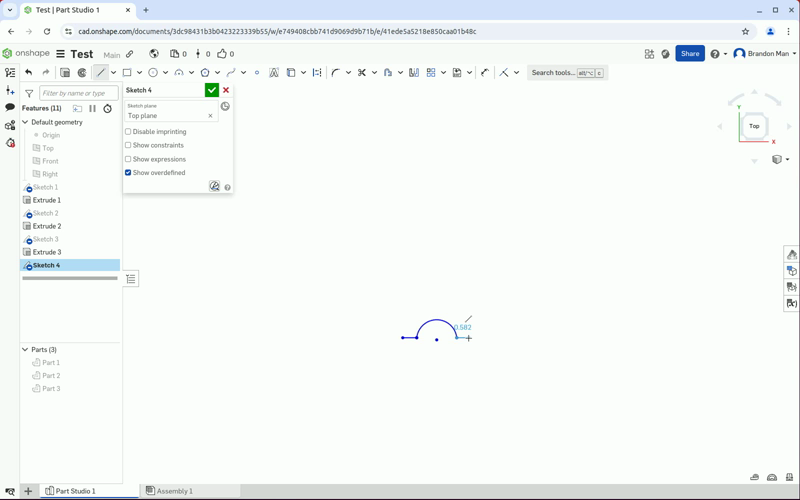
scroll(6)
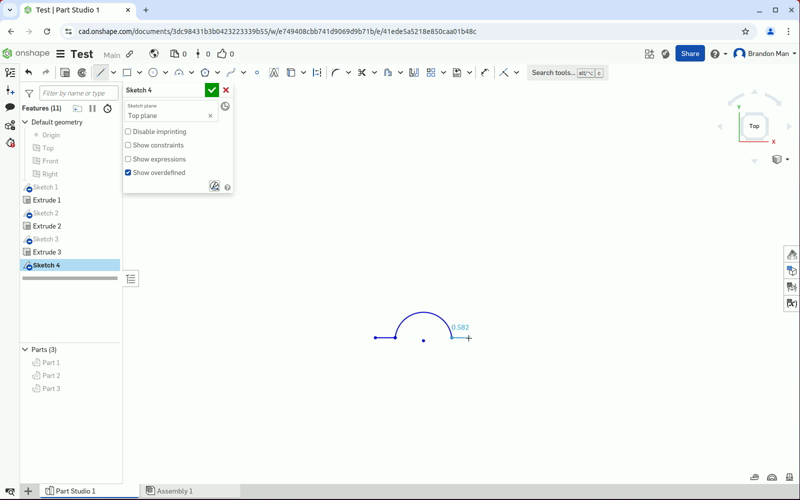
scroll(6)
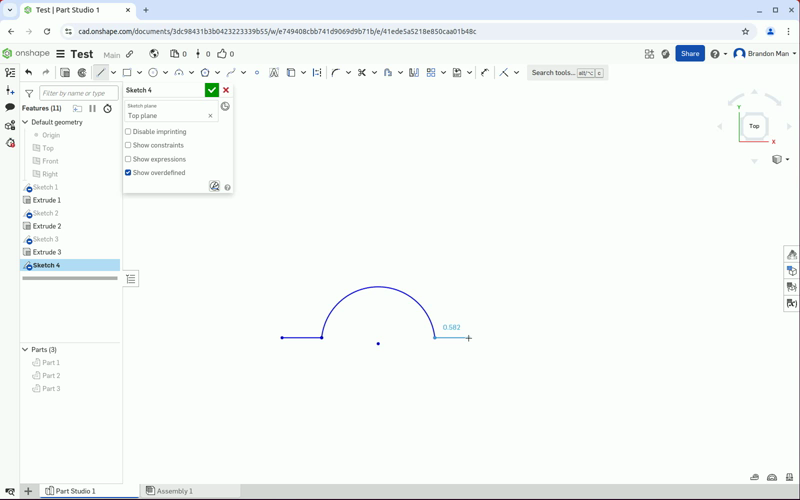
click(468, 337)
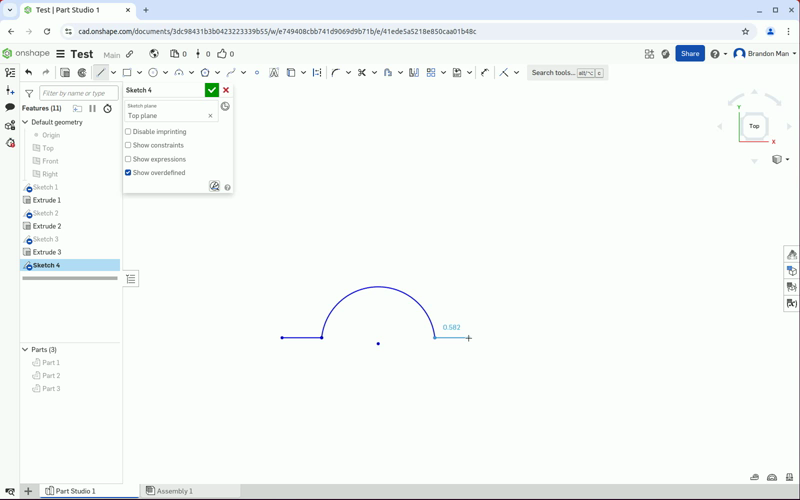
scroll(-6)
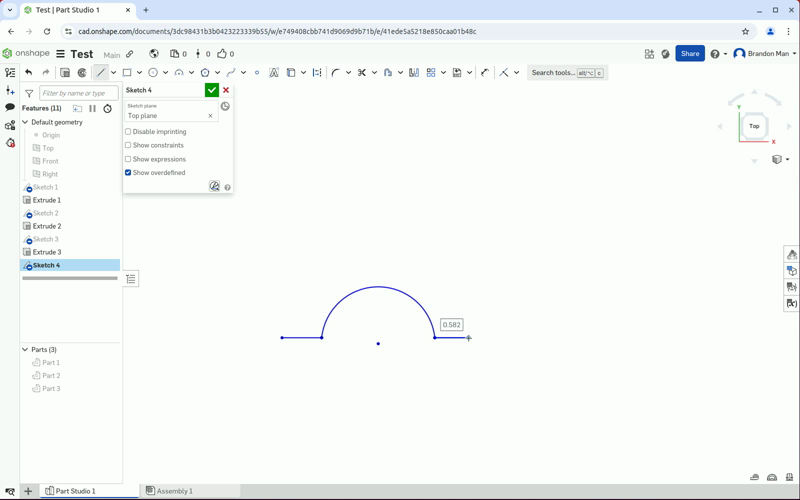
scroll(-6)
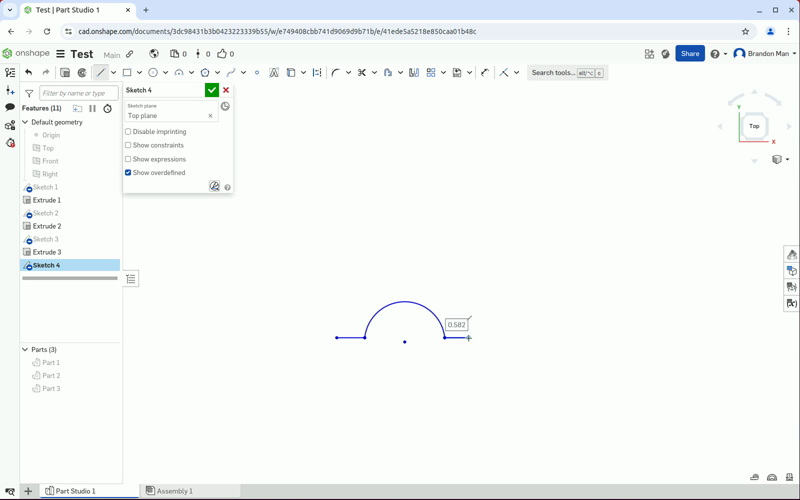
scroll(-6)
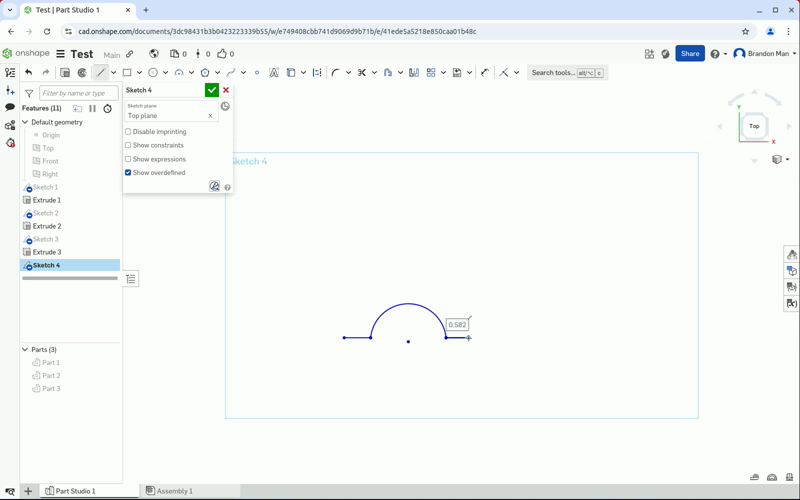
scroll(-6)
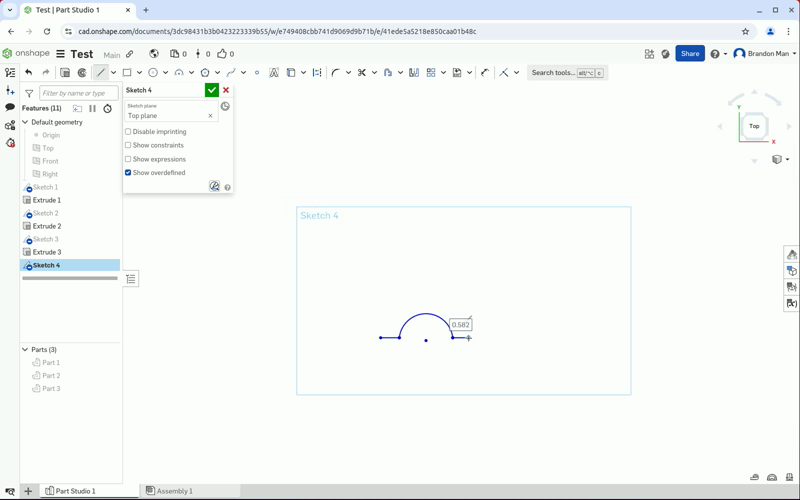
scroll(-6)
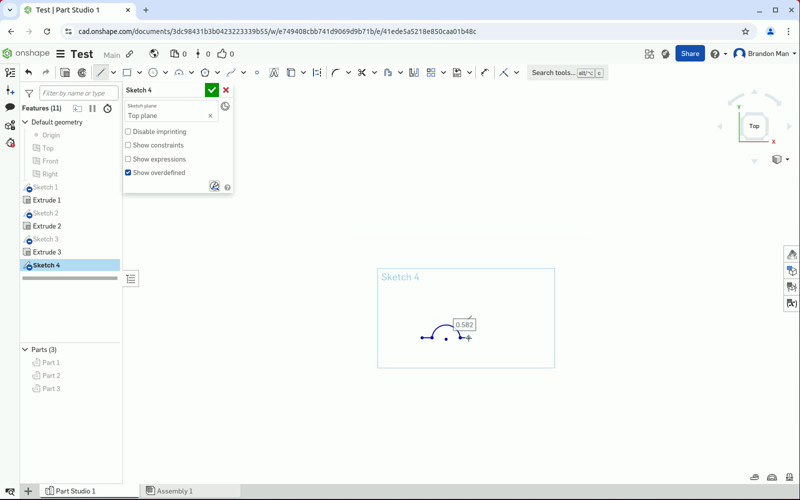
scroll(-6)
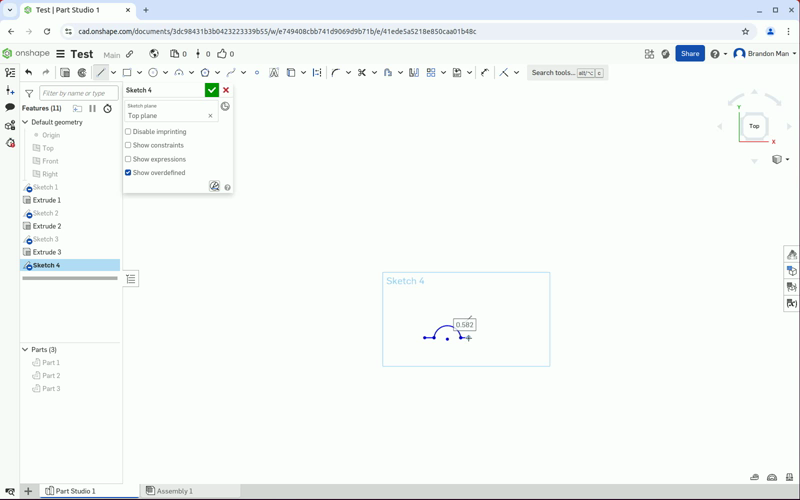
scroll(-6)
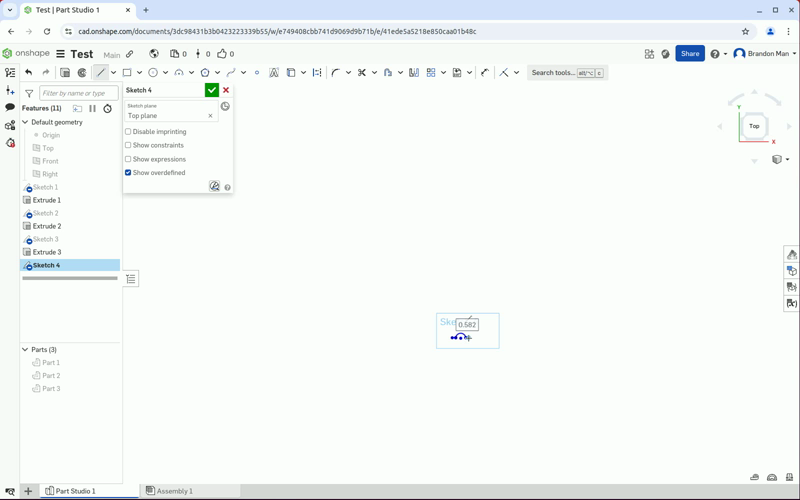
key_up(shift)
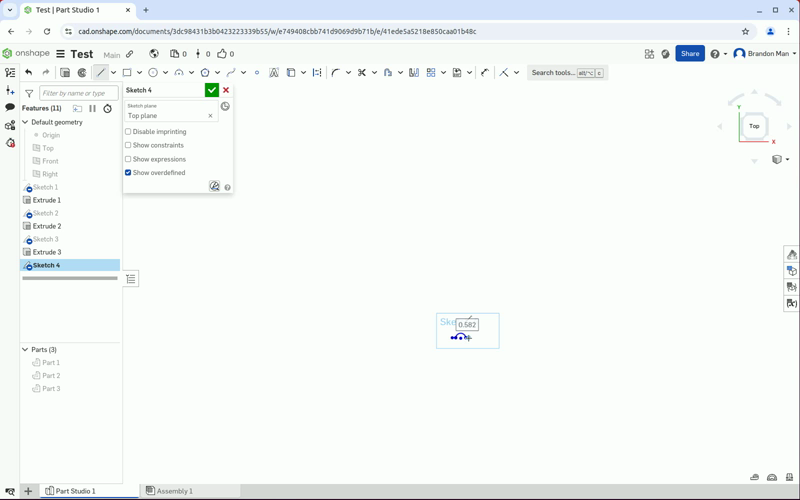
key(esc)
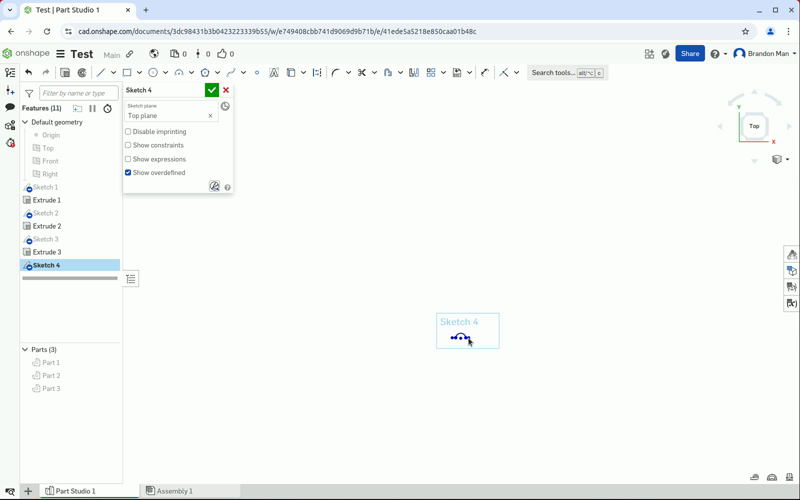
key(a)
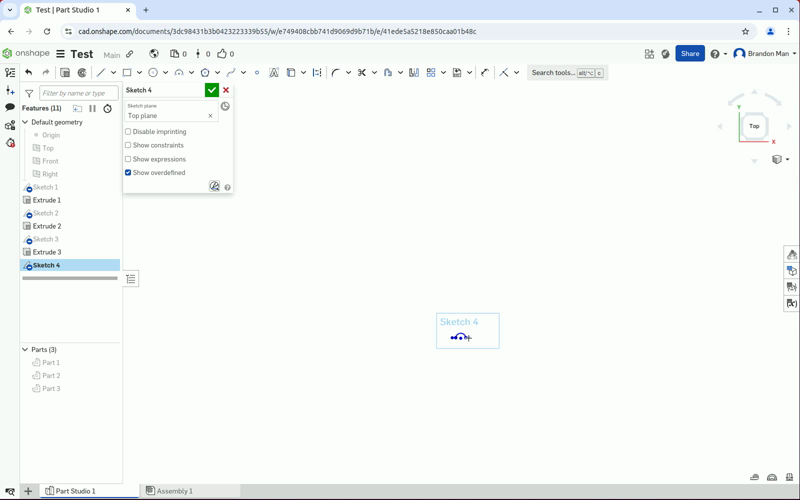
mouse_move(468, 337)
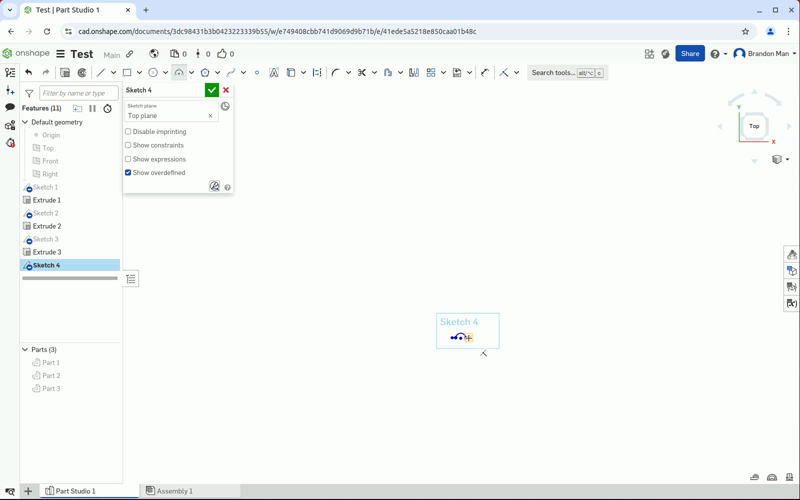
scroll(6)
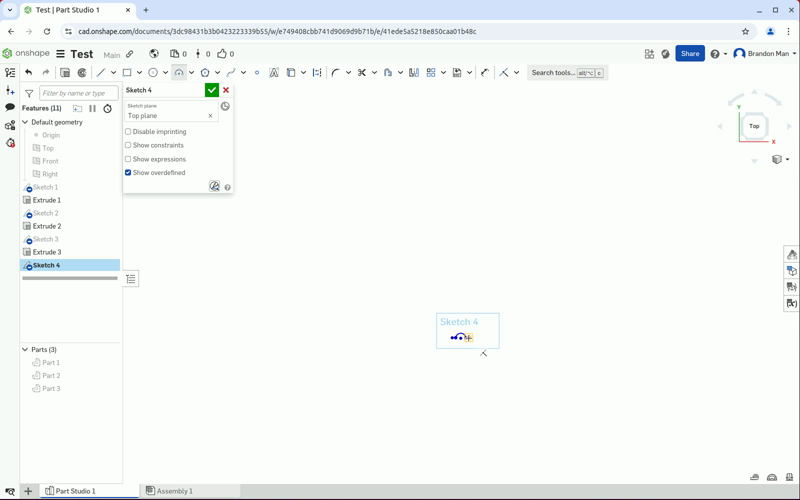
scroll(6)
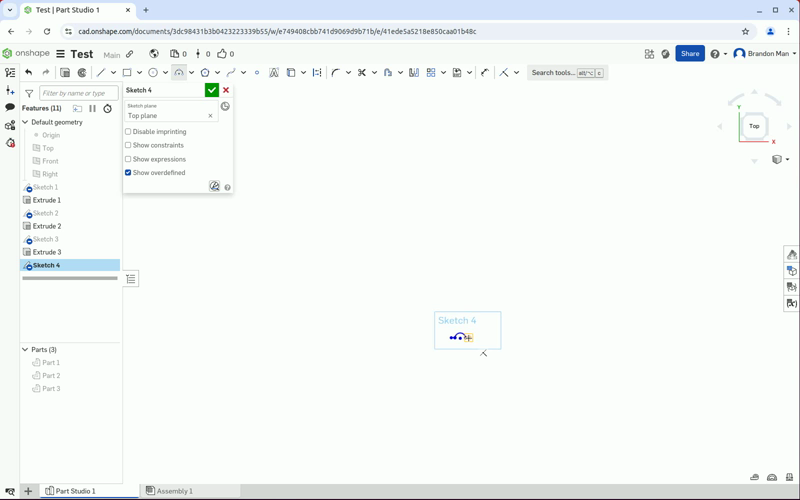
scroll(6)
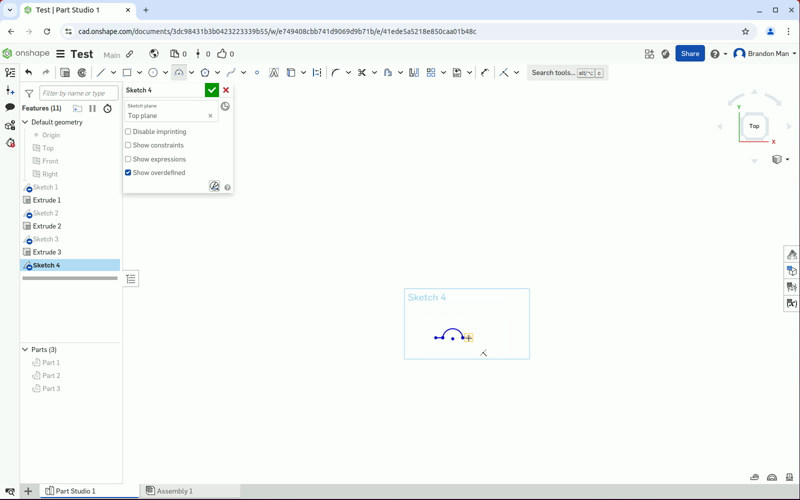
scroll(6)
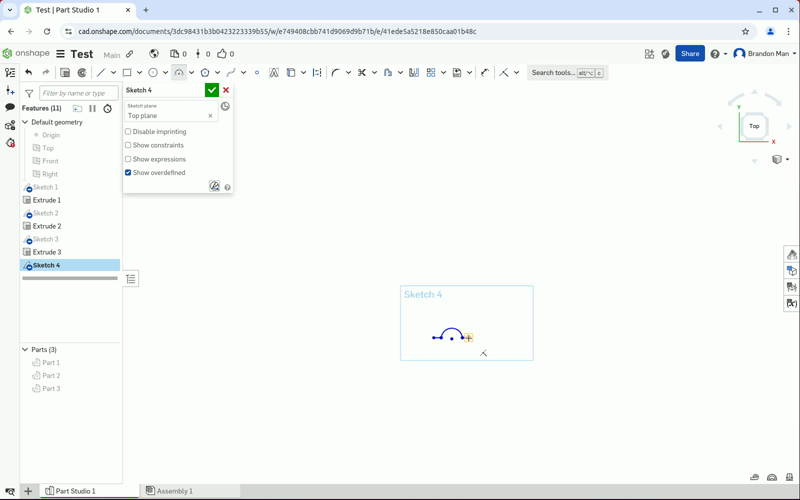
scroll(6)
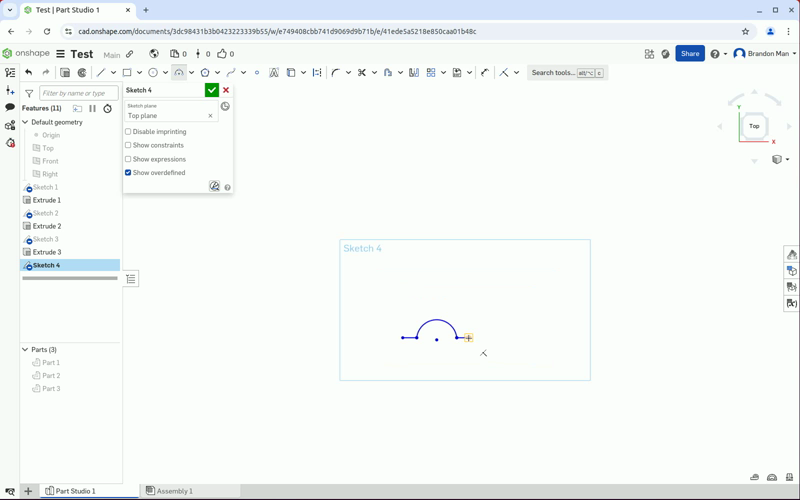
scroll(6)
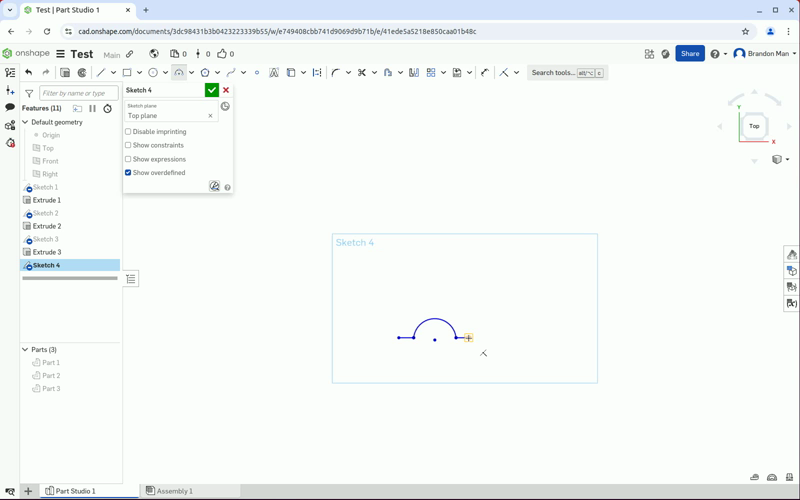
scroll(6)
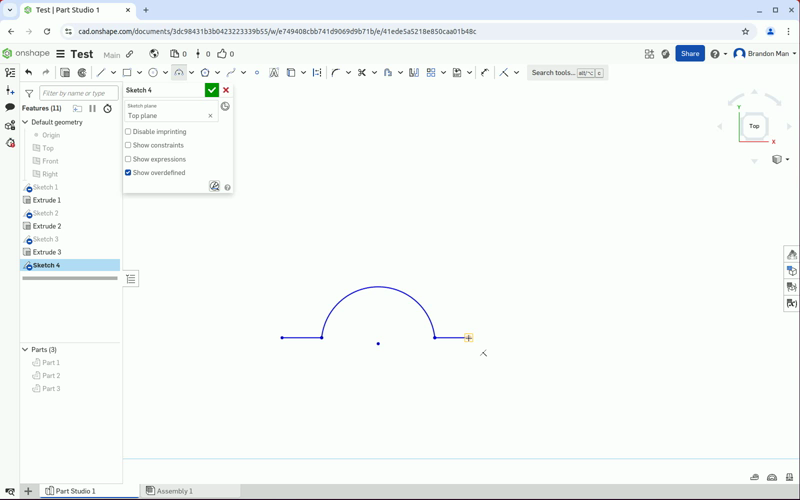
click(468, 337)
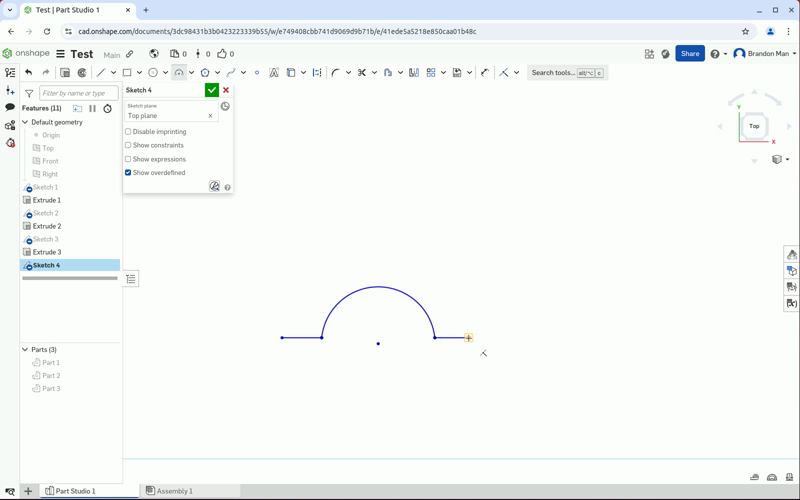
scroll(-6)
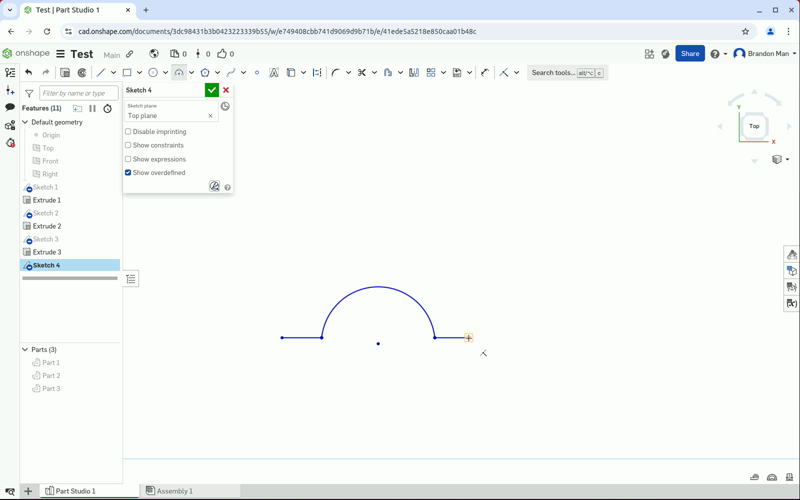
scroll(-6)
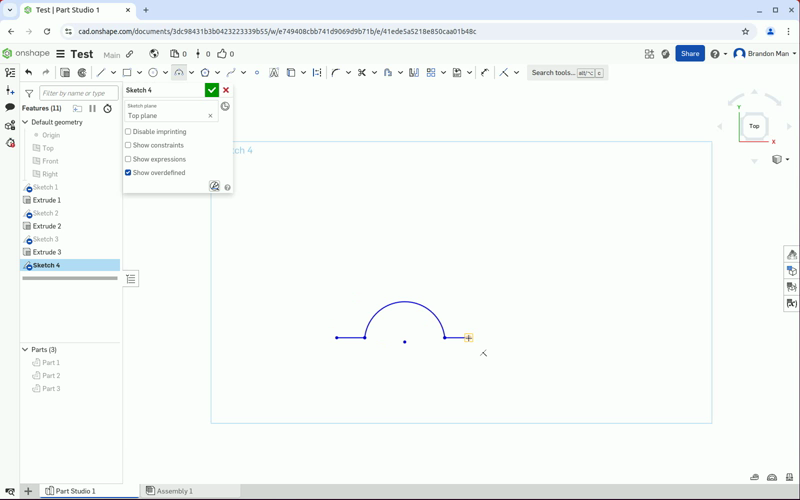
scroll(-6)
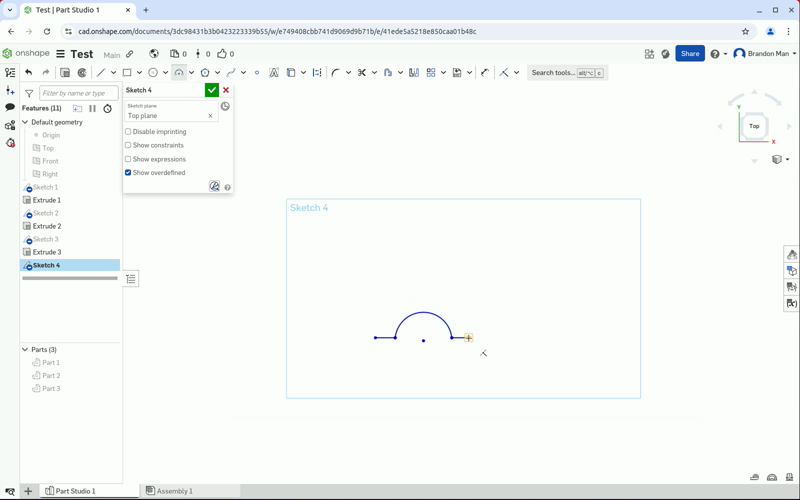
scroll(-6)
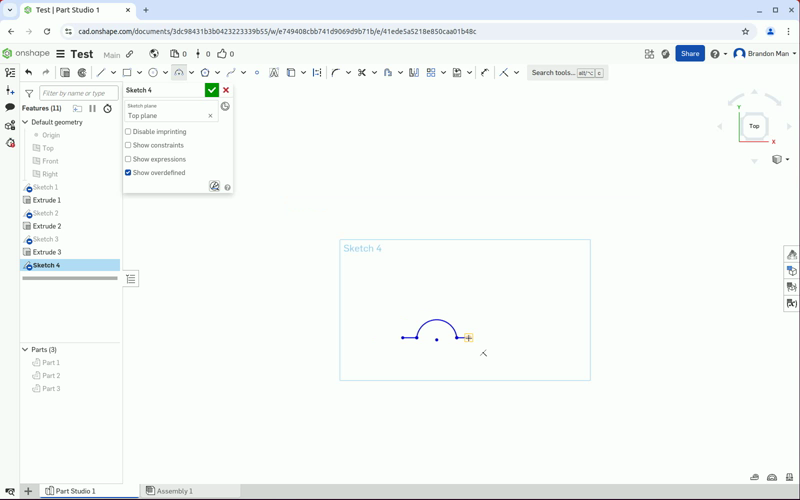
scroll(-6)
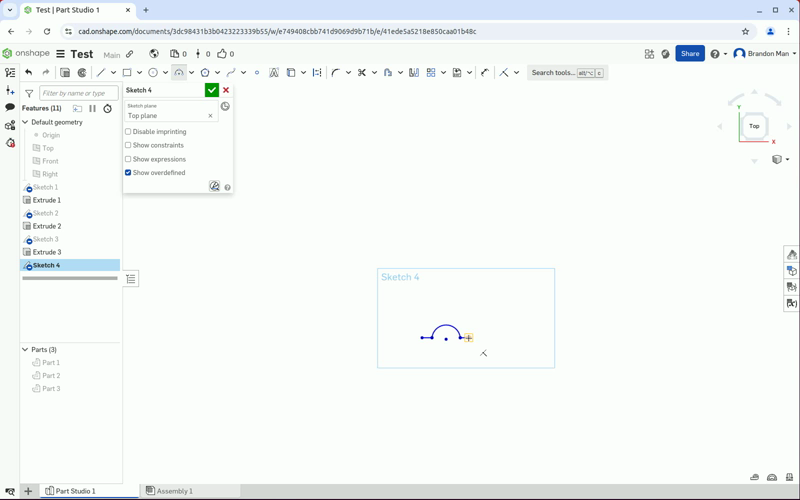
scroll(-6)
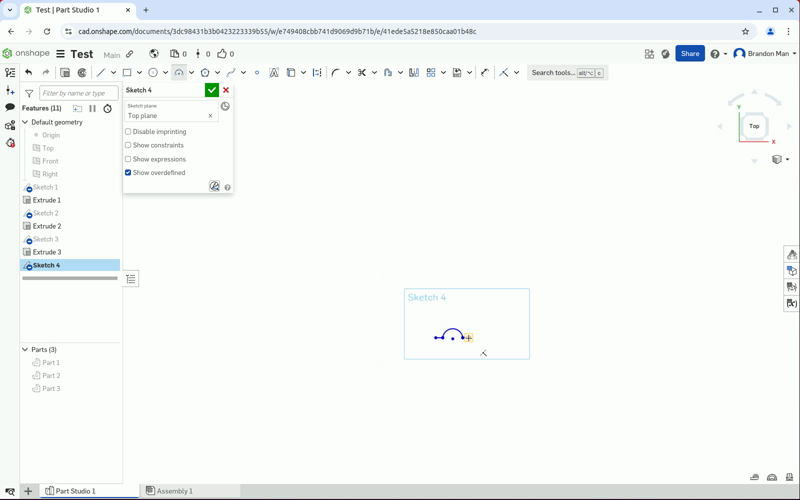
scroll(-6)
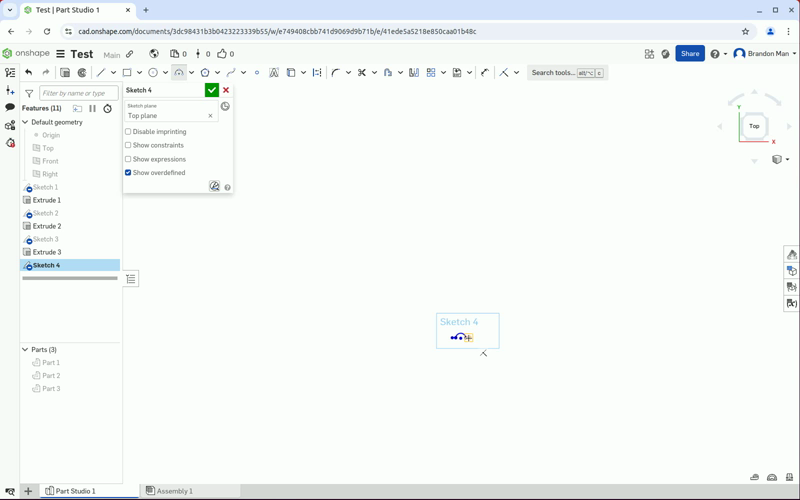
mouse_move(452, 337)
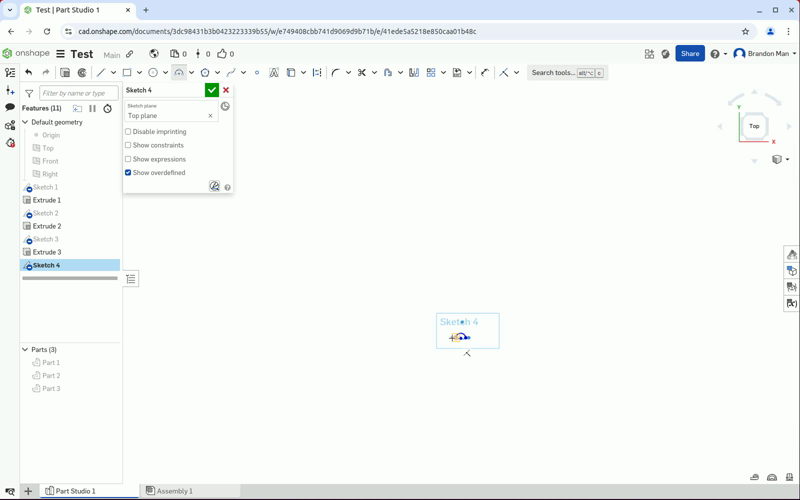
scroll(6)
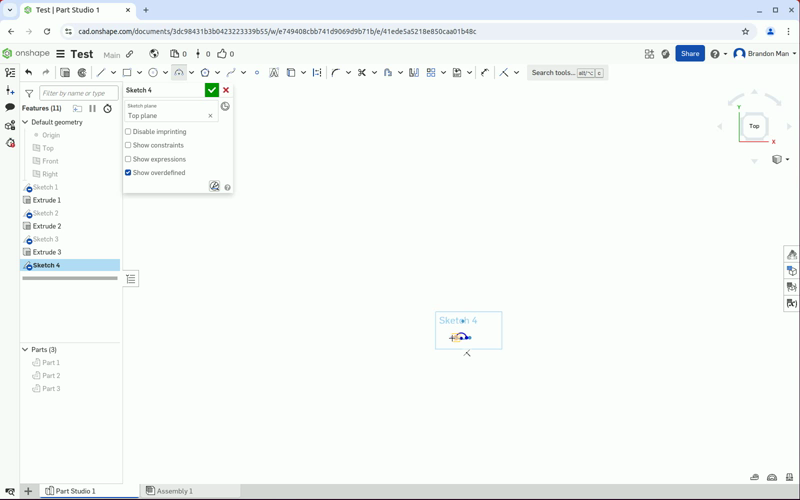
scroll(6)
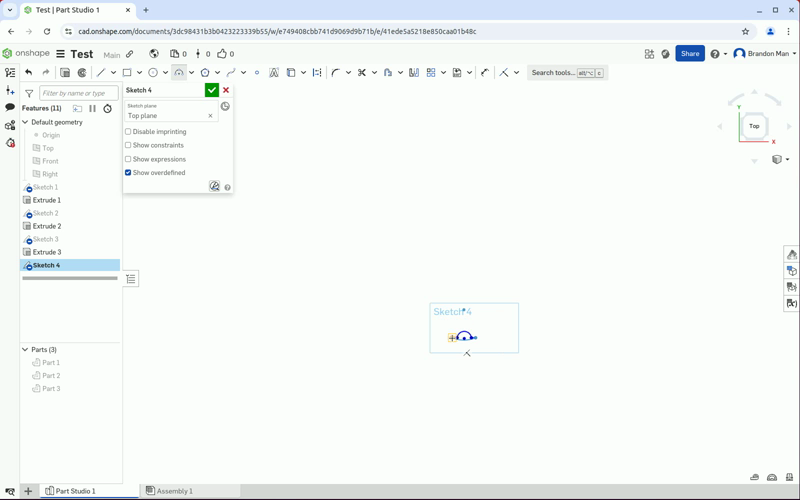
scroll(6)
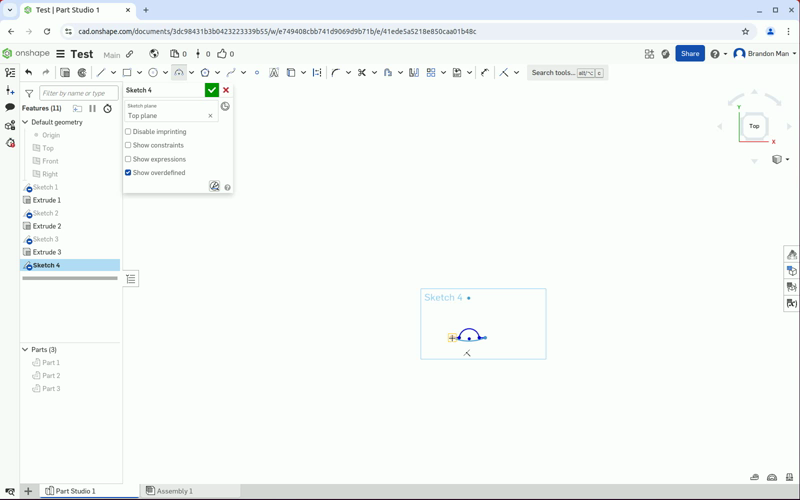
scroll(6)
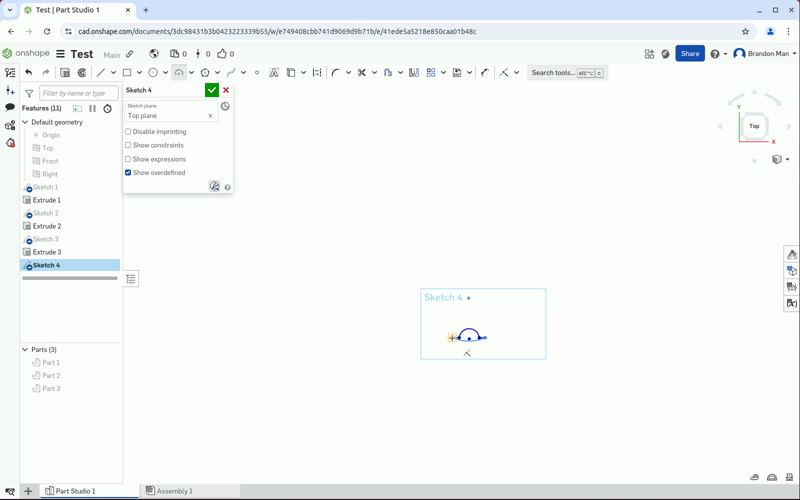
scroll(6)
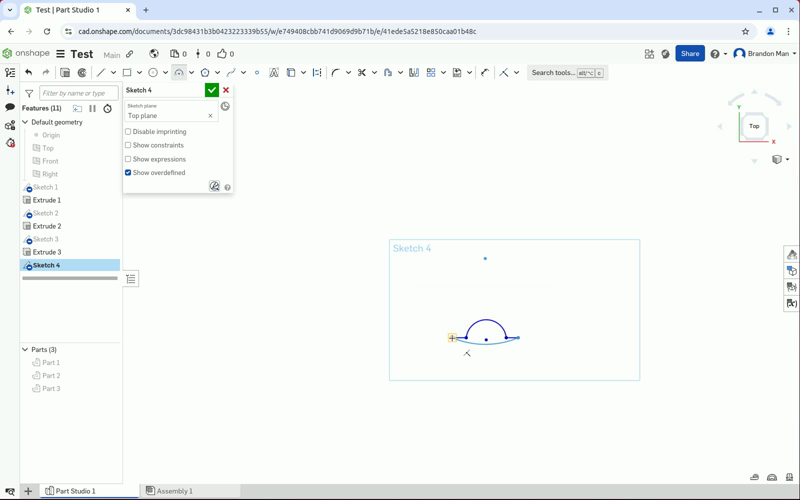
scroll(6)
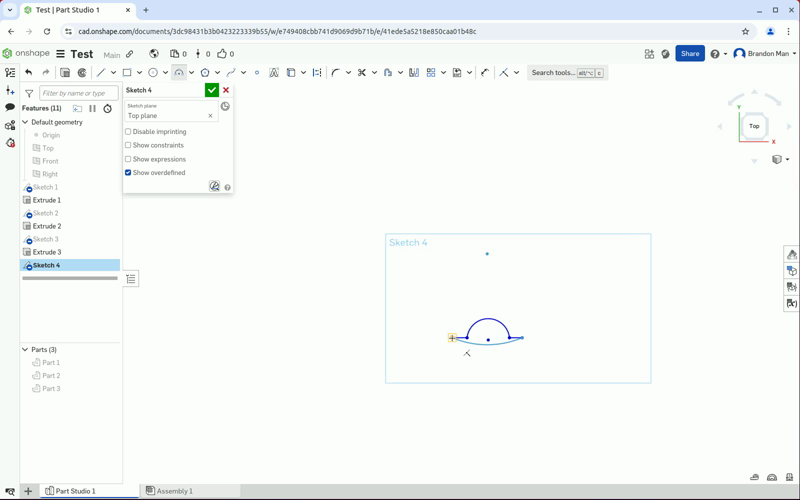
scroll(6)
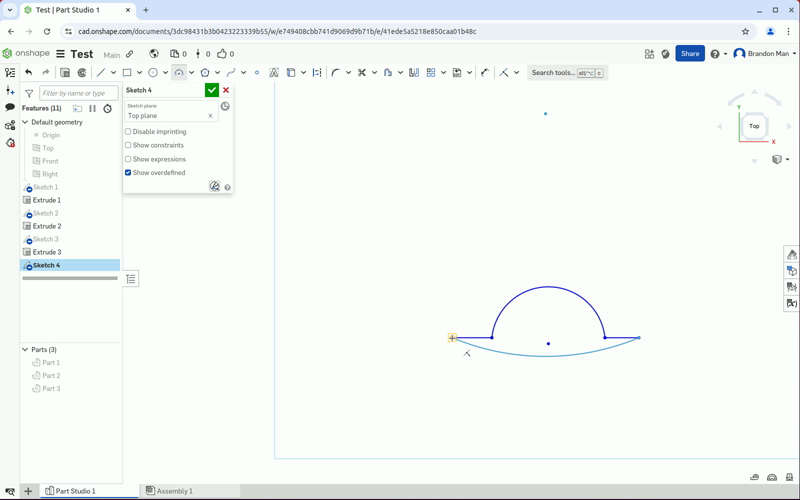
click(452, 337)
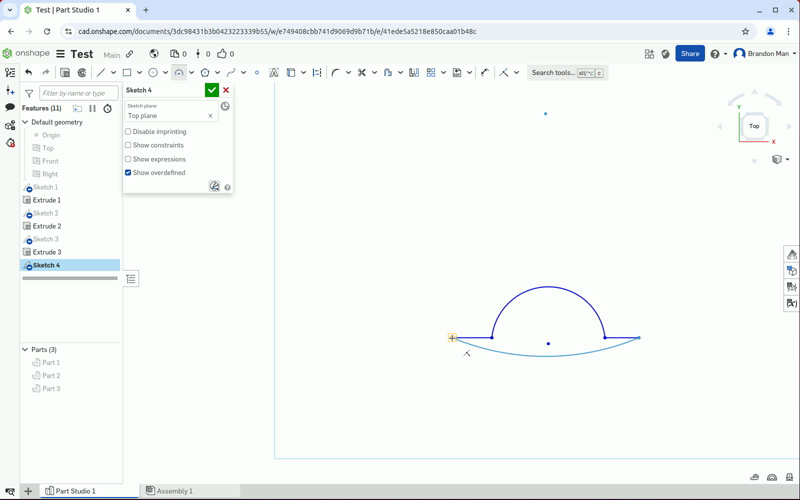
scroll(-6)
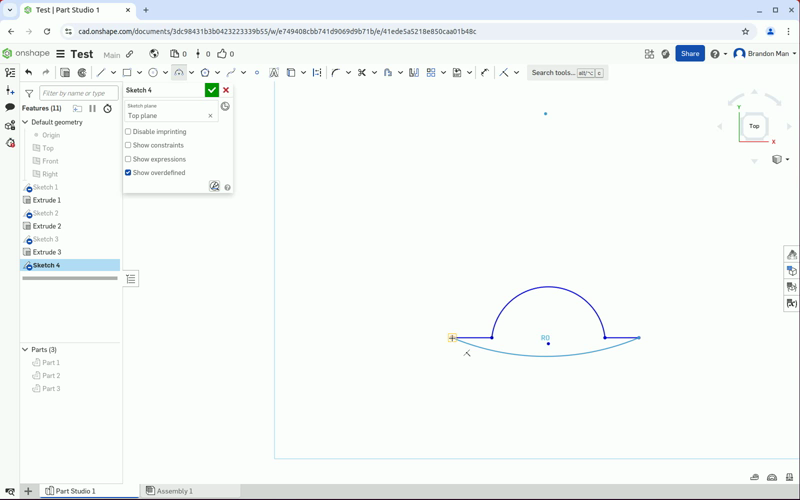
scroll(-6)
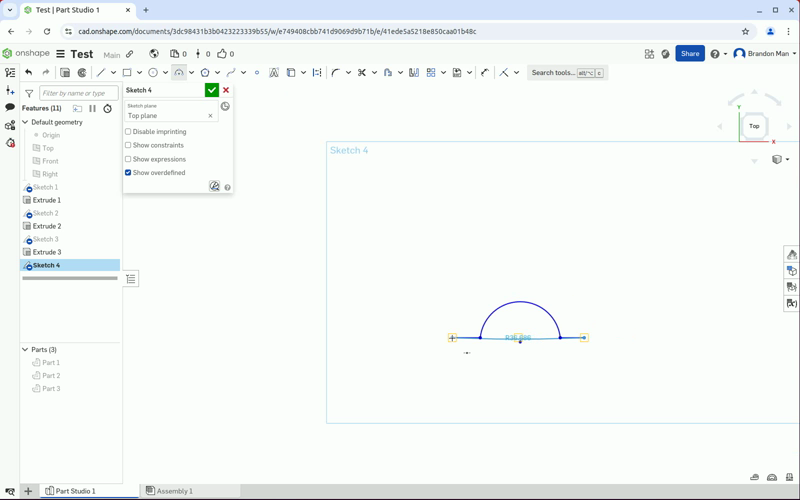
scroll(-6)
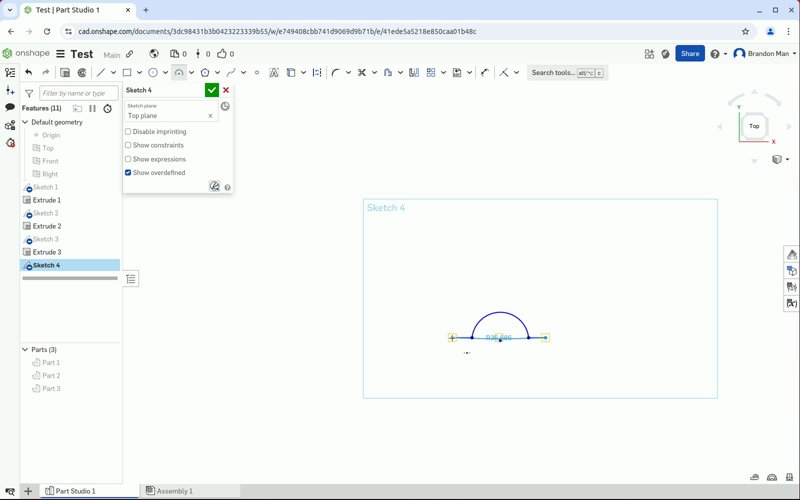
scroll(-6)
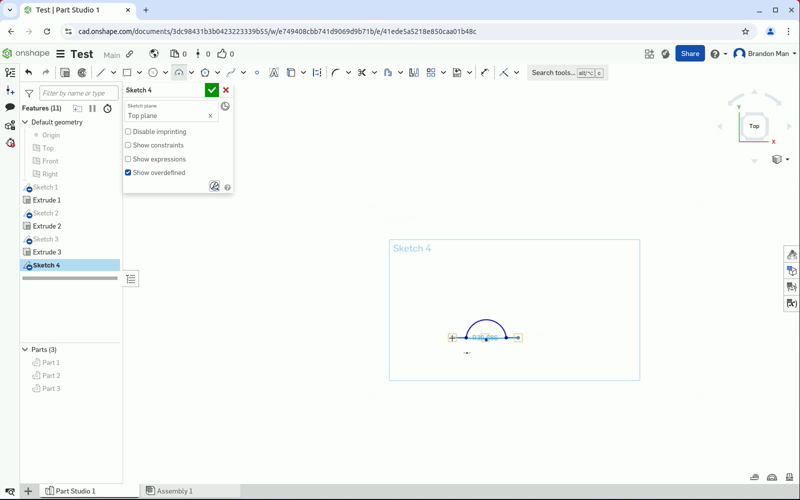
scroll(-6)
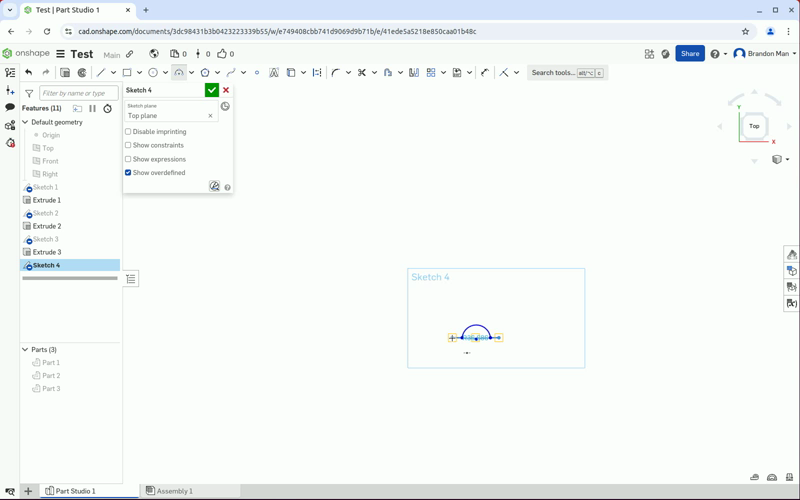
scroll(-6)
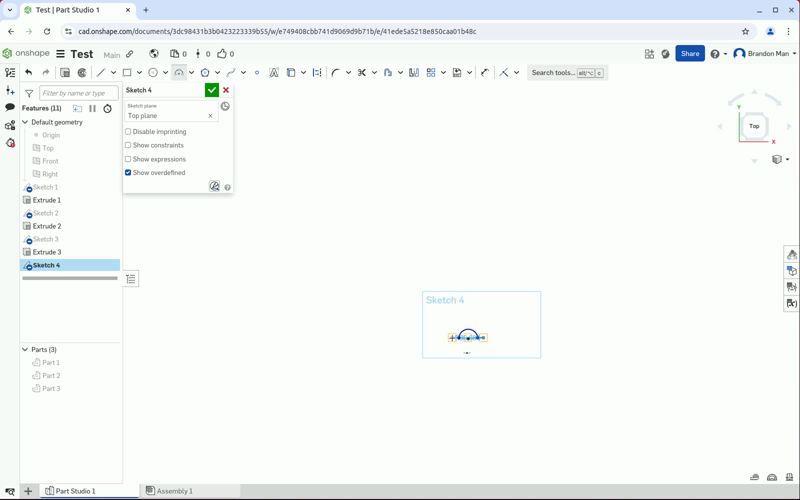
scroll(-6)
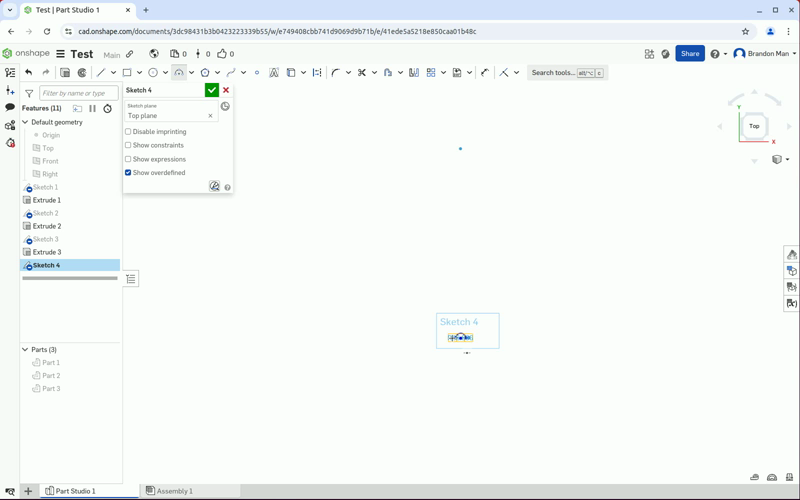
key_down(shift)
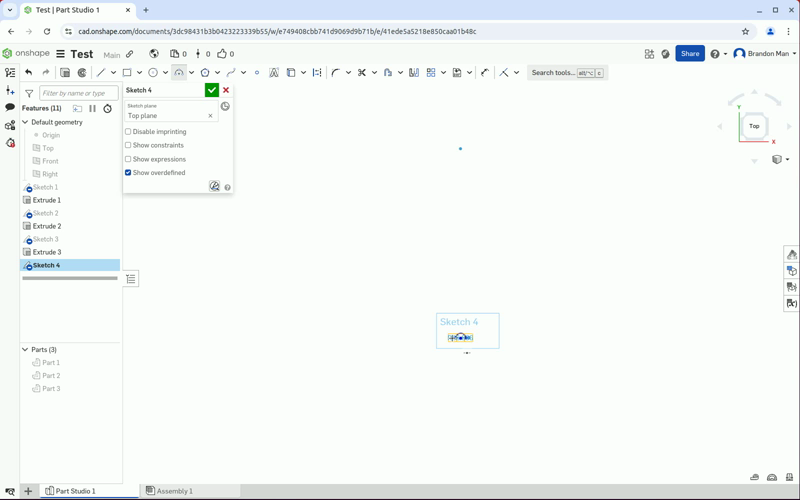
mouse_move(460, 329)
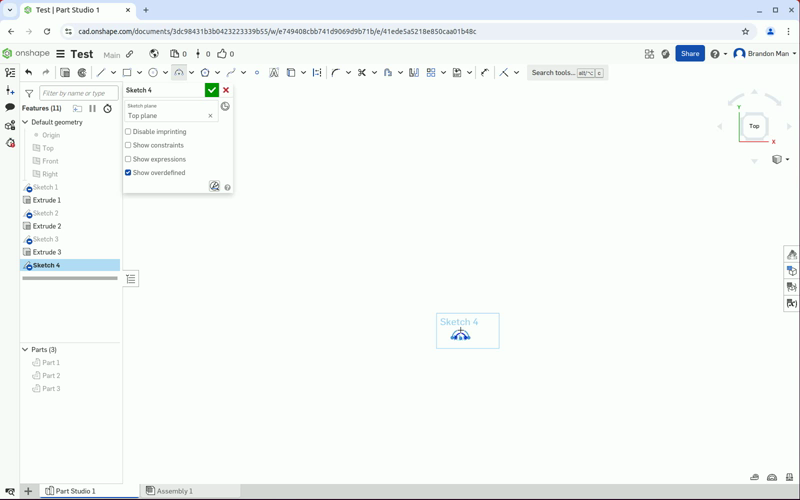
scroll(6)
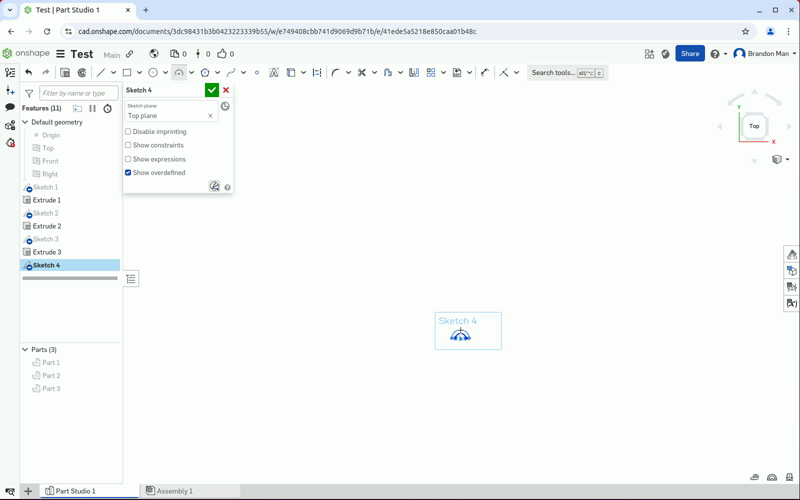
scroll(6)
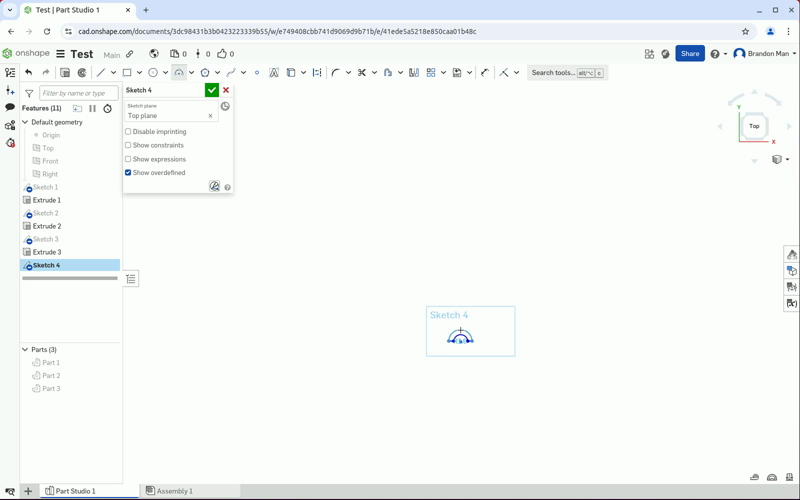
scroll(6)
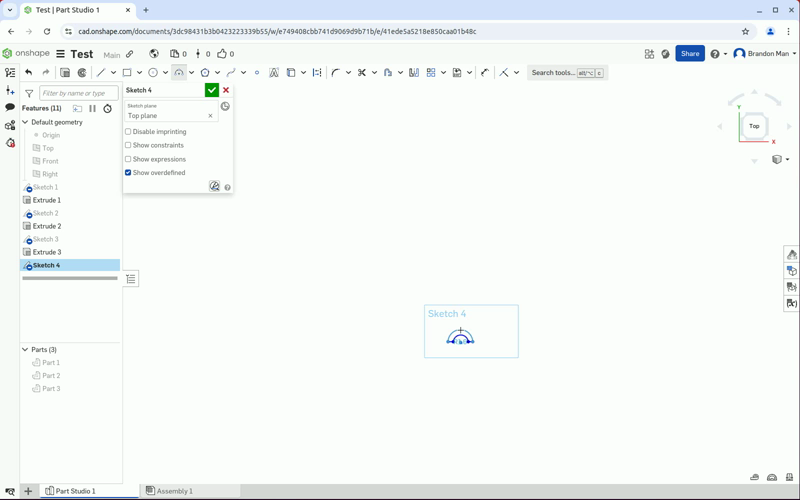
scroll(6)
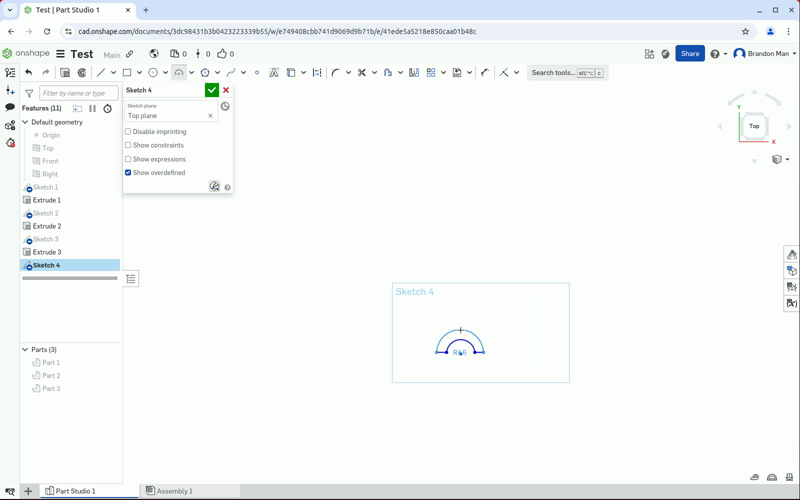
scroll(6)
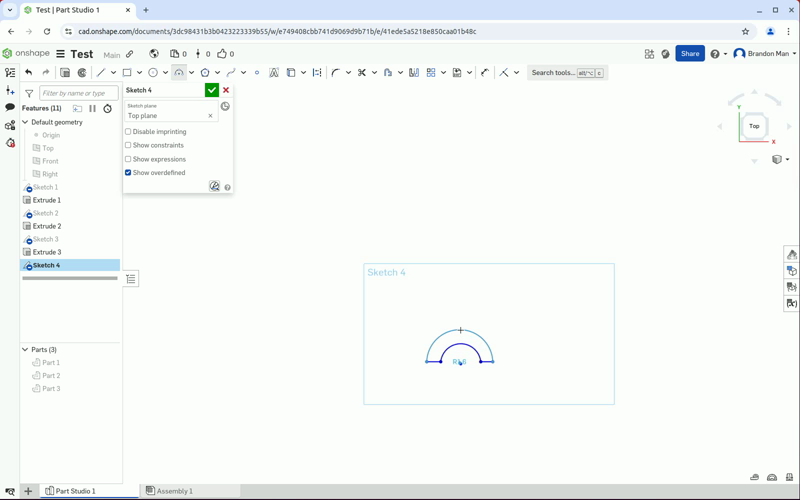
scroll(6)
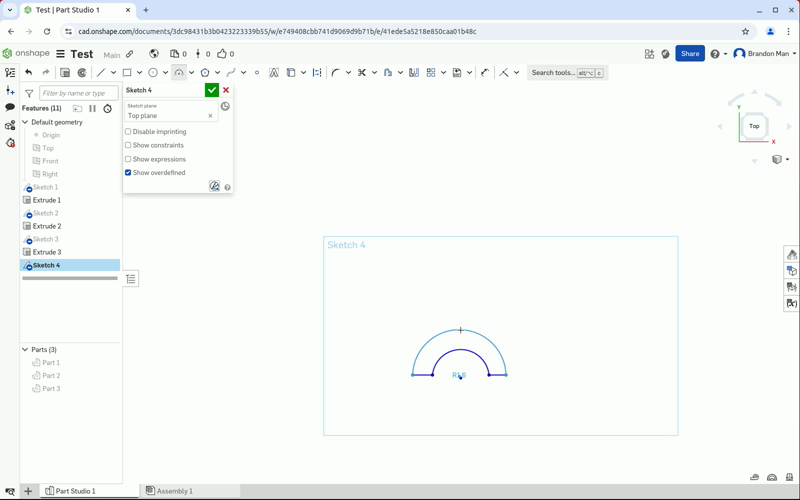
scroll(6)
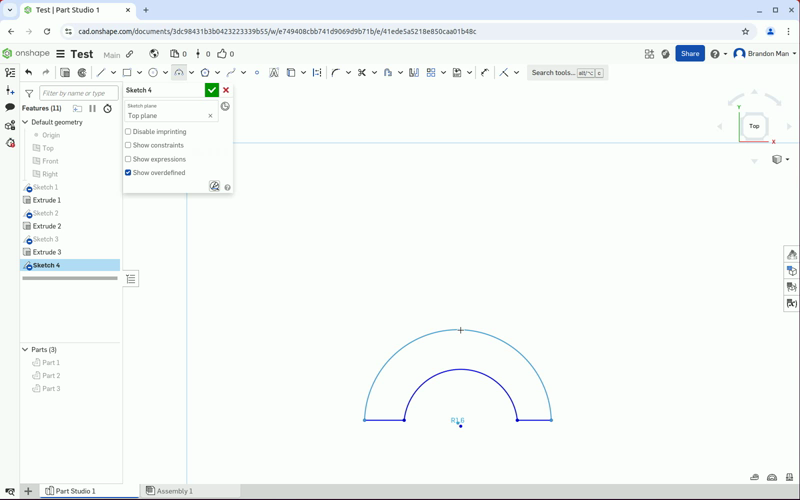
click(460, 329)
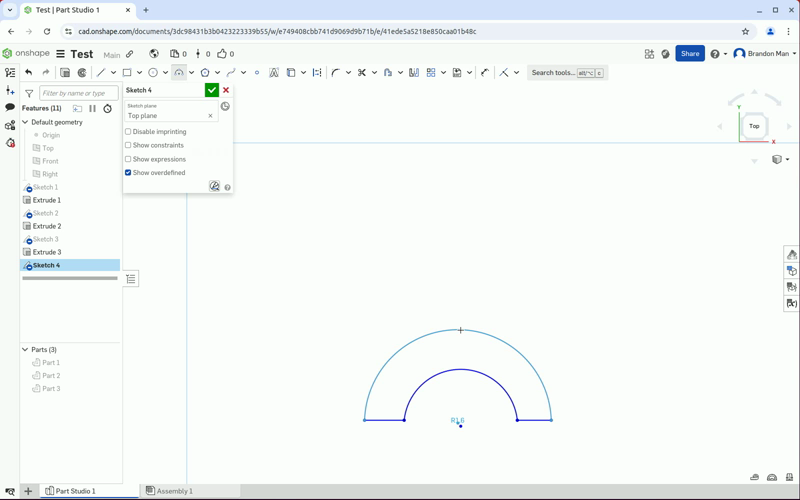
scroll(-6)
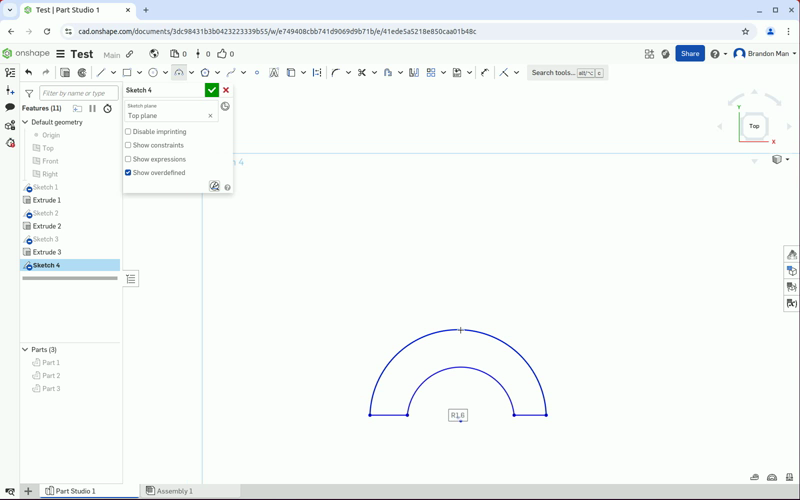
scroll(-6)
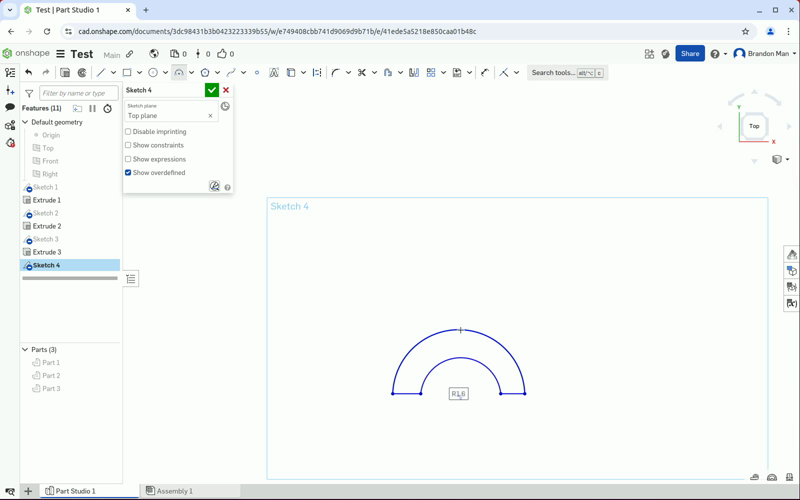
scroll(-6)
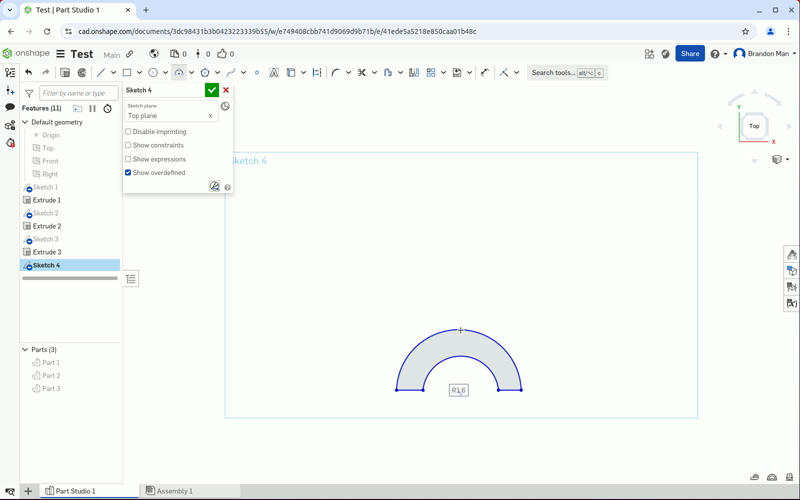
scroll(-6)
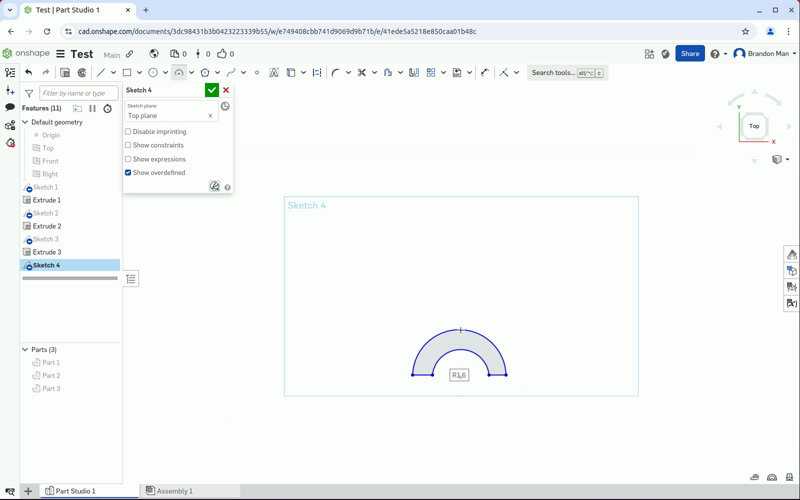
scroll(-6)
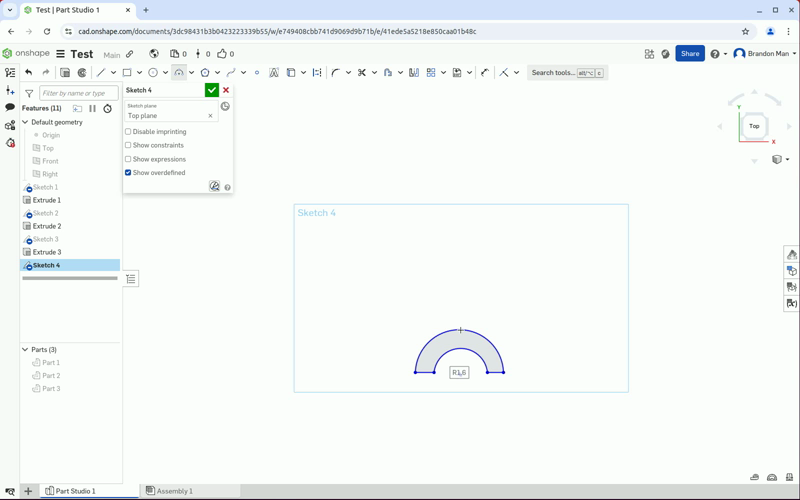
scroll(-6)
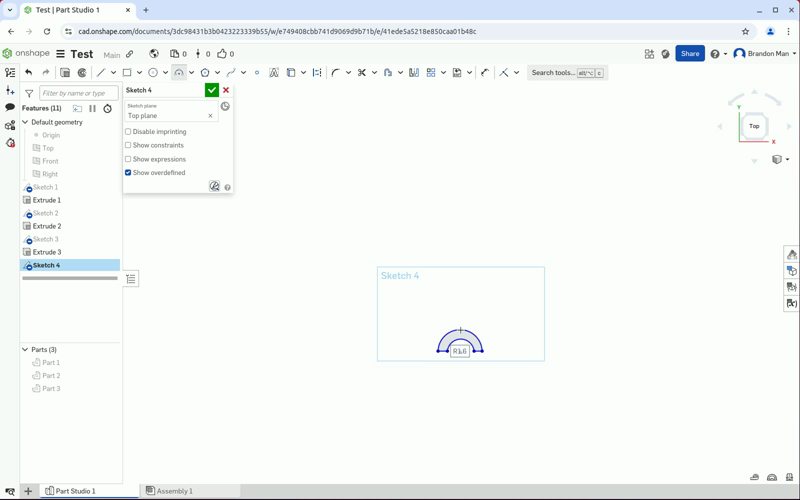
scroll(-6)
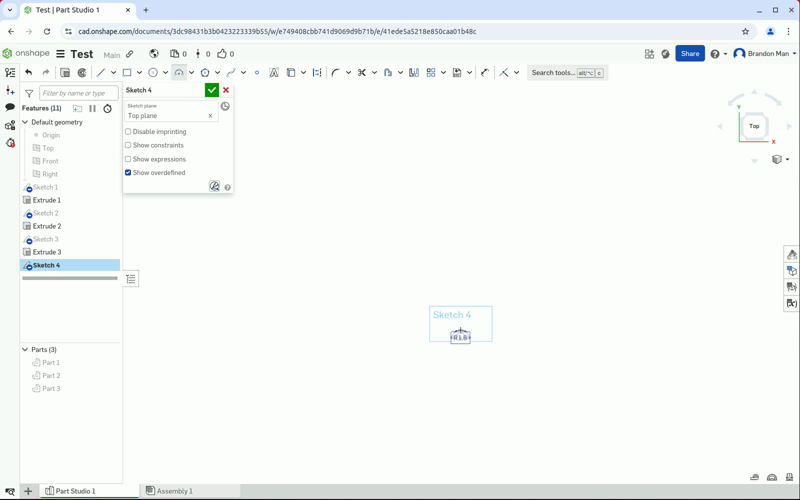
key_up(shift)
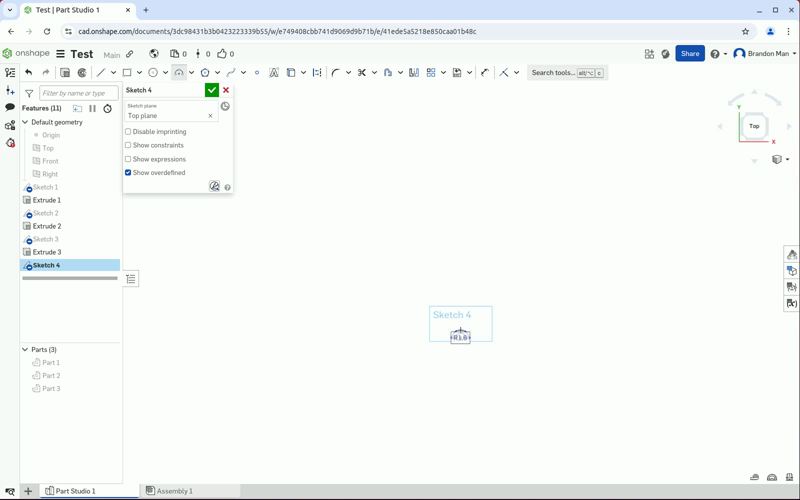
key(esc)
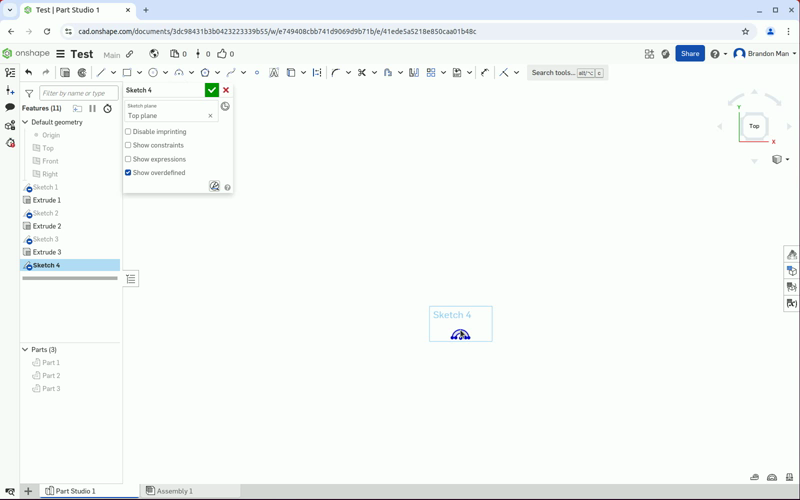
mouse_move(461, 336)
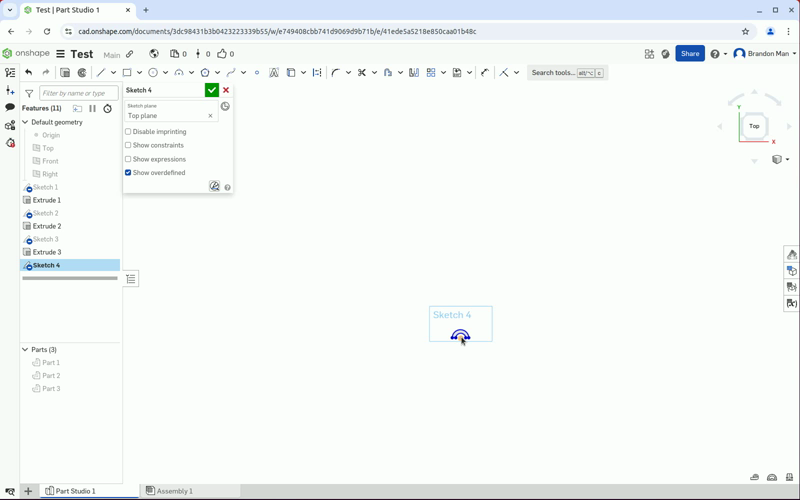
scroll(6)
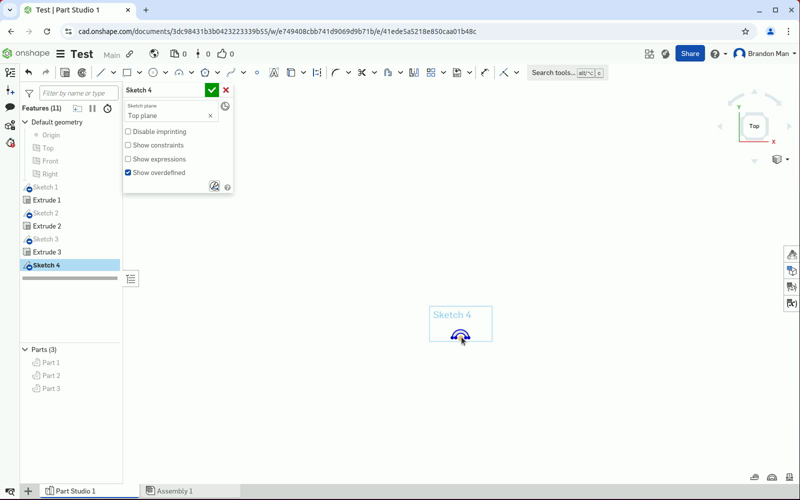
scroll(6)
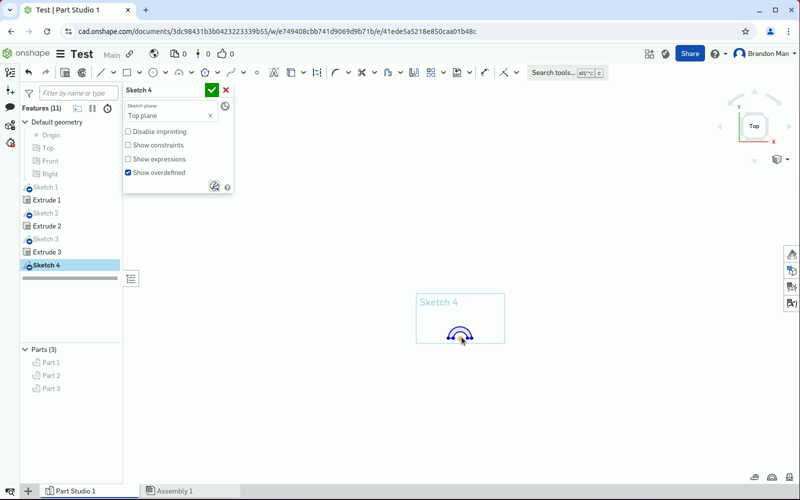
scroll(6)
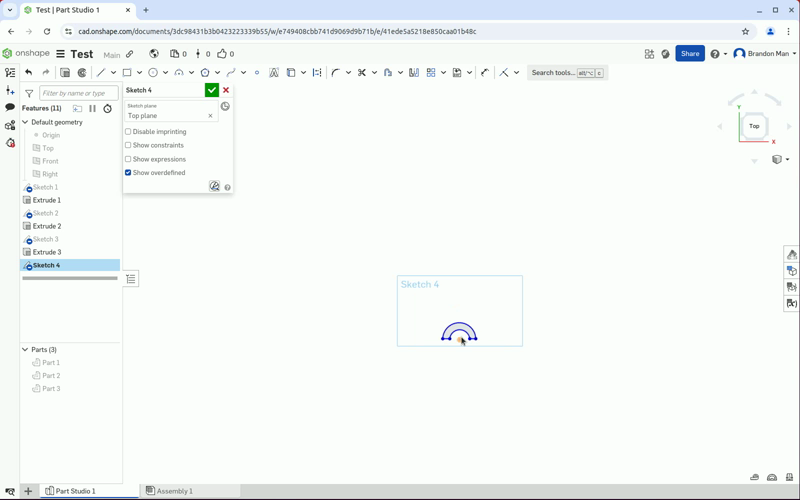
scroll(6)
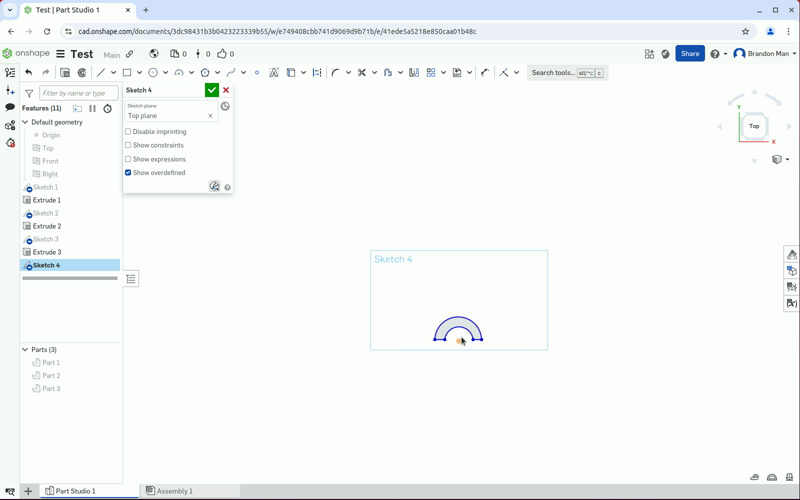
scroll(6)
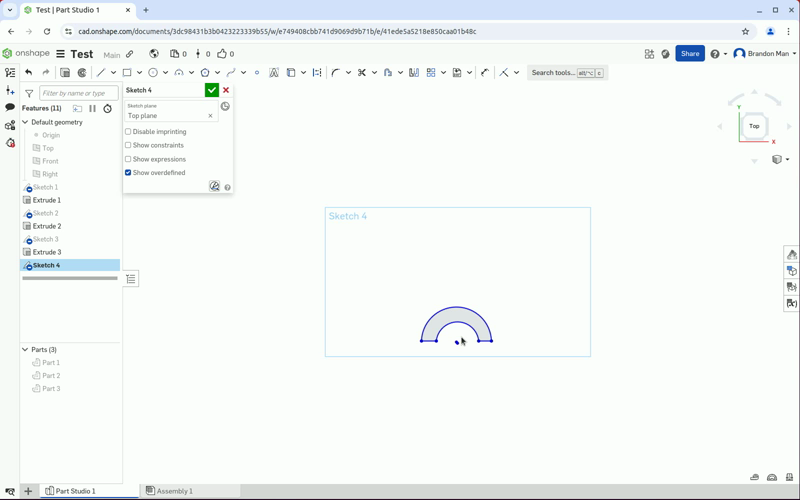
scroll(6)
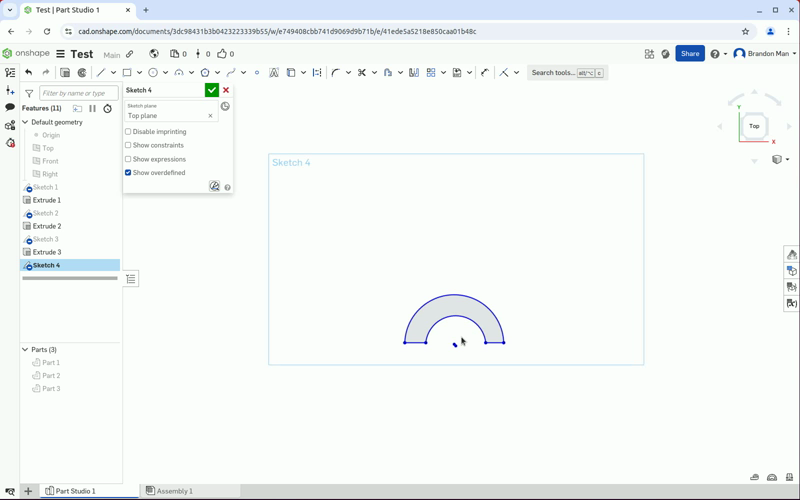
scroll(6)
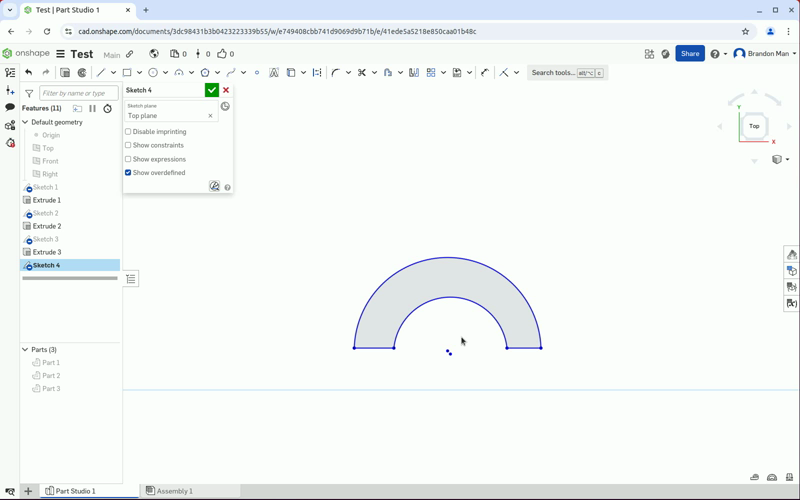
click(461, 336)
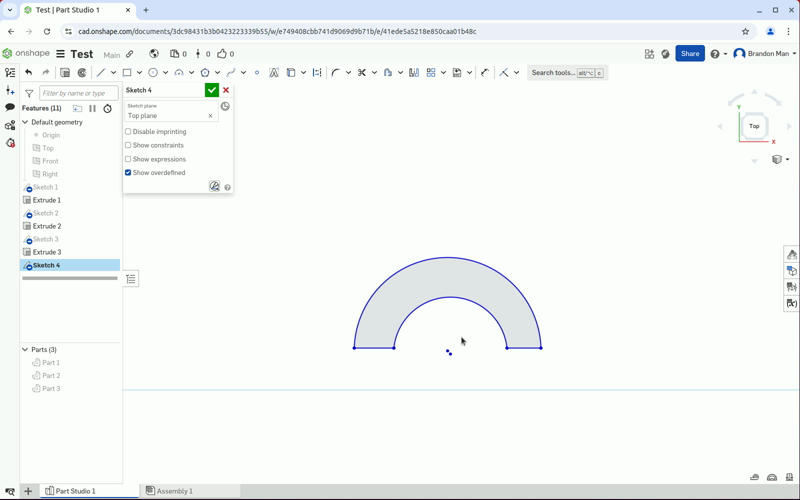
scroll(-6)
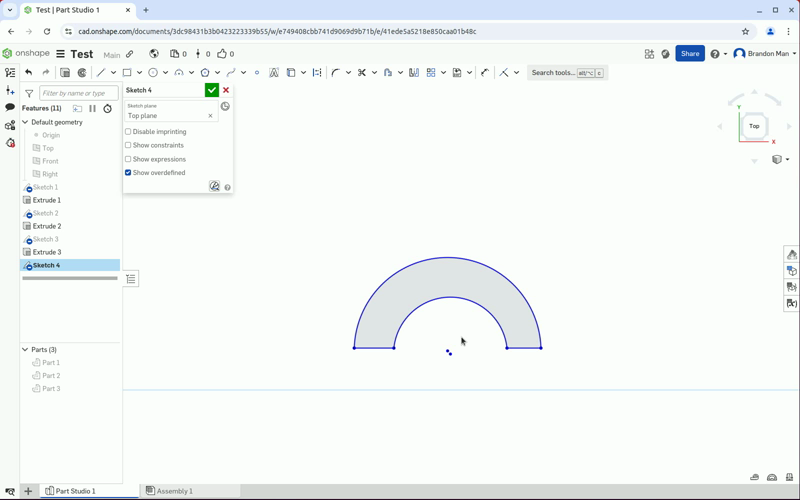
scroll(-6)
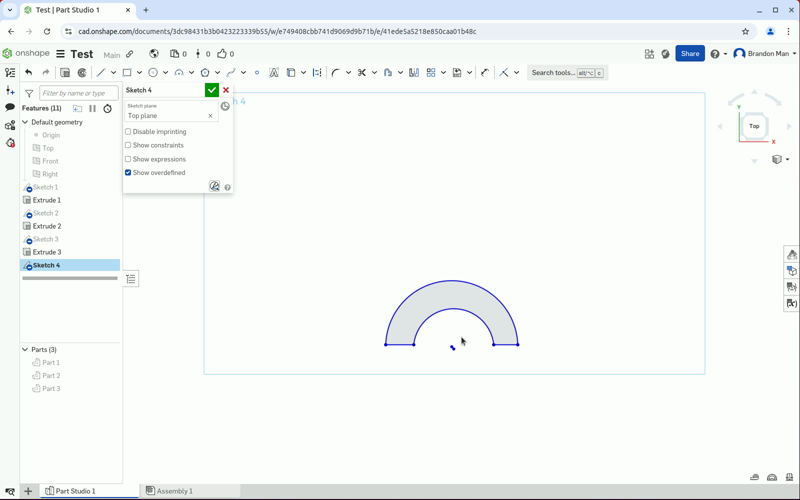
scroll(-6)
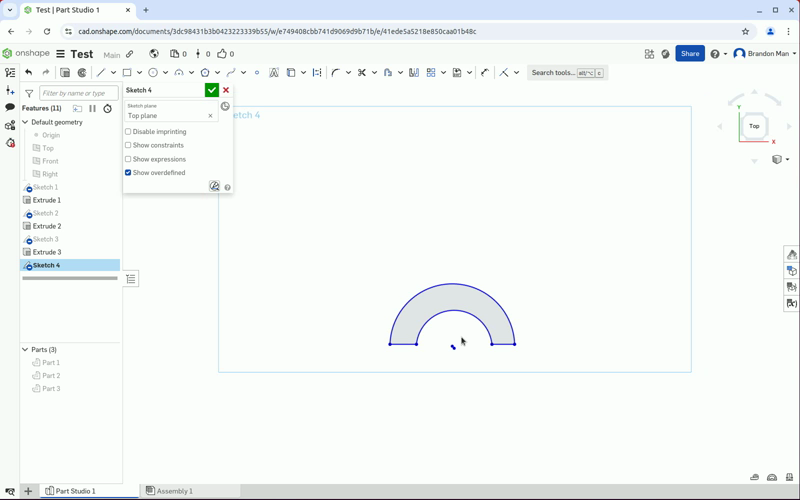
scroll(-6)
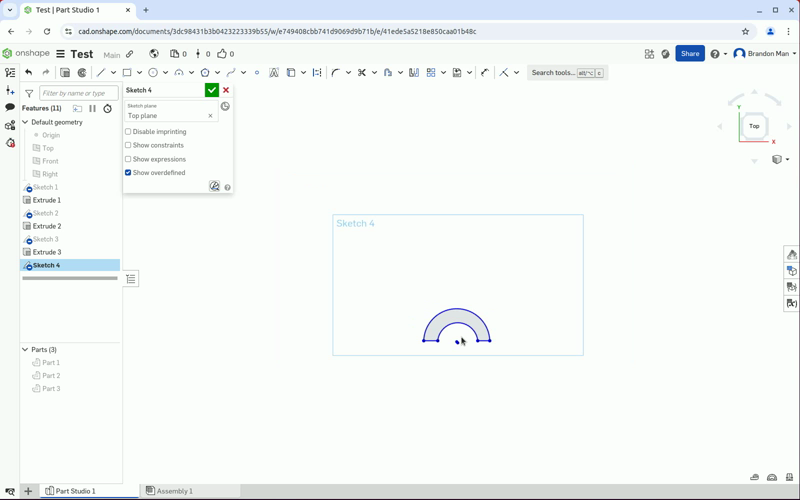
scroll(-6)
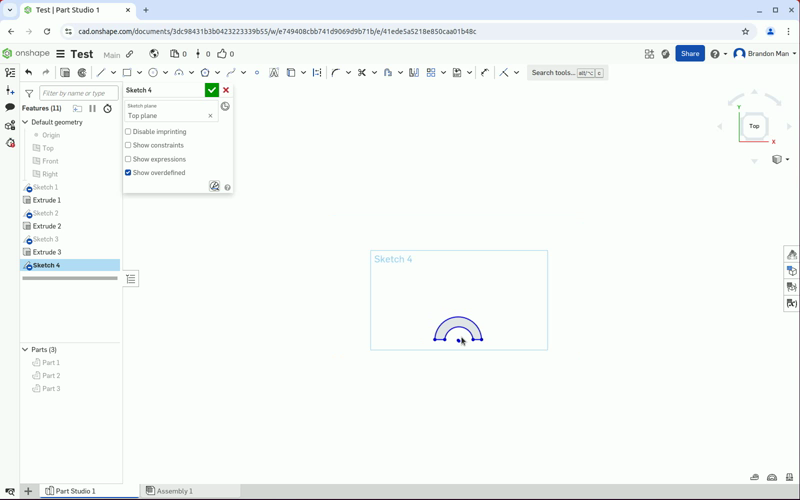
scroll(-6)
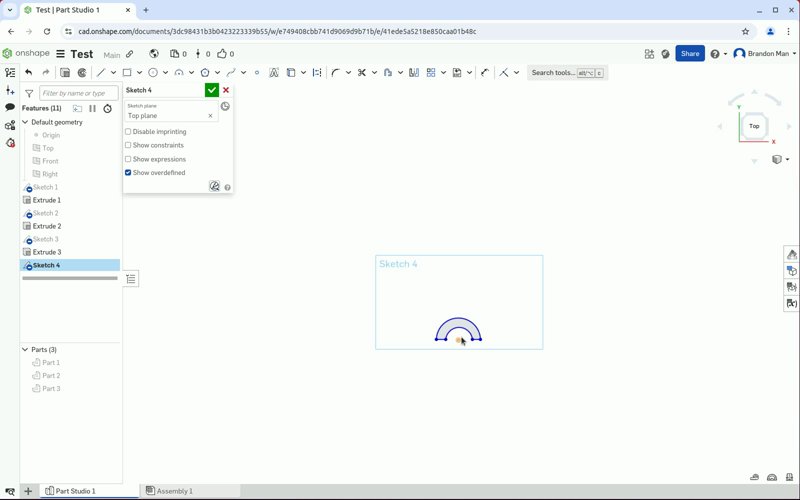
scroll(-6)
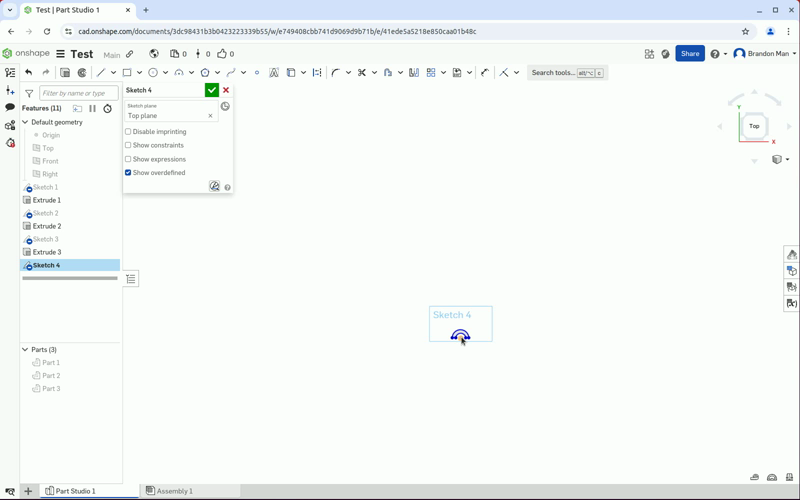
mouse_move(73, 352)
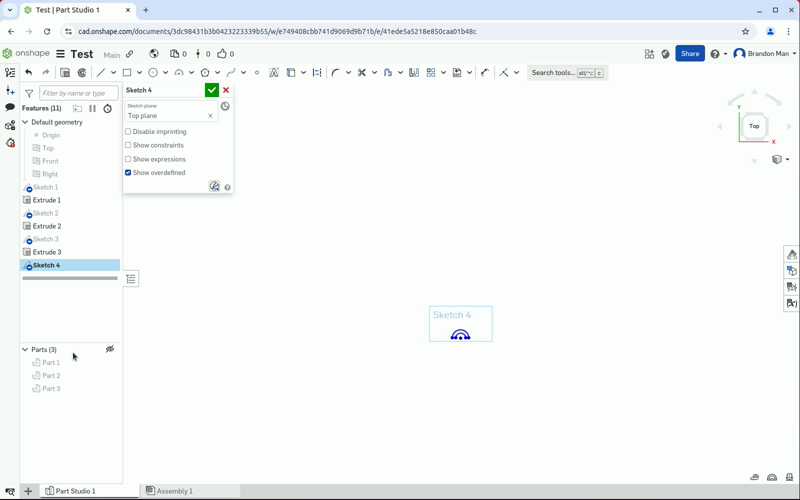
key(shift+y)
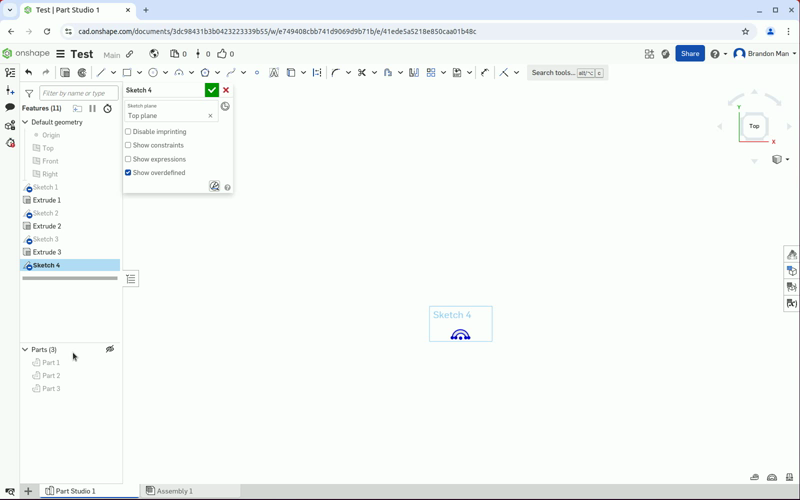
key(shift+e)
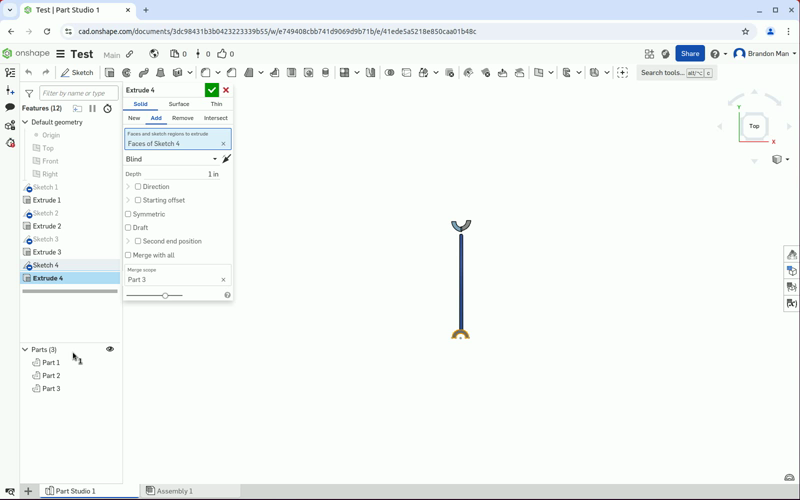
mouse_move(143, 106)
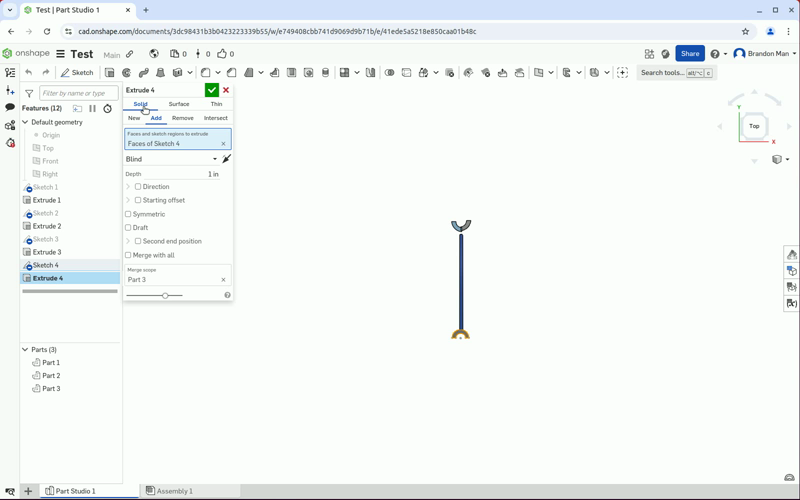
click(143, 106)
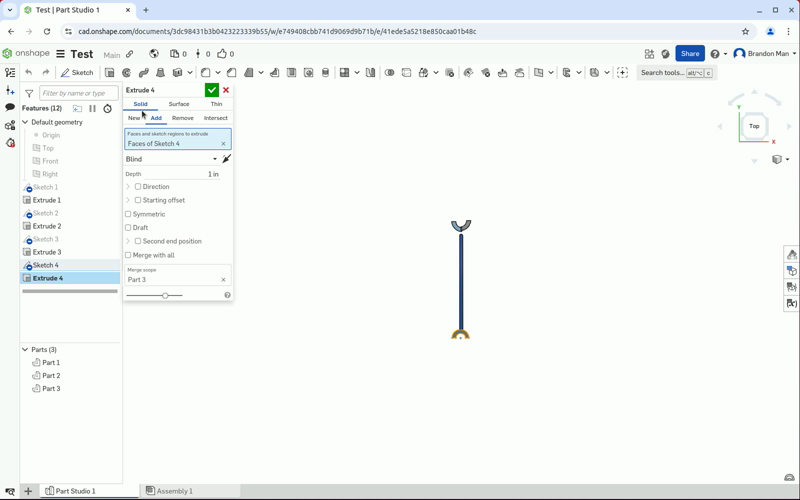
mouse_move(137, 120)
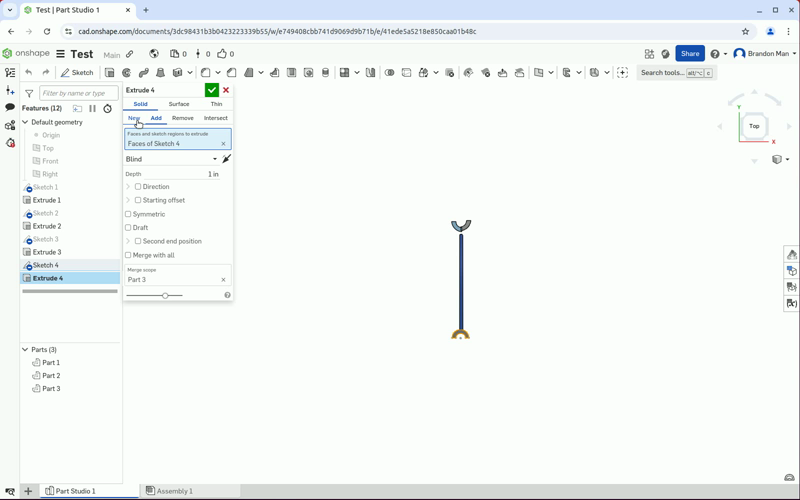
click(137, 120)
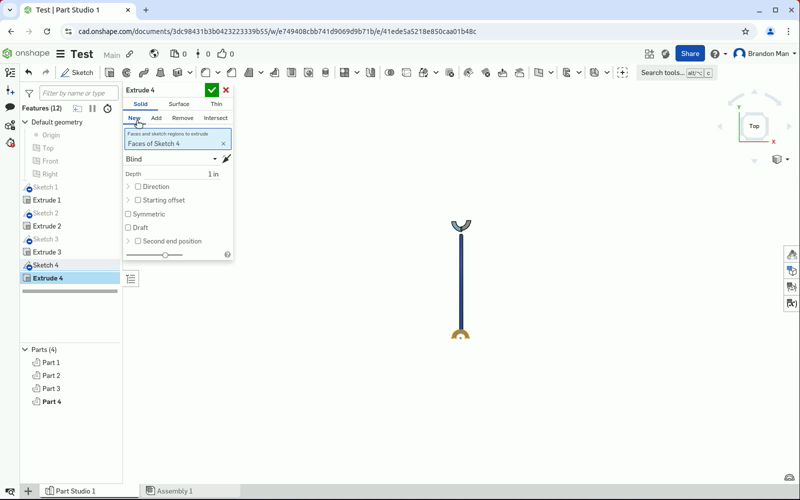
key(tab, 4)
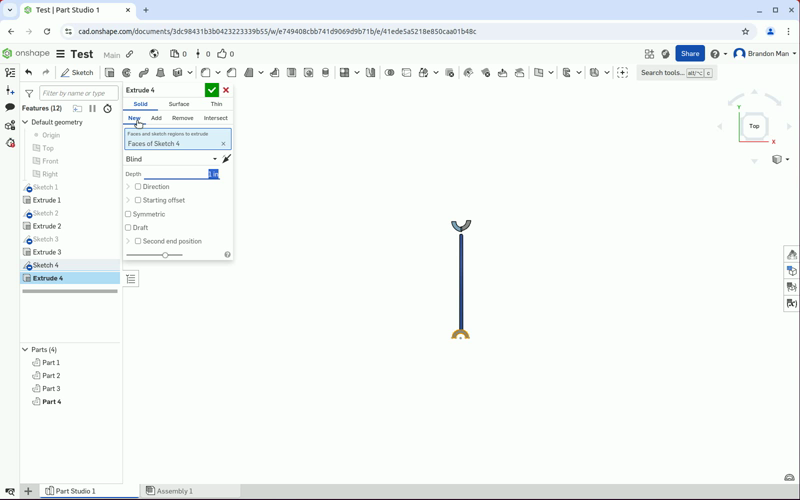
text(23.108)
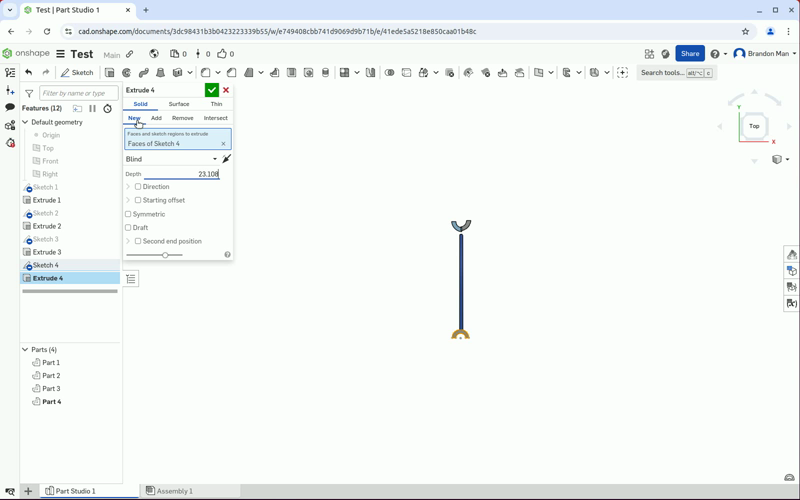
key(enter)
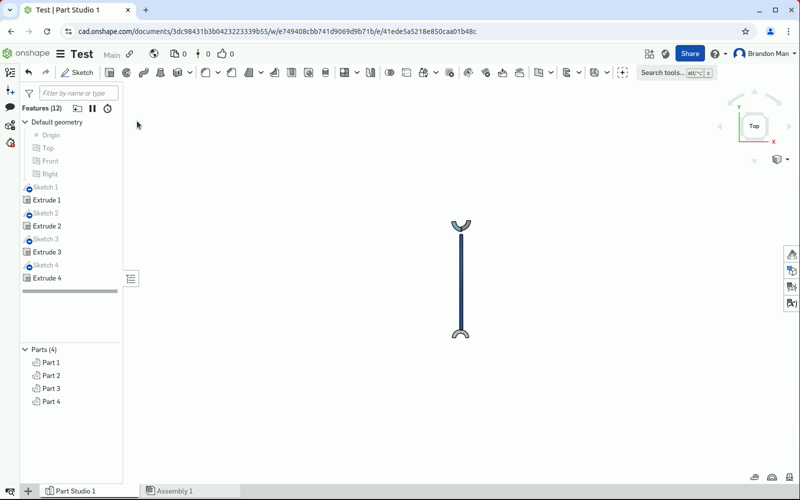
key(shift+h)
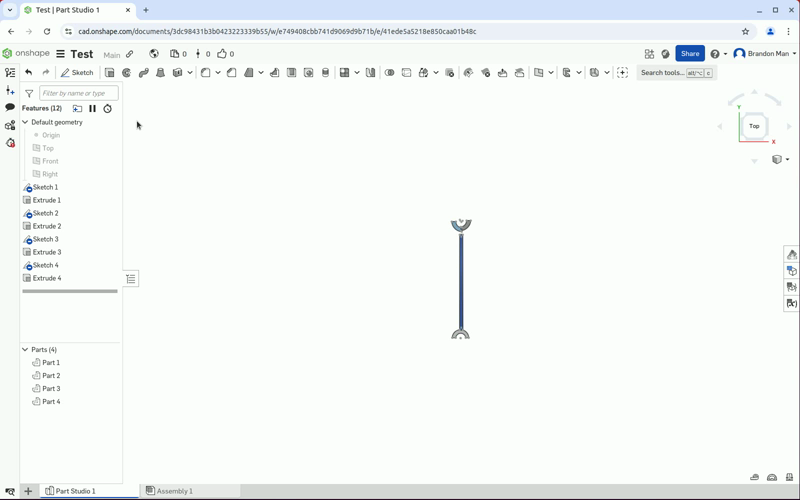
key(shift+h)
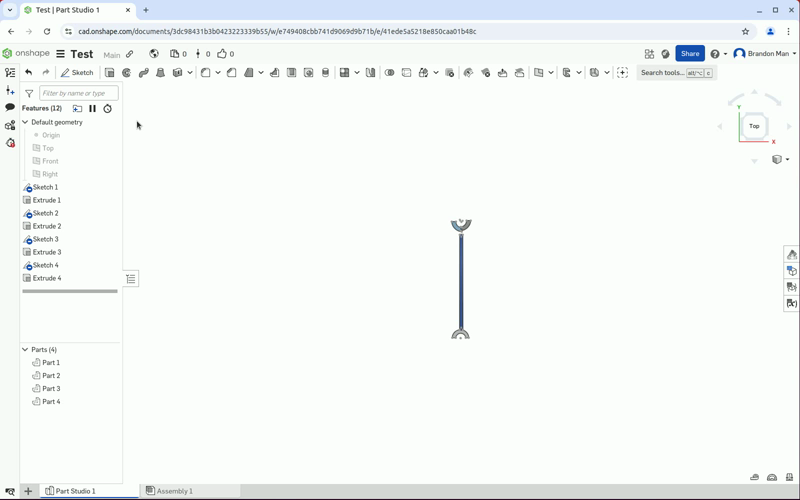
key(shift+7)
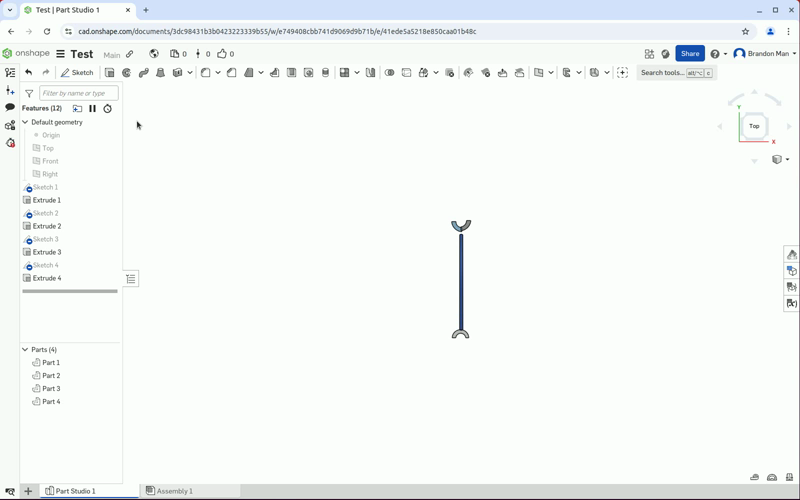
key(up, 3)
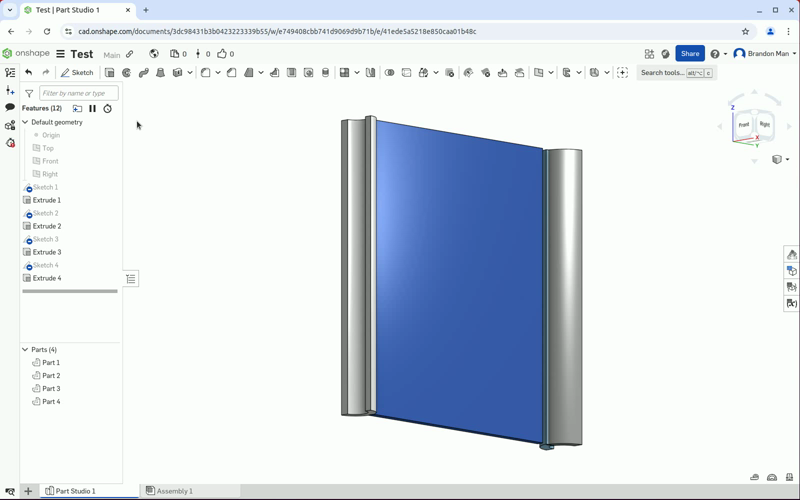
key(left, 3)
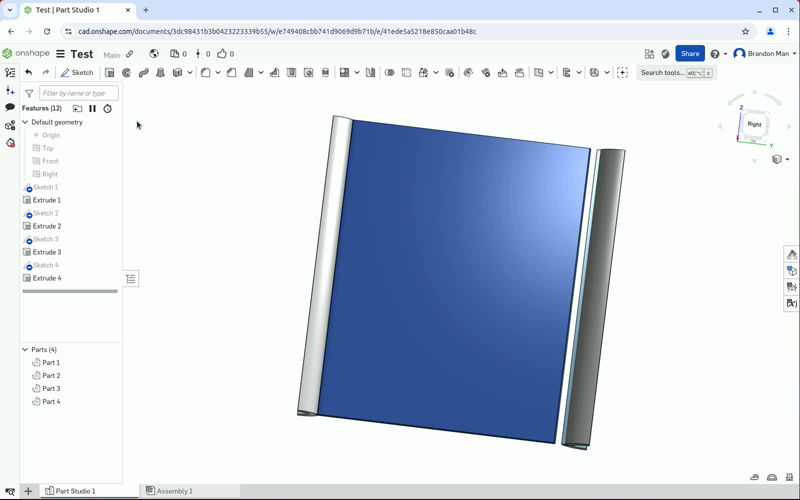
key(right, 3)
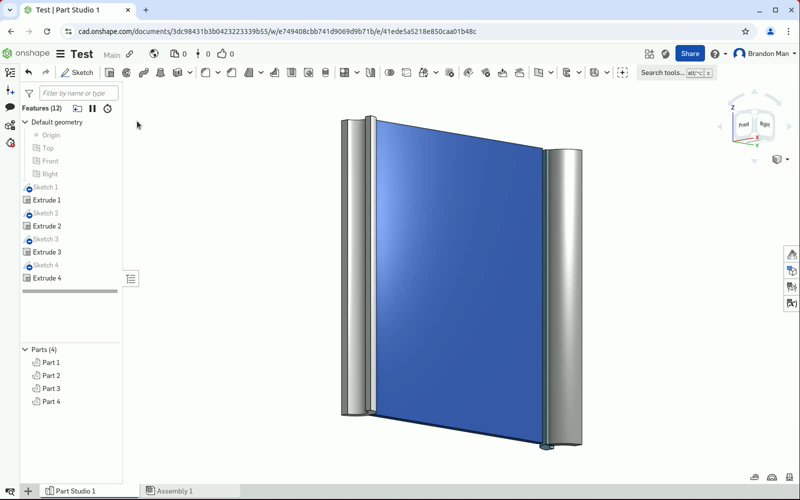
key(down, 3)
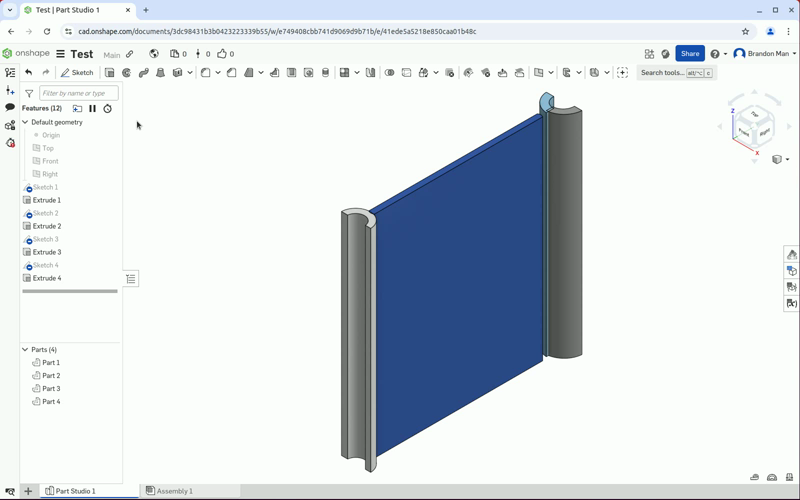
mouse_move(73, 189)
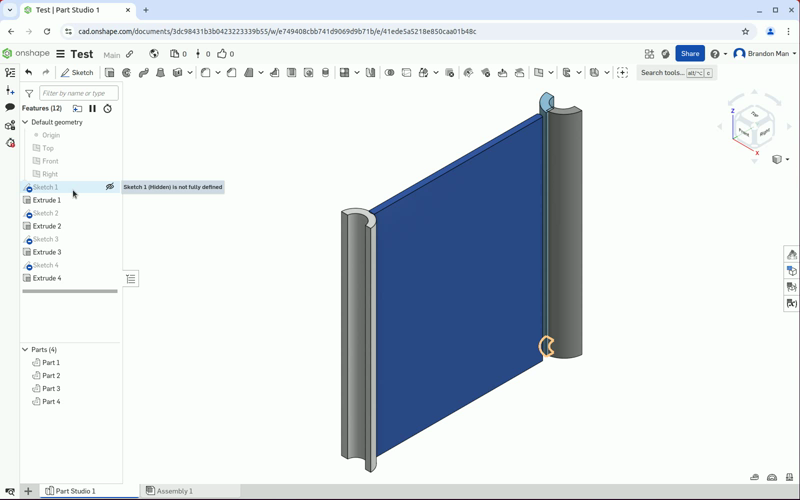
click(73, 189)